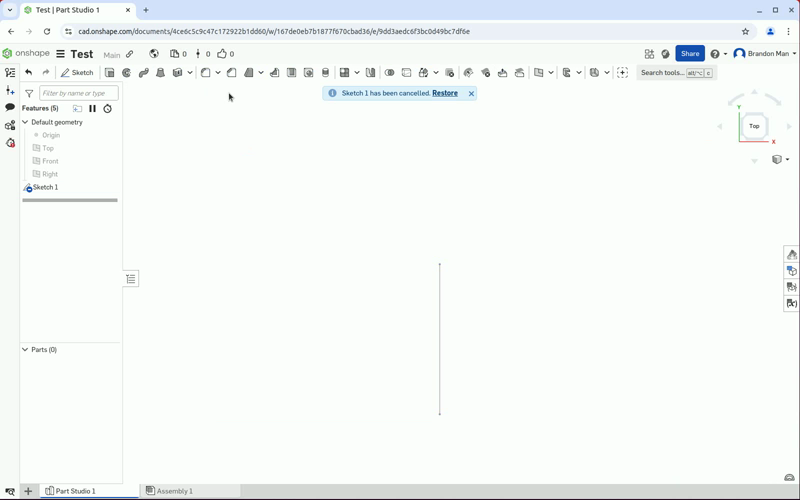
key(shift+h)
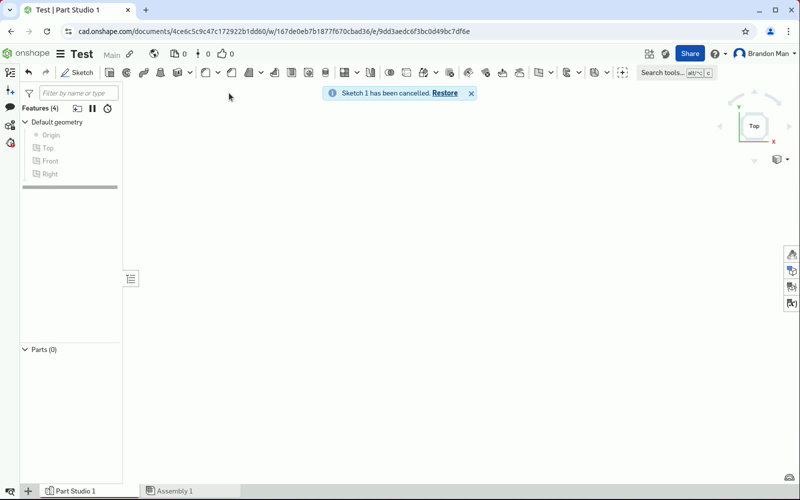
mouse_move(73, 352)
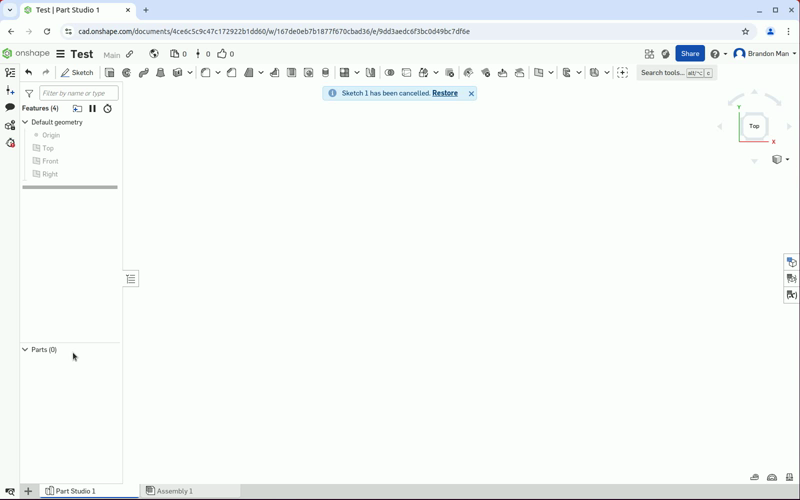
key(y)
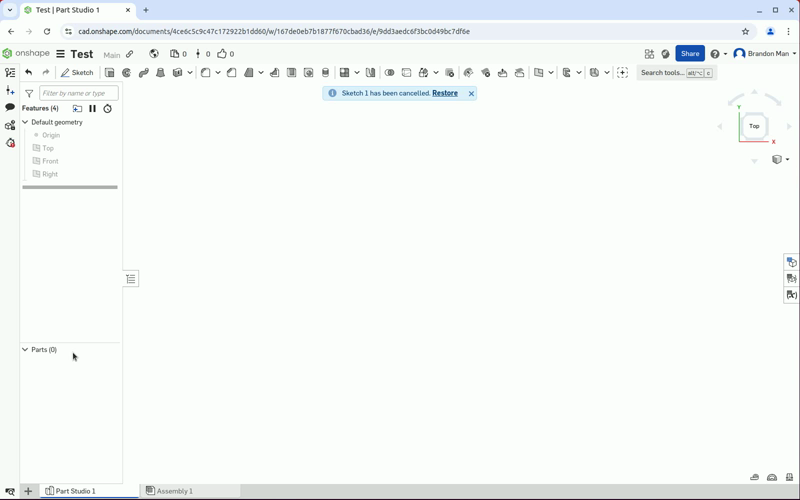
key(shift+p)
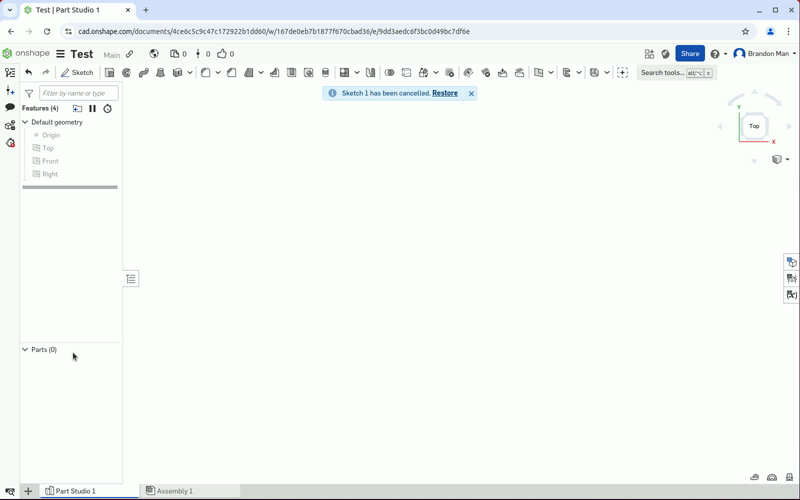
key(space)
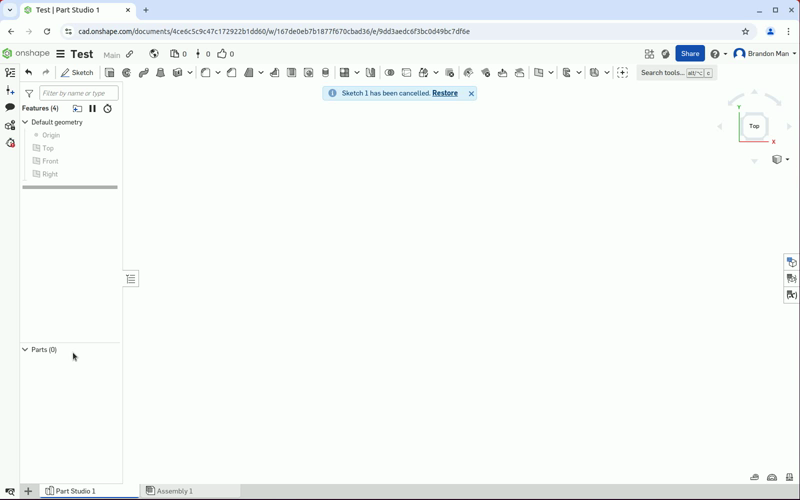
key_down(shift)
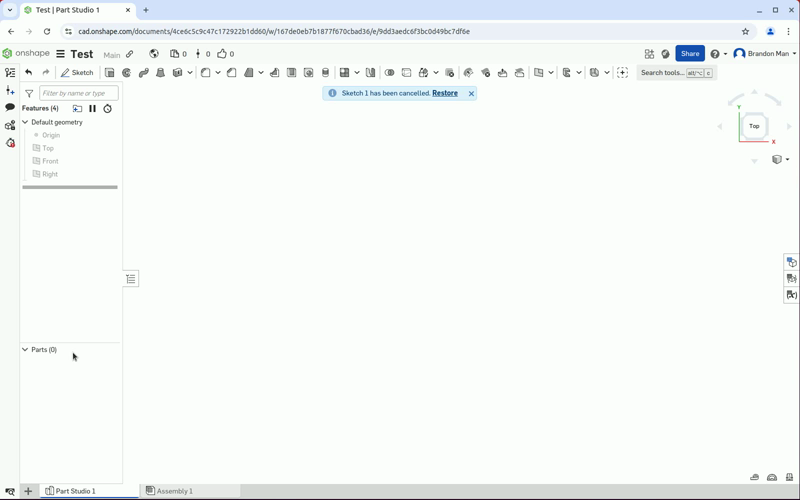
key(up)
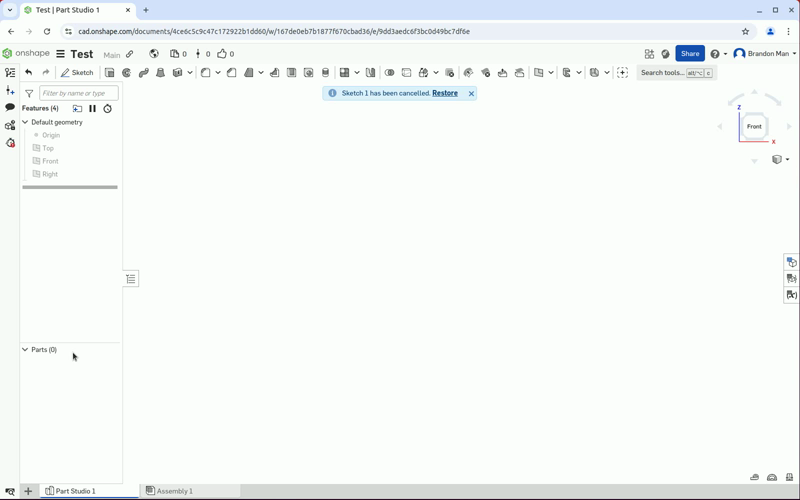
key_up(shift)
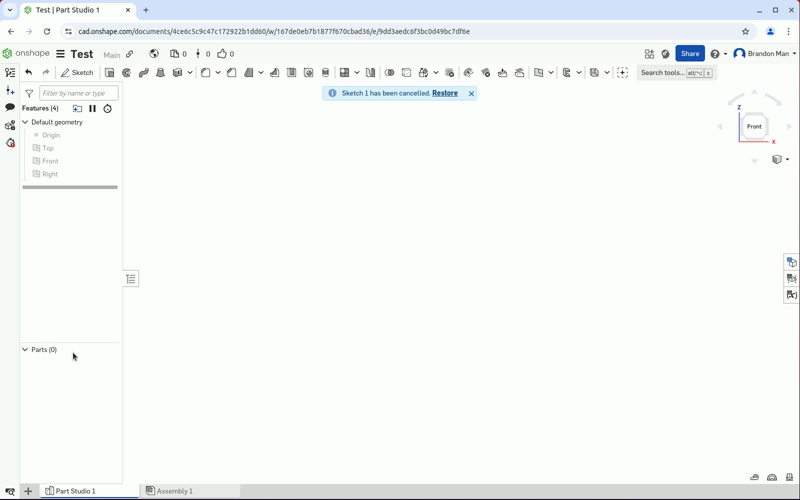
key(space)
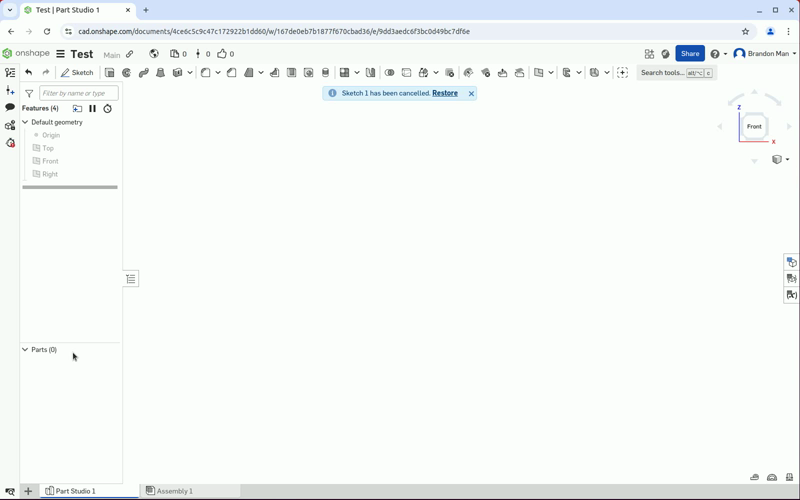
key_down(shift)
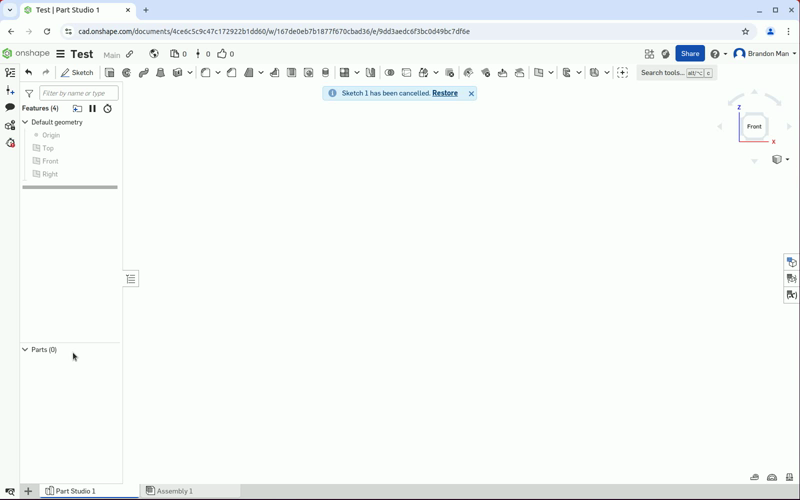
key(left)
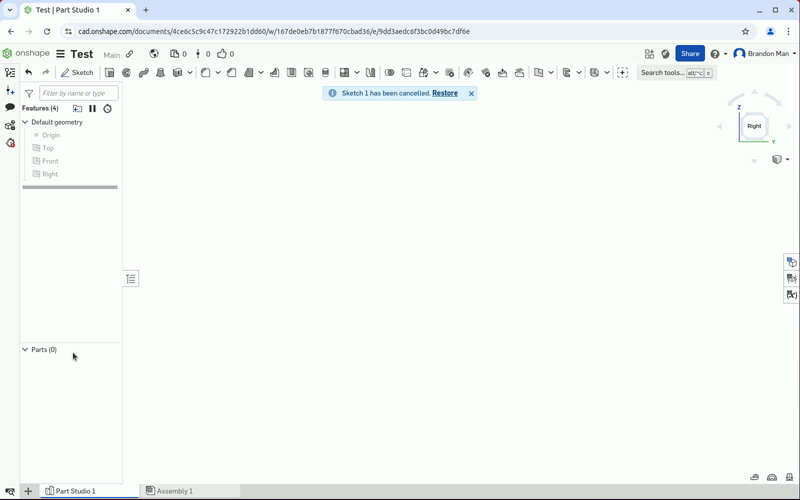
key_up(shift)
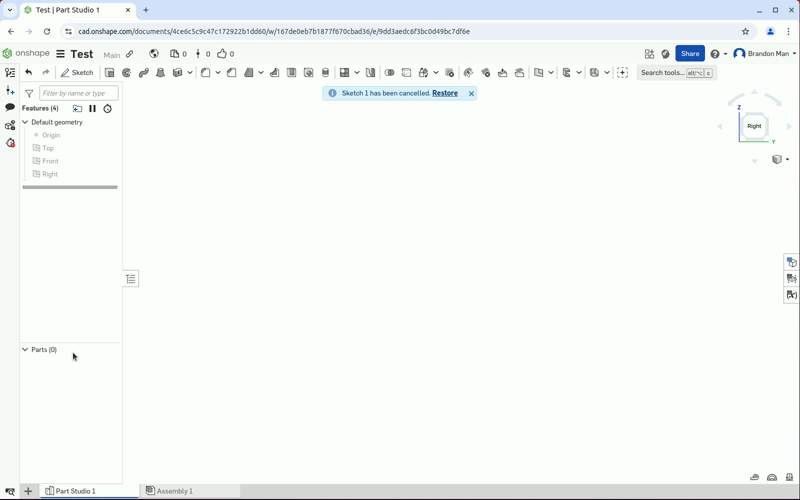
mouse_move(73, 352)
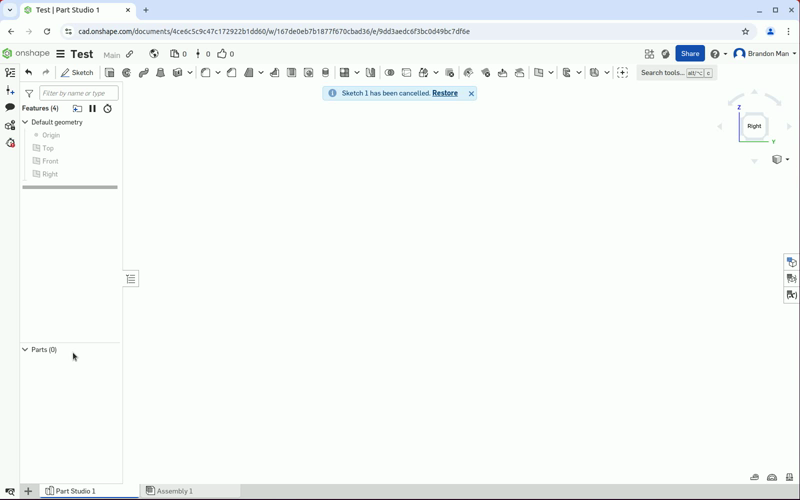
key(shift+y)
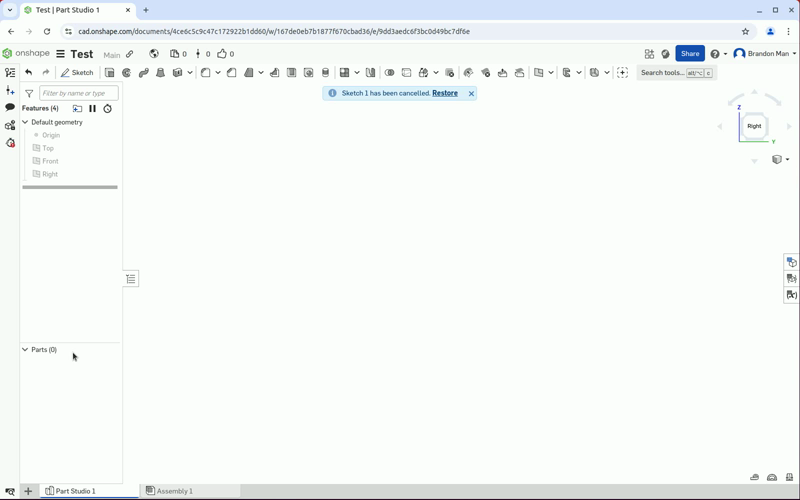
key(shift+s)
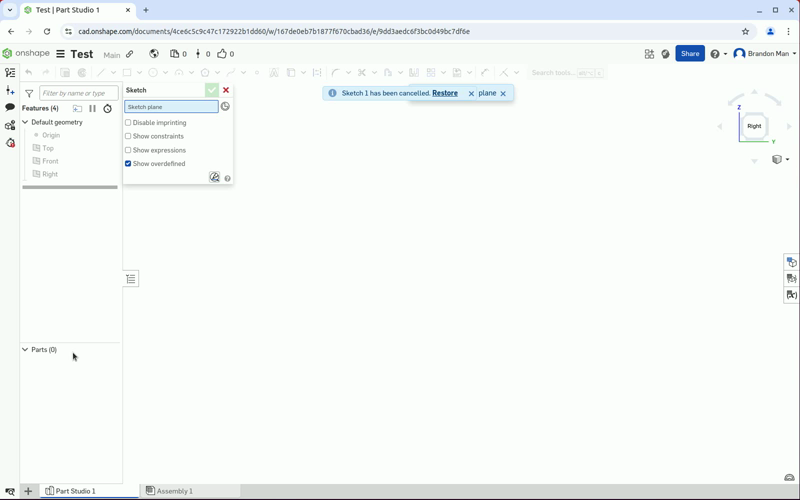
mouse_move(73, 176)
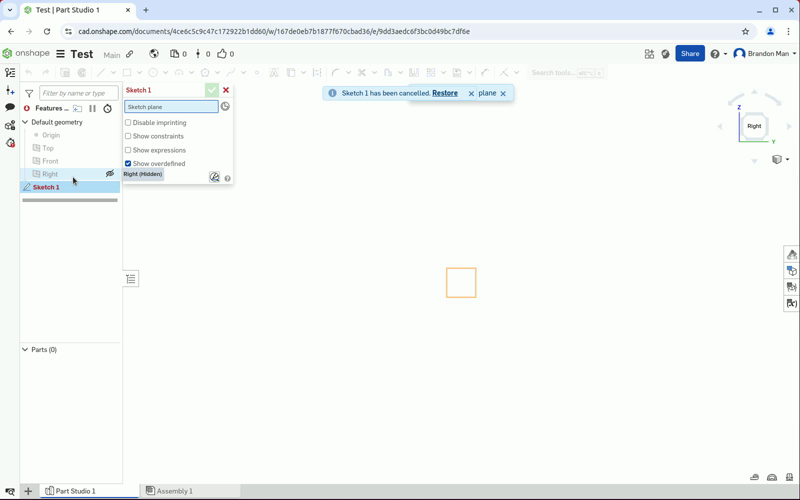
click(73, 176)
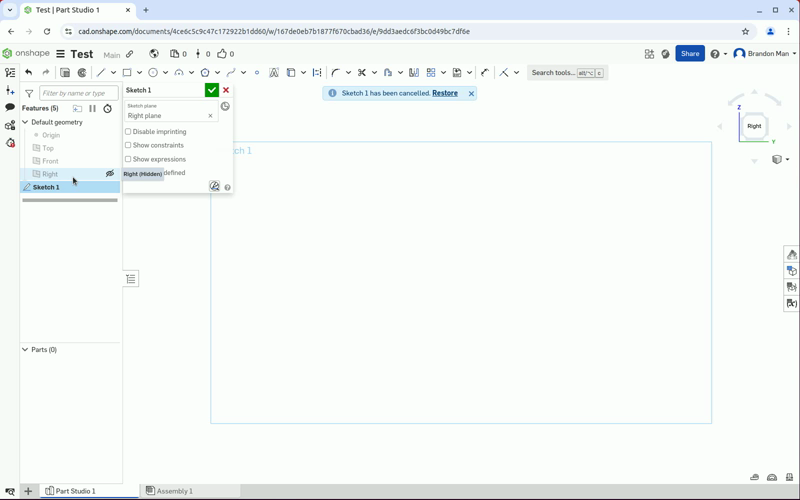
mouse_move(73, 352)
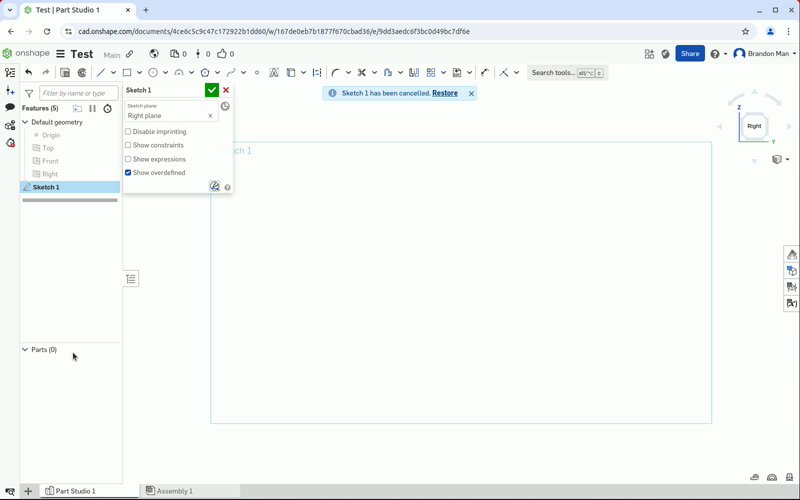
key(y)
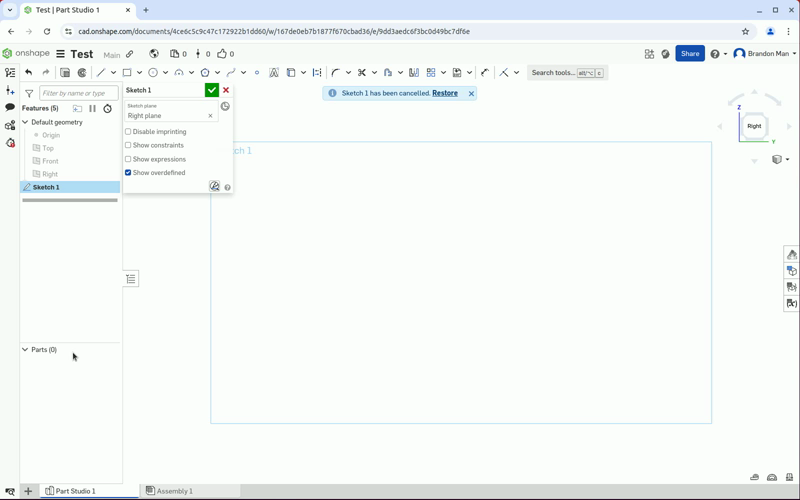
key(l)
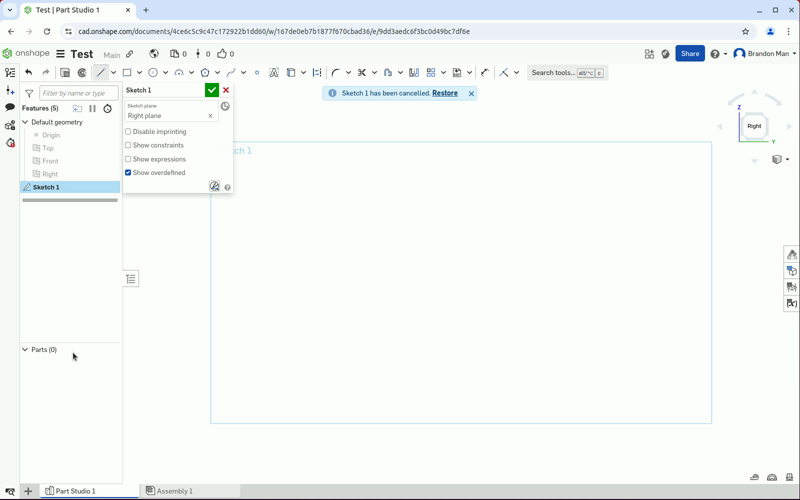
key_down(shift)
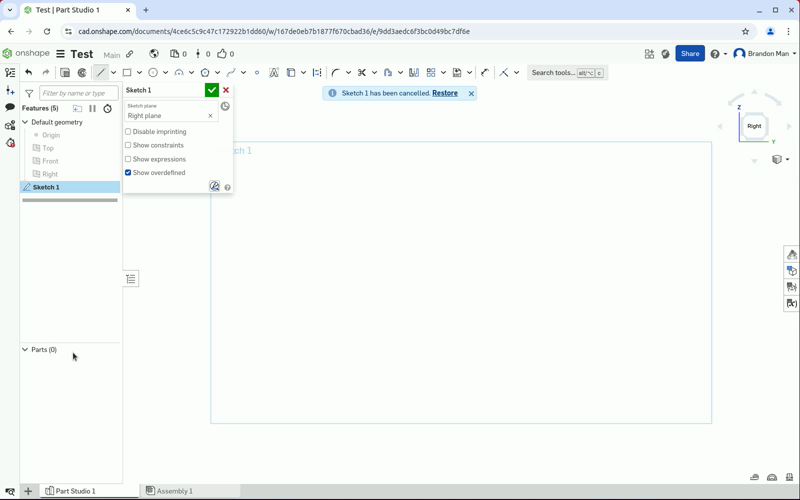
mouse_move(458, 285)
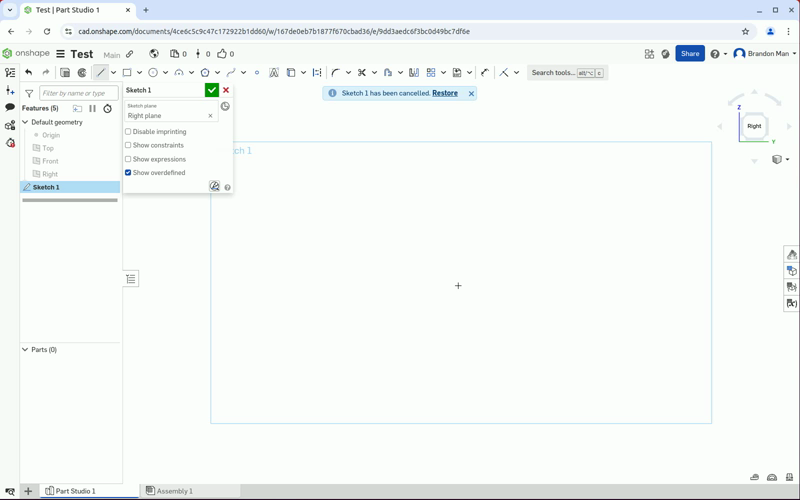
click(458, 285)
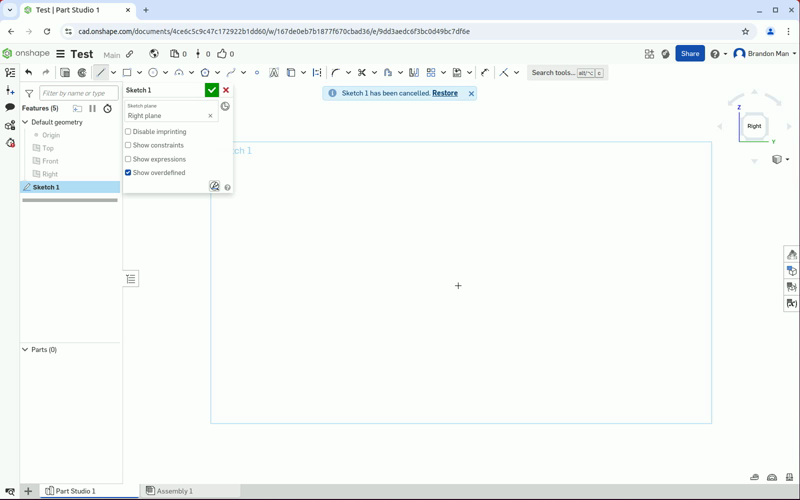
key_up(shift)
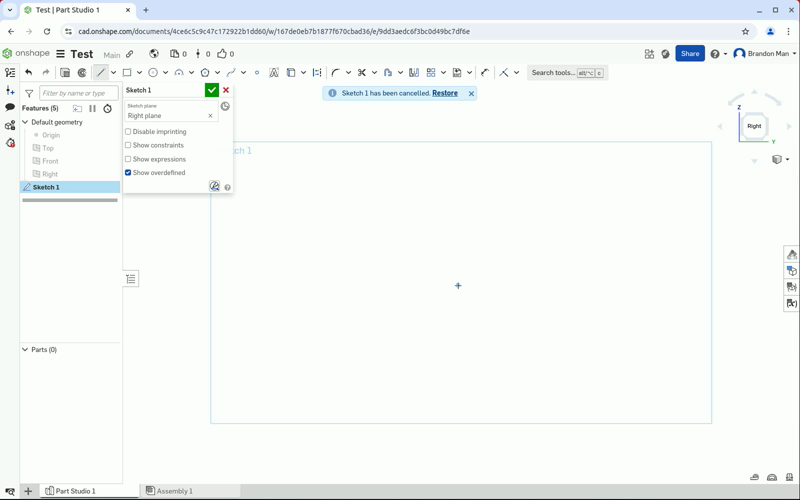
key_down(shift)
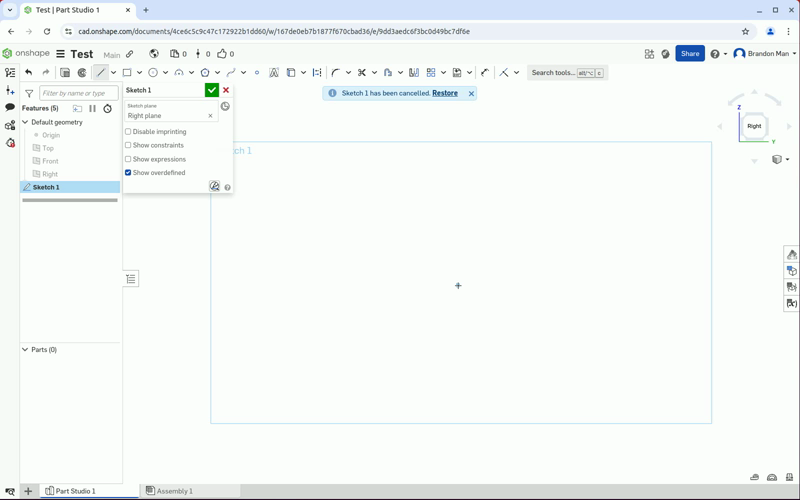
mouse_move(488, 285)
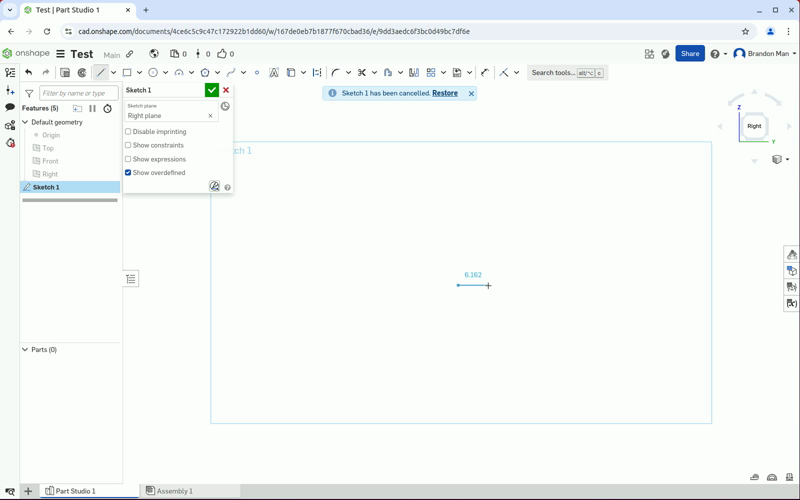
mouse_move(464, 285)
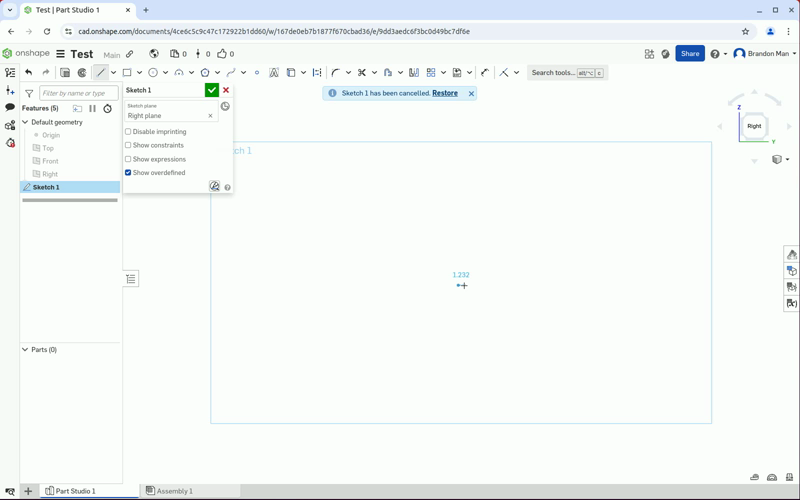
scroll(6)
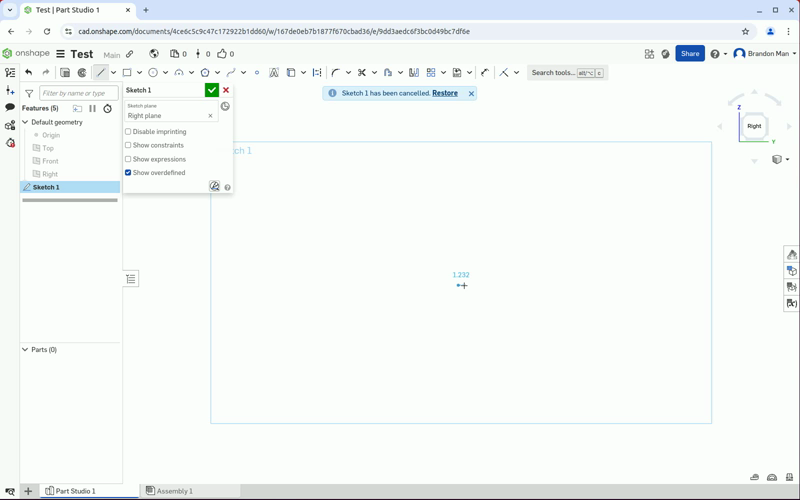
scroll(6)
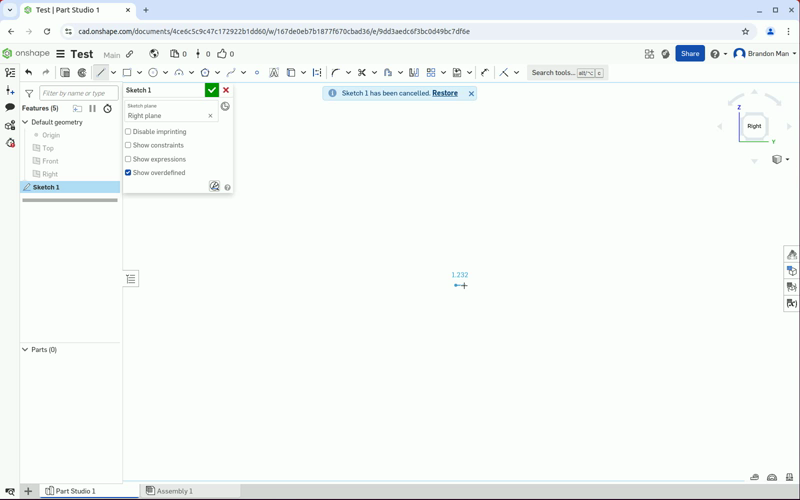
scroll(6)
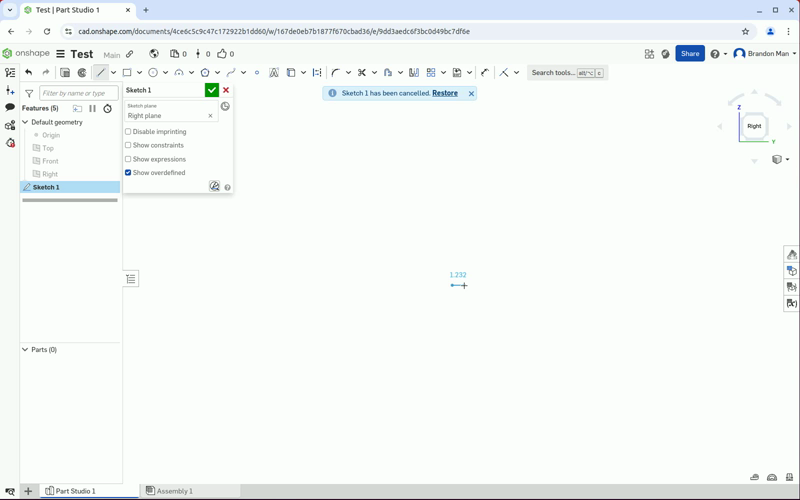
scroll(6)
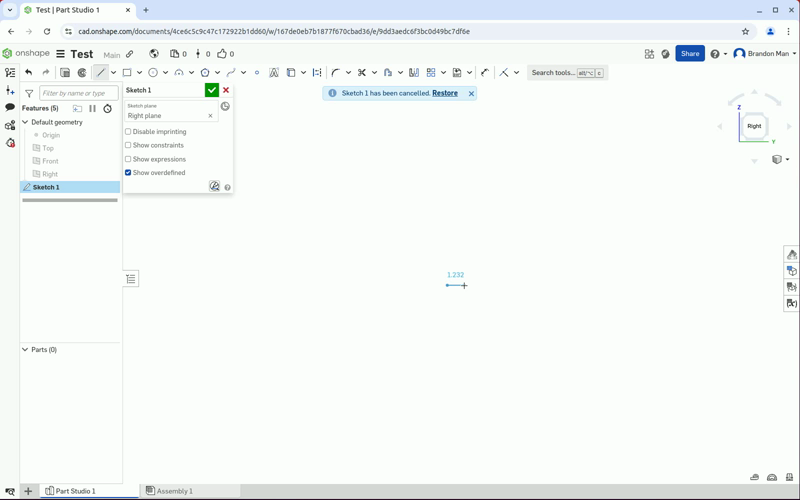
scroll(6)
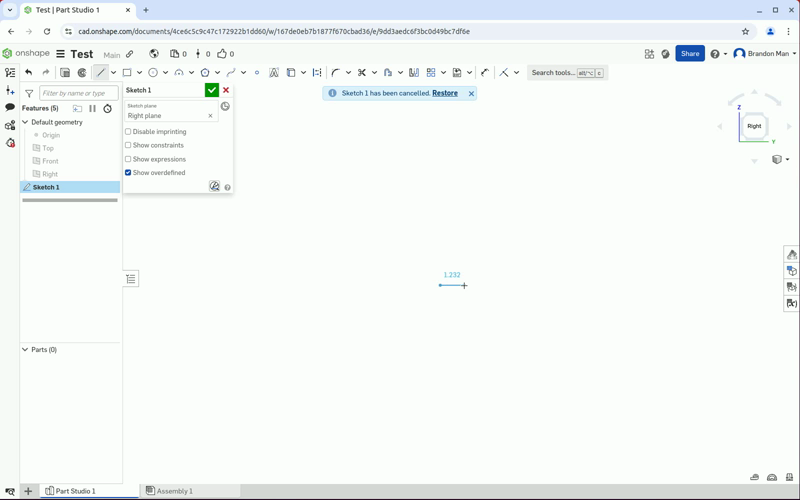
scroll(6)
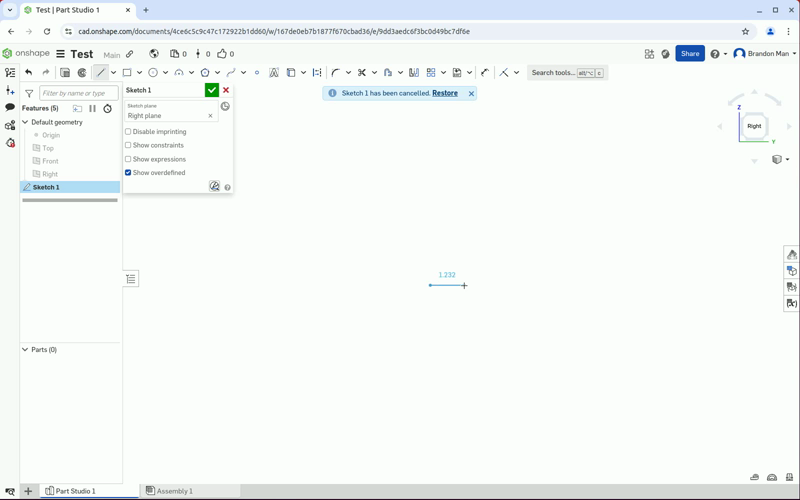
scroll(6)
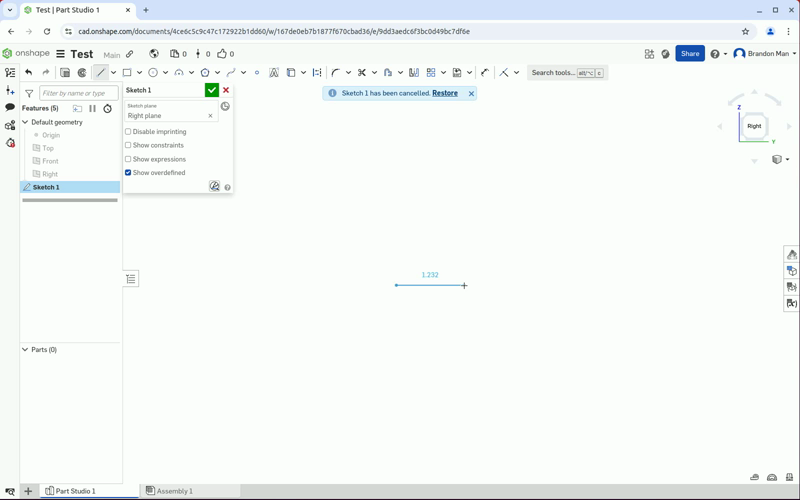
click(464, 285)
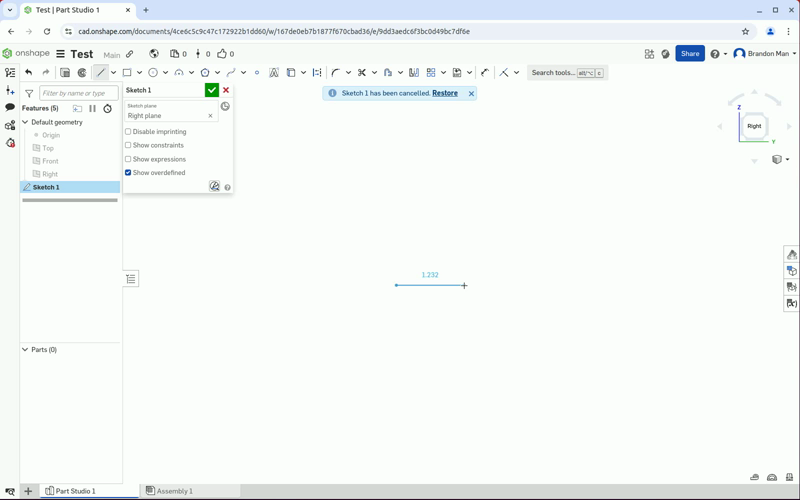
scroll(-6)
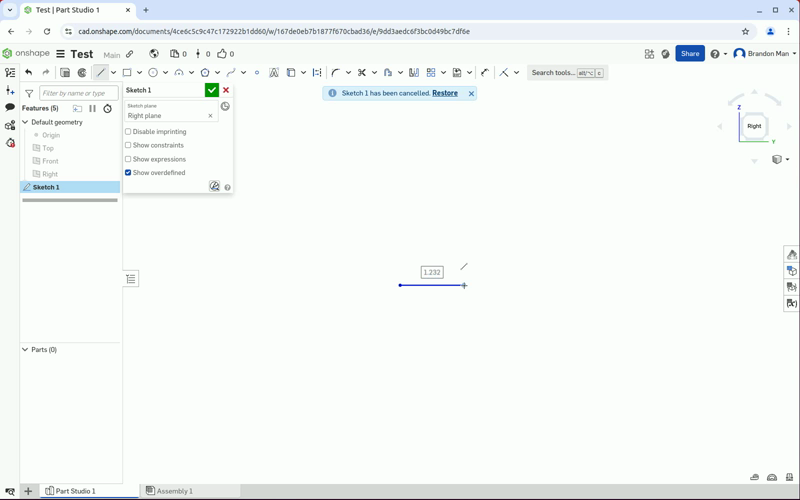
scroll(-6)
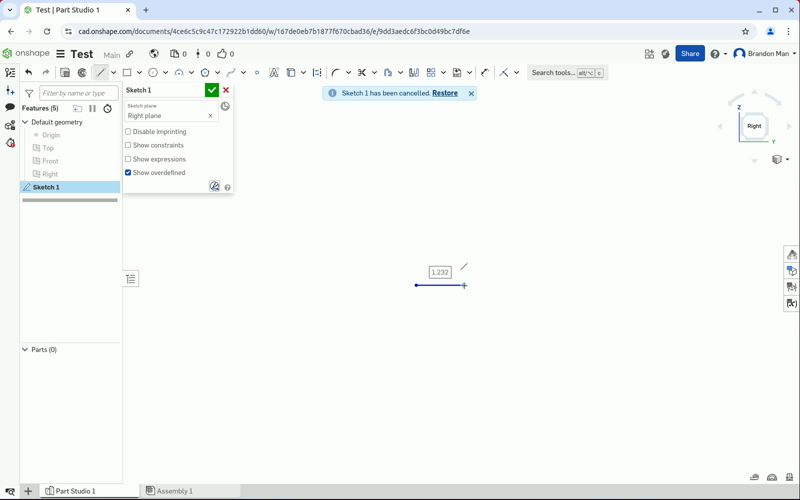
scroll(-6)
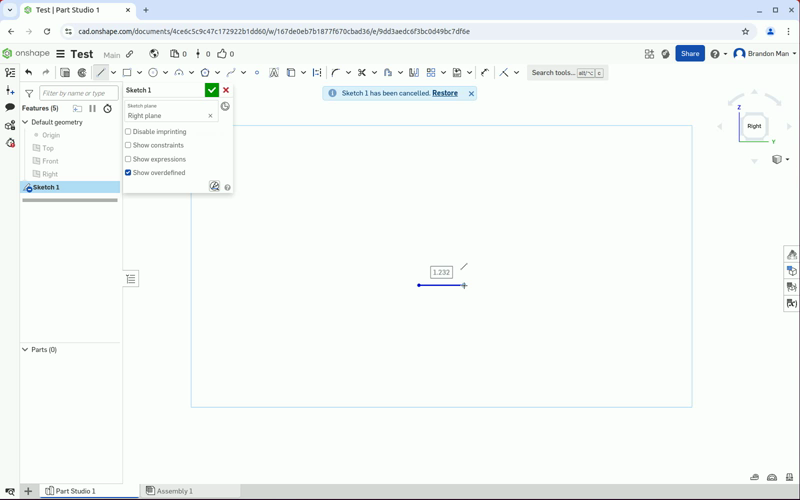
scroll(-6)
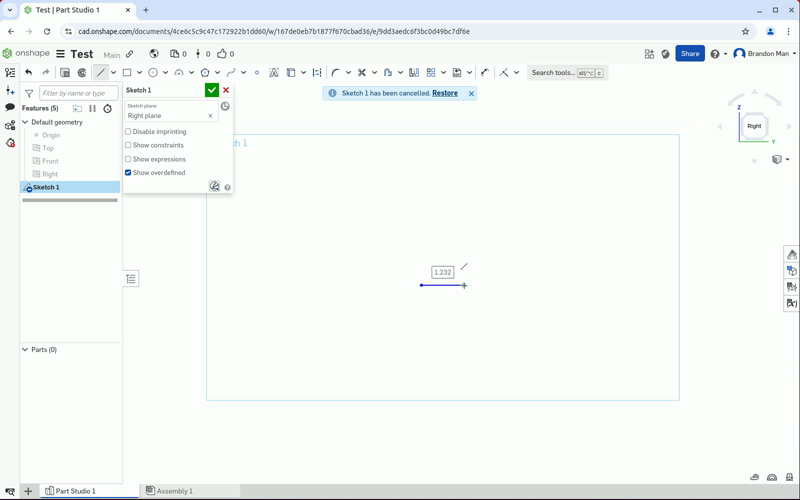
scroll(-6)
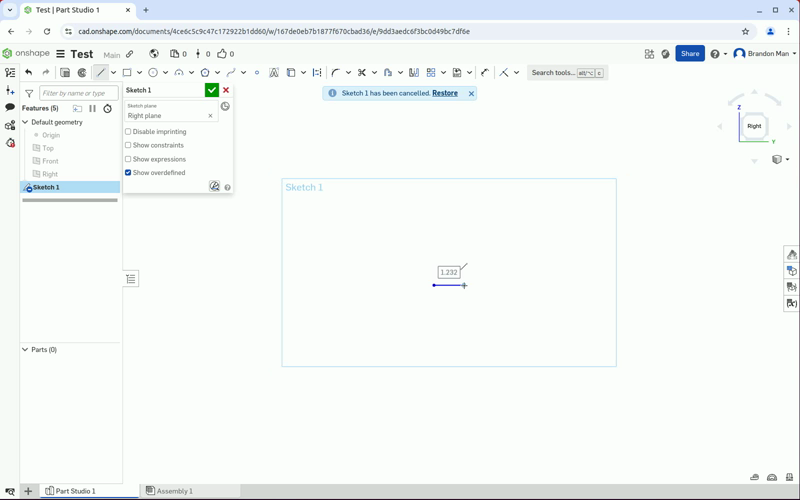
scroll(-6)
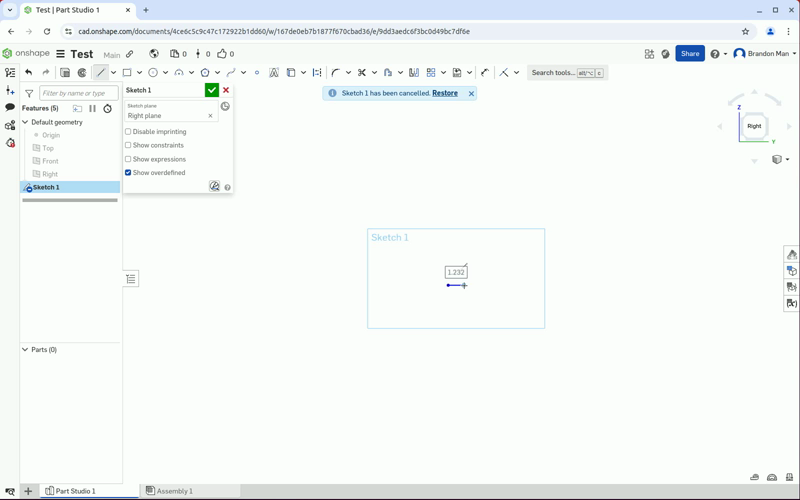
scroll(-6)
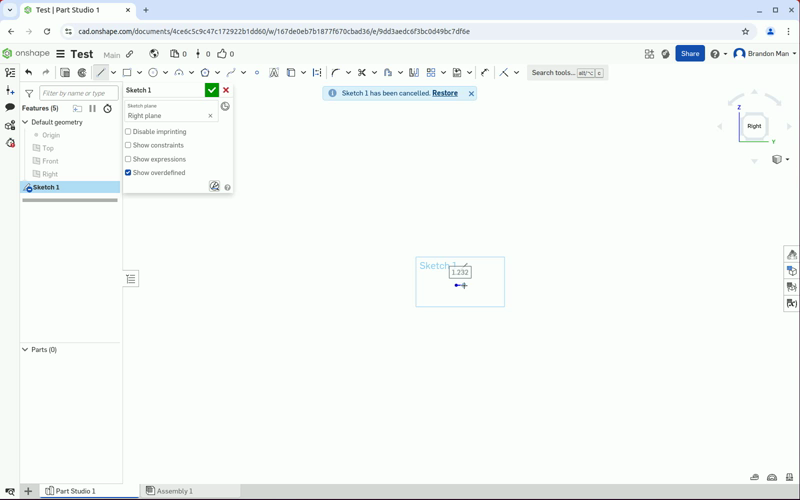
key_up(shift)
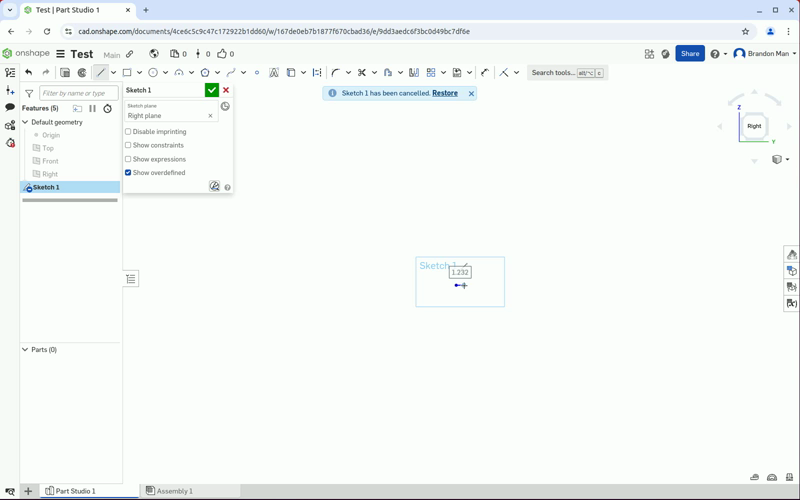
key_down(shift)
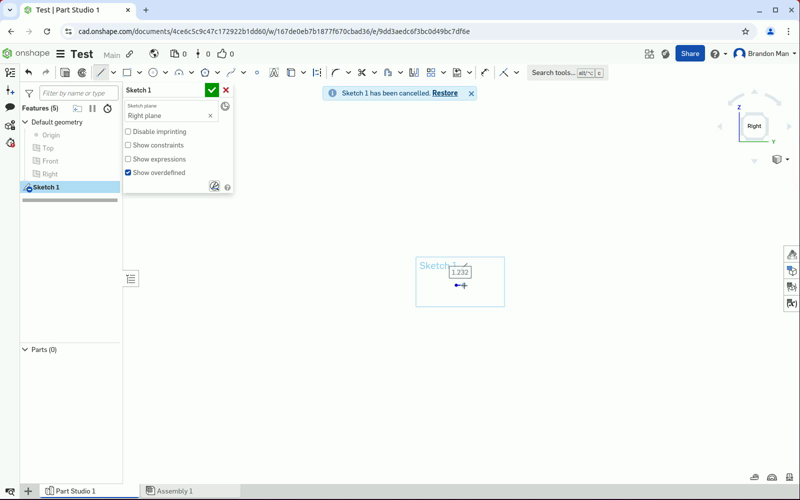
mouse_move(494, 285)
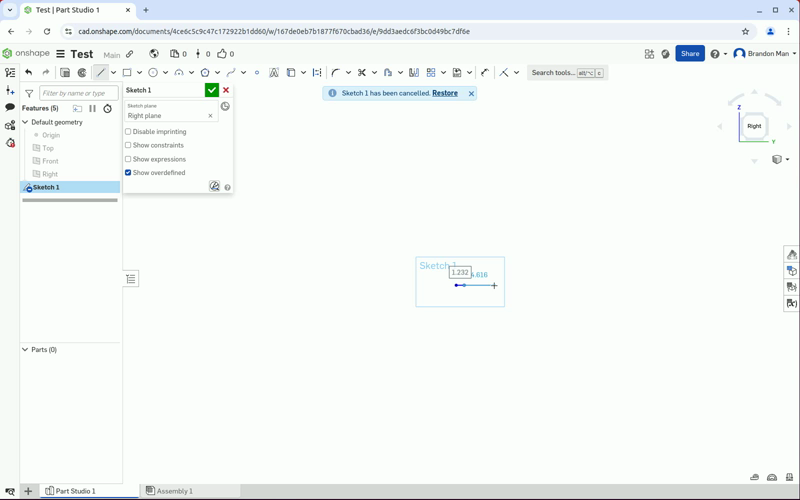
mouse_move(464, 279)
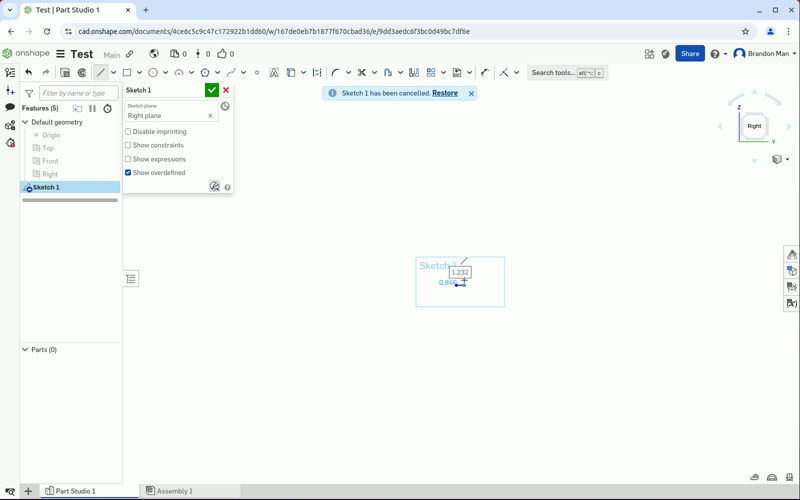
scroll(6)
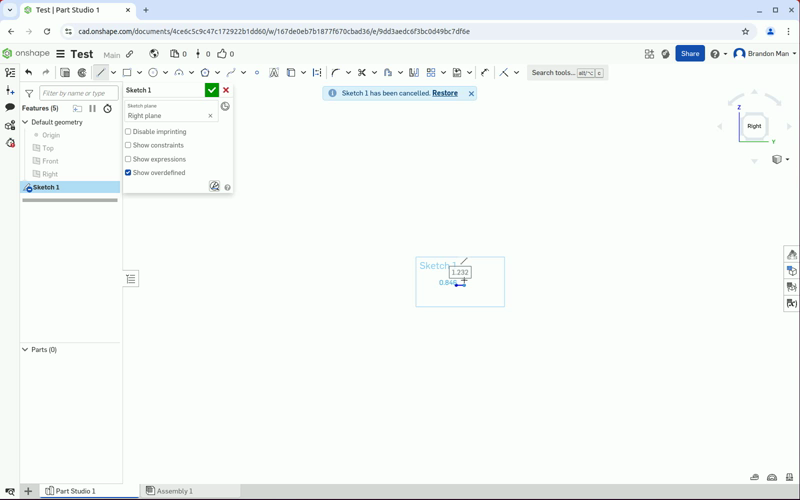
scroll(6)
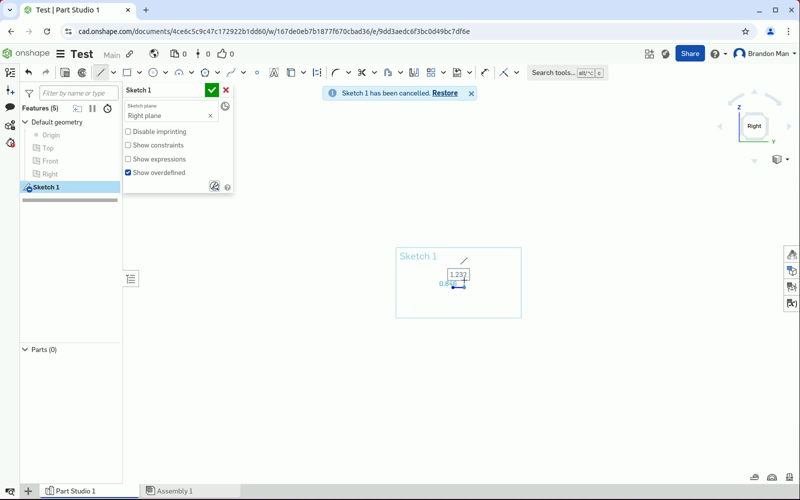
scroll(6)
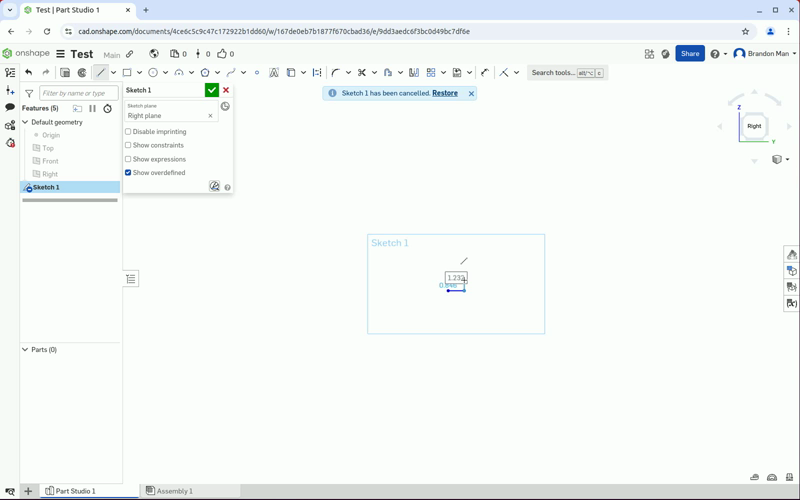
scroll(6)
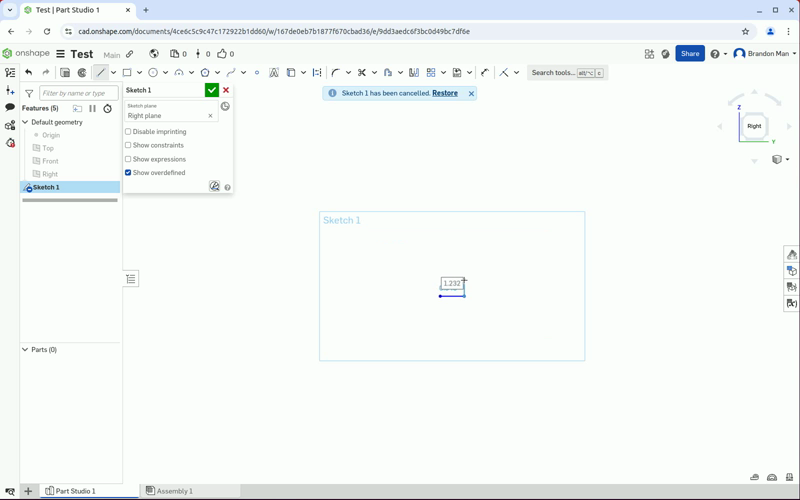
scroll(6)
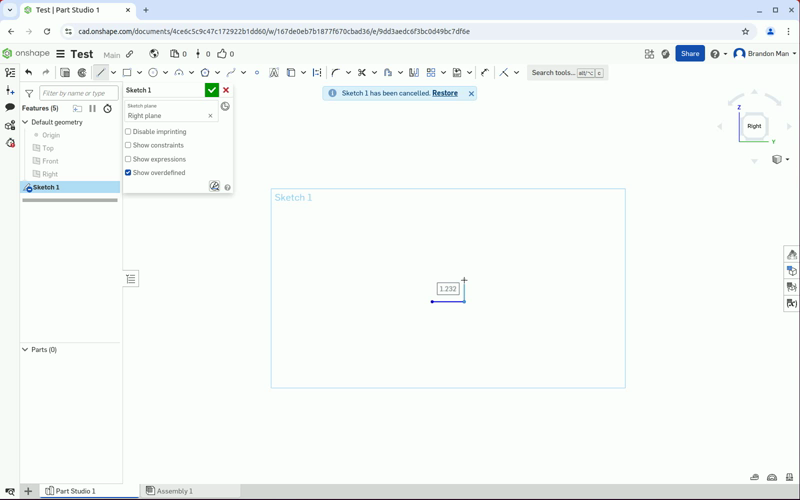
scroll(6)
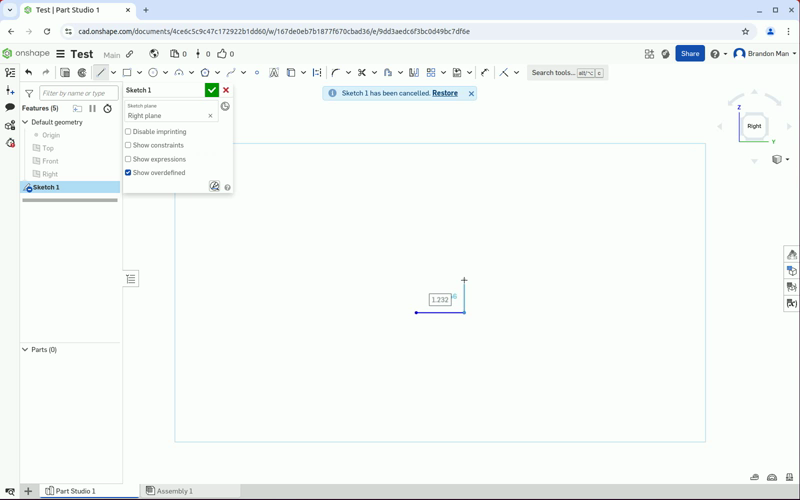
scroll(6)
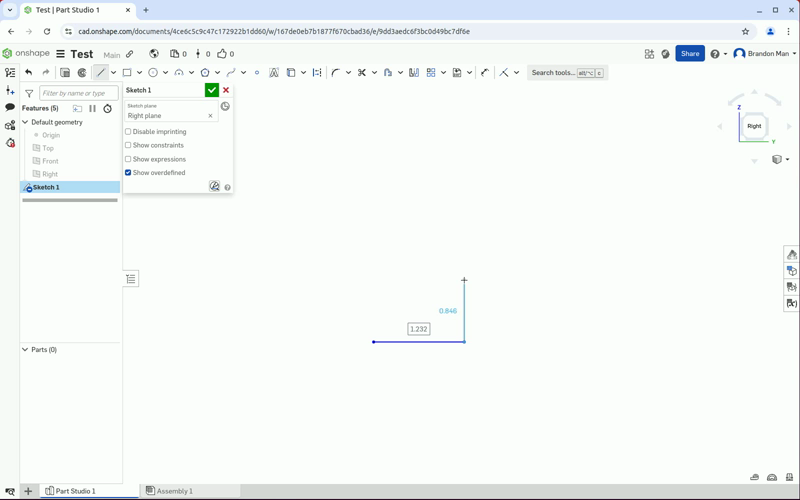
click(464, 279)
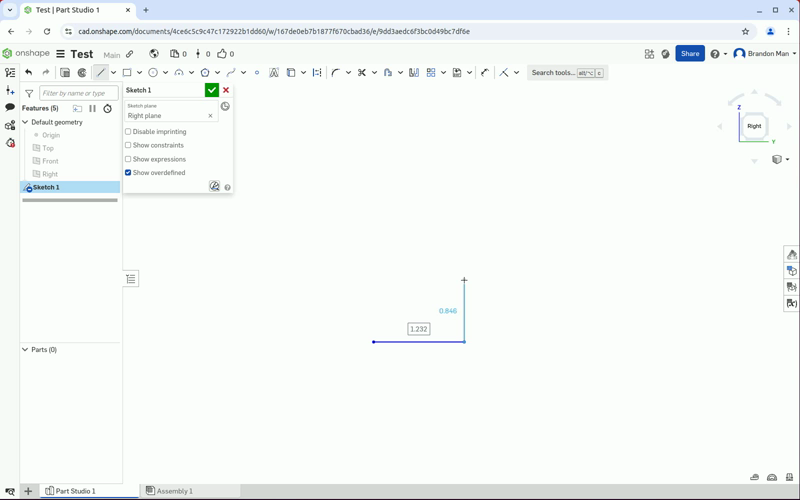
scroll(-6)
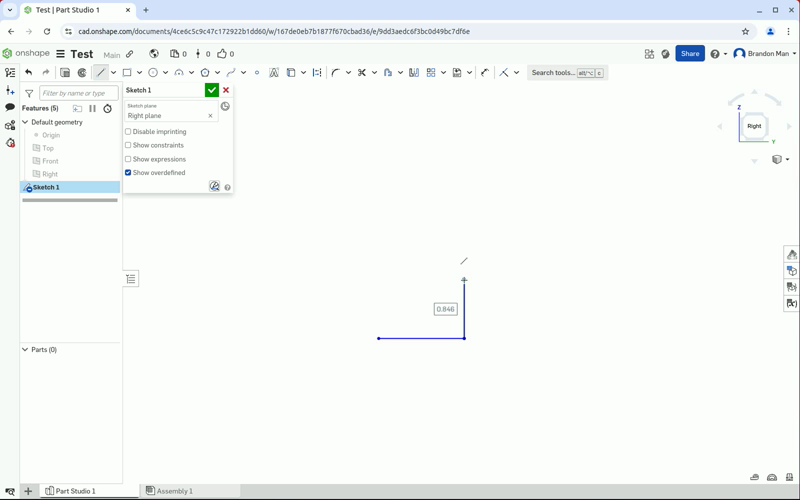
scroll(-6)
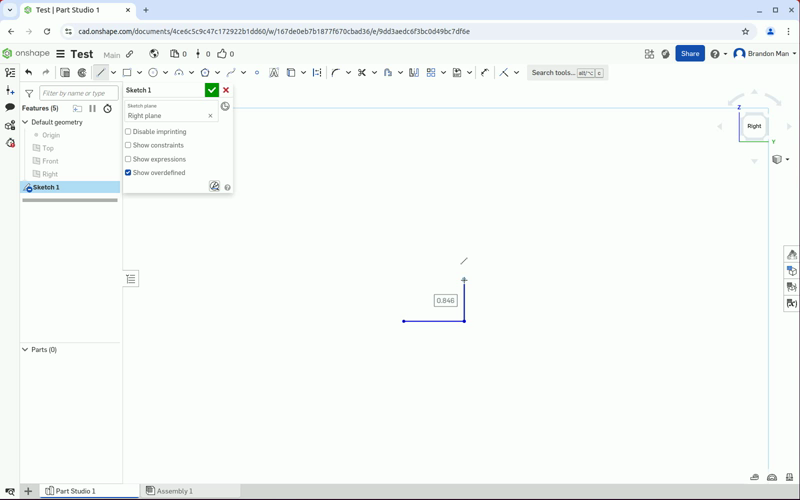
scroll(-6)
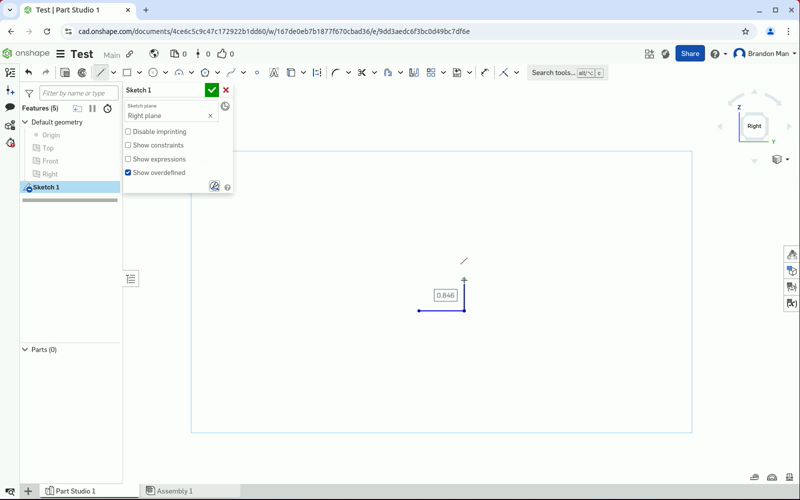
scroll(-6)
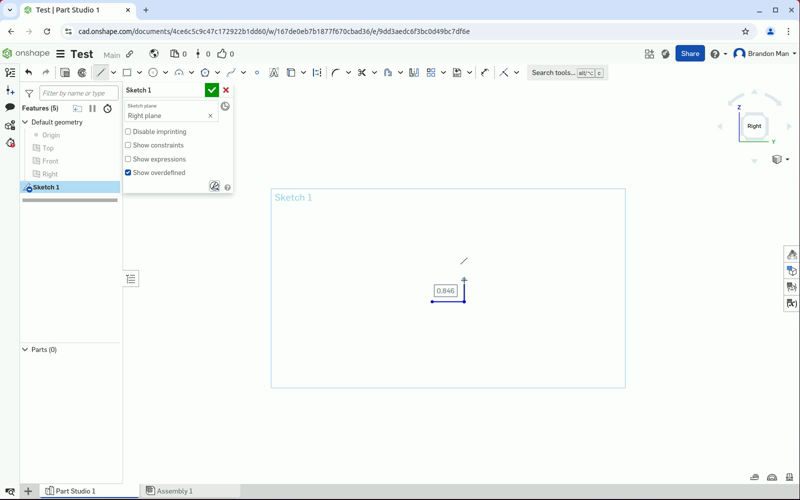
scroll(-6)
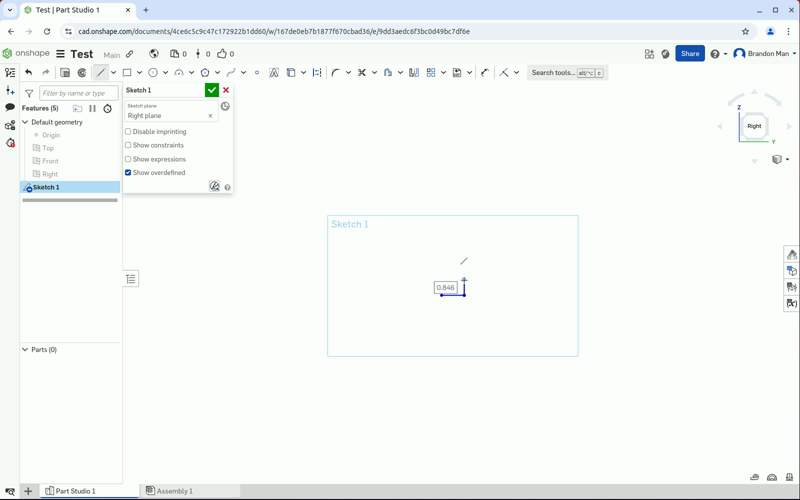
scroll(-6)
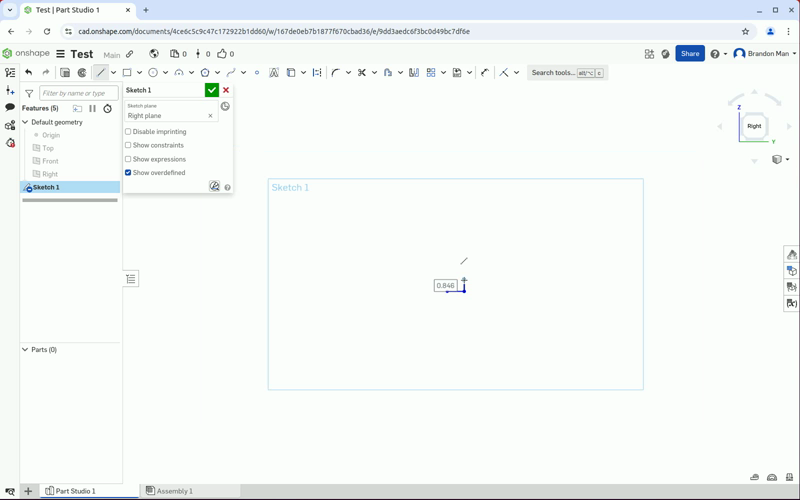
scroll(-6)
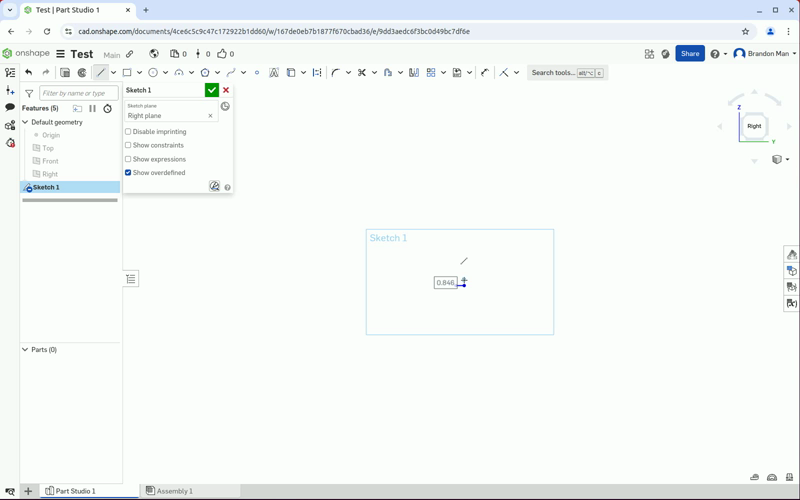
key_up(shift)
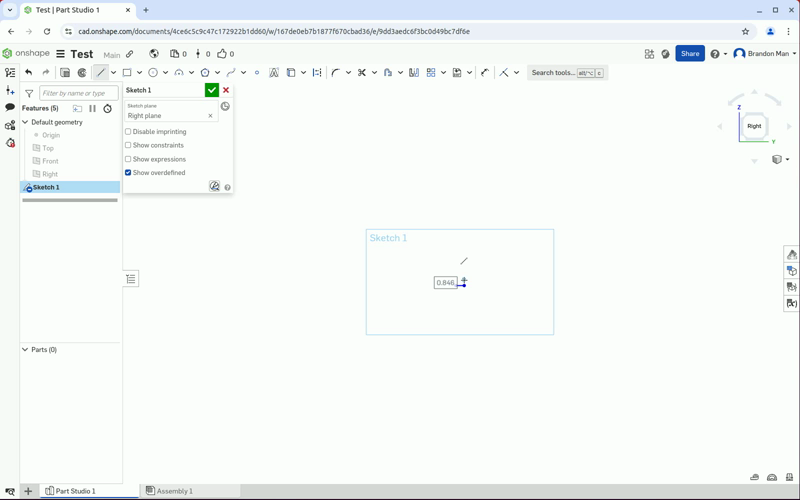
key_down(shift)
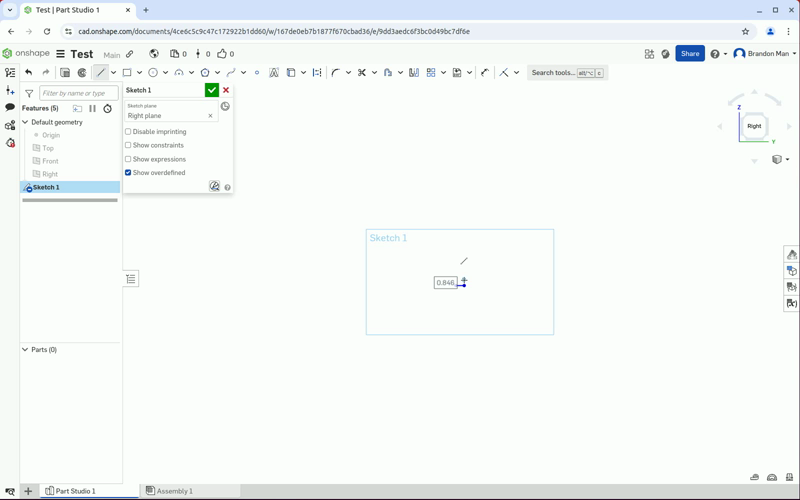
mouse_move(494, 279)
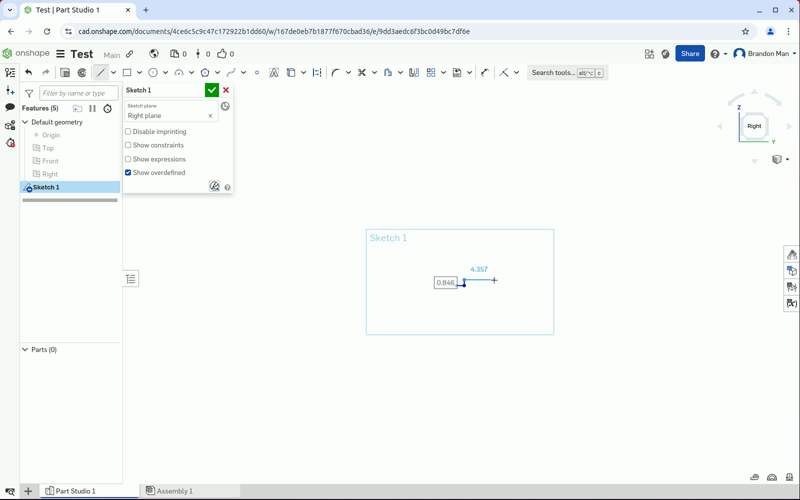
mouse_move(458, 279)
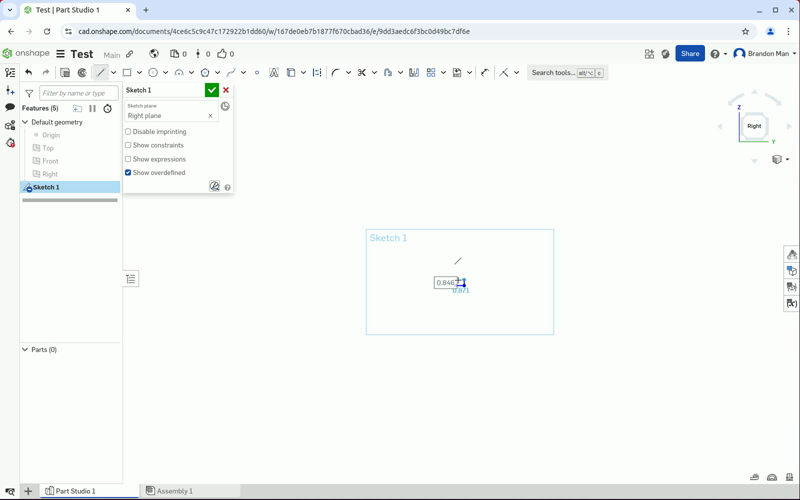
scroll(6)
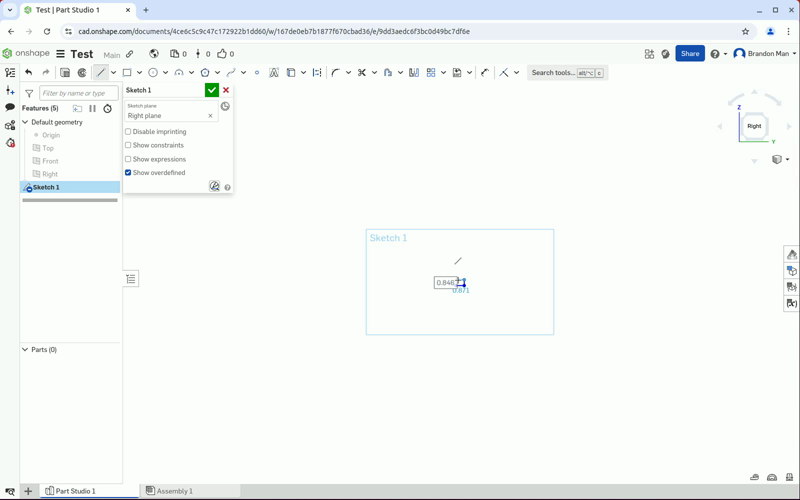
scroll(6)
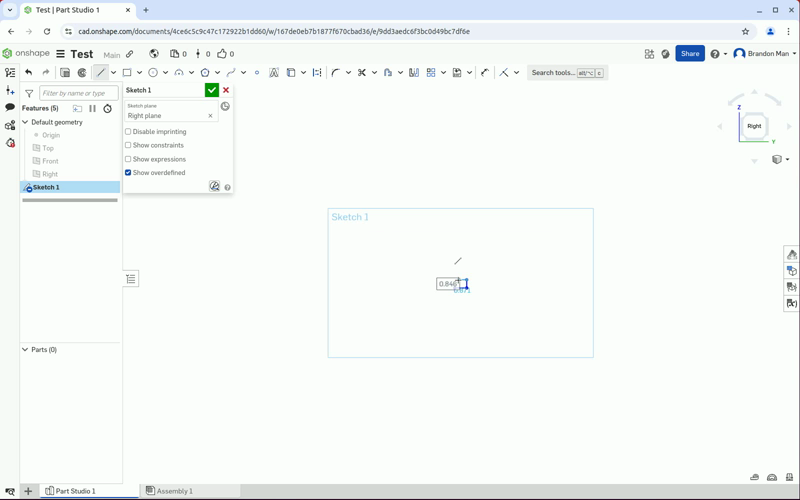
scroll(6)
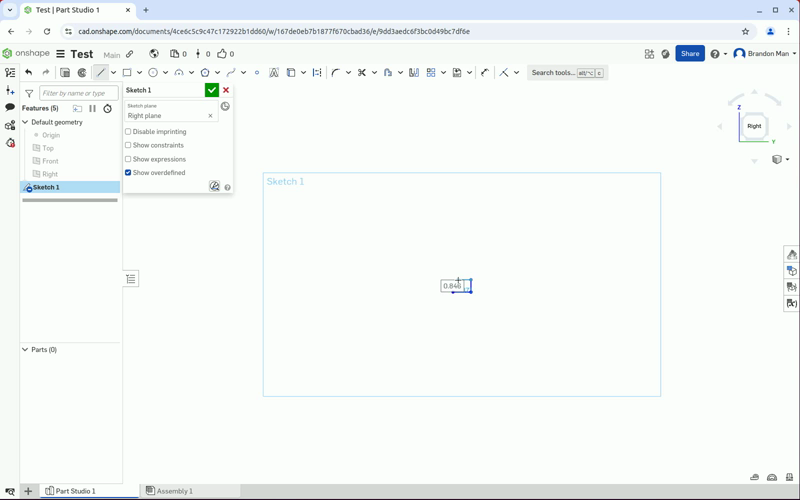
scroll(6)
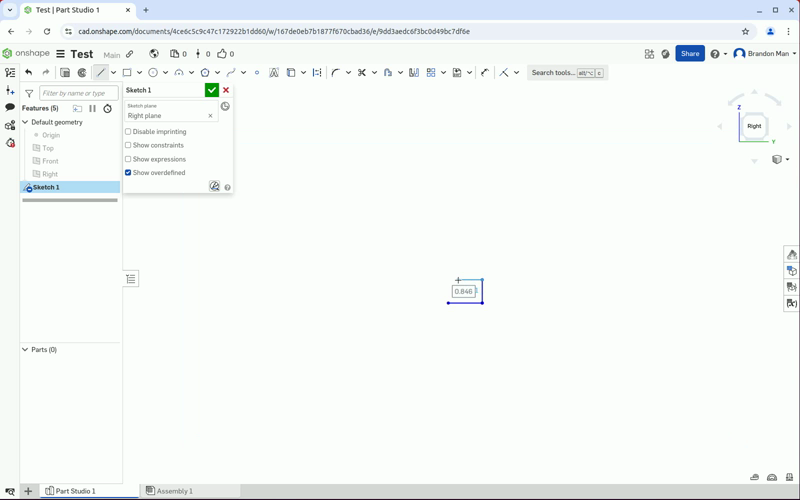
scroll(6)
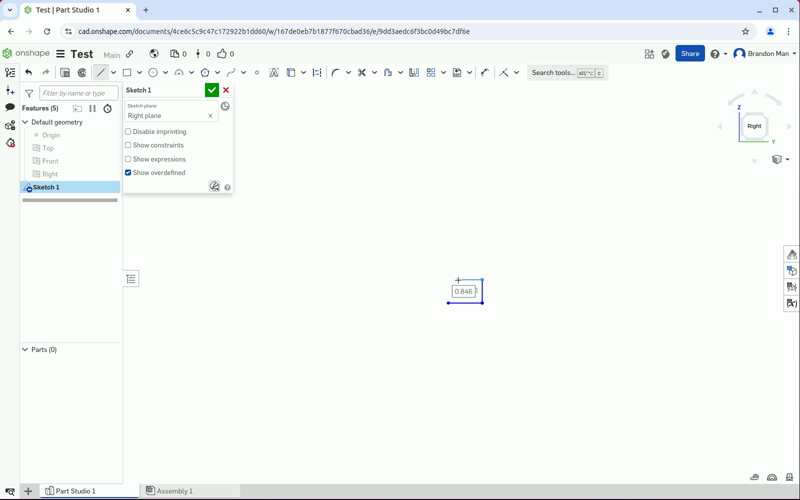
scroll(6)
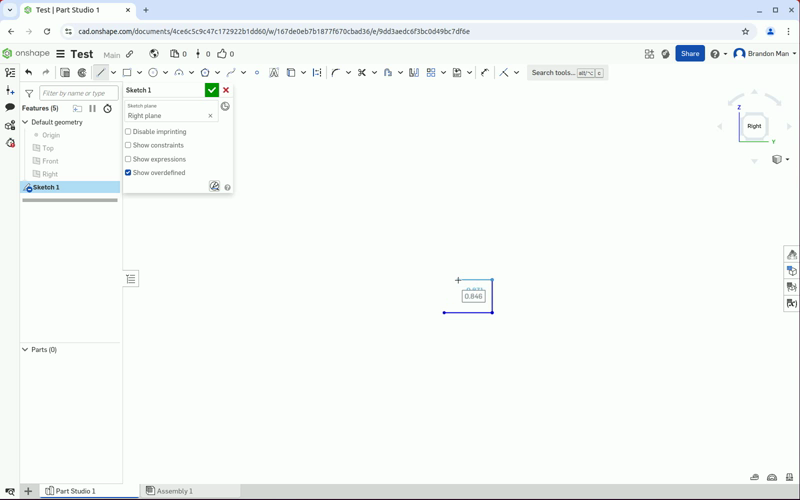
scroll(6)
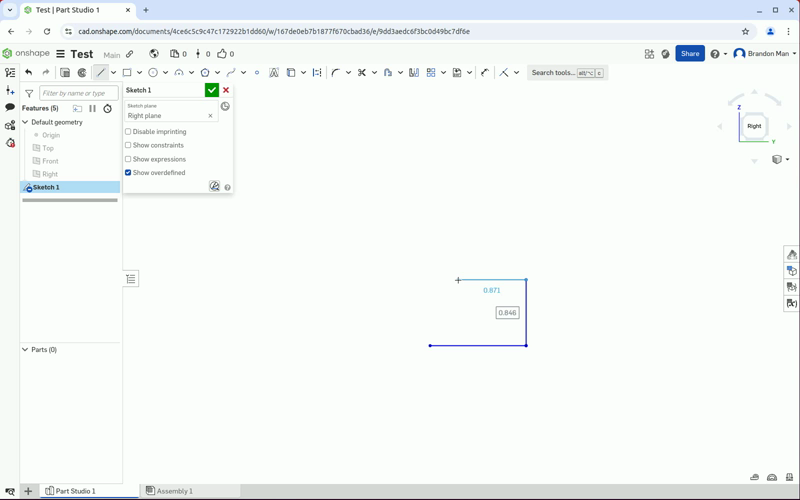
click(458, 279)
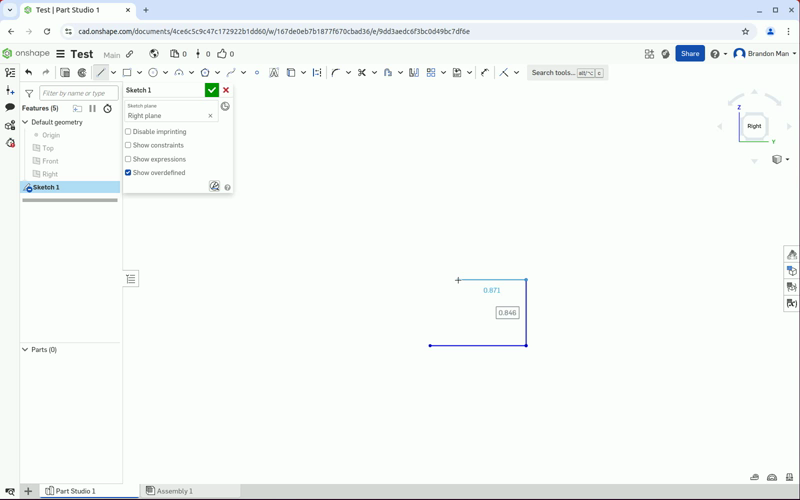
scroll(-6)
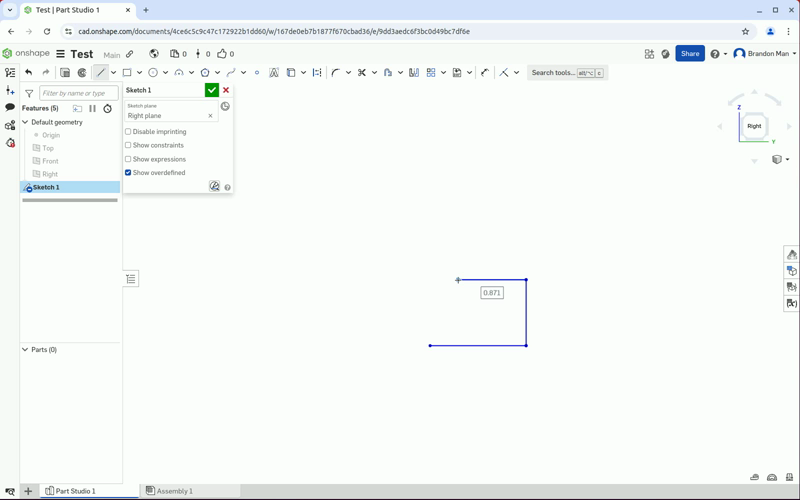
scroll(-6)
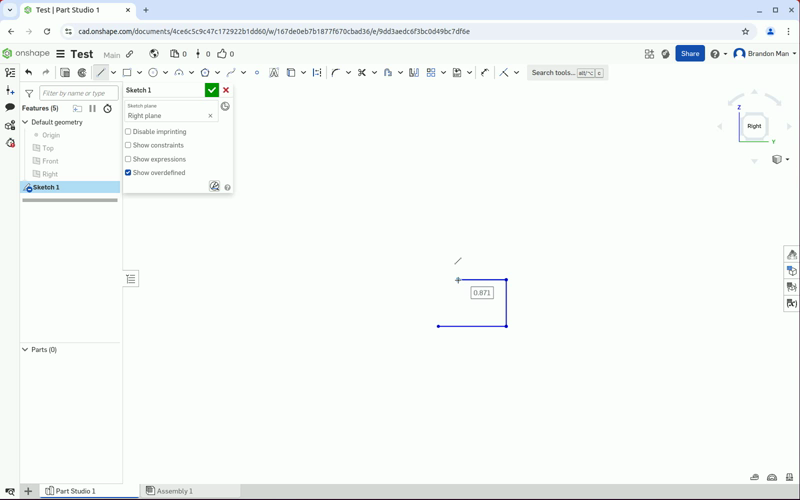
scroll(-6)
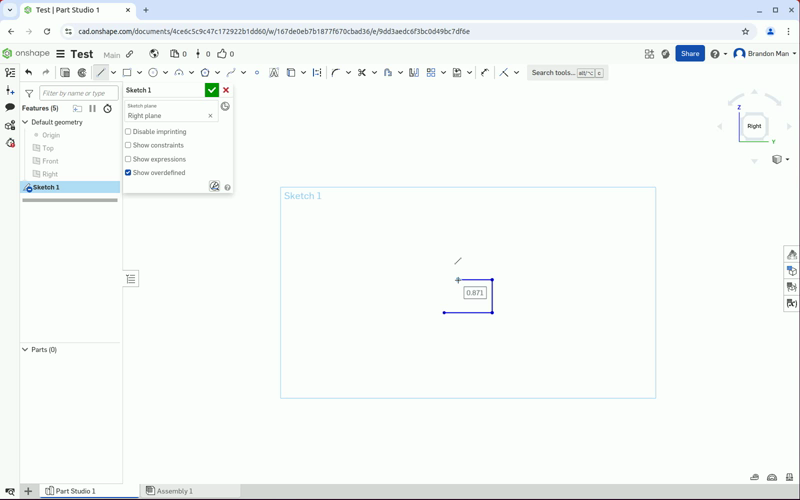
scroll(-6)
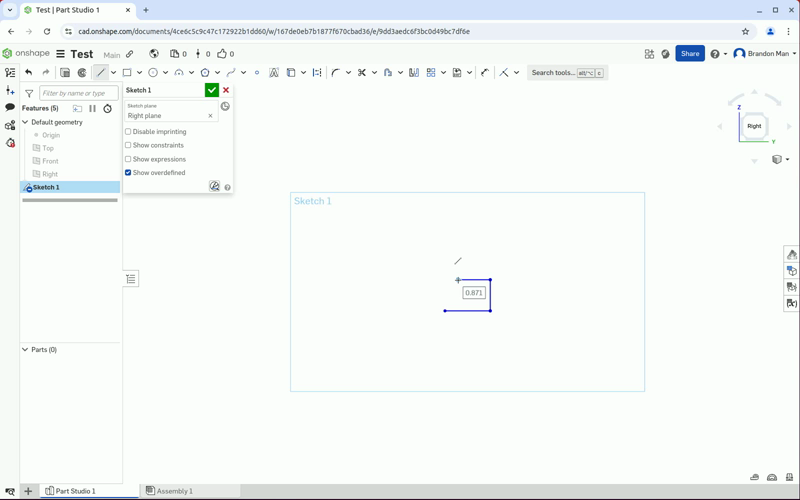
scroll(-6)
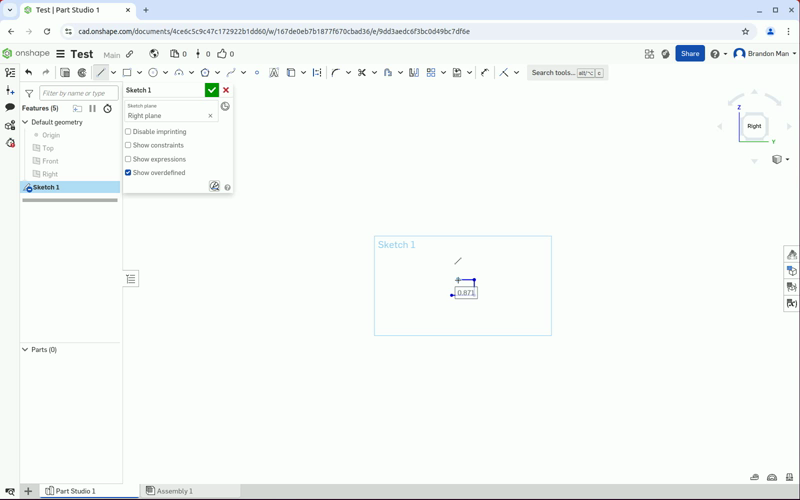
scroll(-6)
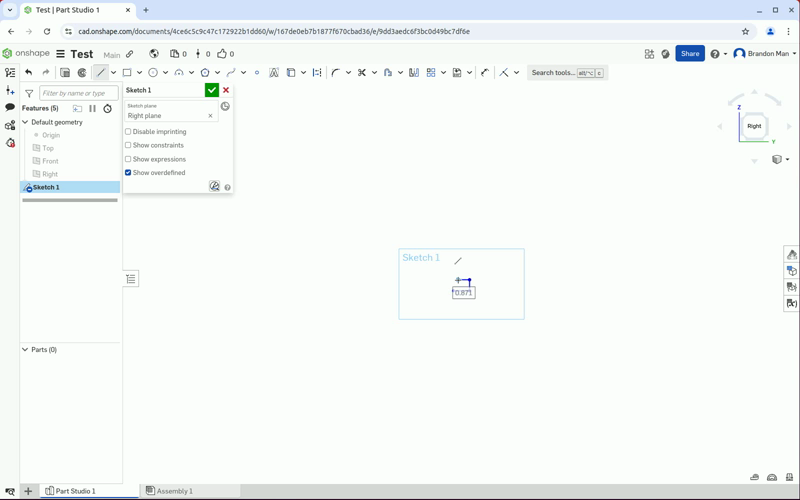
scroll(-6)
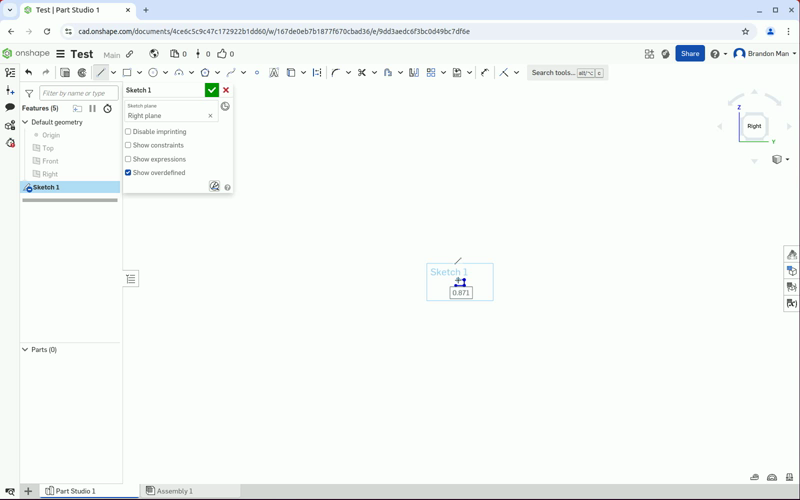
key_up(shift)
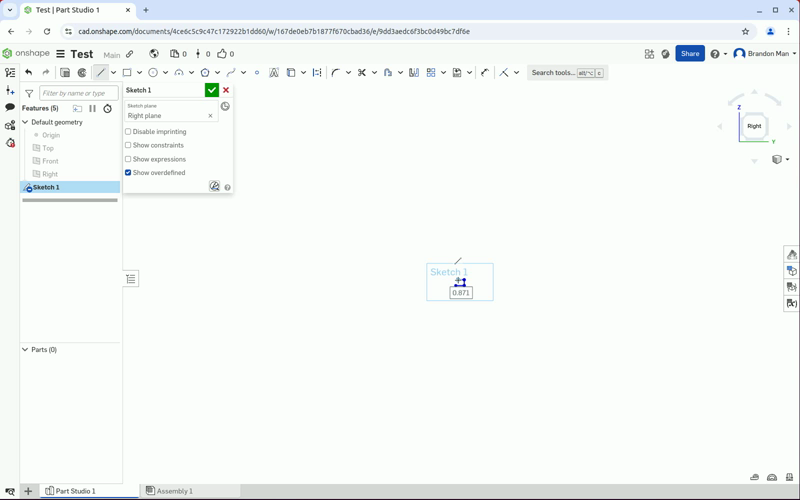
mouse_move(488, 279)
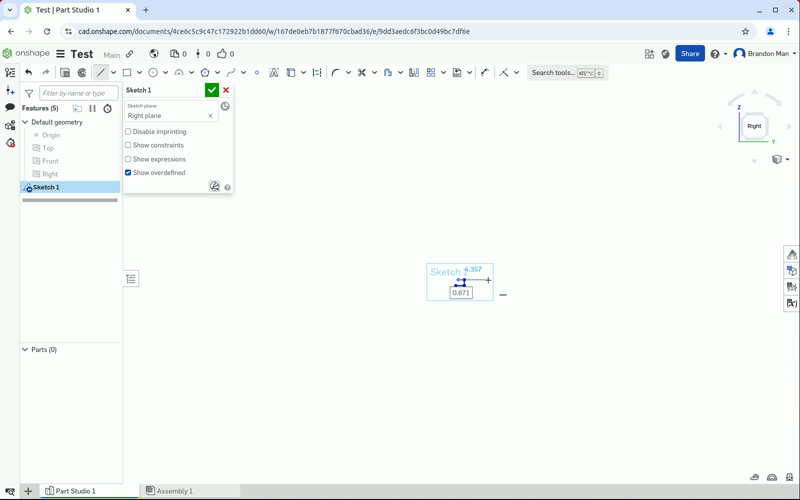
key_down(shift)
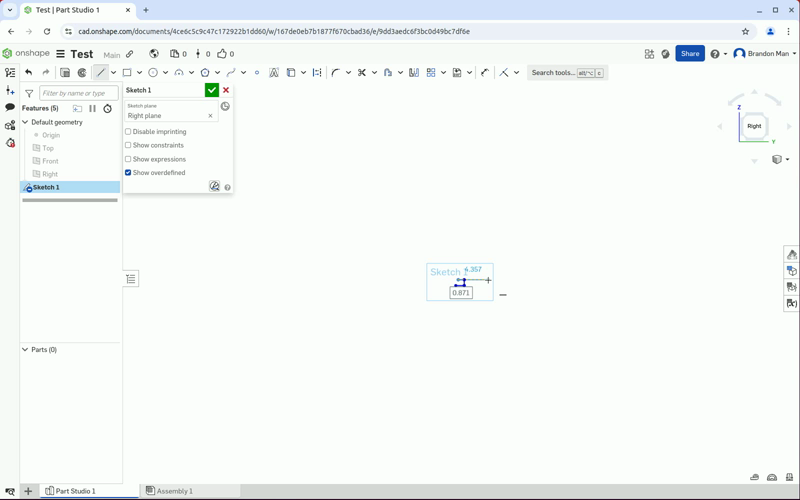
mouse_move(458, 285)
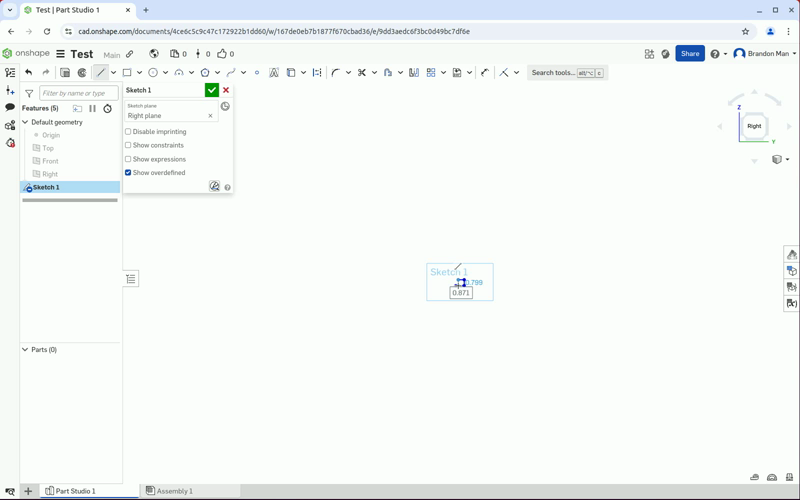
scroll(6)
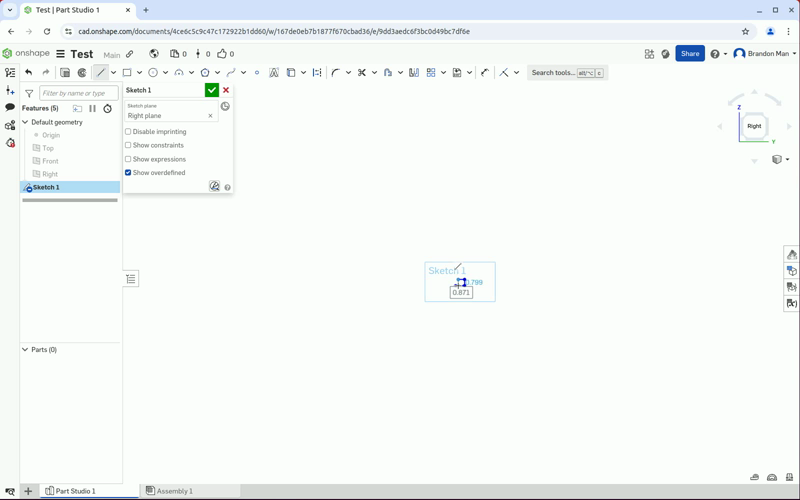
scroll(6)
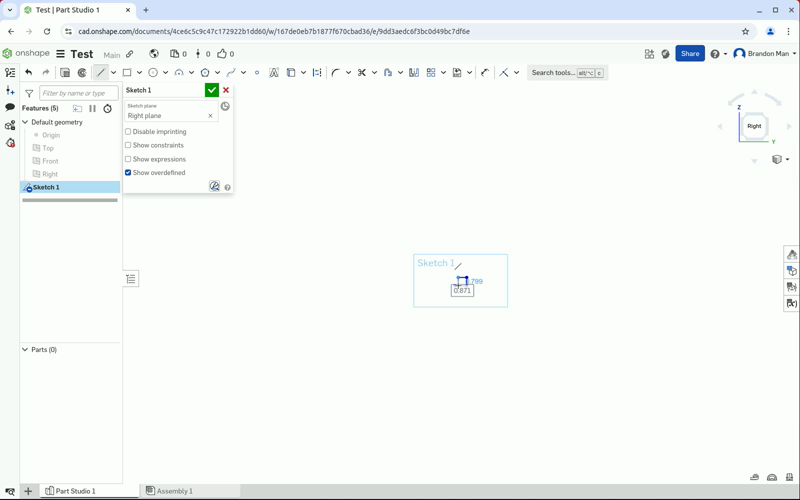
scroll(6)
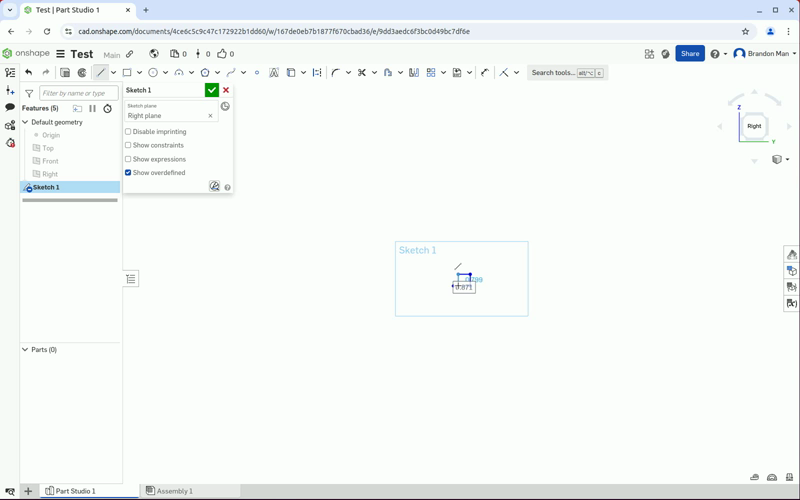
scroll(6)
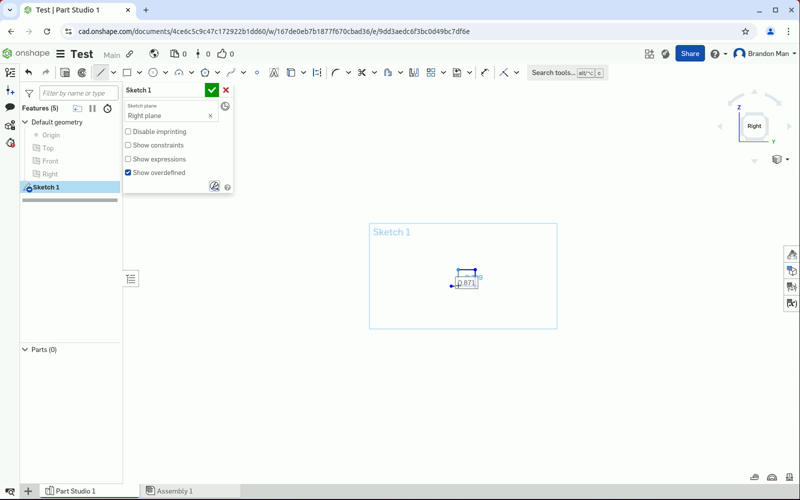
scroll(6)
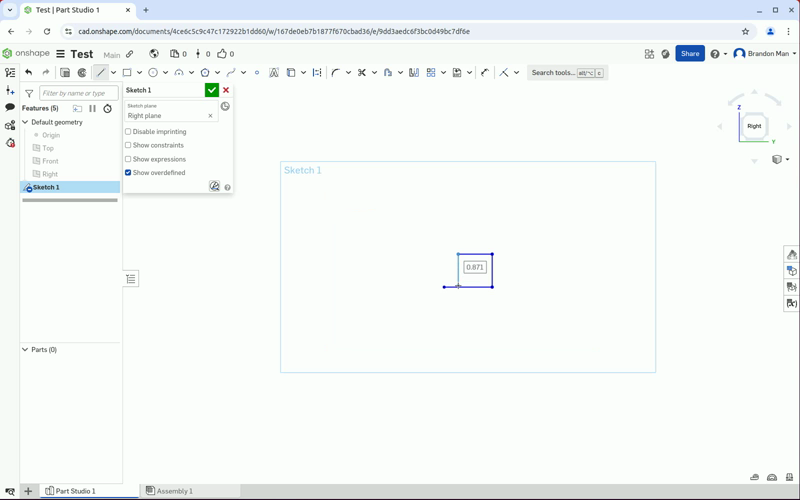
scroll(6)
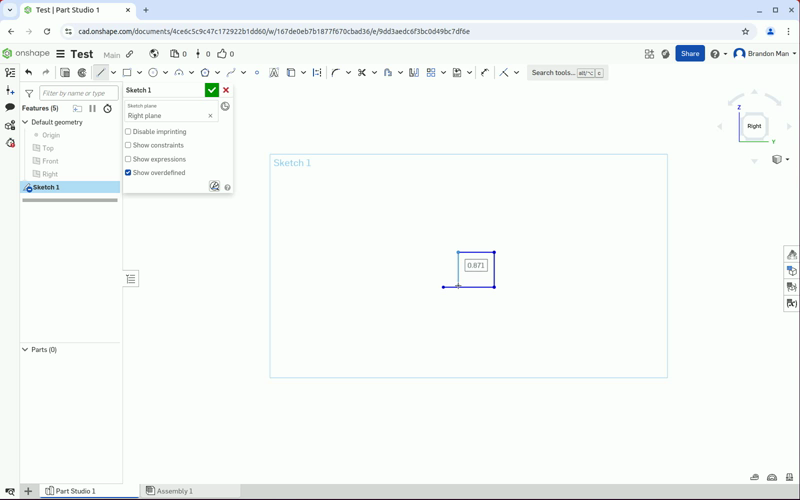
scroll(6)
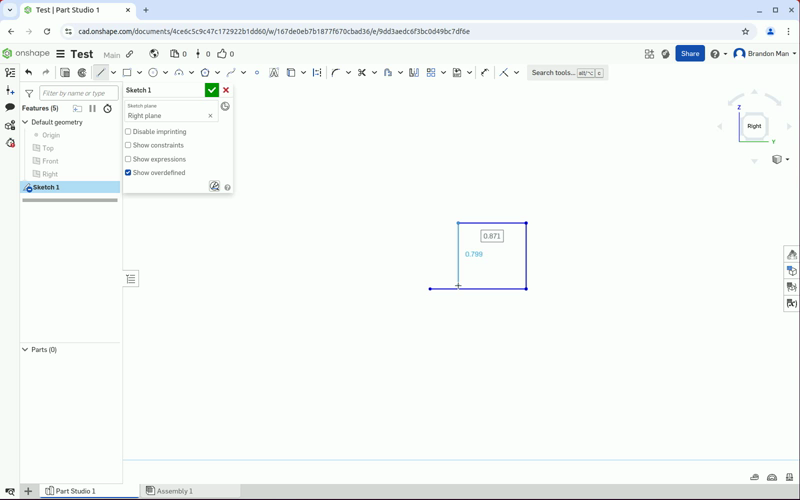
key_up(shift)
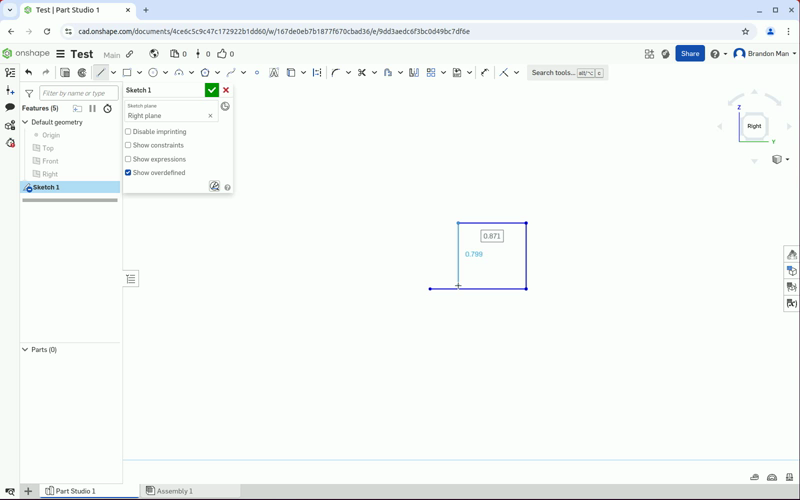
click(458, 285)
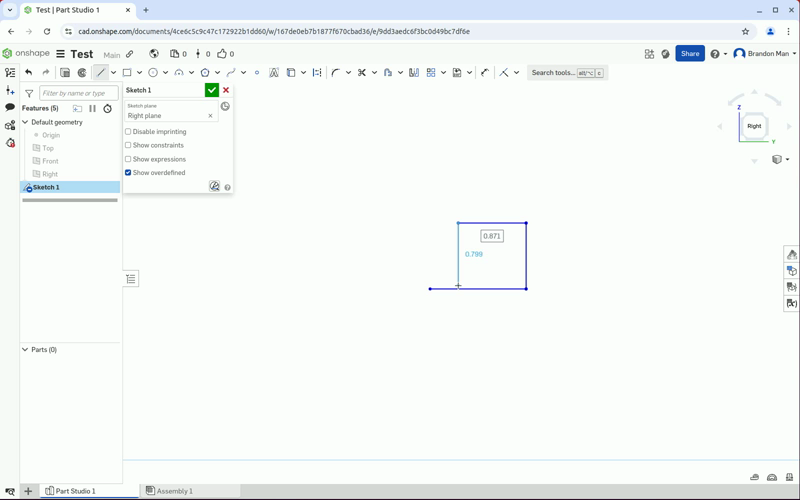
scroll(-6)
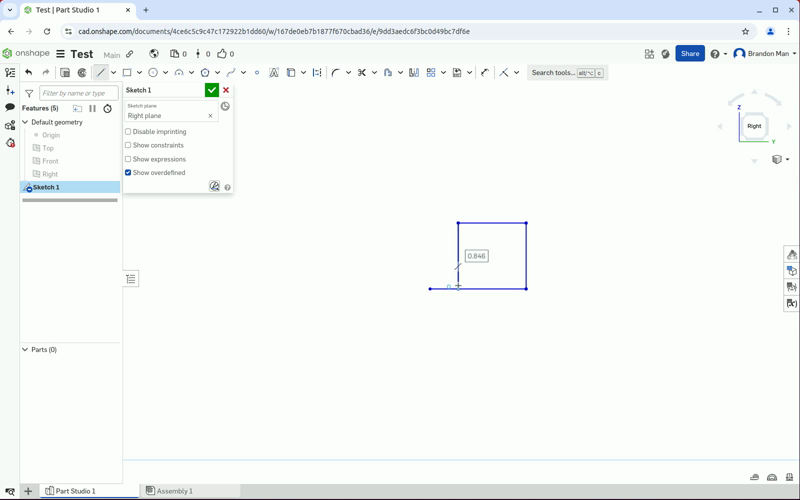
scroll(-6)
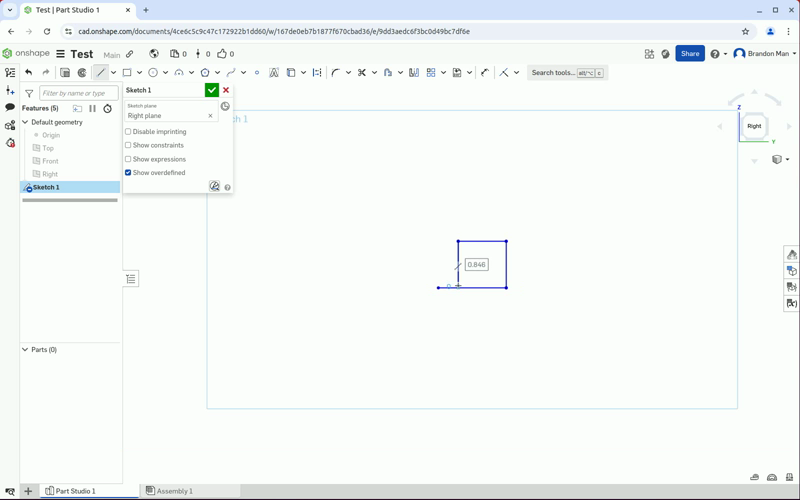
scroll(-6)
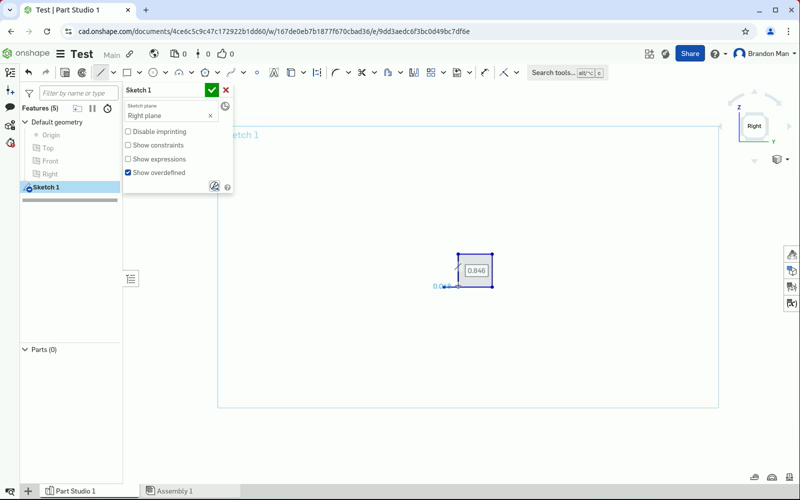
scroll(-6)
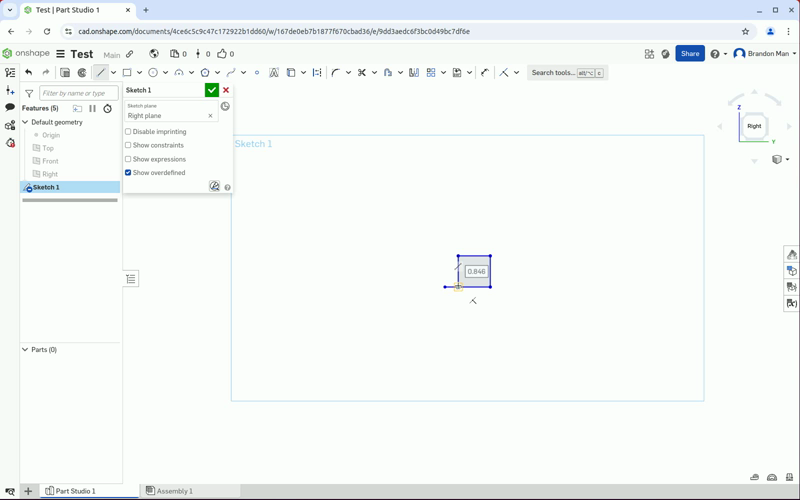
scroll(-6)
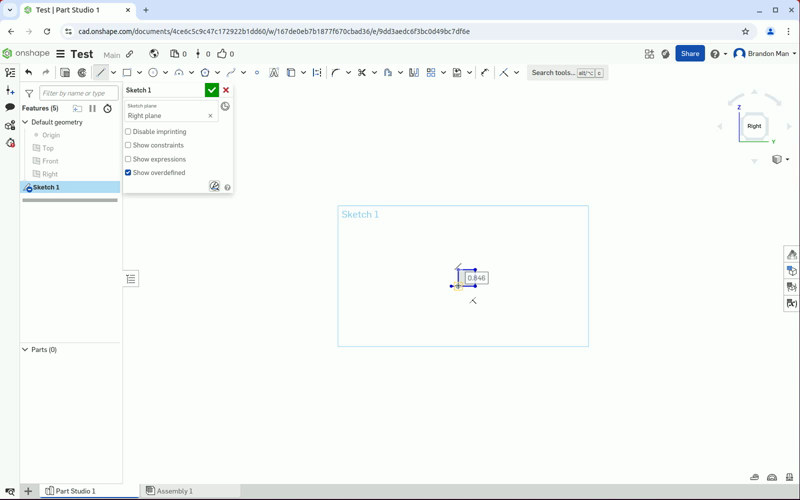
scroll(-6)
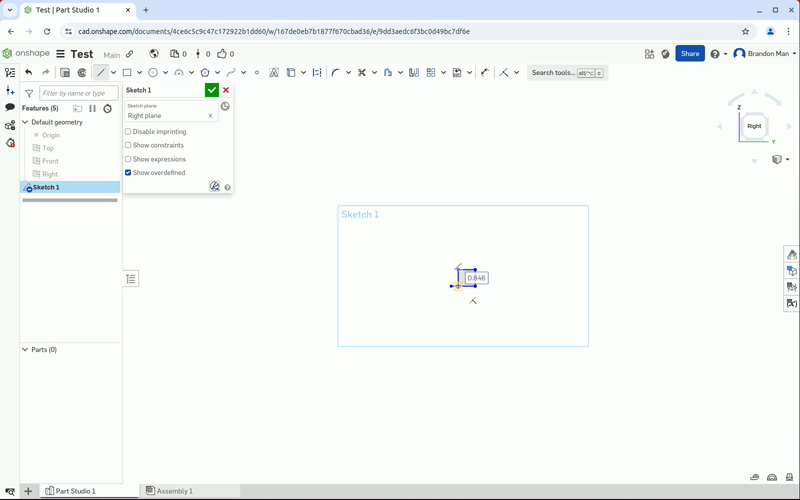
scroll(-6)
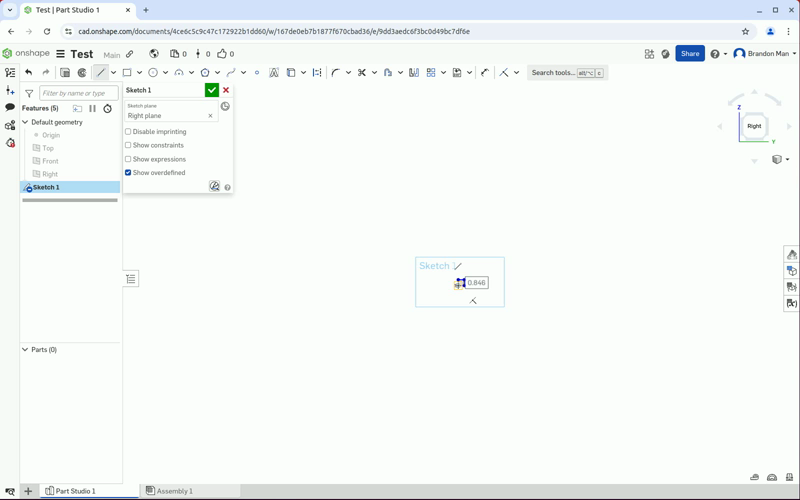
key(esc)
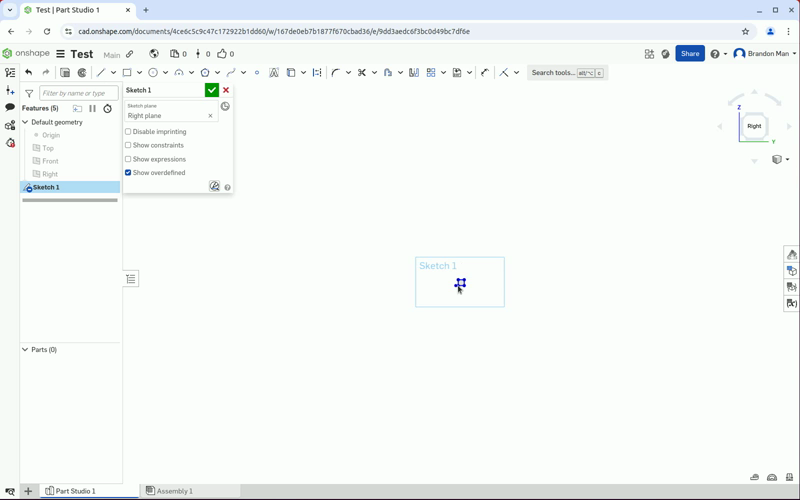
key(l)
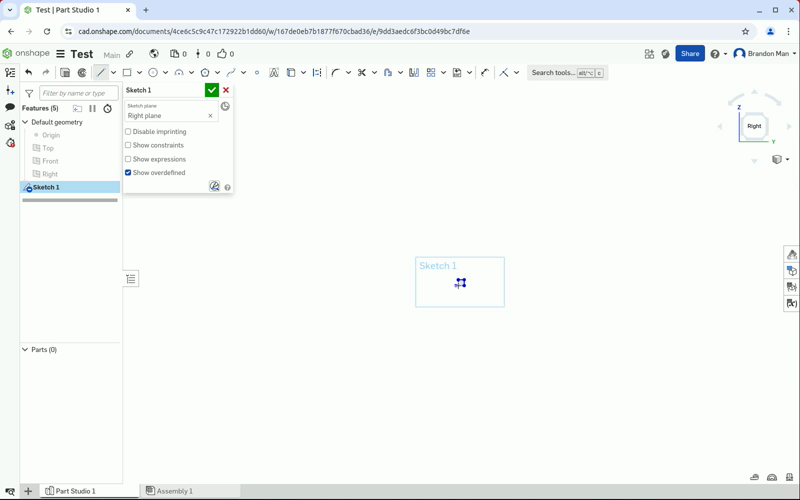
key_down(shift)
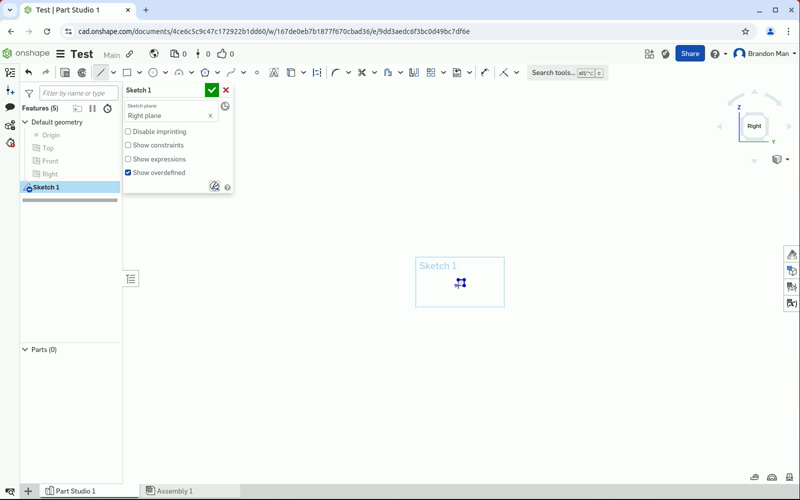
mouse_move(458, 284)
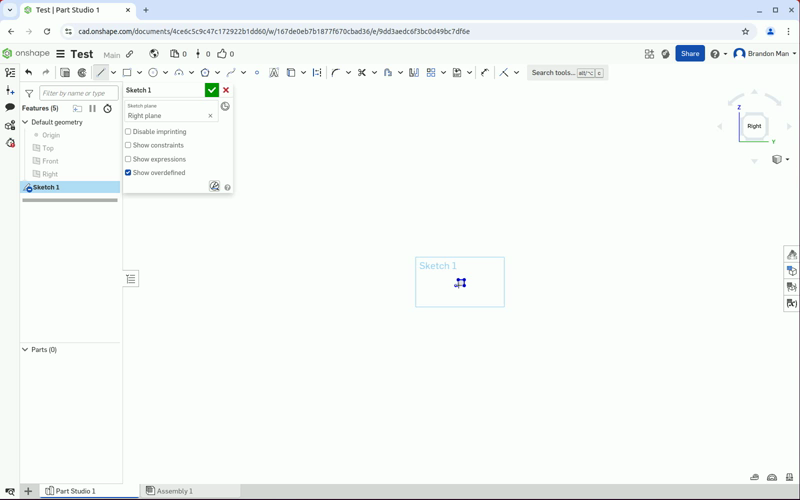
scroll(6)
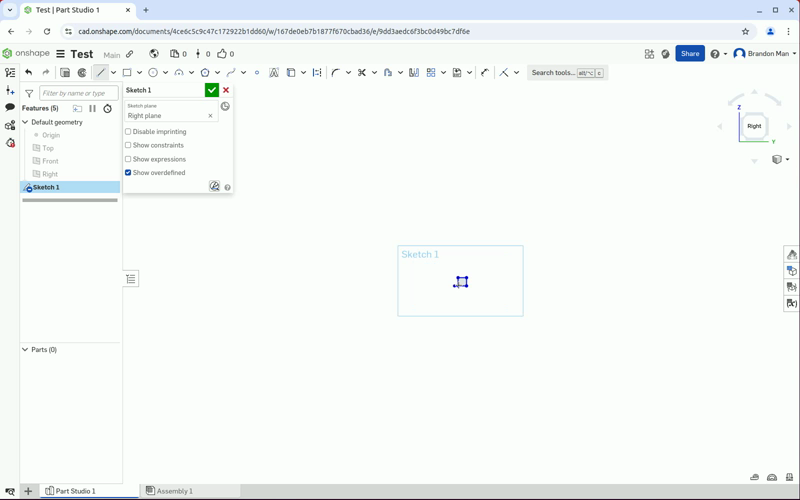
scroll(6)
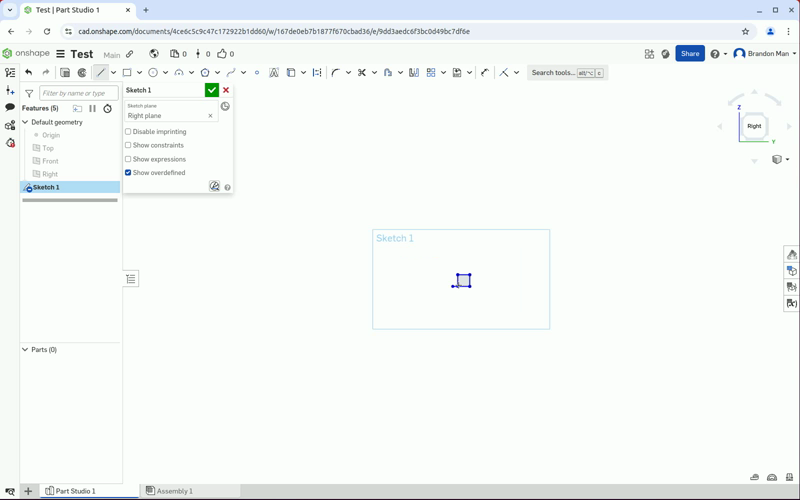
scroll(6)
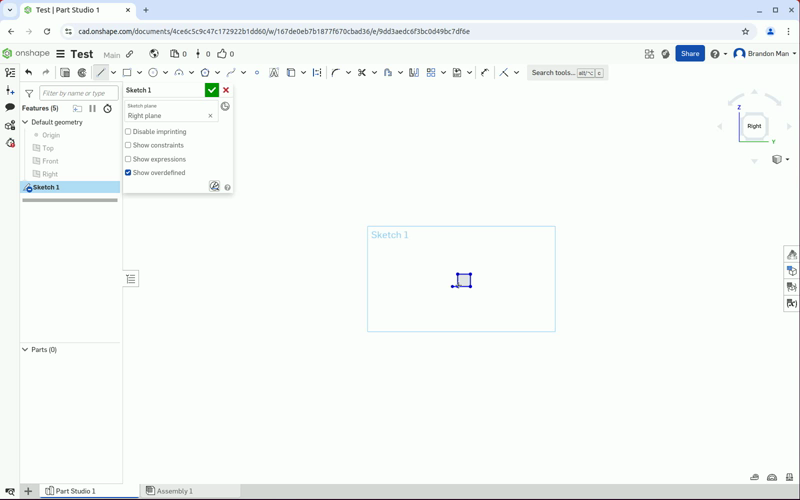
scroll(6)
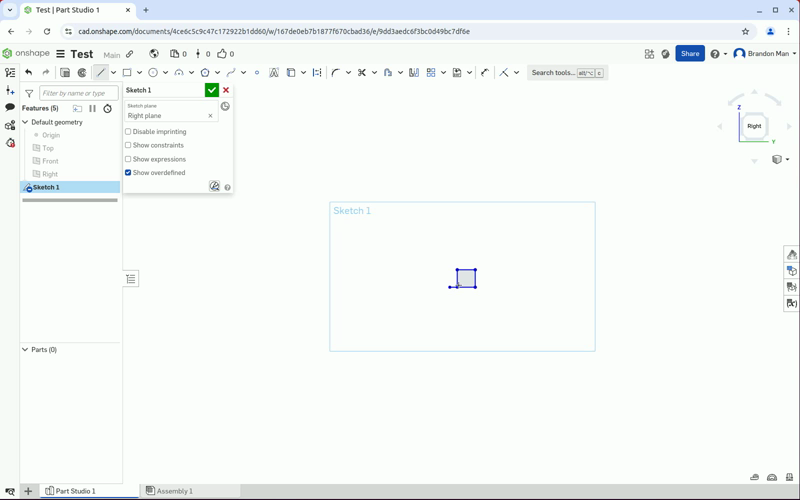
scroll(6)
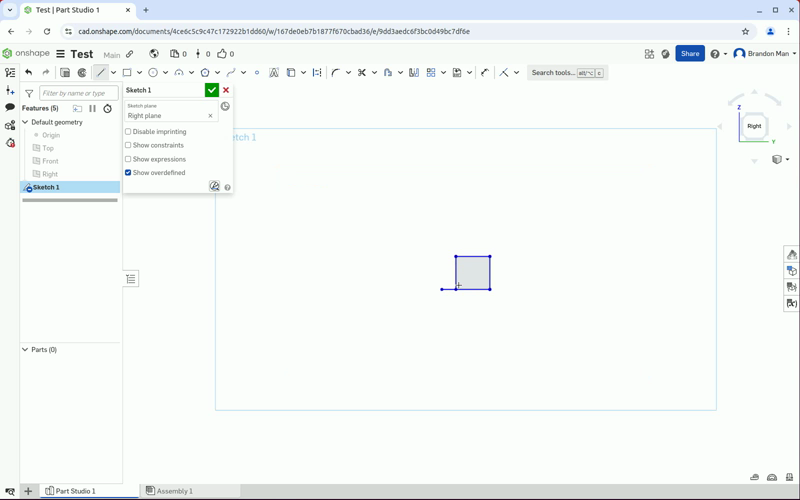
scroll(6)
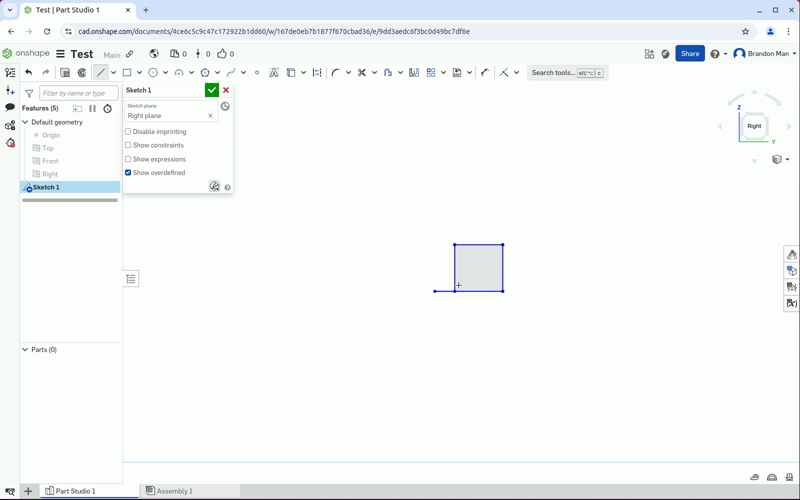
scroll(6)
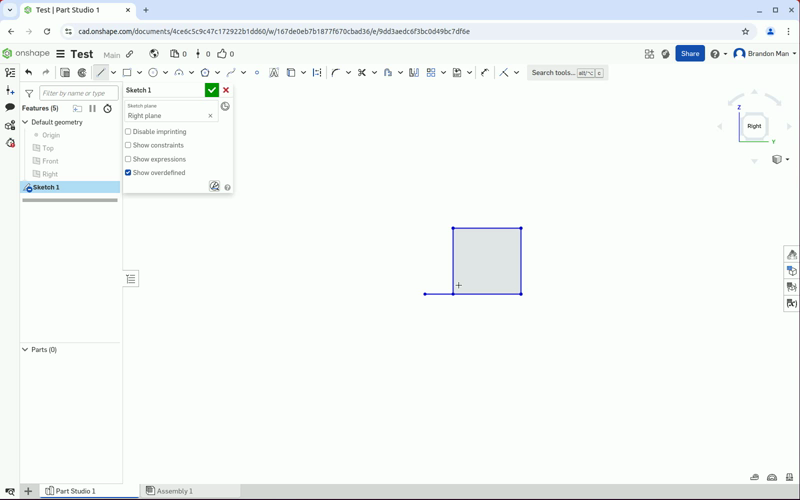
click(458, 284)
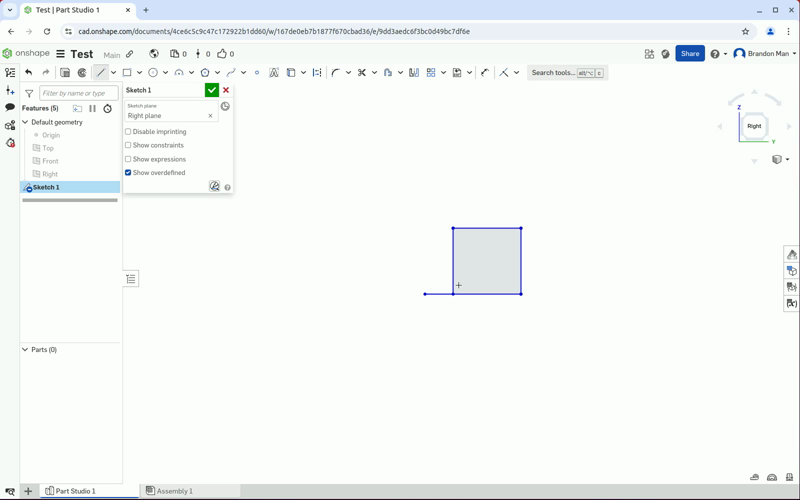
scroll(-6)
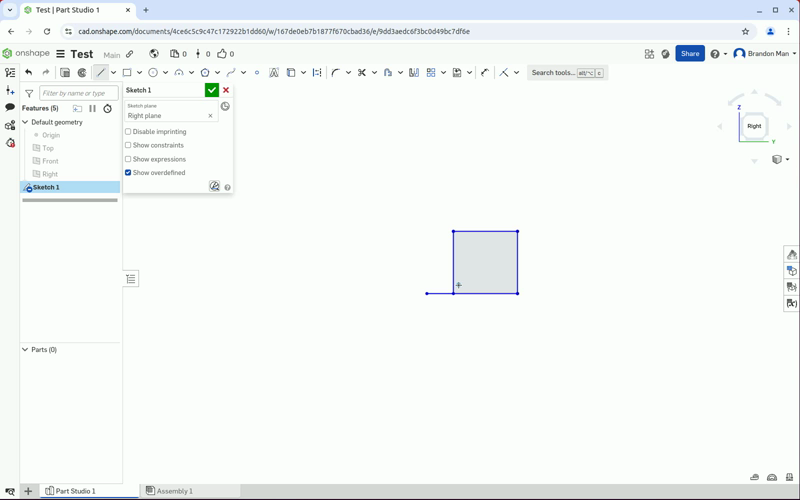
scroll(-6)
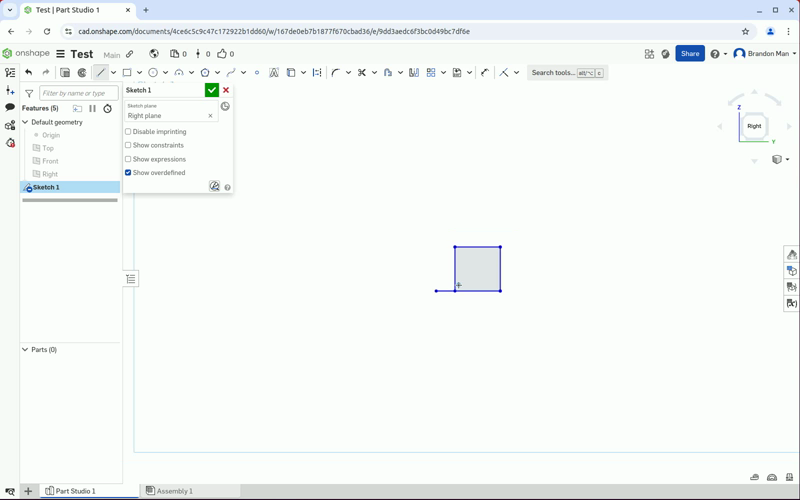
scroll(-6)
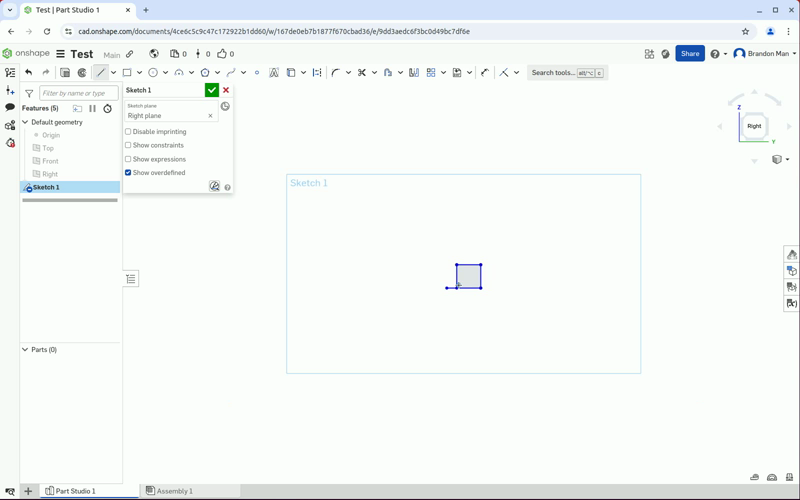
scroll(-6)
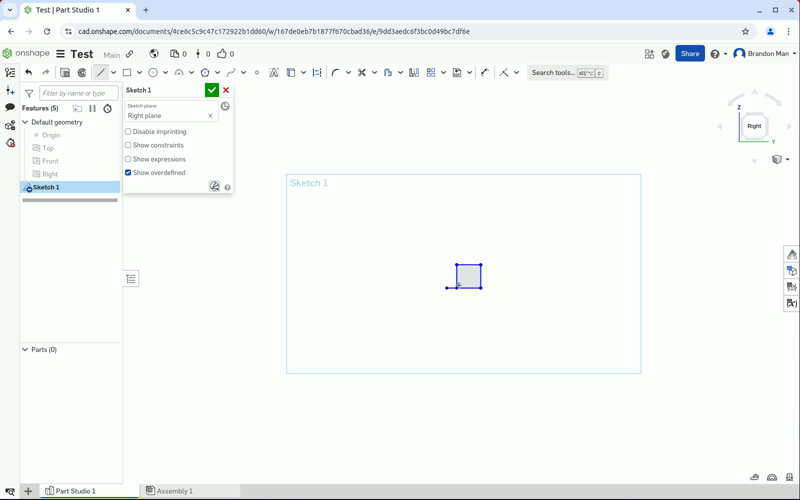
scroll(-6)
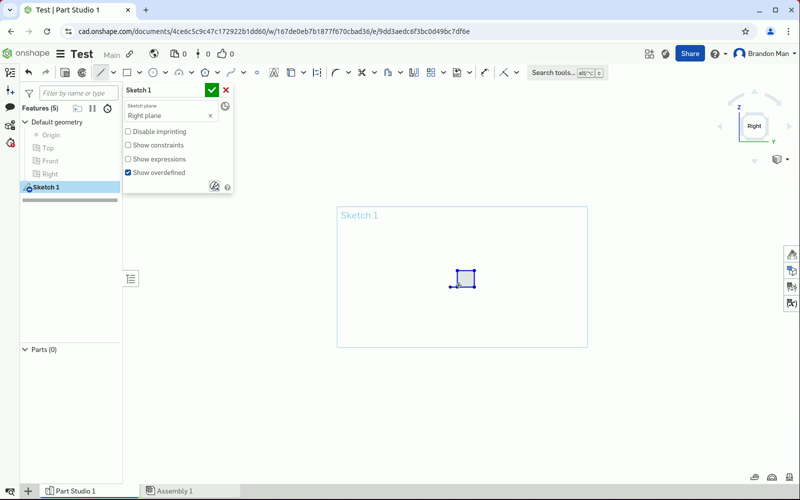
scroll(-6)
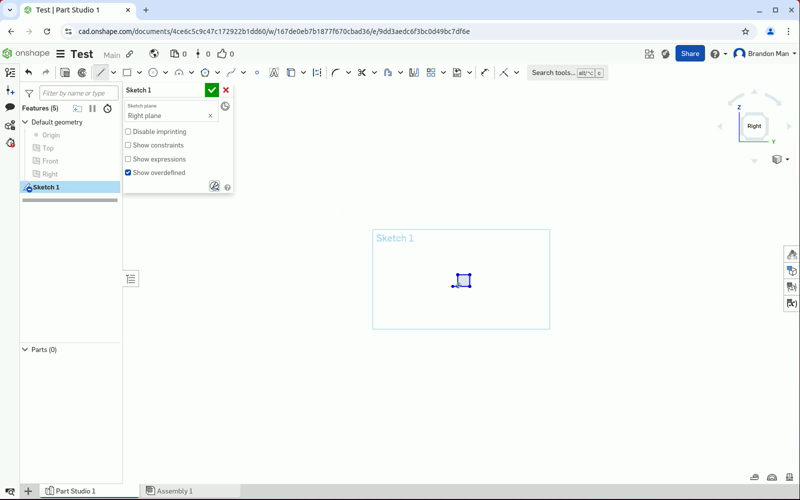
scroll(-6)
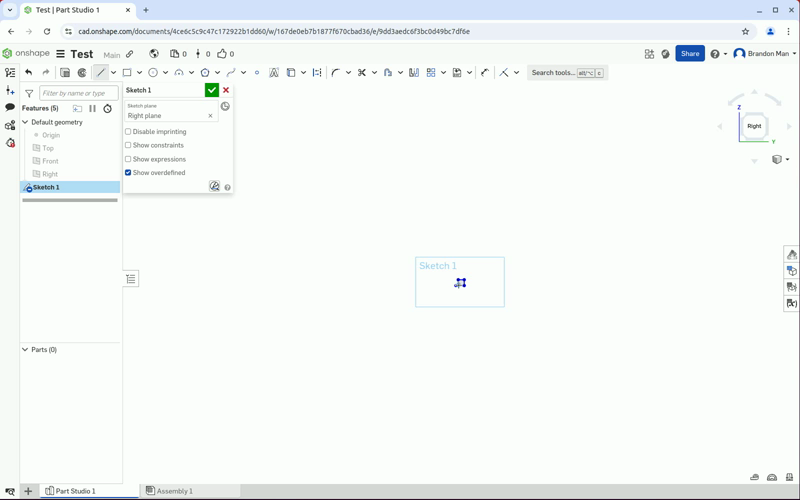
key_up(shift)
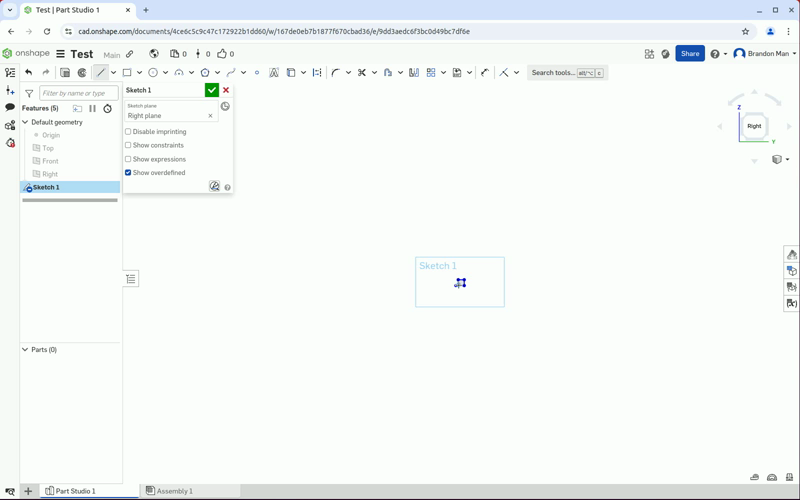
key_down(shift)
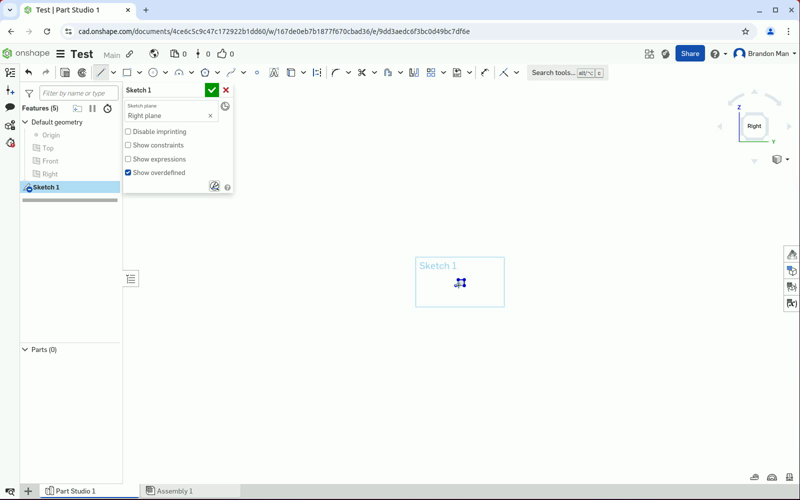
mouse_move(489, 284)
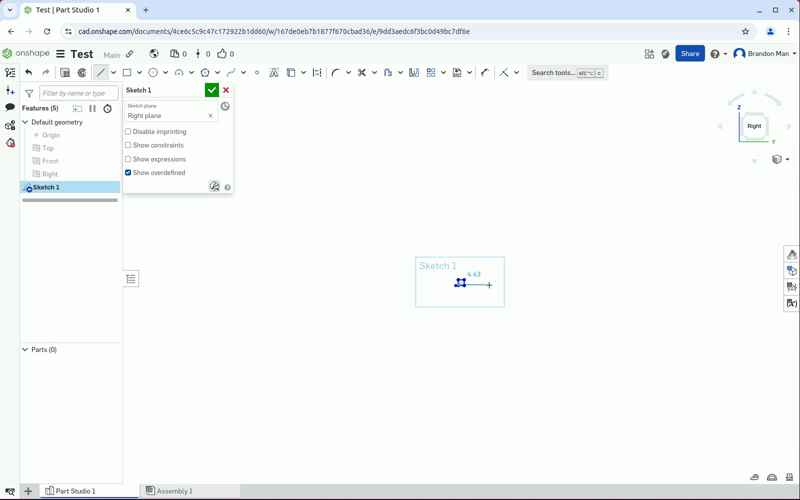
mouse_move(463, 284)
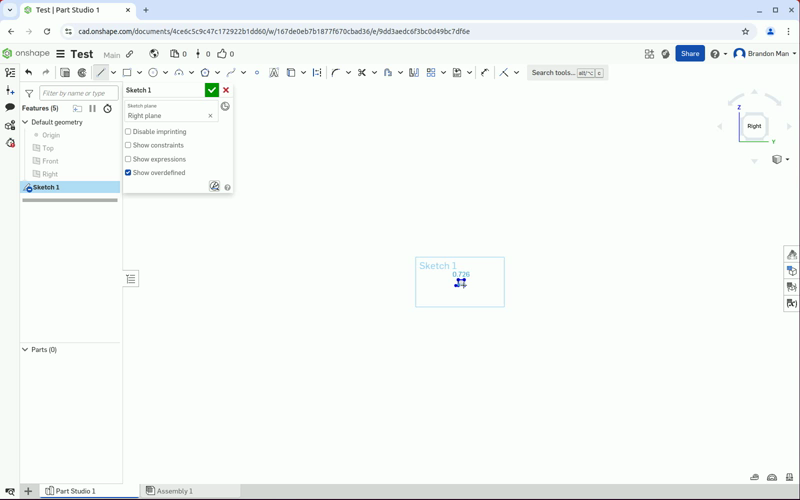
scroll(6)
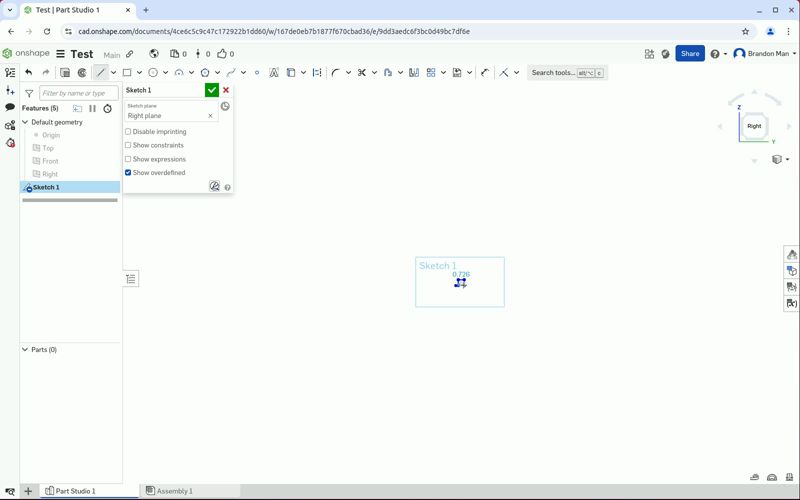
scroll(6)
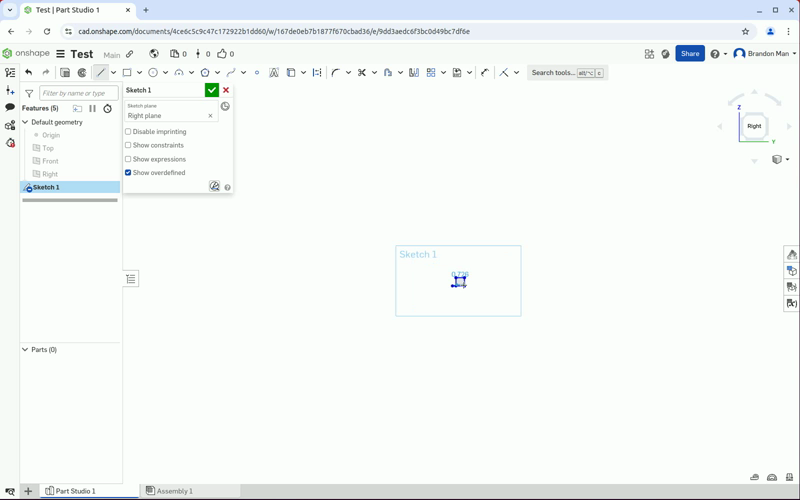
scroll(6)
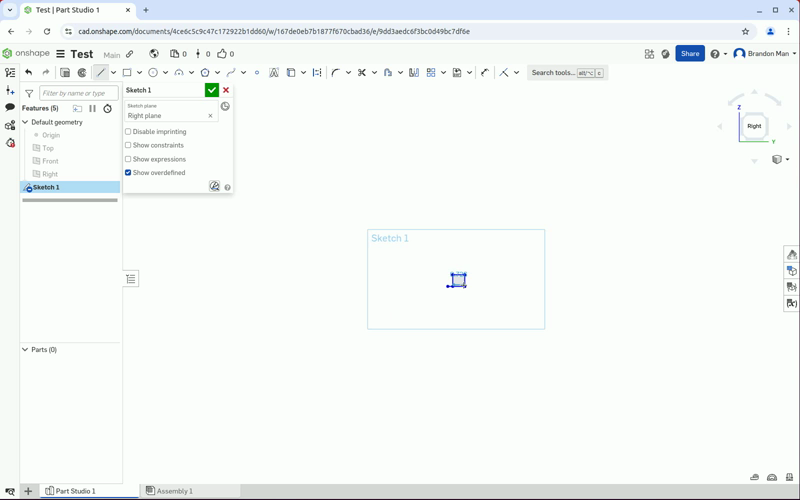
scroll(6)
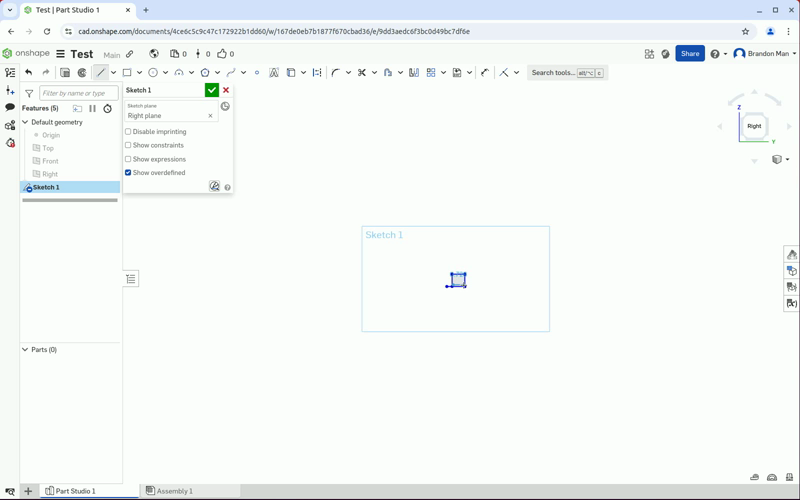
scroll(6)
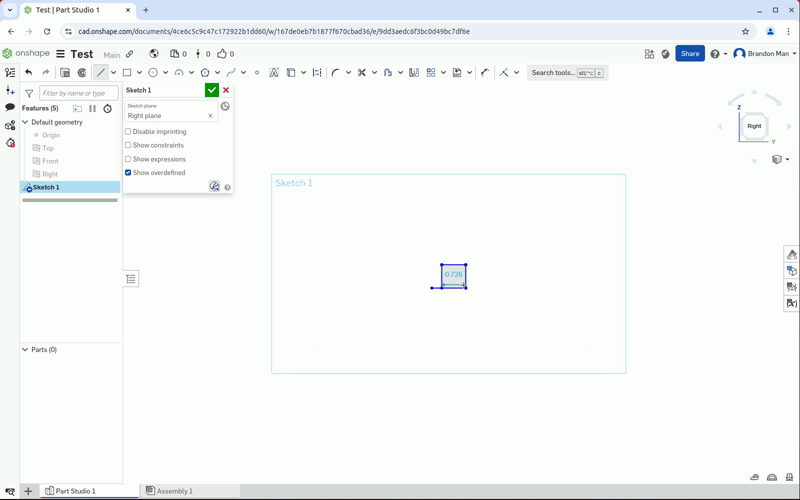
scroll(6)
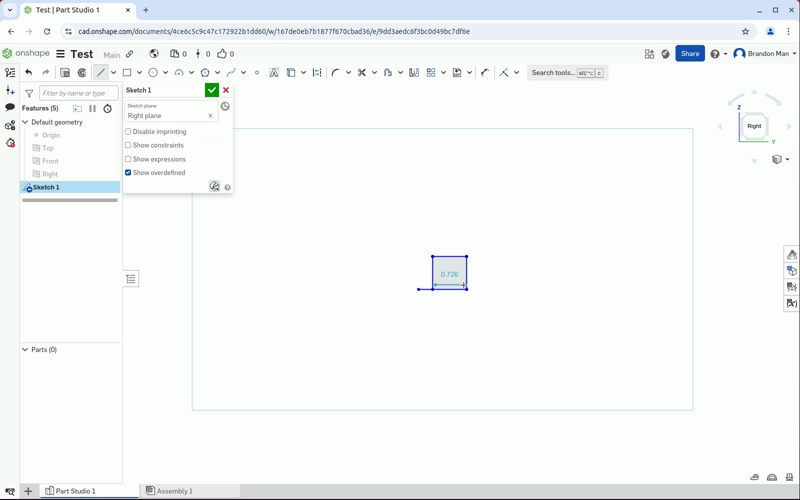
scroll(6)
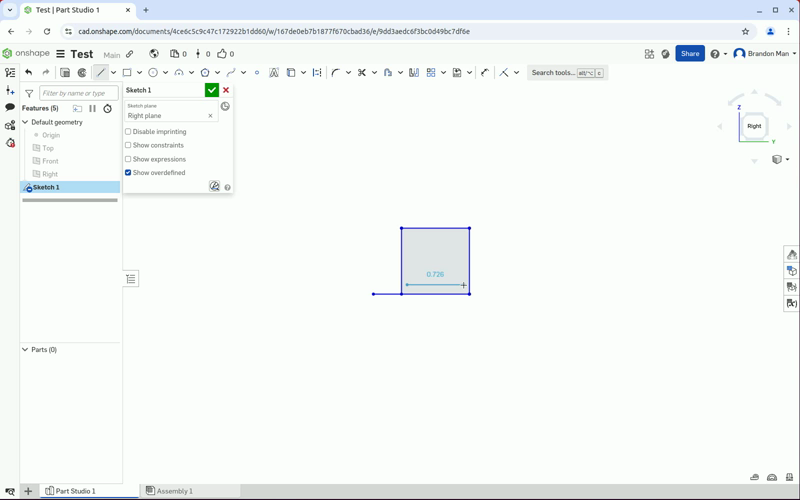
click(463, 284)
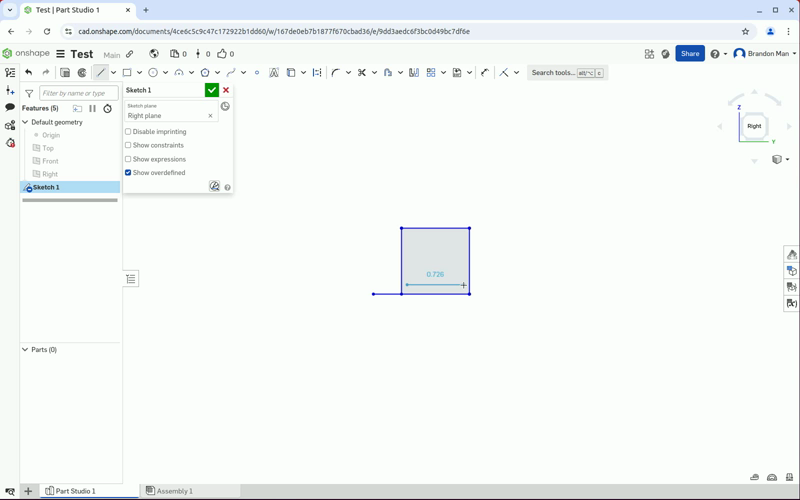
scroll(-6)
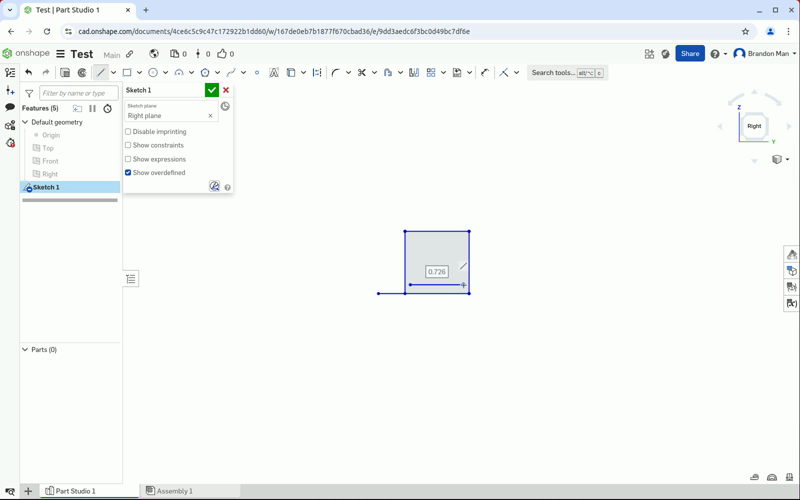
scroll(-6)
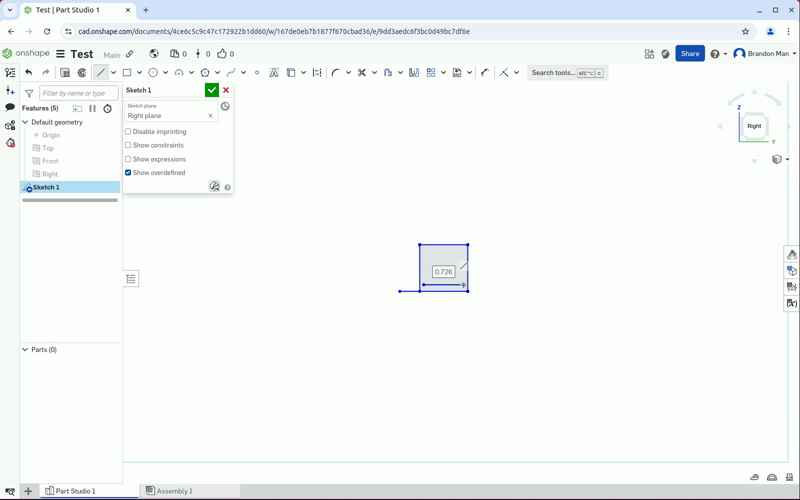
scroll(-6)
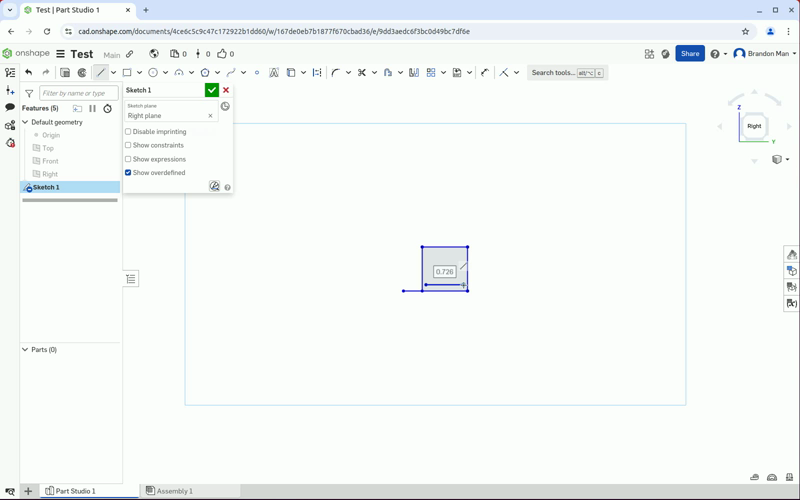
scroll(-6)
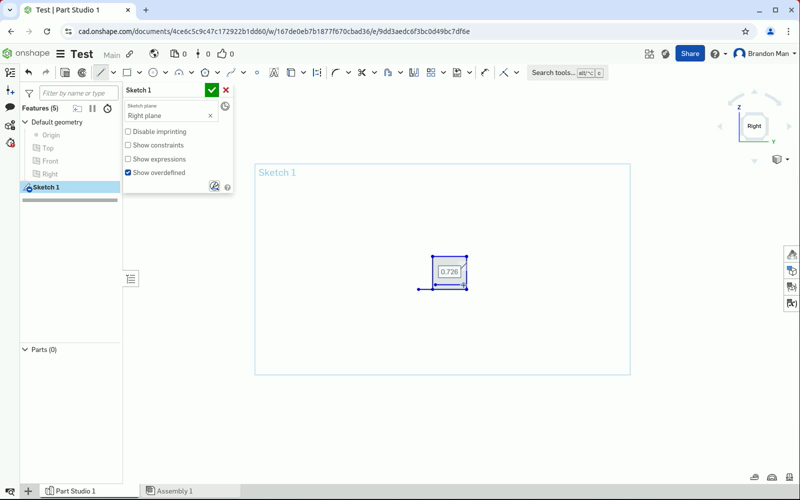
scroll(-6)
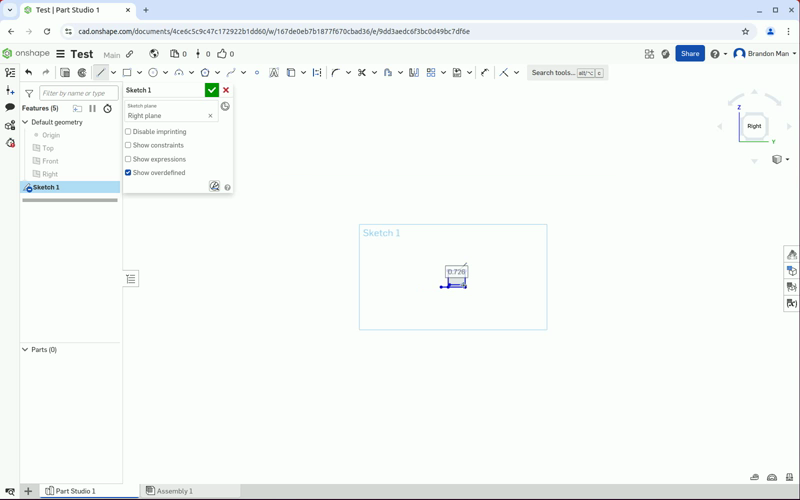
scroll(-6)
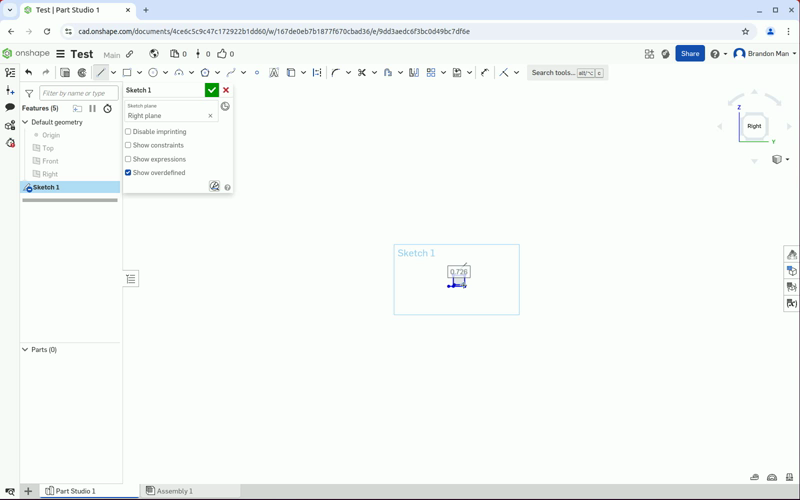
scroll(-6)
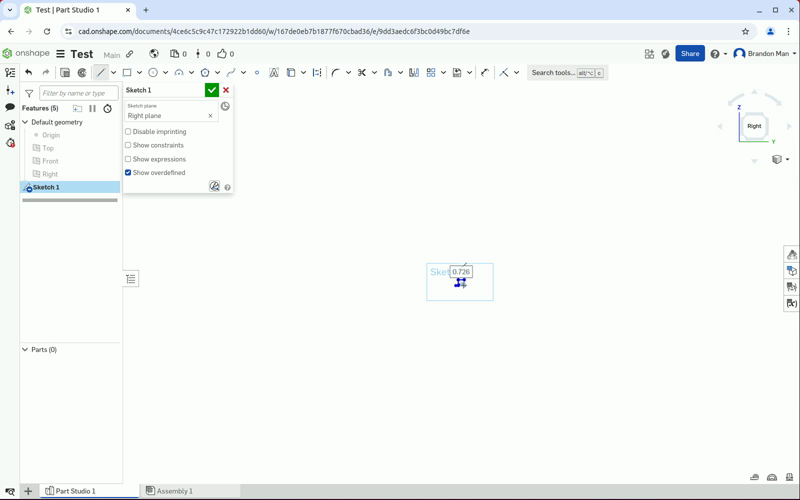
key_up(shift)
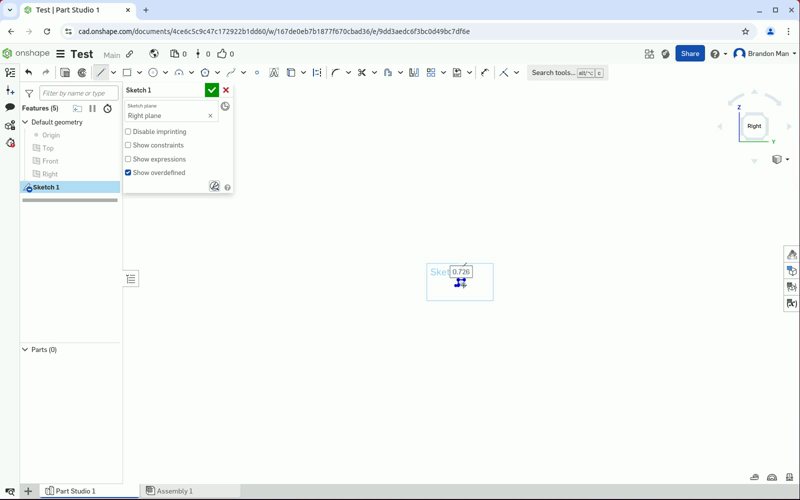
key_down(shift)
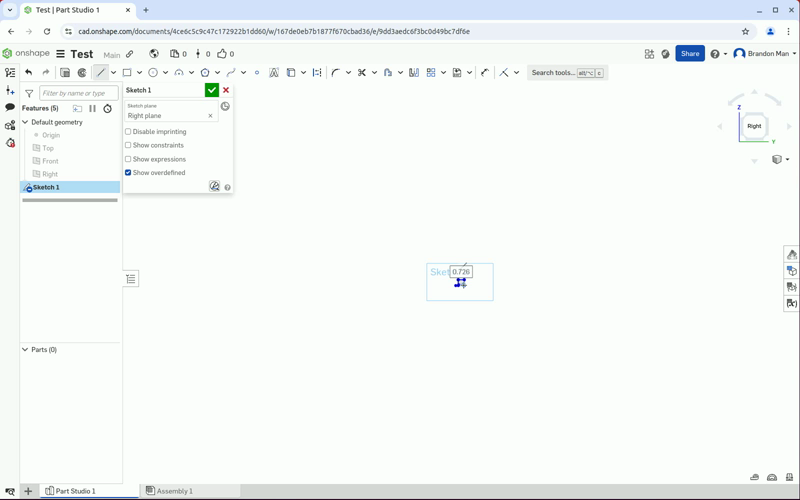
mouse_move(493, 284)
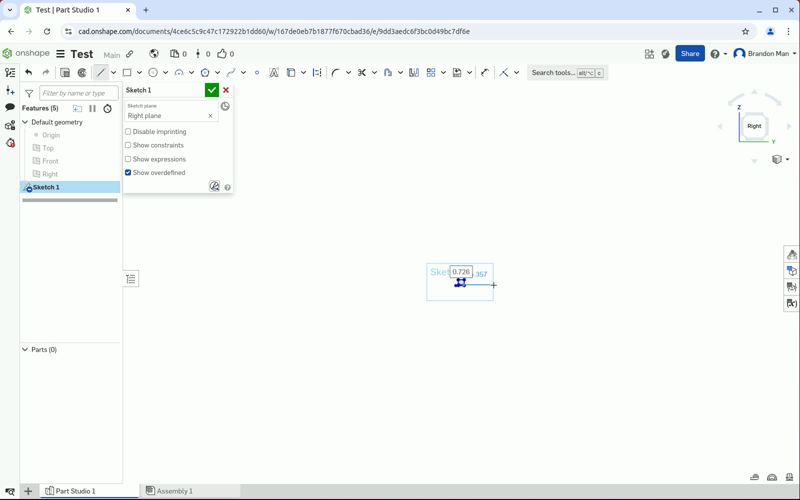
mouse_move(463, 279)
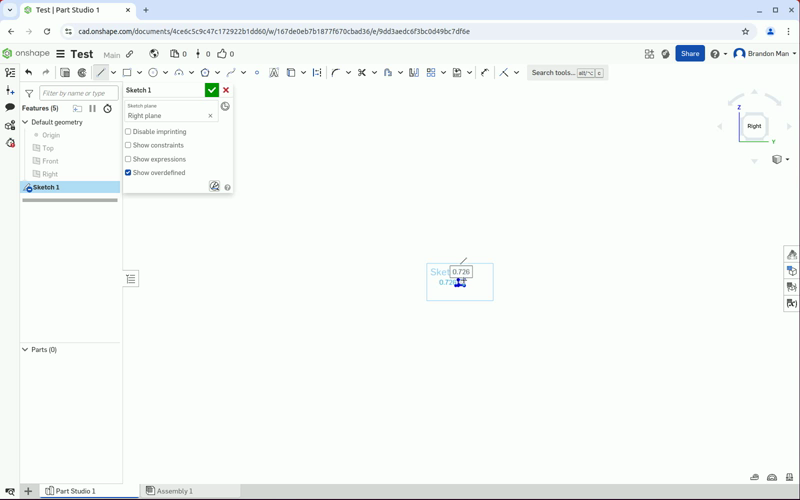
scroll(6)
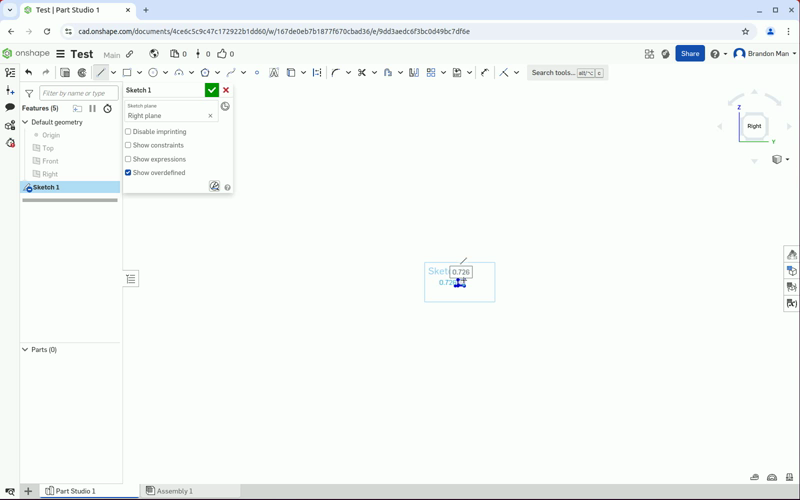
scroll(6)
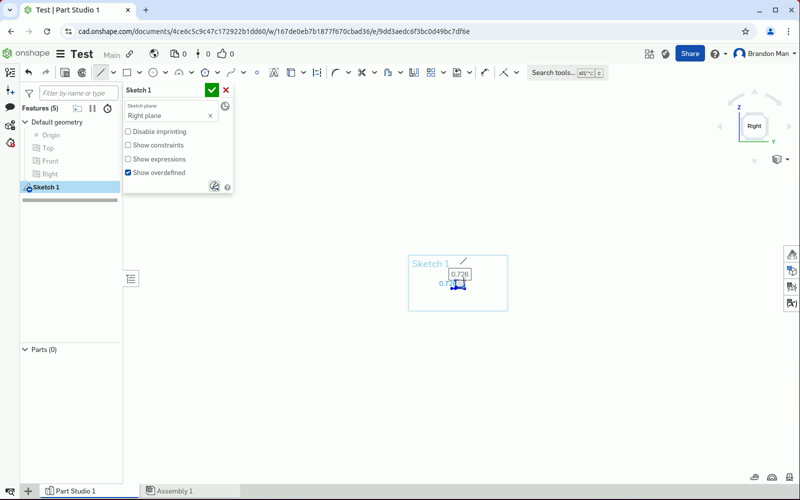
scroll(6)
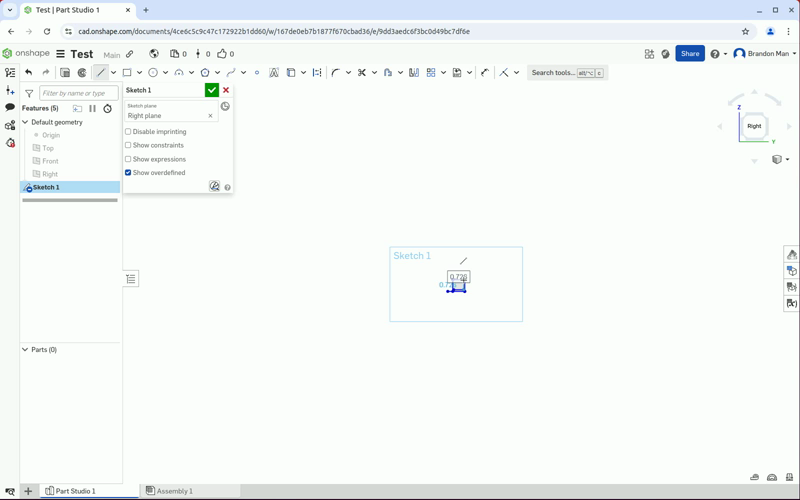
scroll(6)
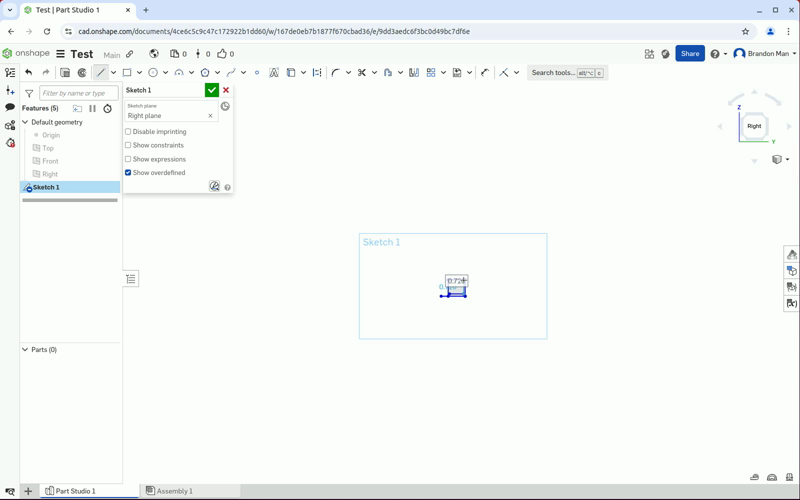
scroll(6)
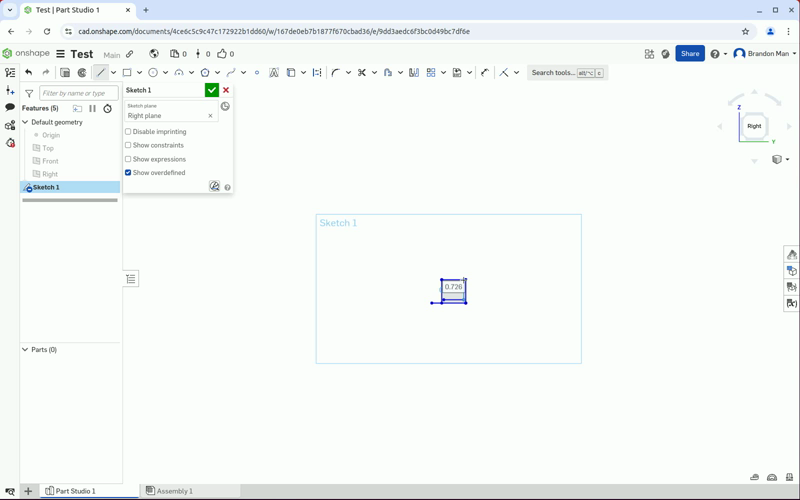
scroll(6)
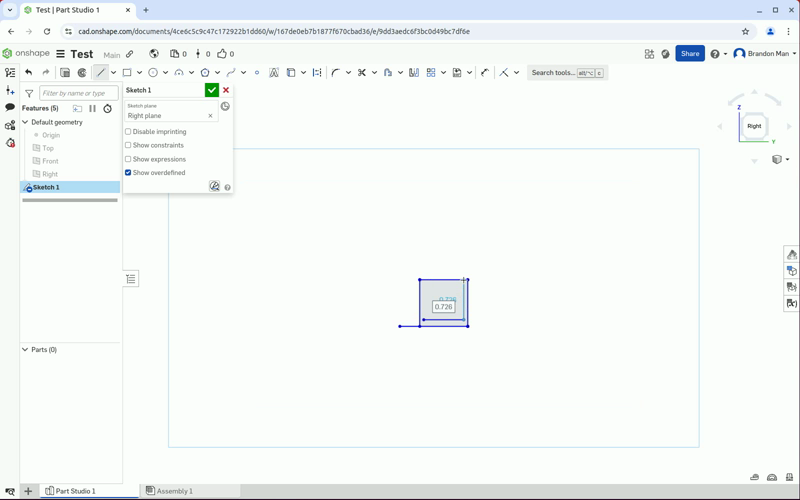
scroll(6)
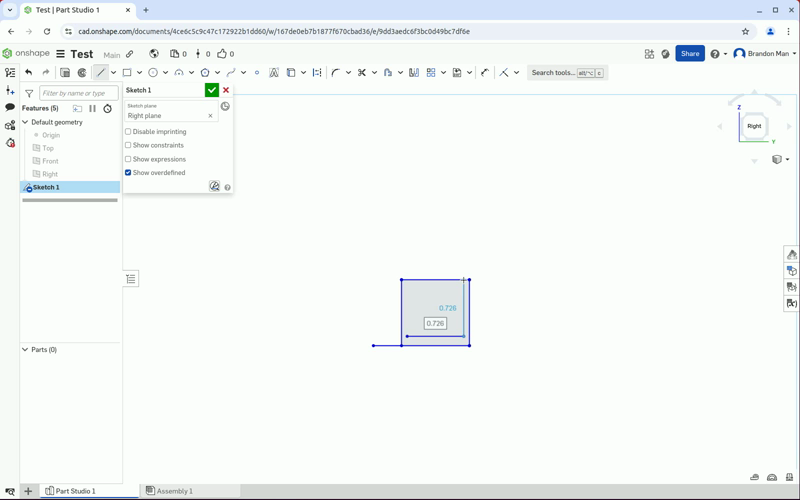
click(463, 279)
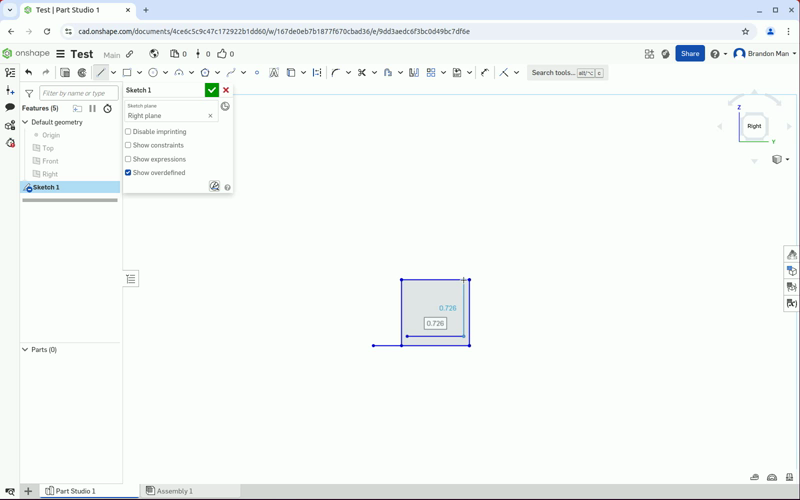
scroll(-6)
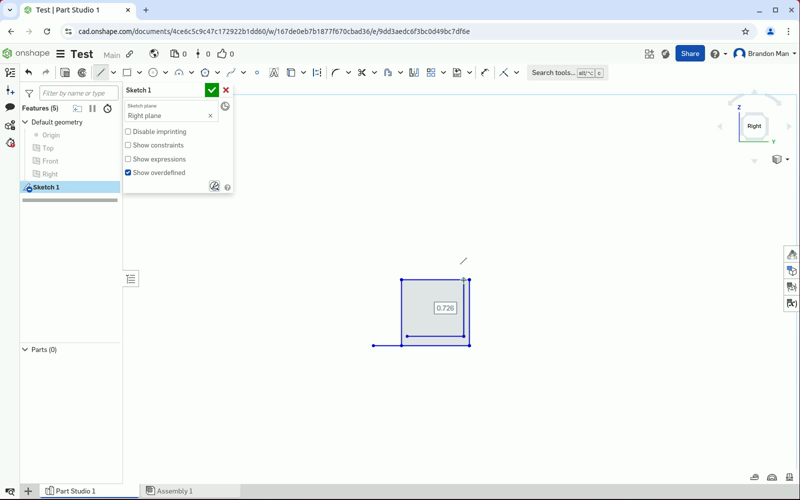
scroll(-6)
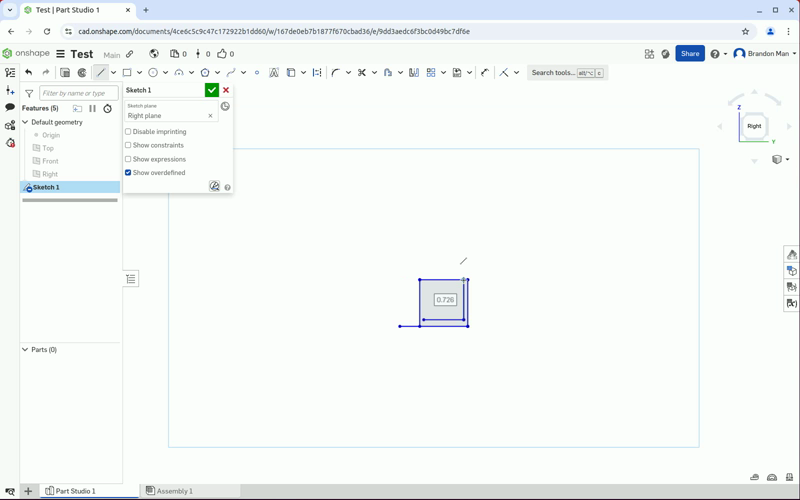
scroll(-6)
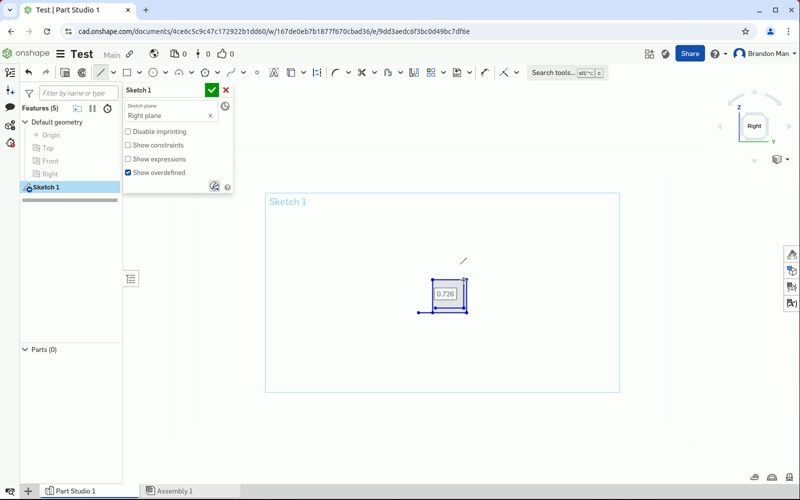
scroll(-6)
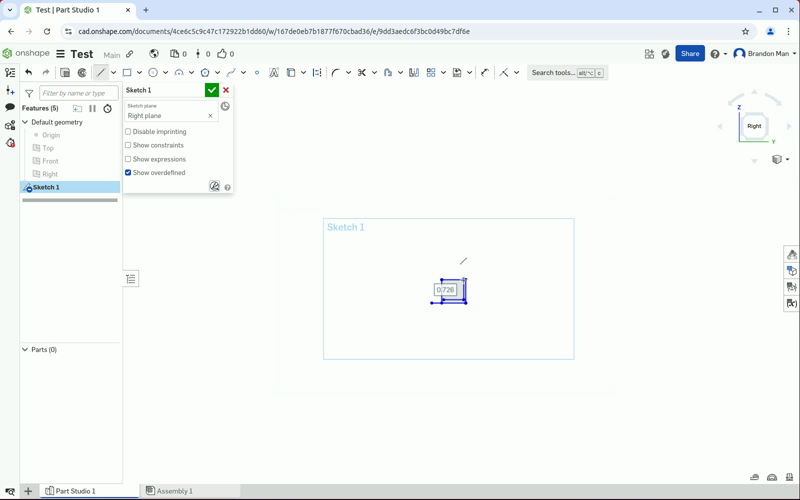
scroll(-6)
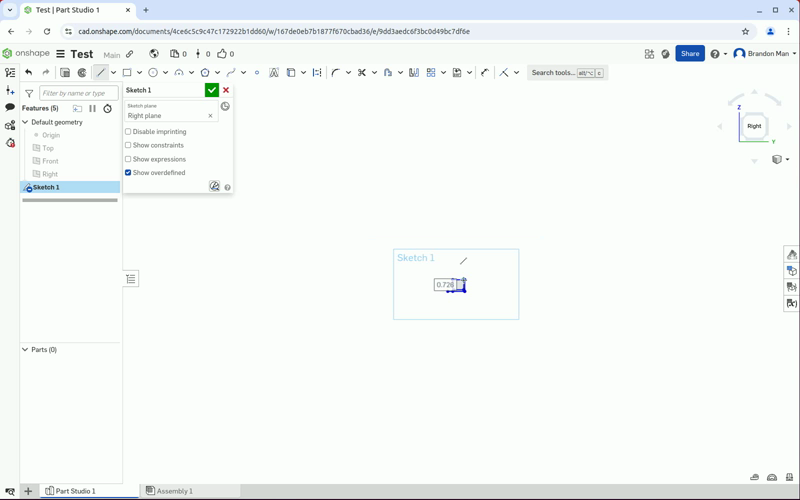
scroll(-6)
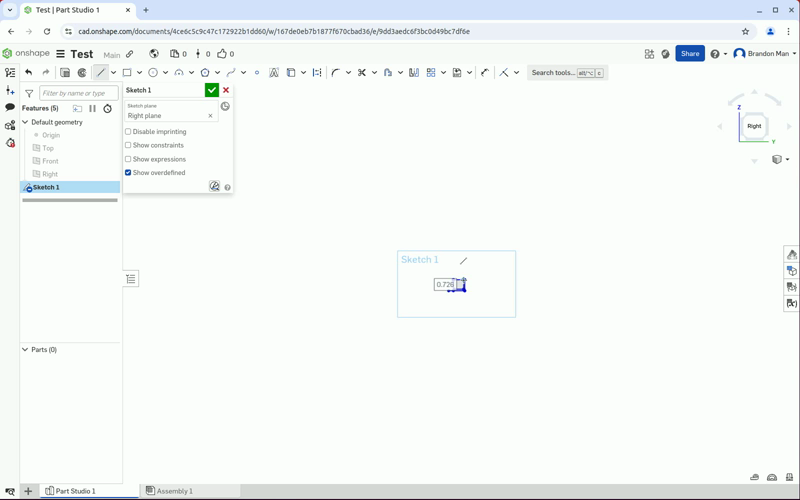
scroll(-6)
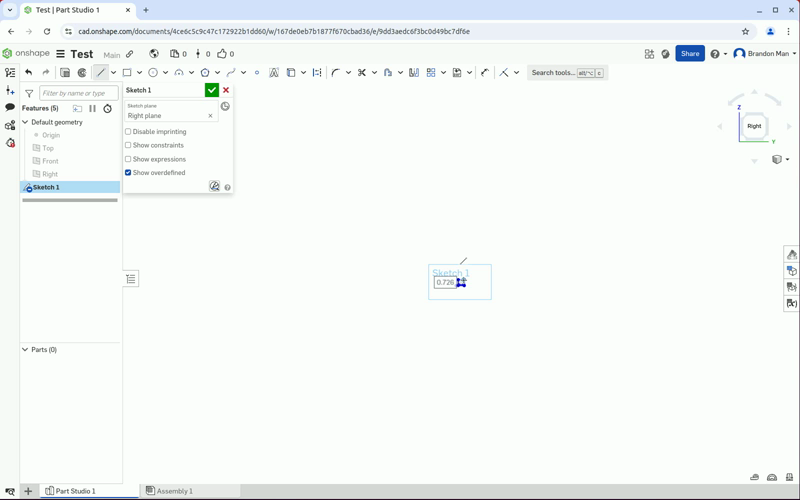
key_up(shift)
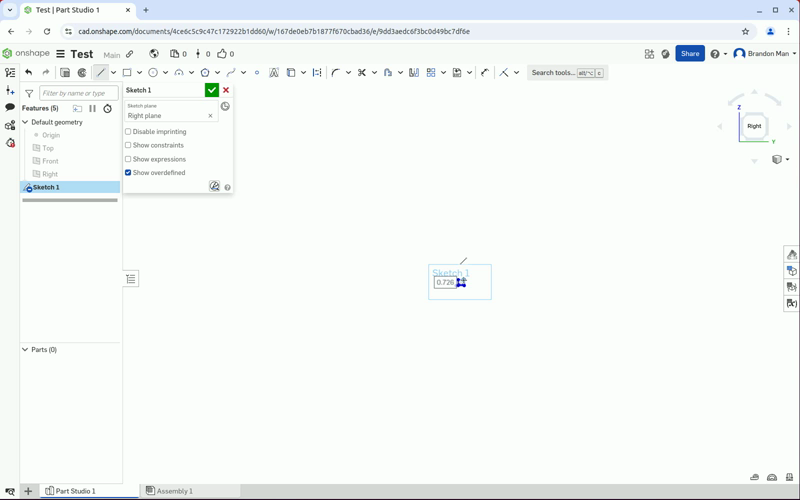
key_down(shift)
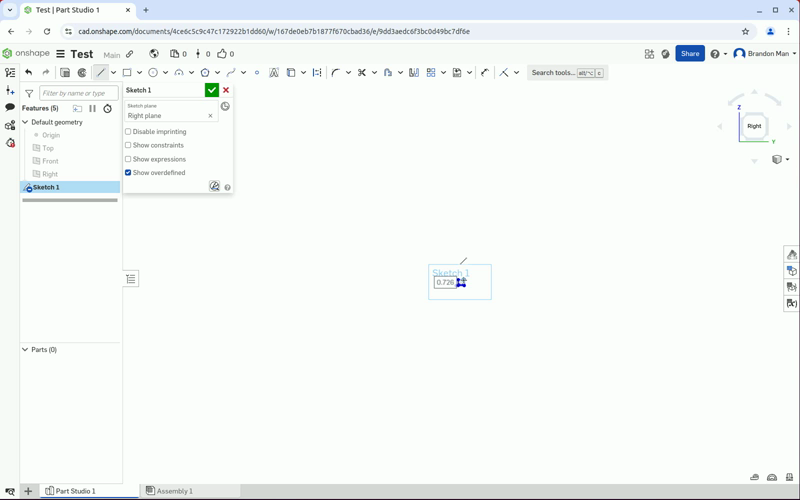
mouse_move(493, 279)
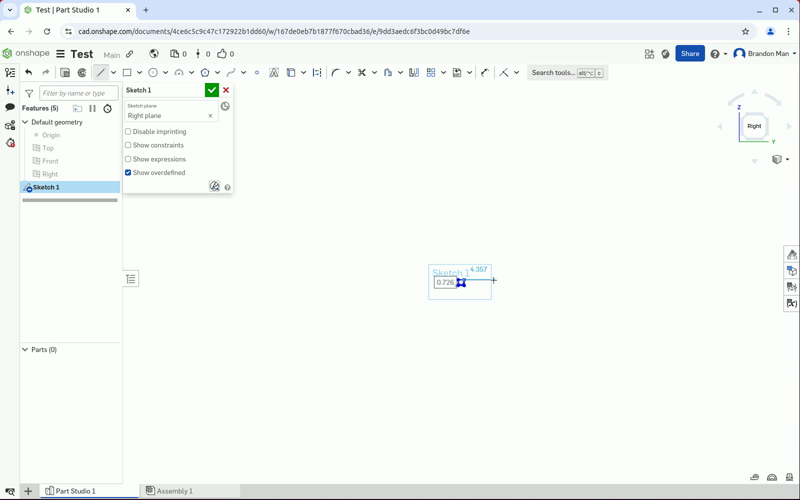
mouse_move(458, 279)
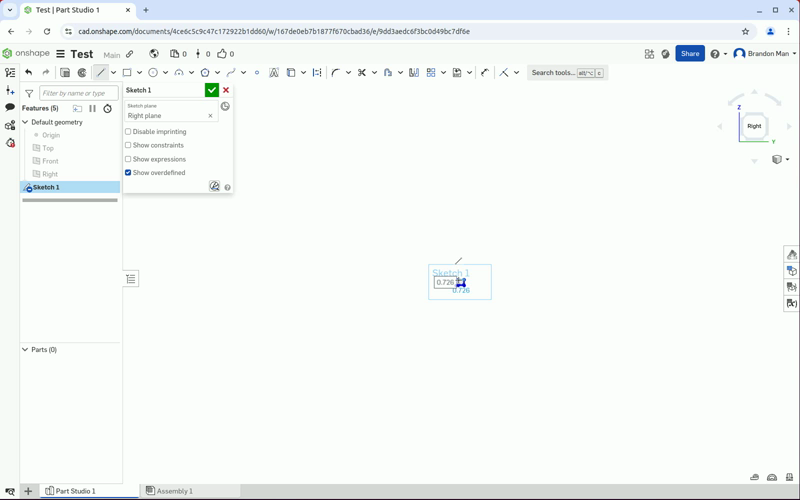
scroll(6)
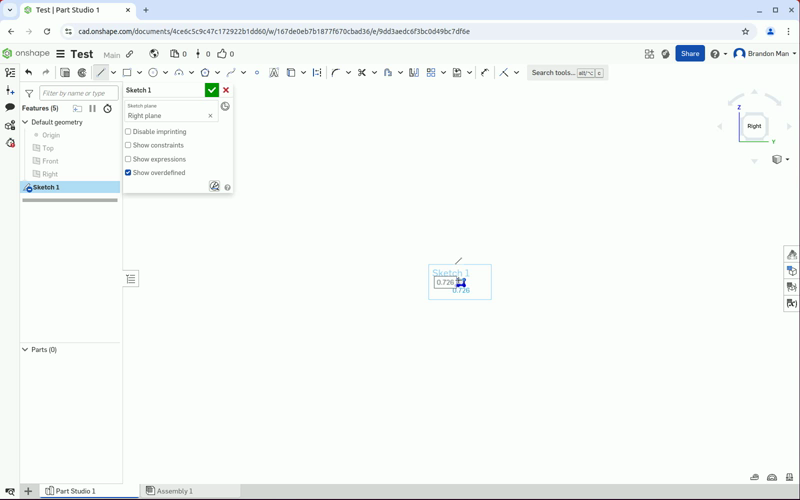
scroll(6)
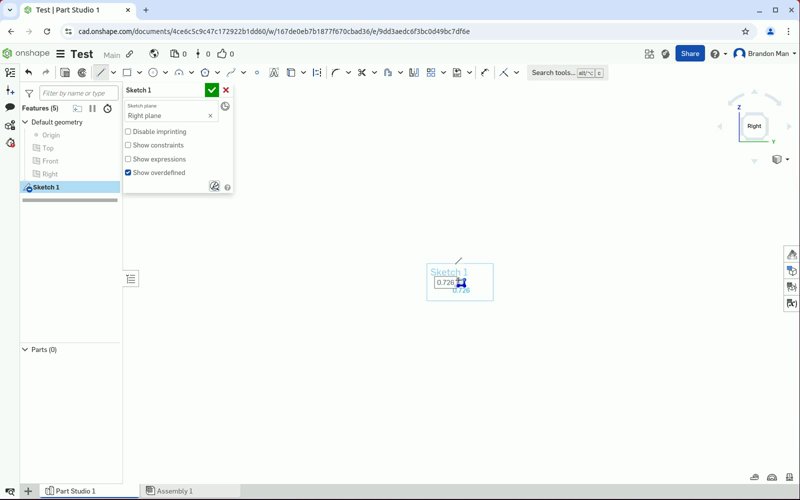
scroll(6)
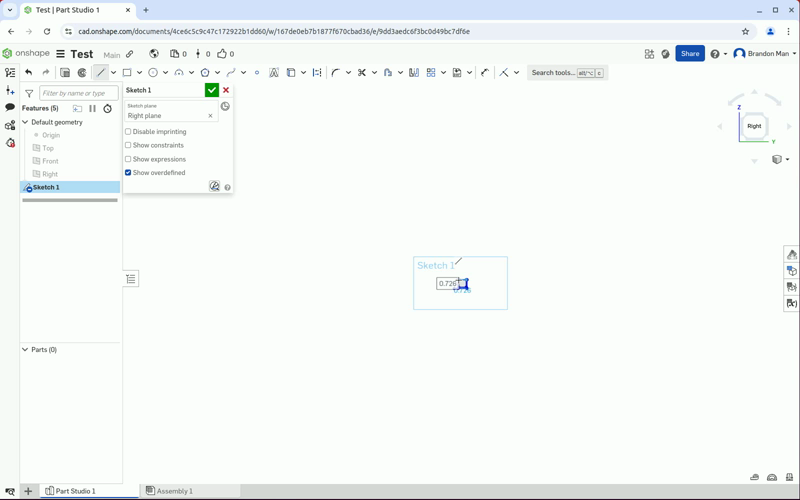
scroll(6)
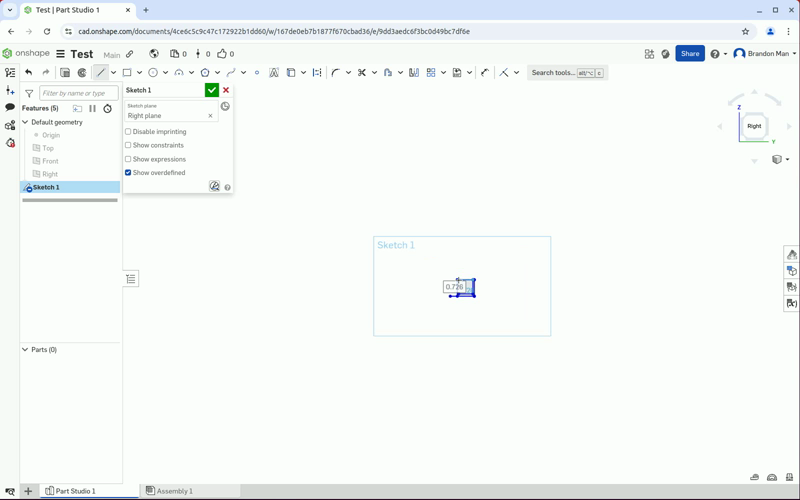
scroll(6)
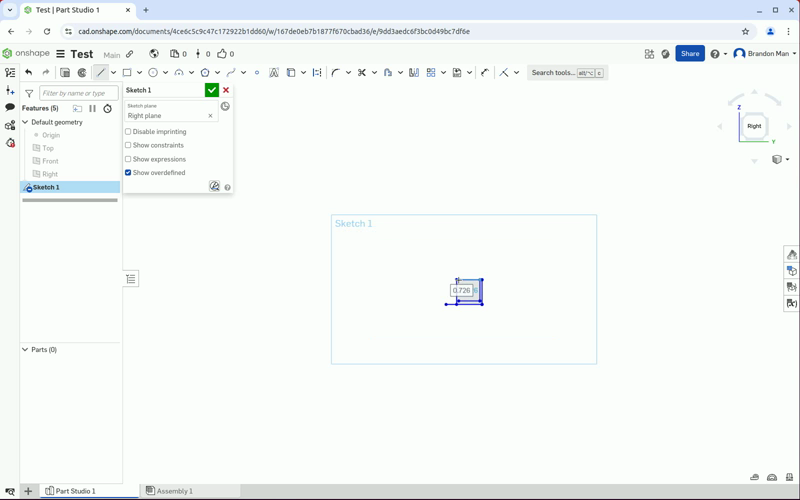
scroll(6)
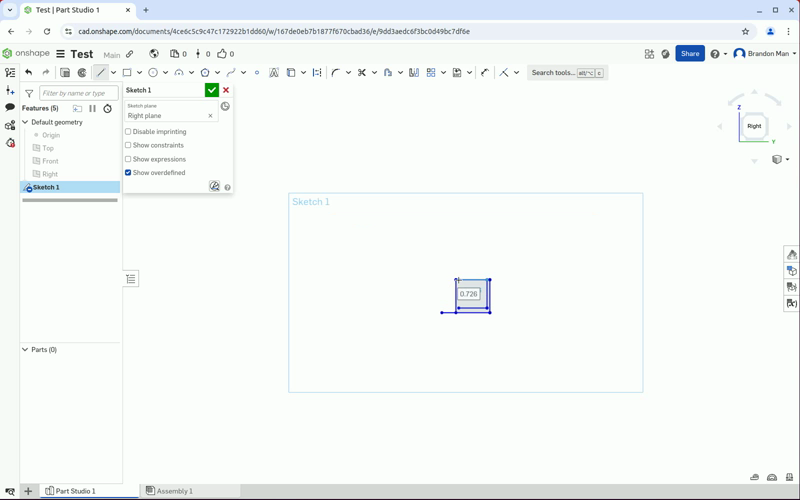
scroll(6)
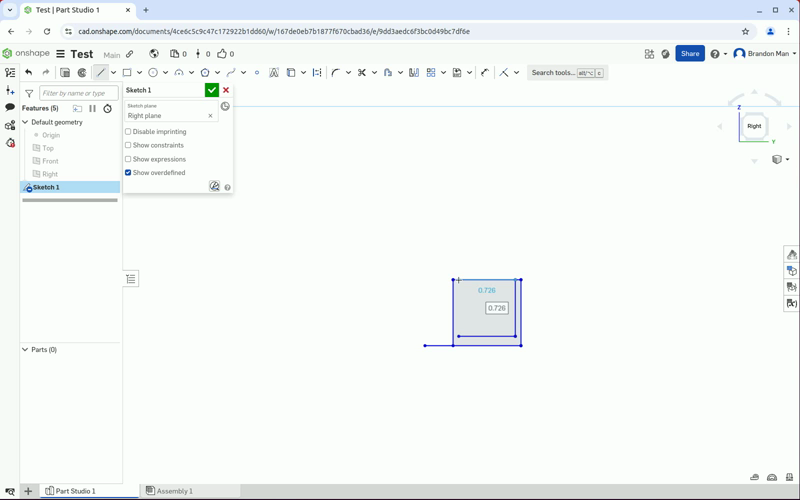
click(458, 279)
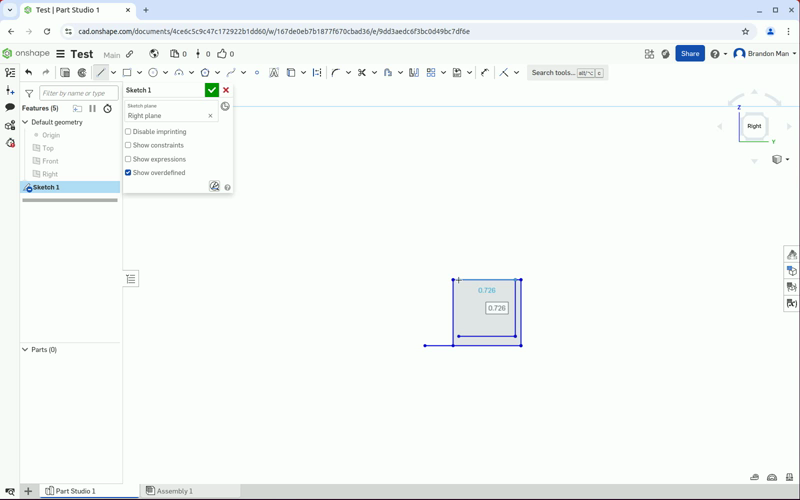
scroll(-6)
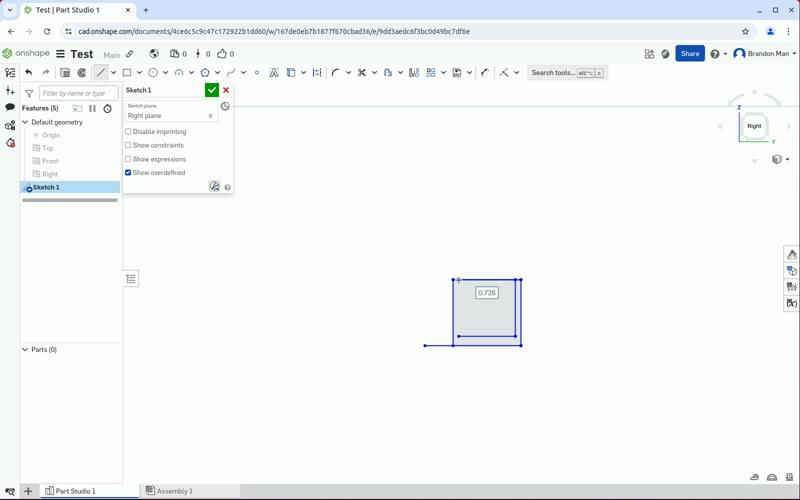
scroll(-6)
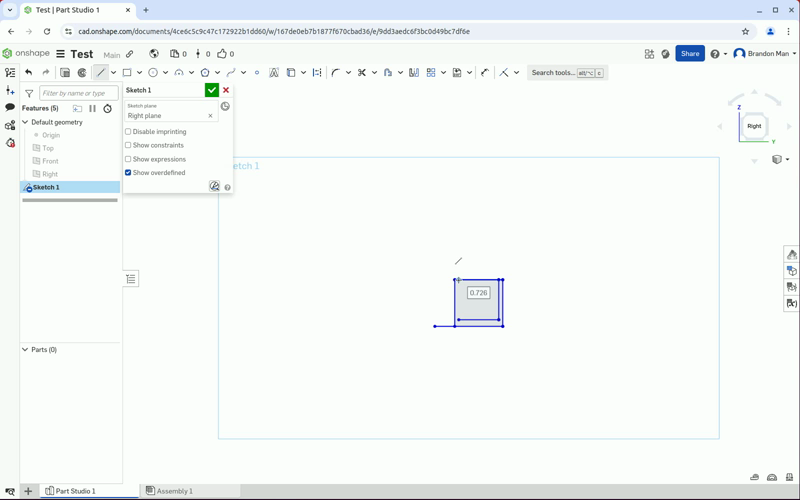
scroll(-6)
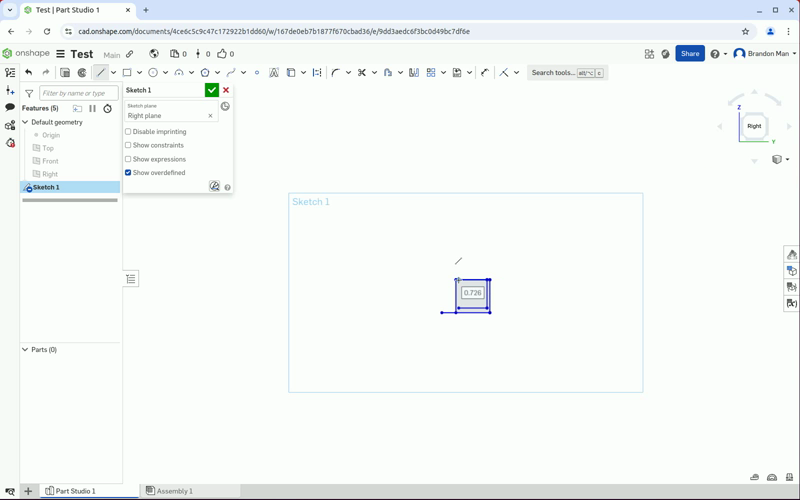
scroll(-6)
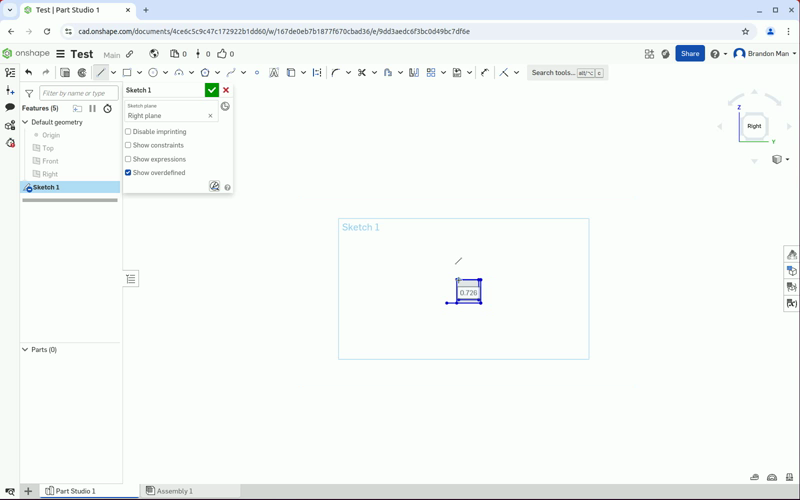
scroll(-6)
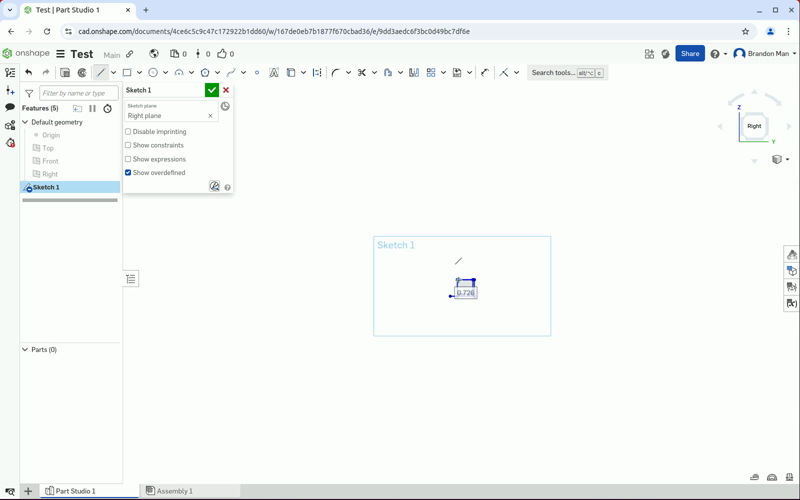
scroll(-6)
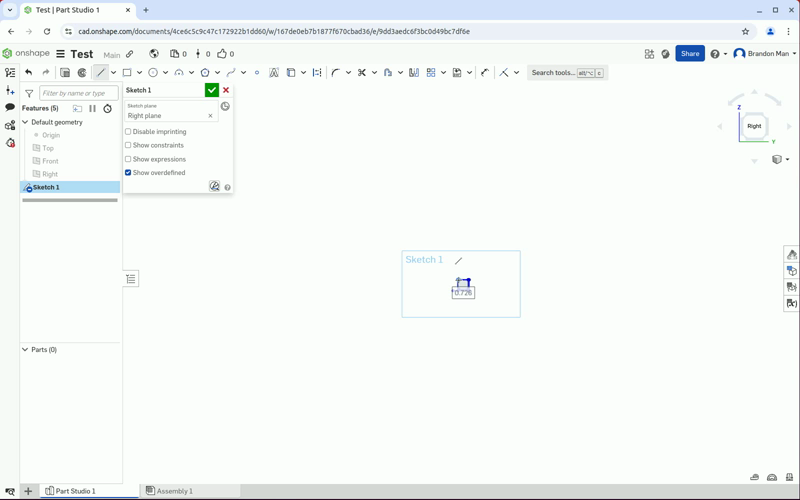
scroll(-6)
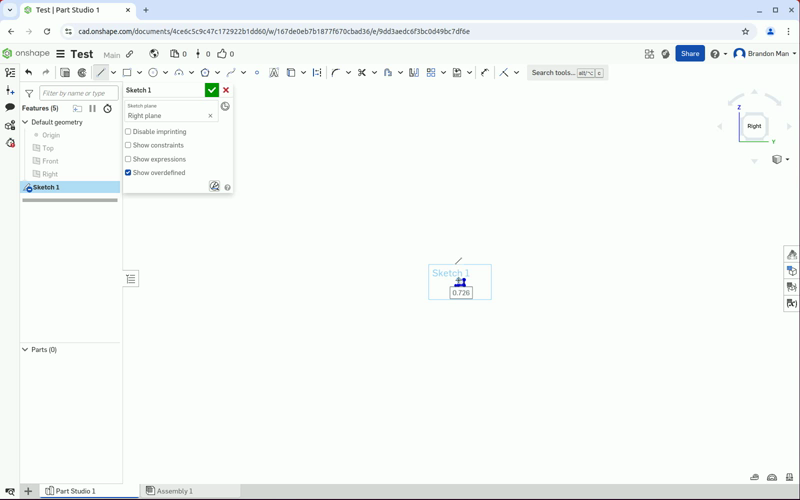
key_up(shift)
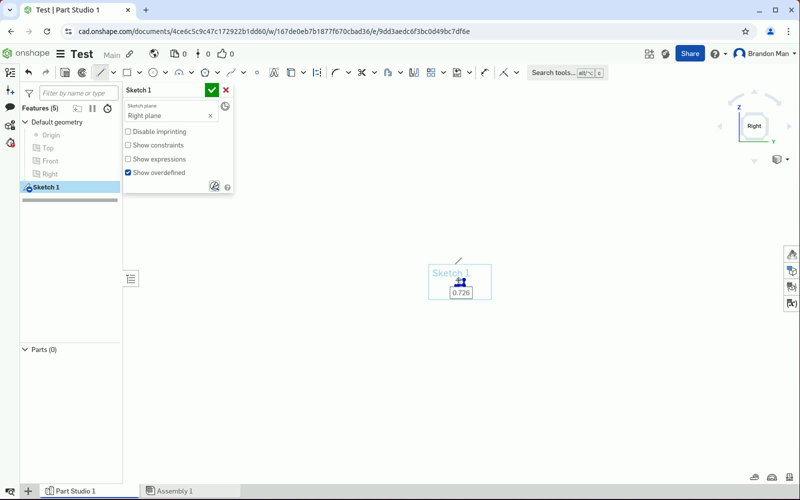
mouse_move(489, 279)
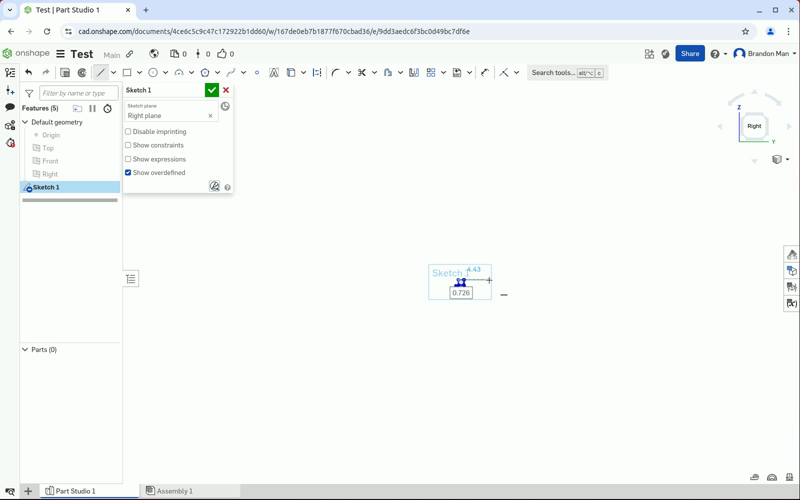
key_down(shift)
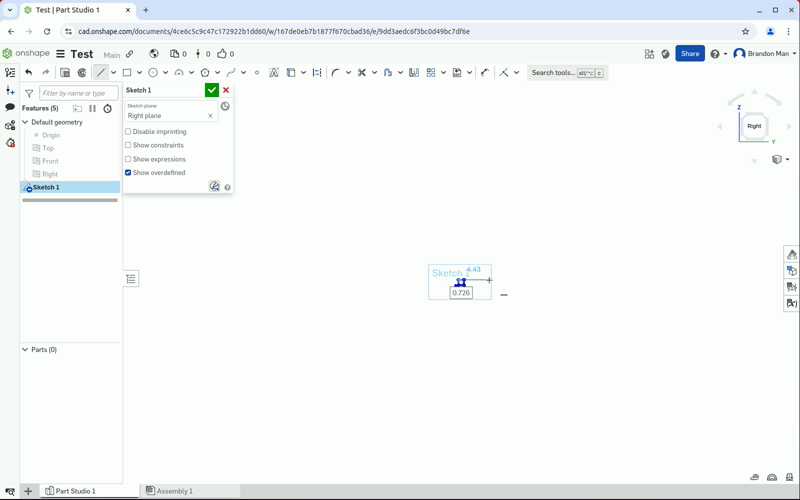
mouse_move(458, 284)
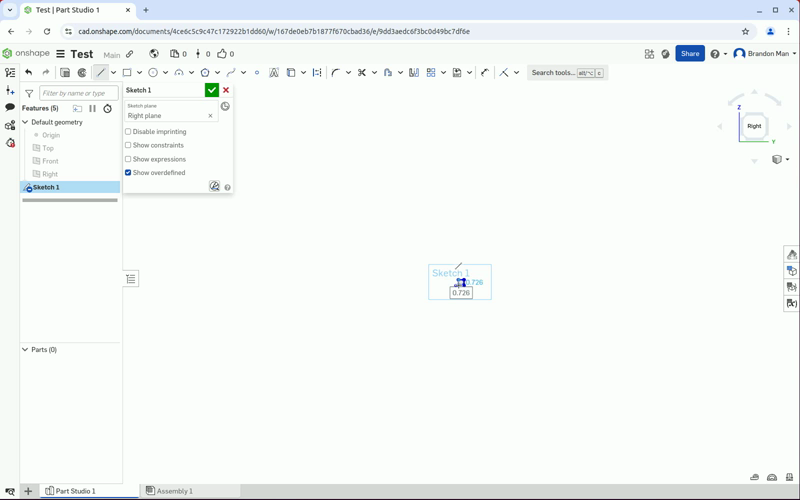
scroll(6)
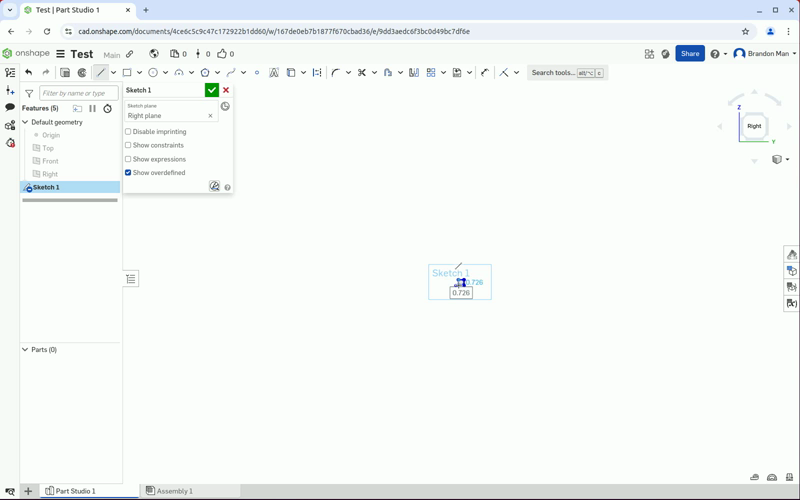
scroll(6)
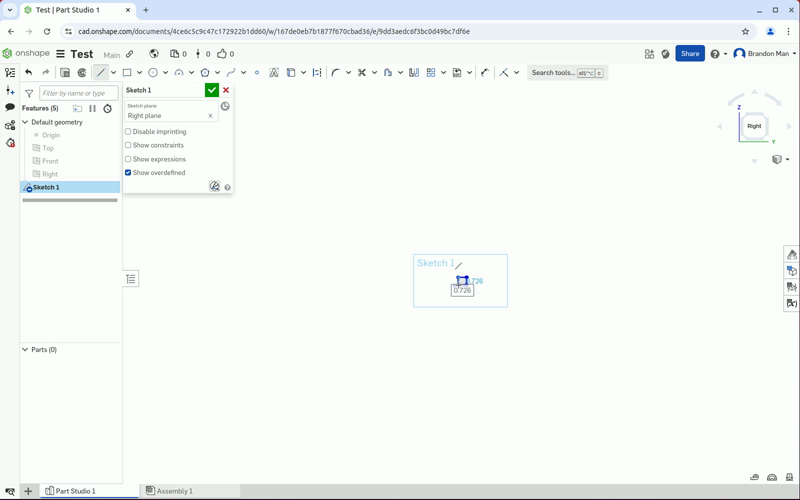
scroll(6)
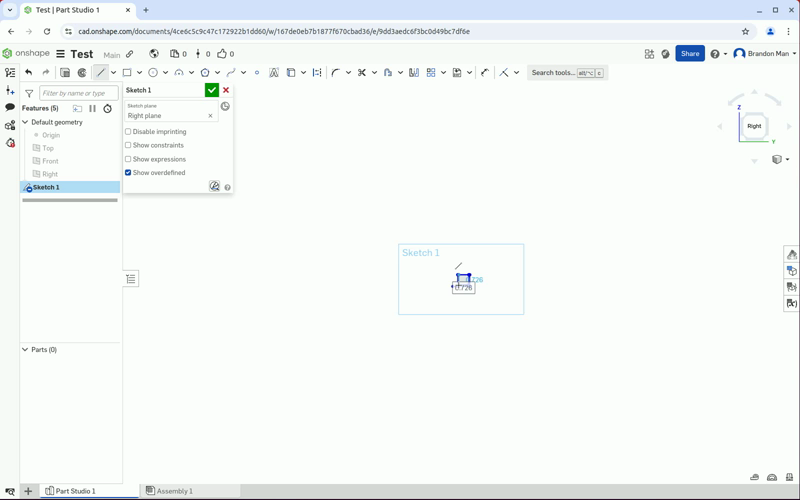
scroll(6)
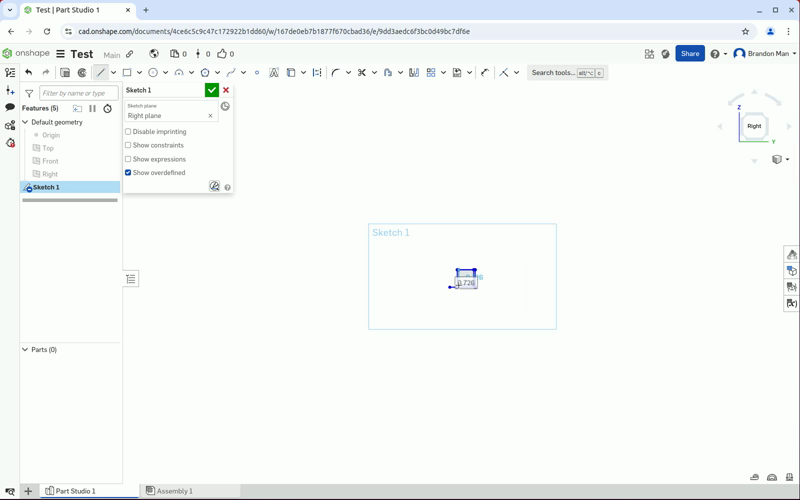
scroll(6)
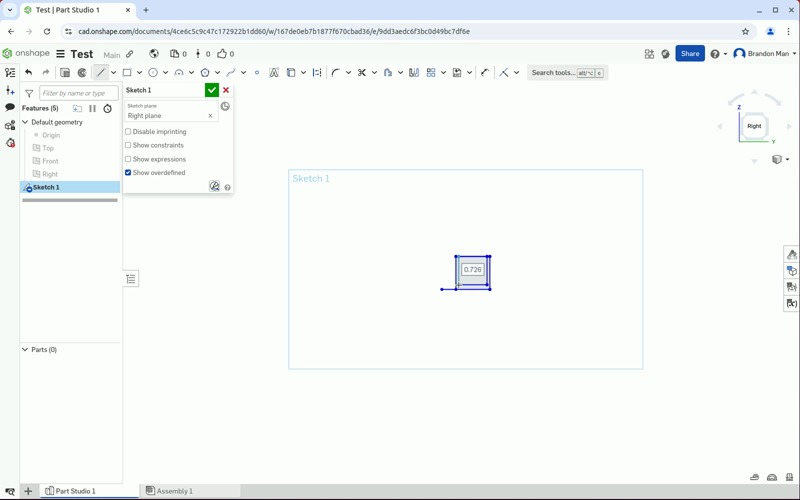
scroll(6)
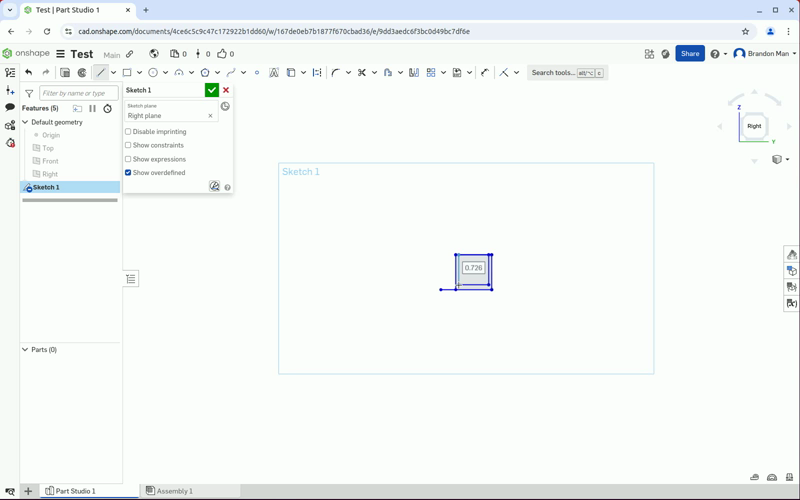
scroll(6)
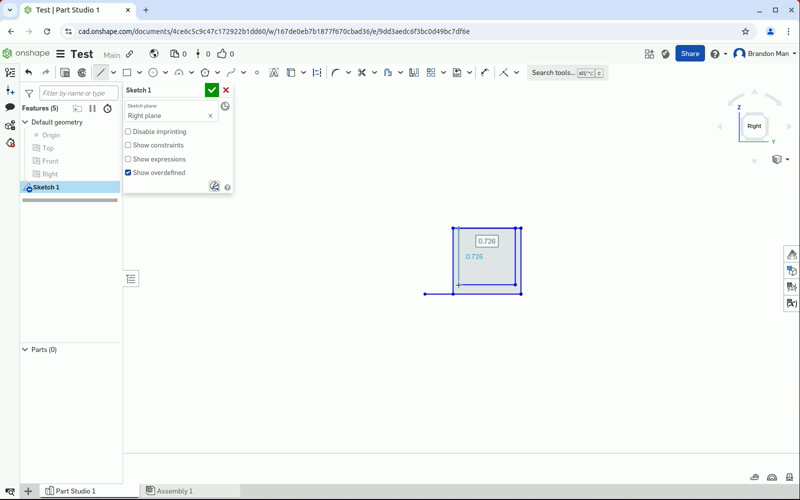
key_up(shift)
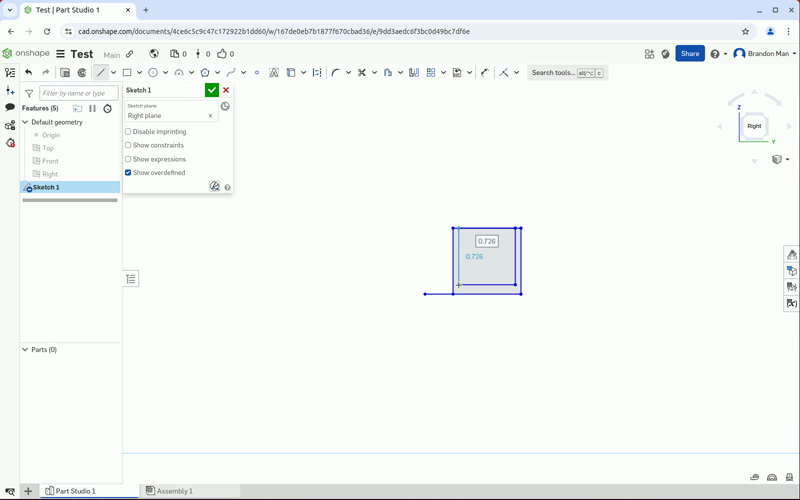
click(458, 284)
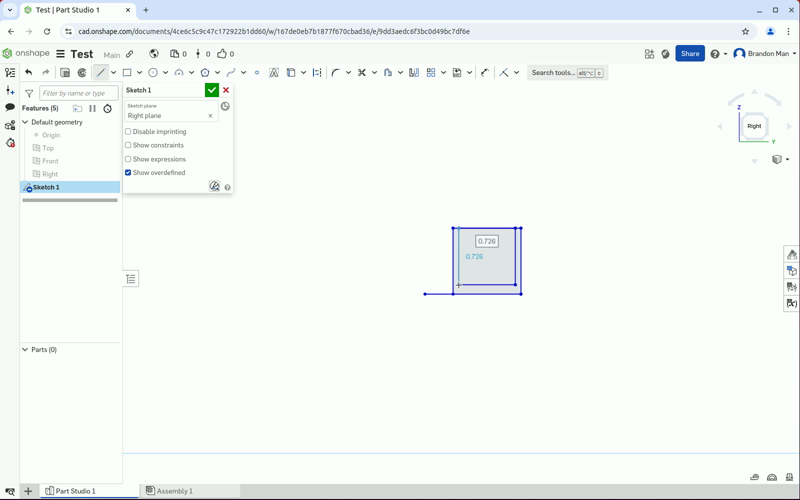
scroll(-6)
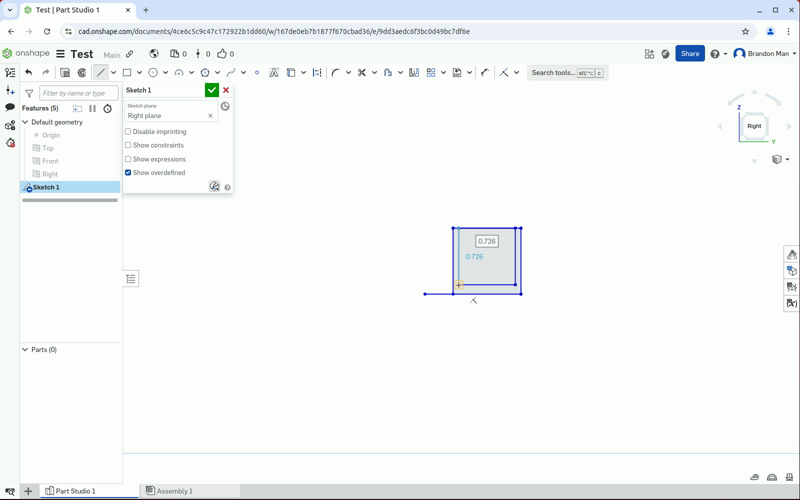
scroll(-6)
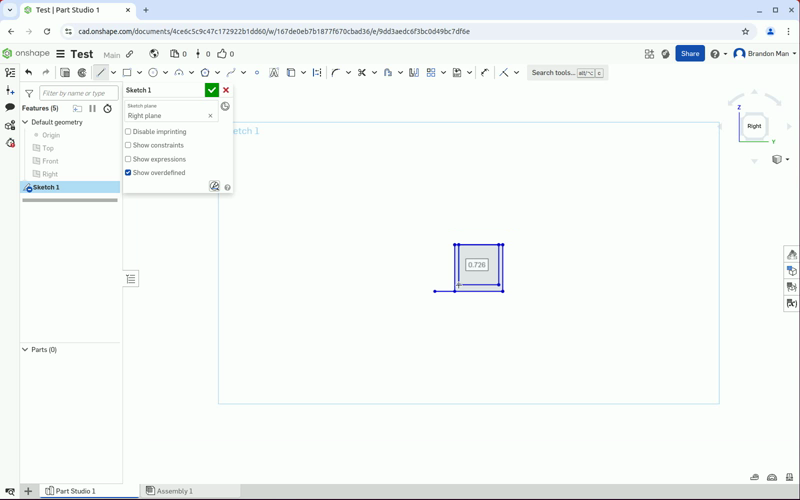
scroll(-6)
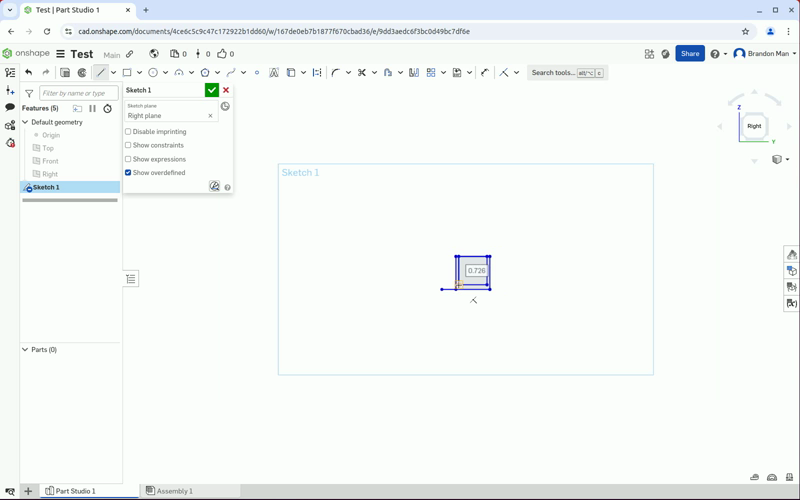
scroll(-6)
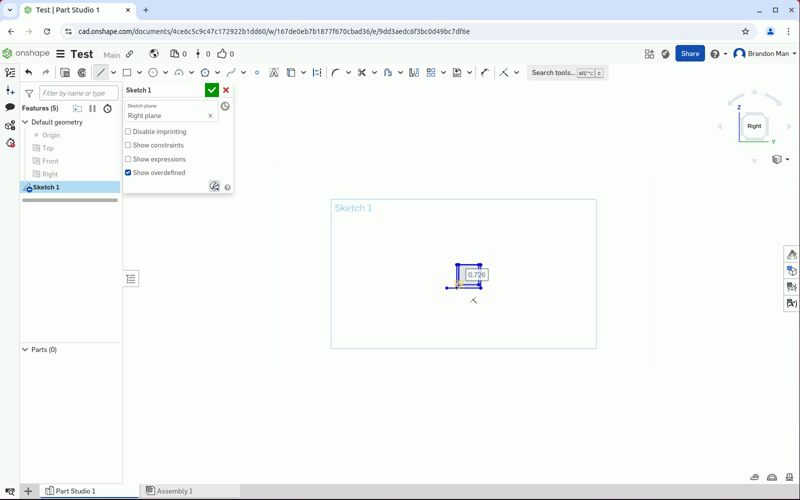
scroll(-6)
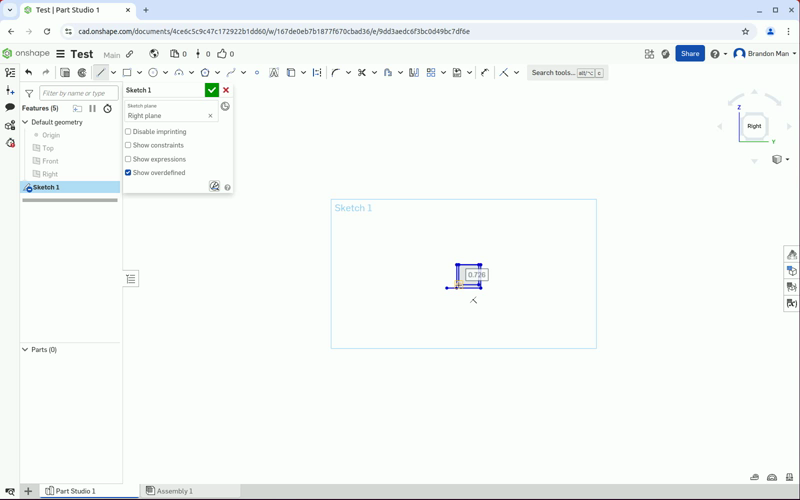
scroll(-6)
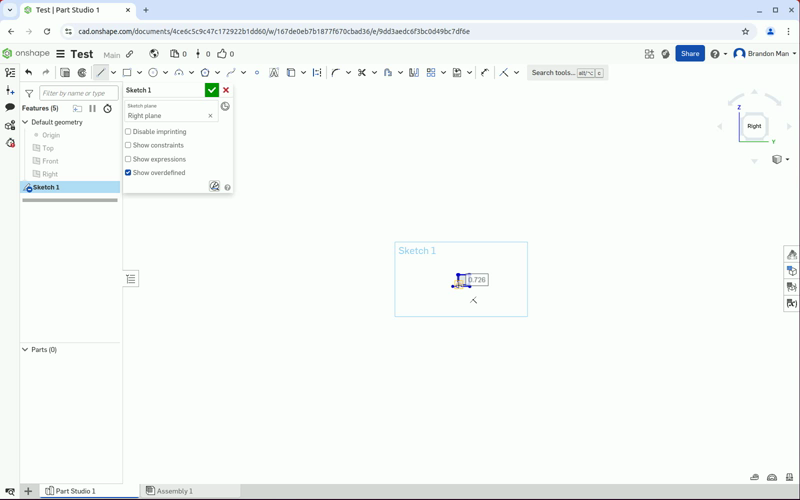
scroll(-6)
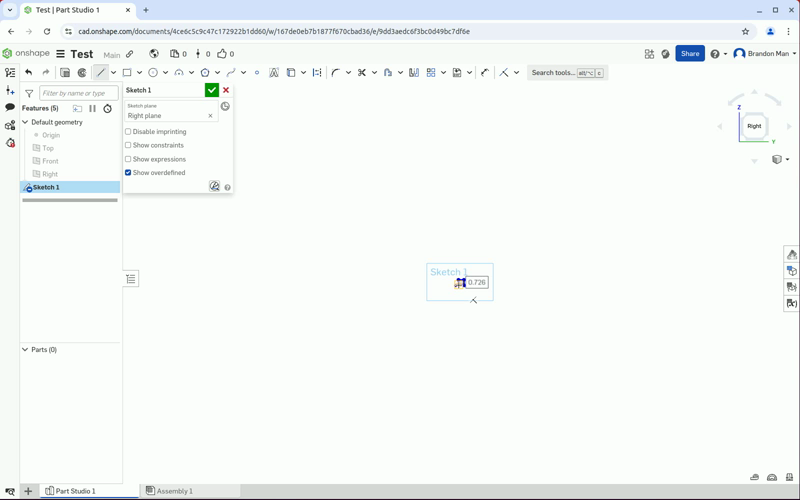
key(esc)
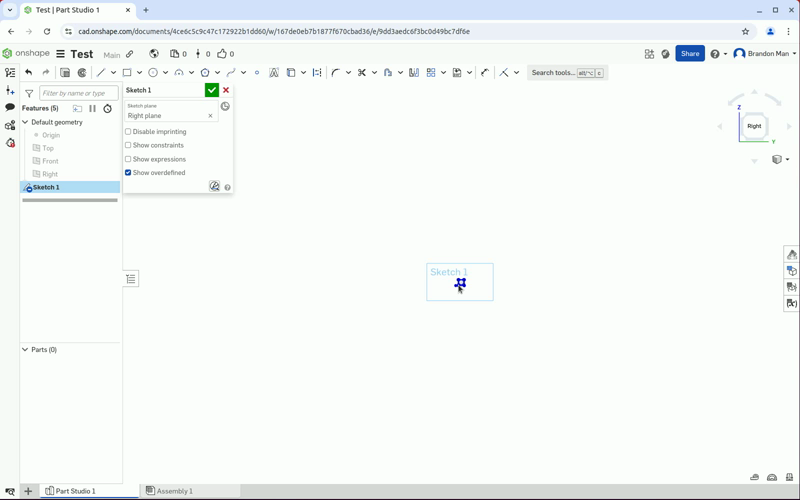
mouse_move(463, 285)
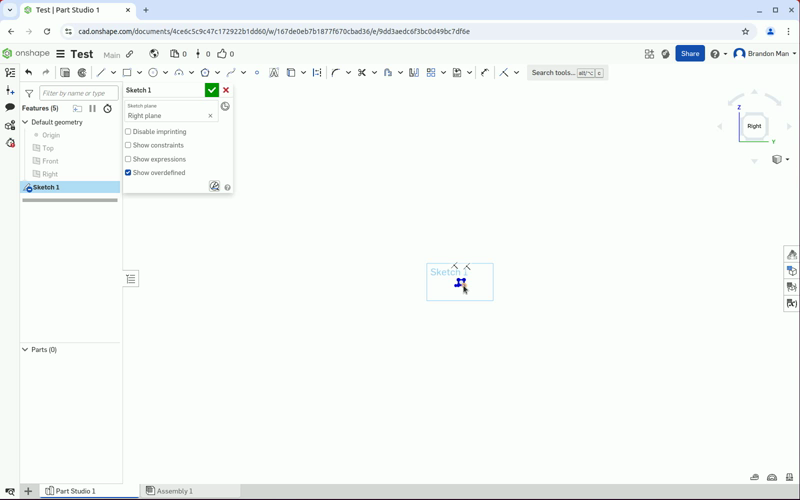
scroll(6)
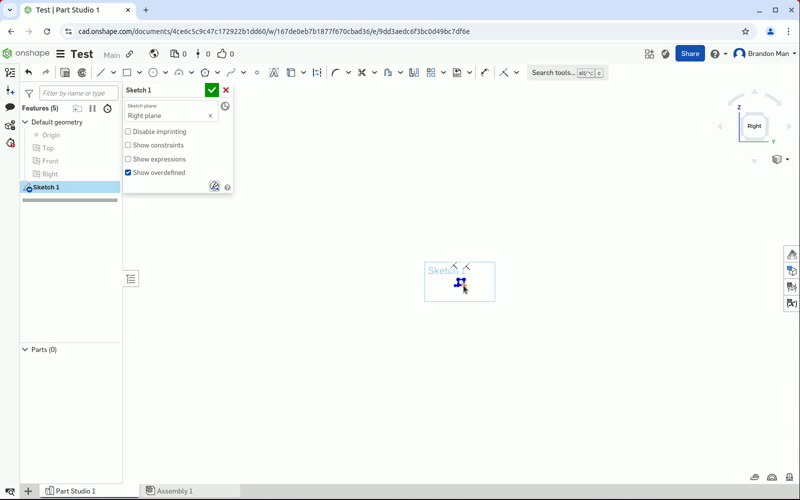
scroll(6)
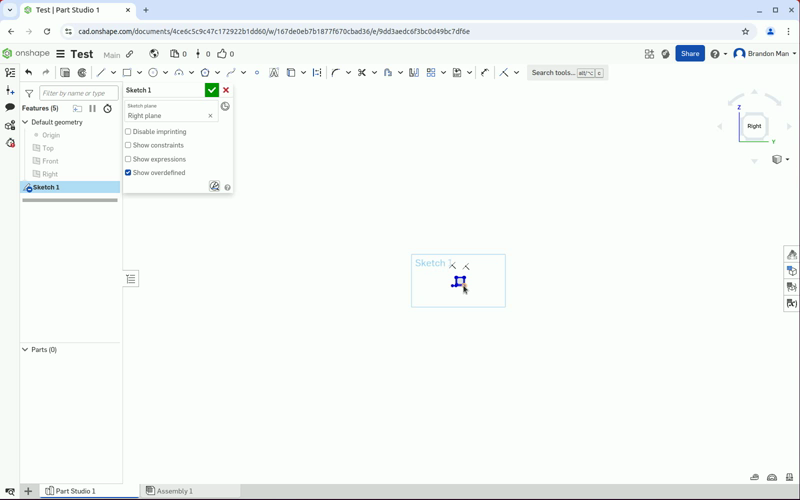
scroll(6)
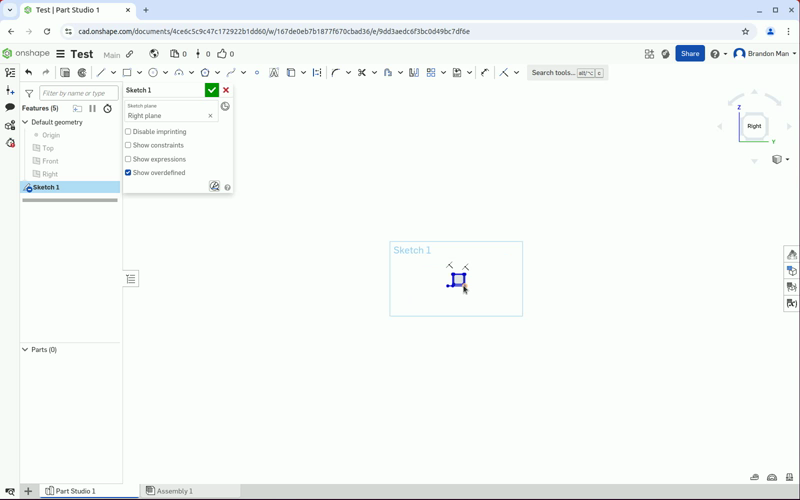
scroll(6)
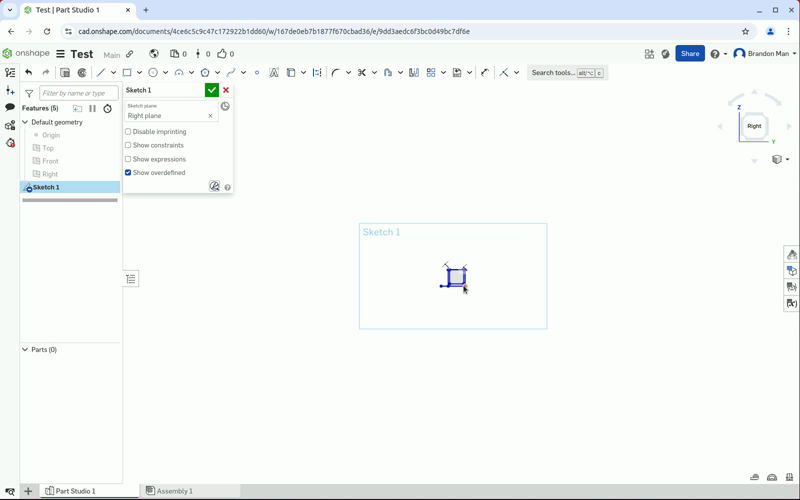
scroll(6)
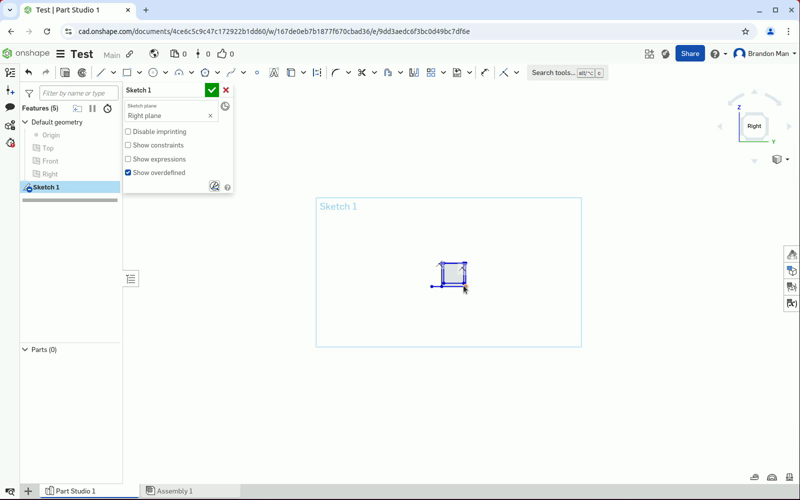
scroll(6)
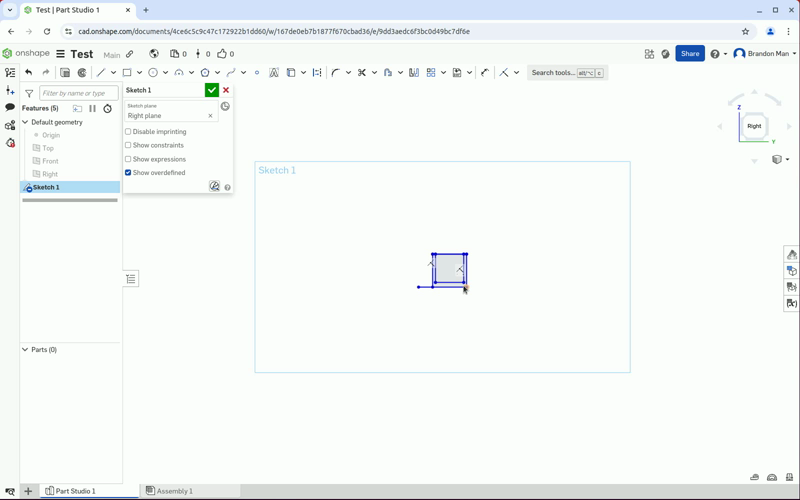
scroll(6)
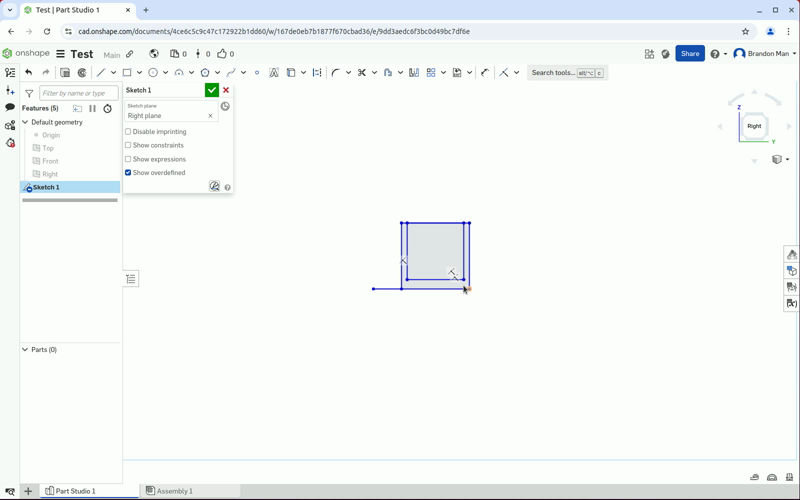
click(463, 285)
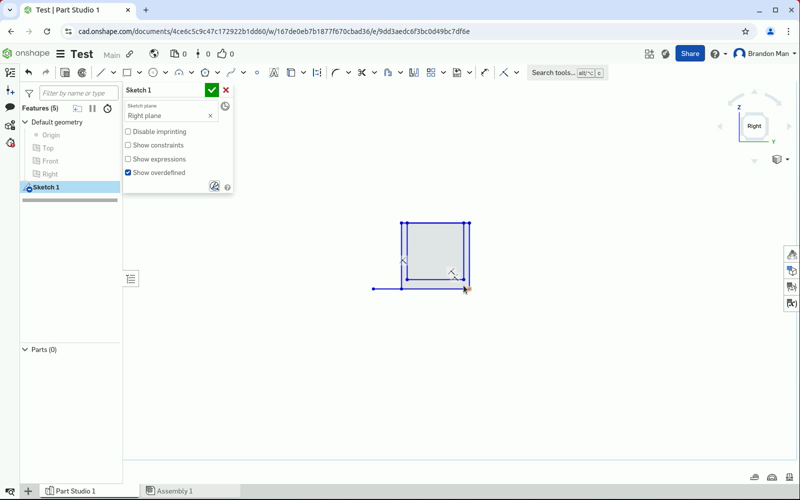
scroll(-6)
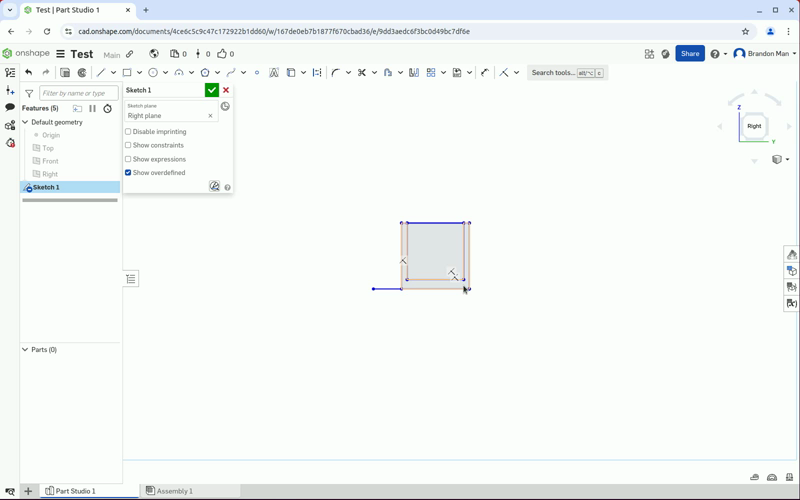
scroll(-6)
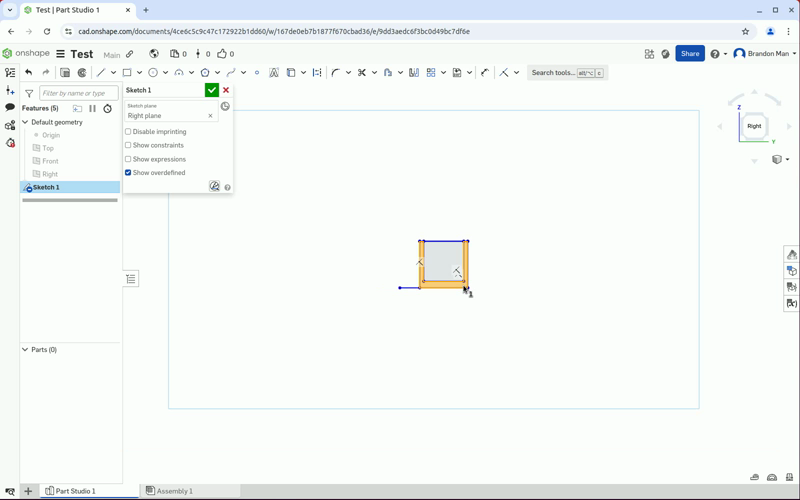
scroll(-6)
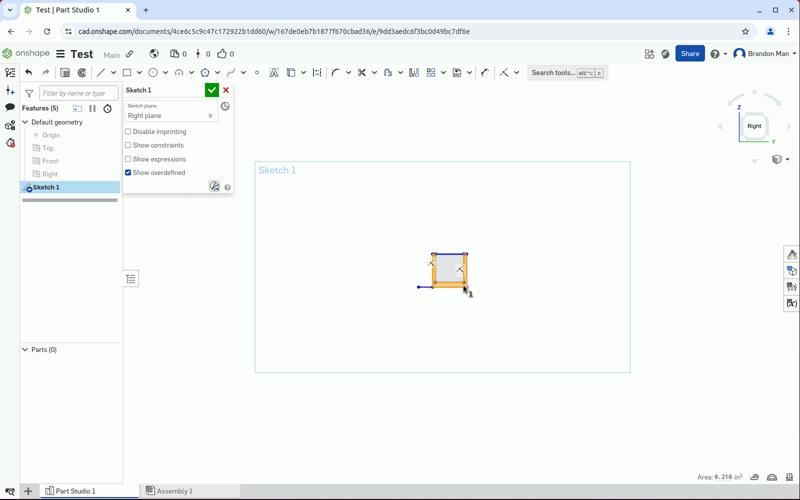
scroll(-6)
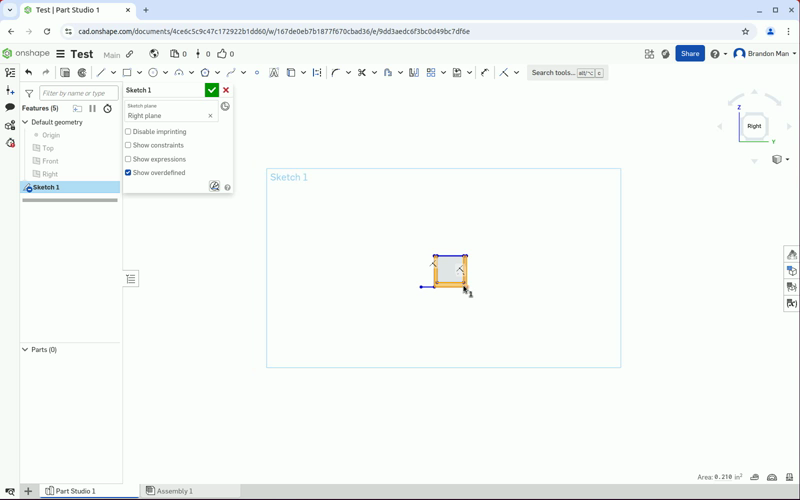
scroll(-6)
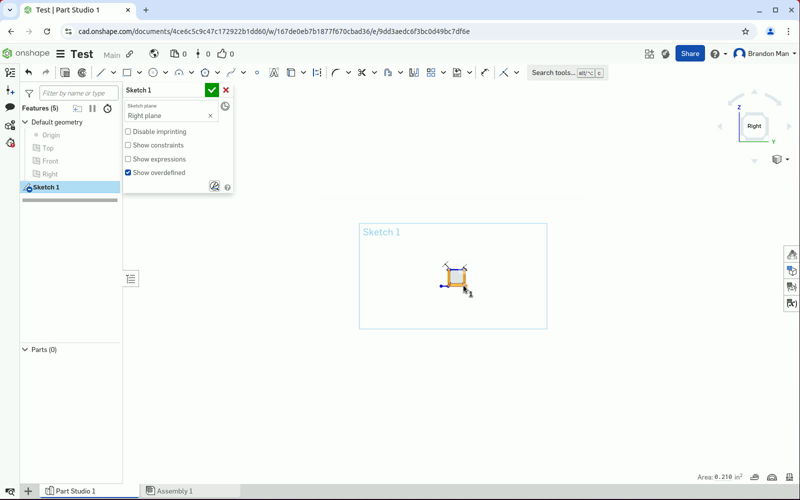
scroll(-6)
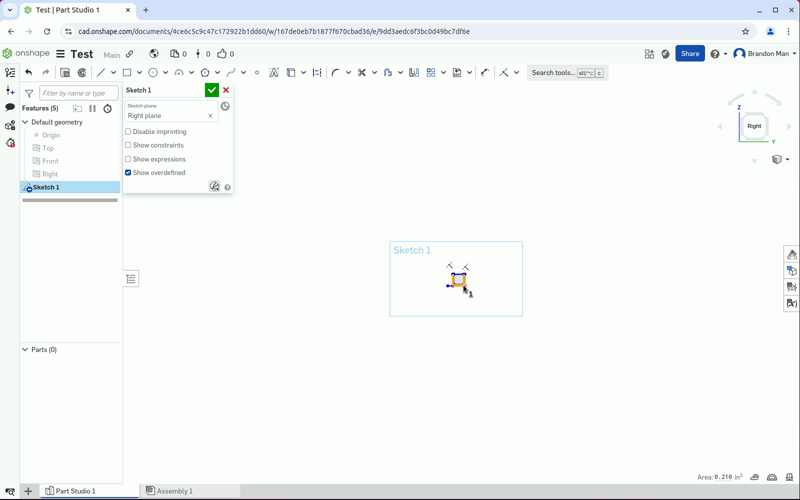
scroll(-6)
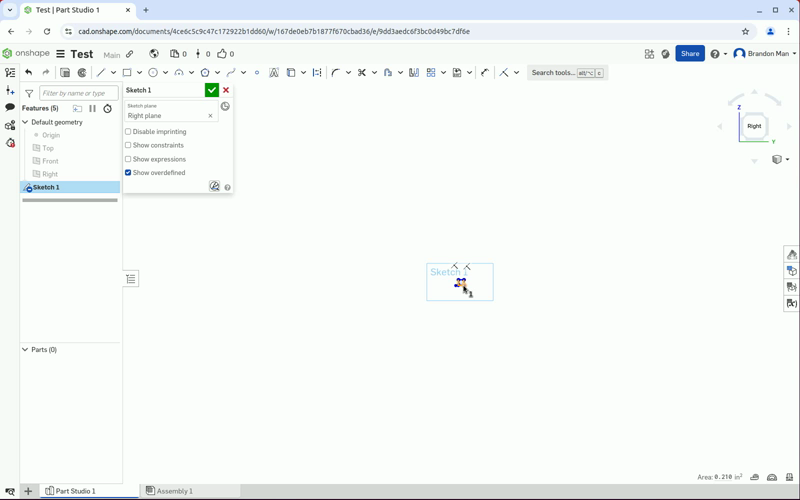
mouse_move(73, 352)
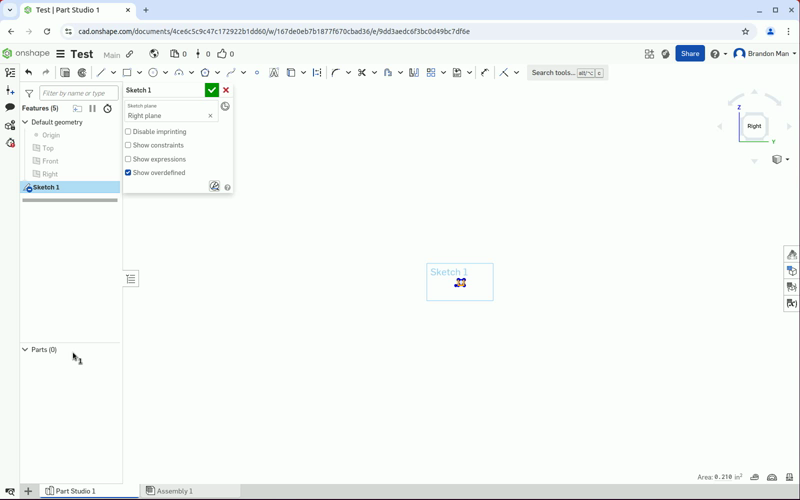
key(shift+y)
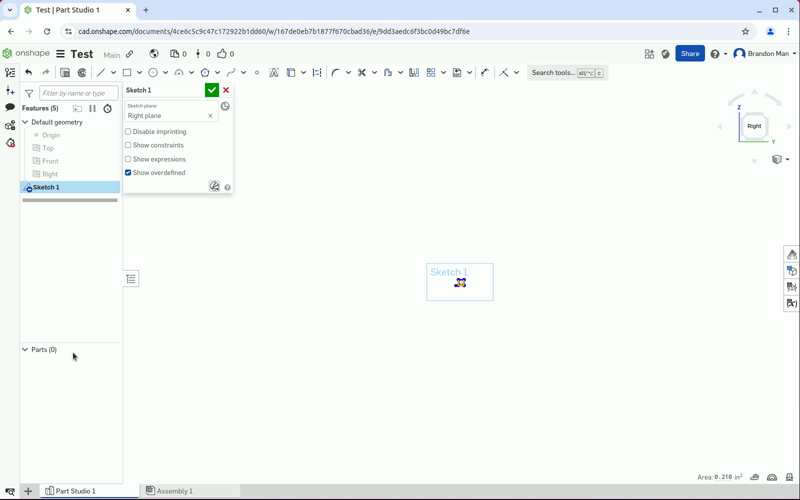
key(shift+e)
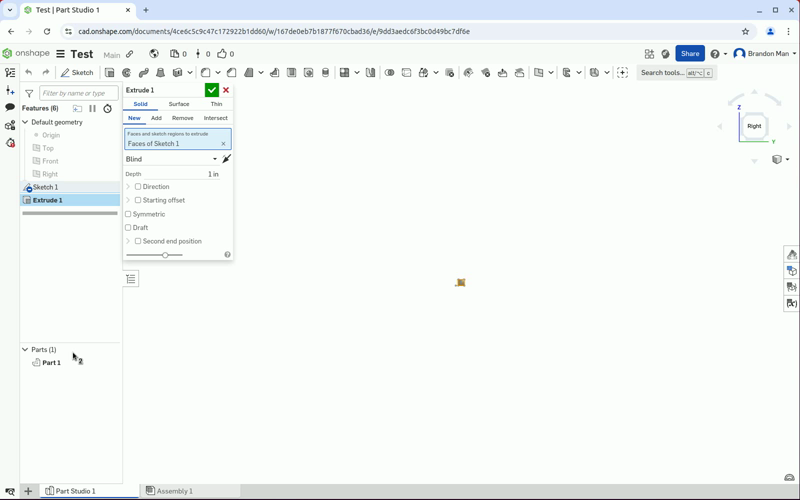
mouse_move(143, 106)
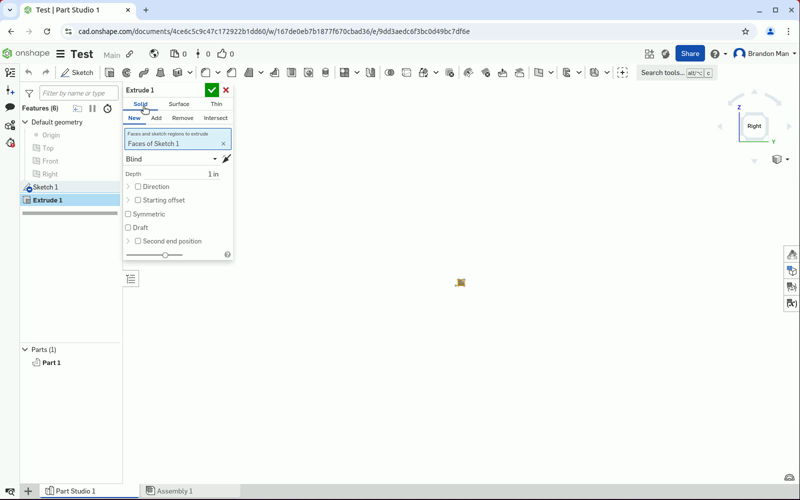
click(143, 106)
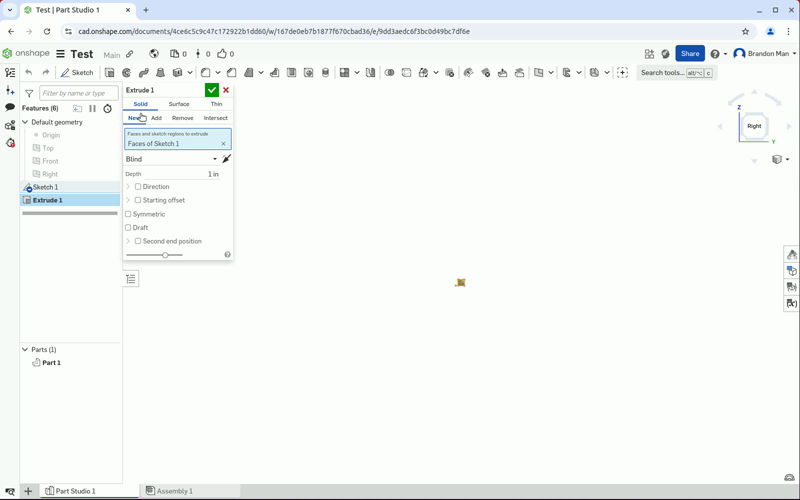
mouse_move(137, 120)
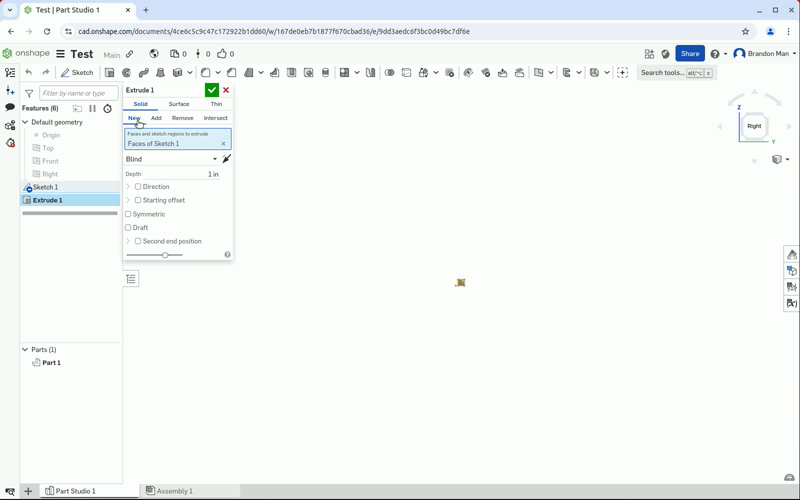
click(137, 120)
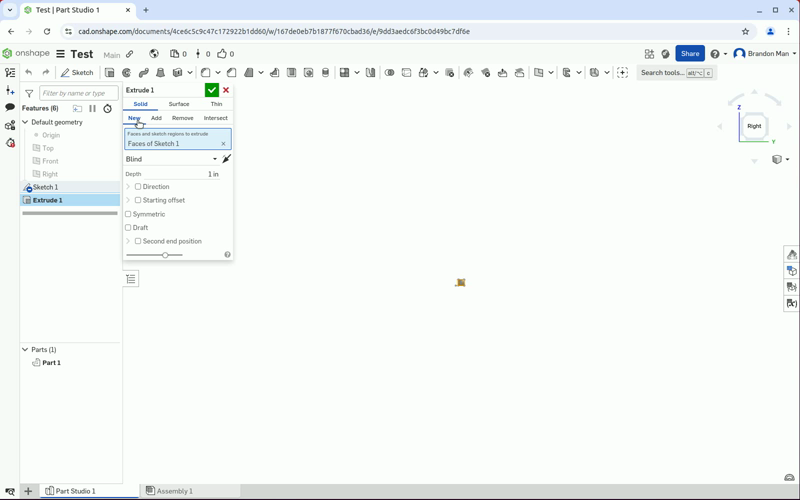
key(tab, 4)
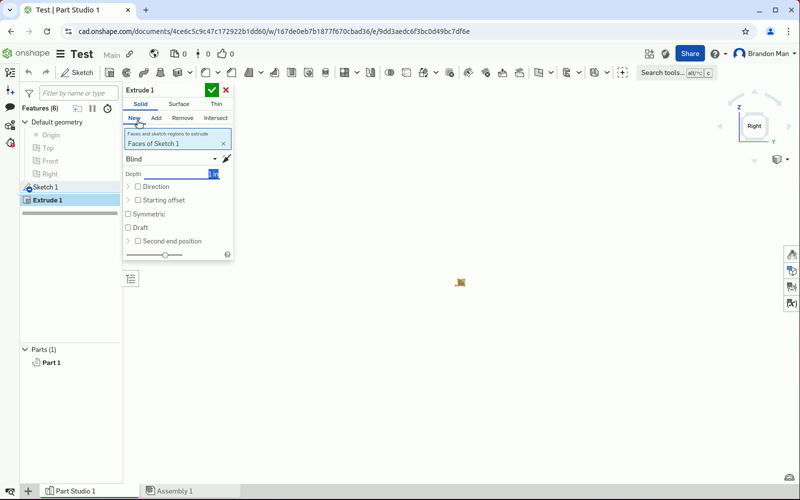
text(-9.147)
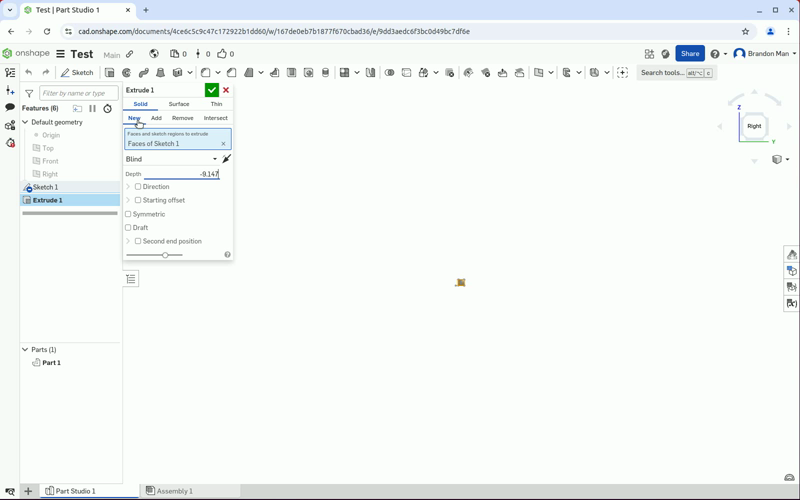
key(enter)
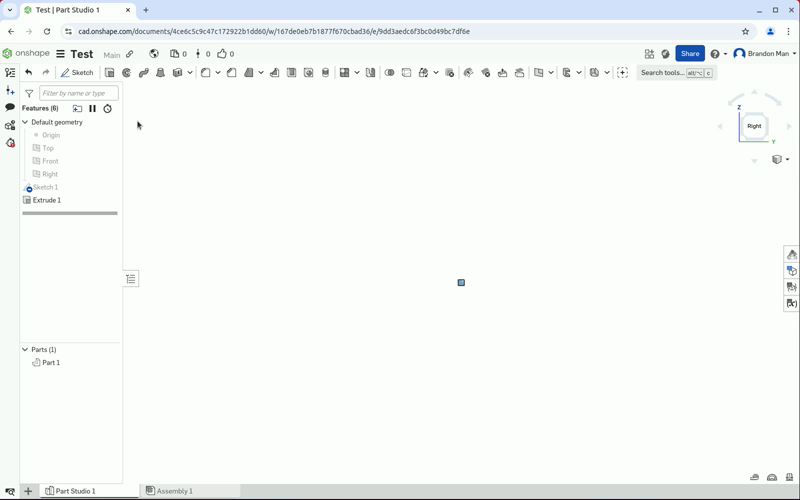
key(shift+h)
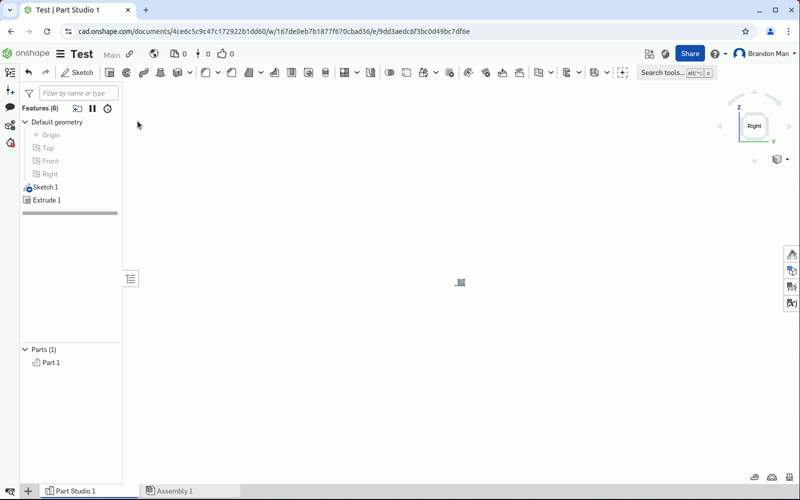
key(shift+h)
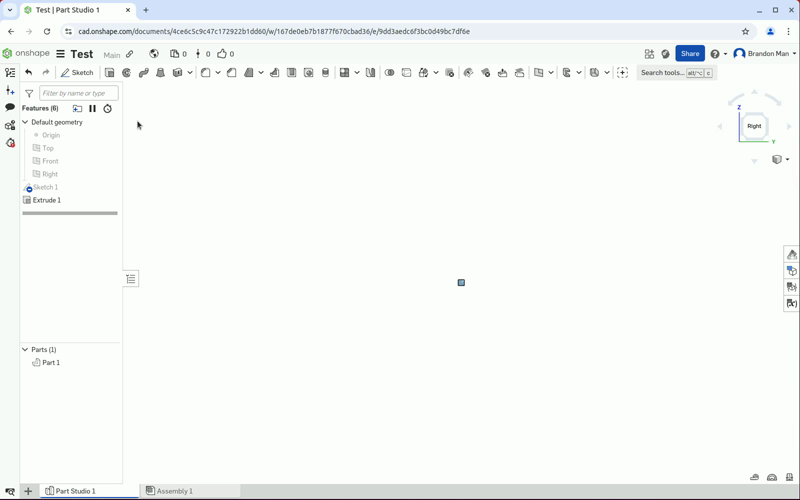
mouse_move(73, 189)
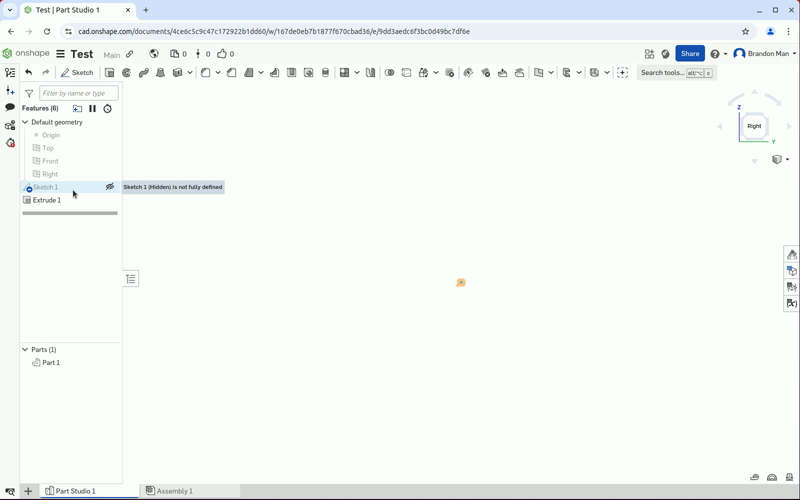
click(73, 189)
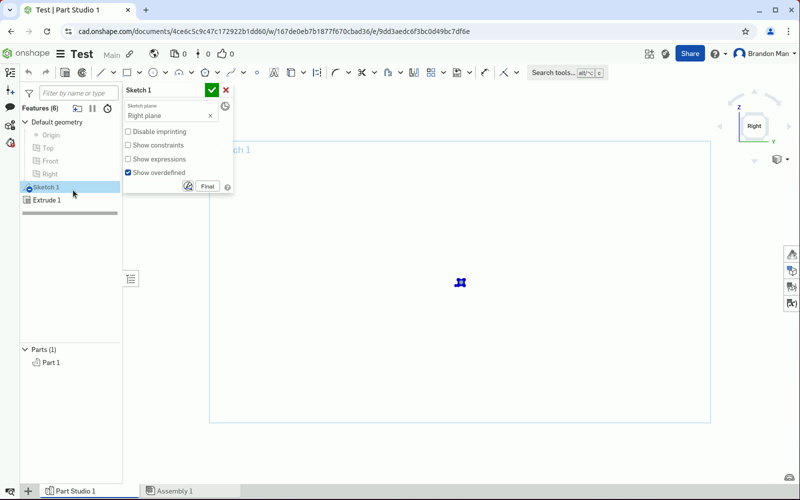
mouse_move(229, 92)
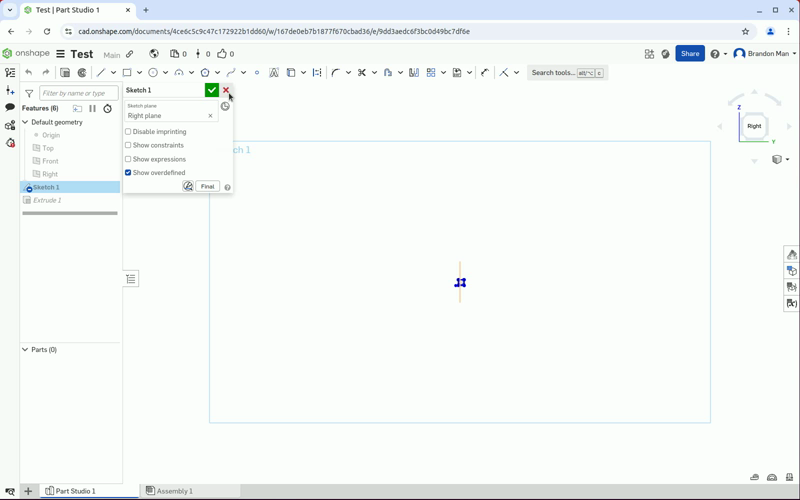
click(229, 92)
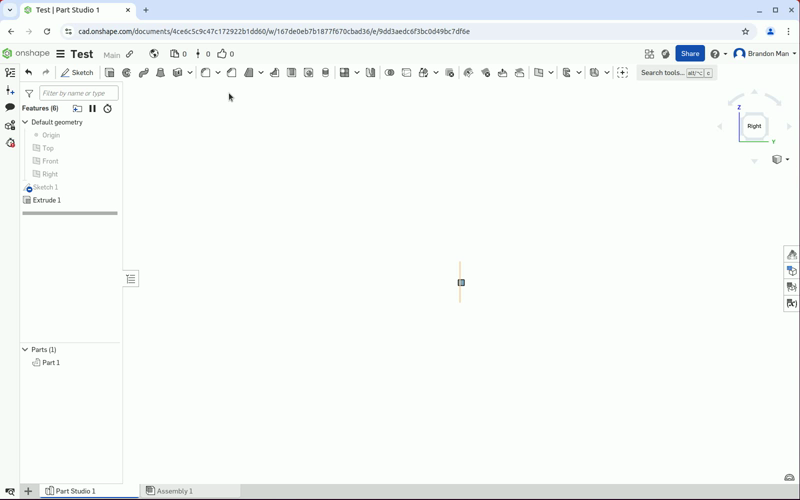
mouse_move(73, 352)
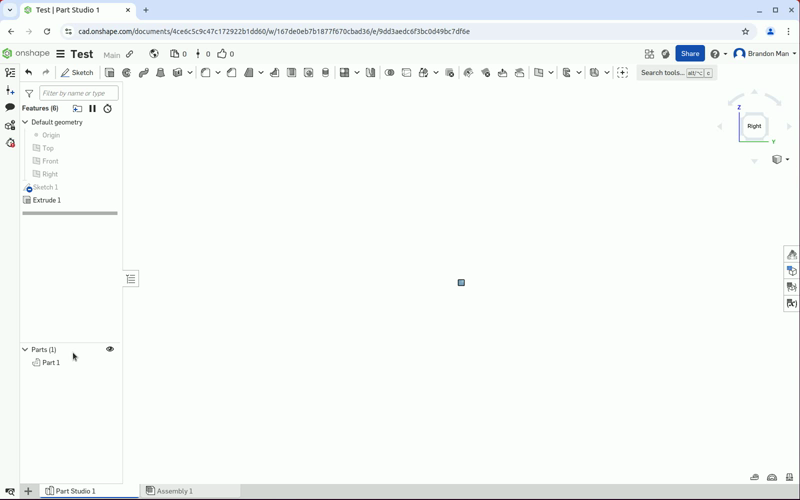
key(y)
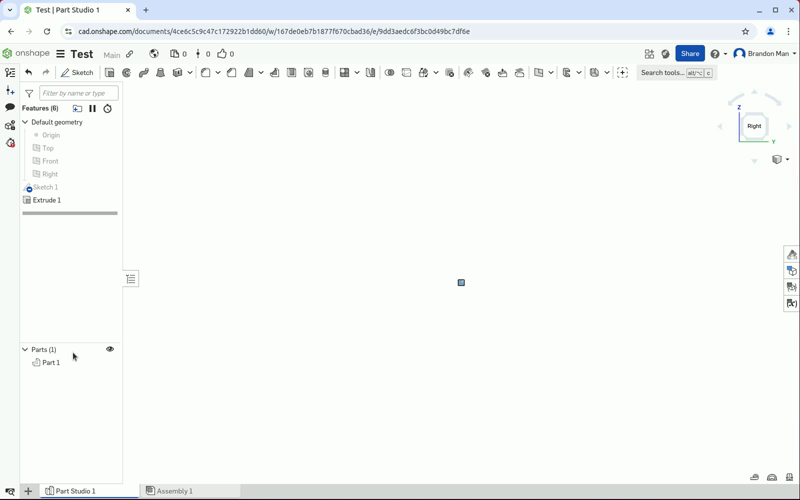
key(shift+p)
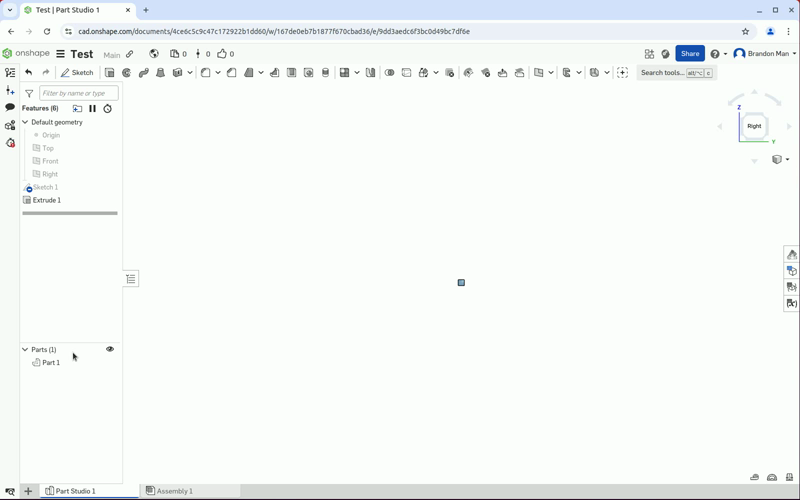
key(space)
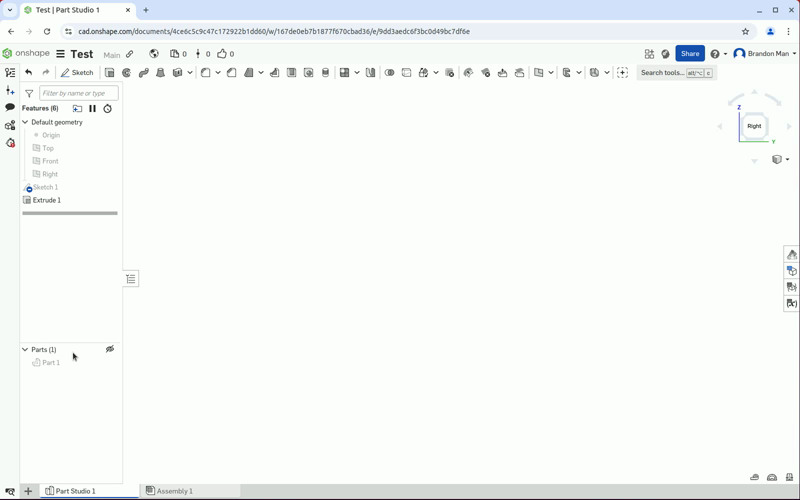
key_down(shift)
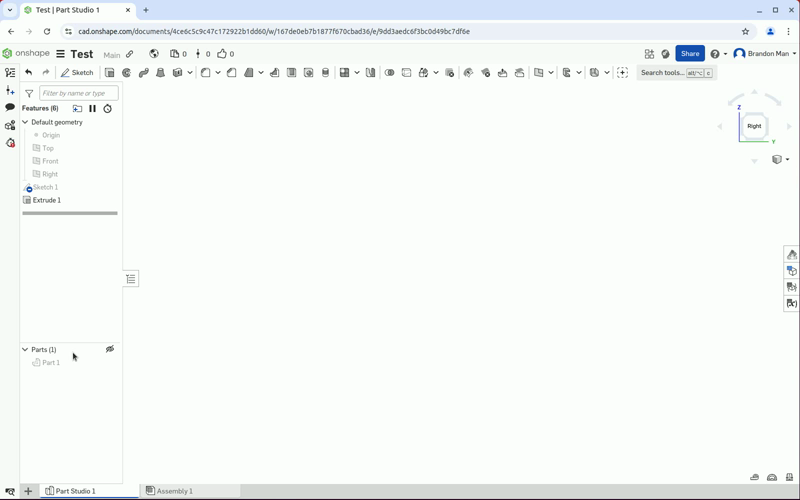
key(right)
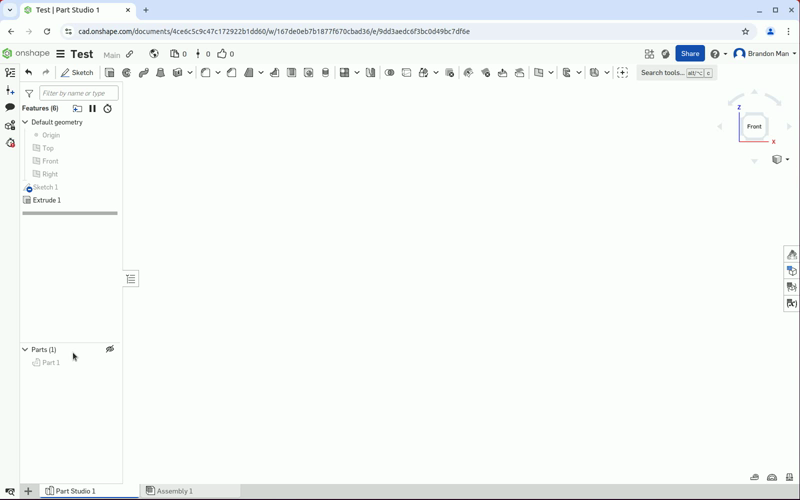
key_up(shift)
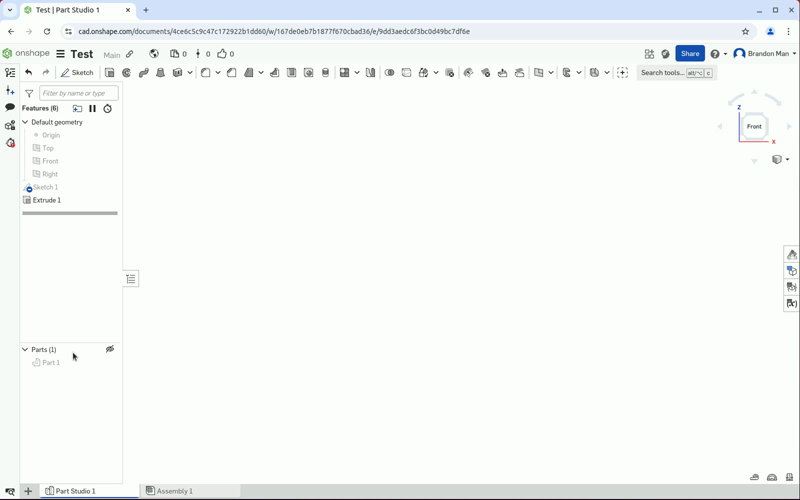
key(space)
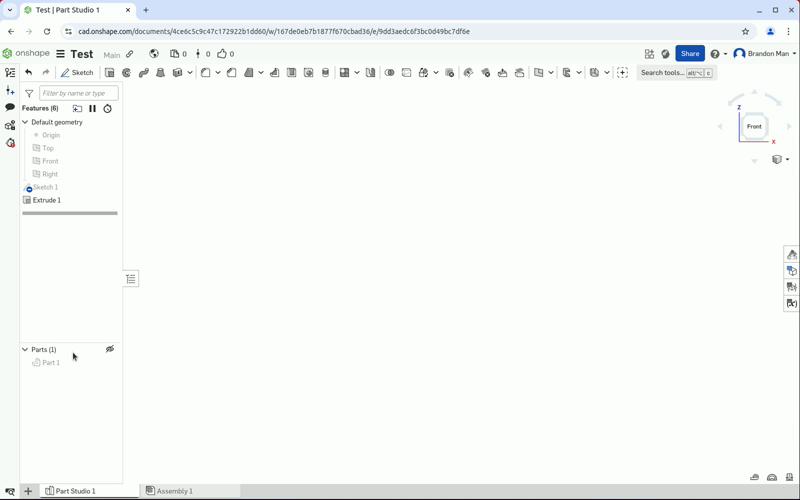
key_down(shift)
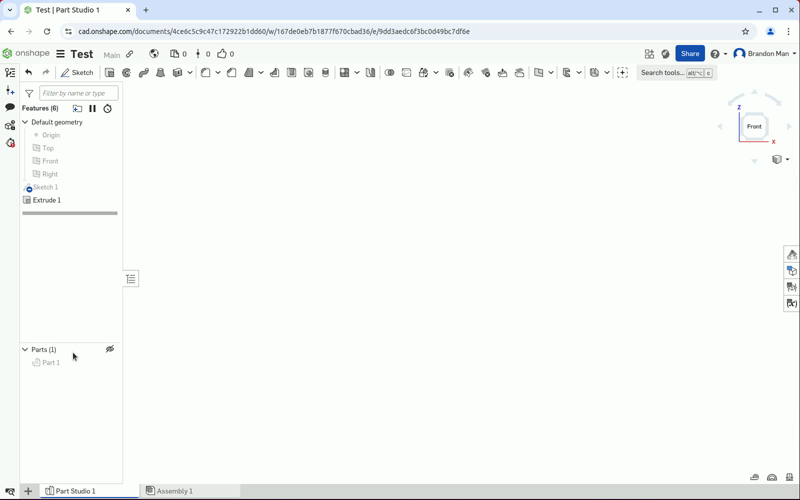
key(down)
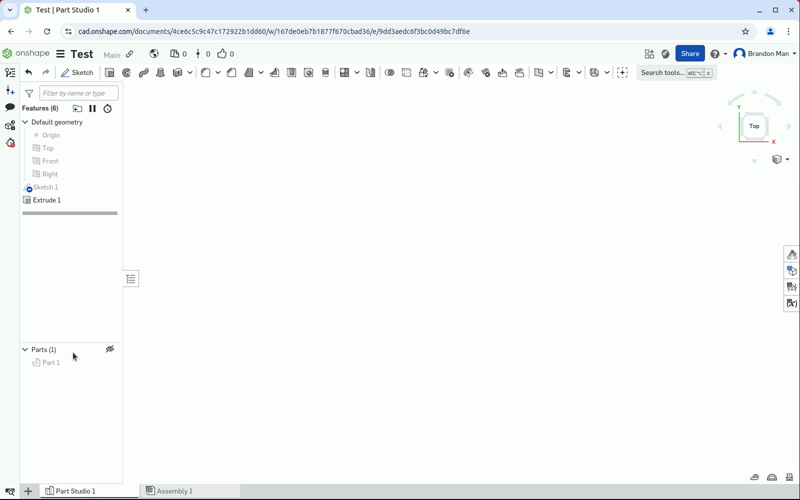
key_up(shift)
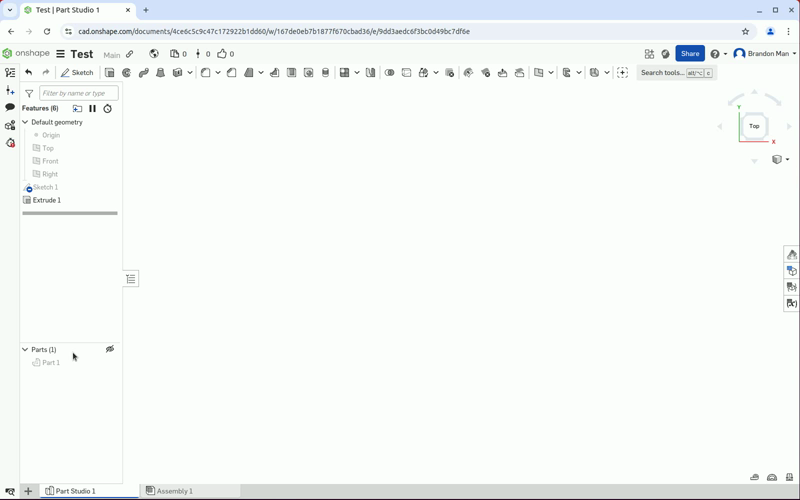
mouse_move(73, 352)
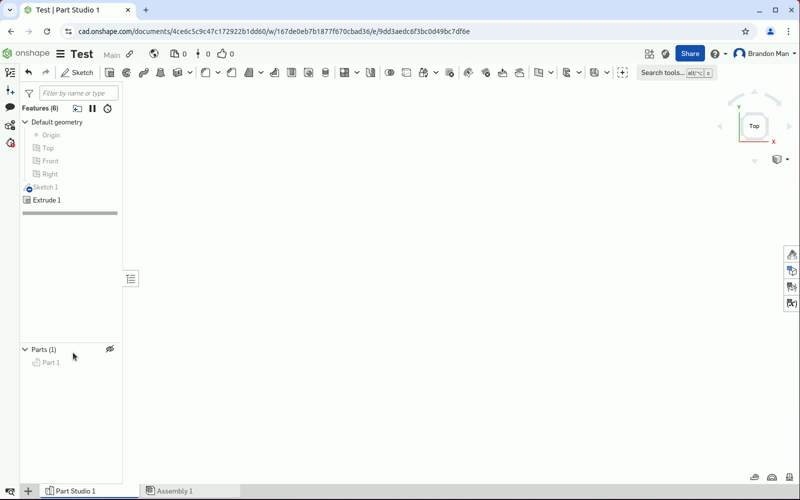
key(shift+y)
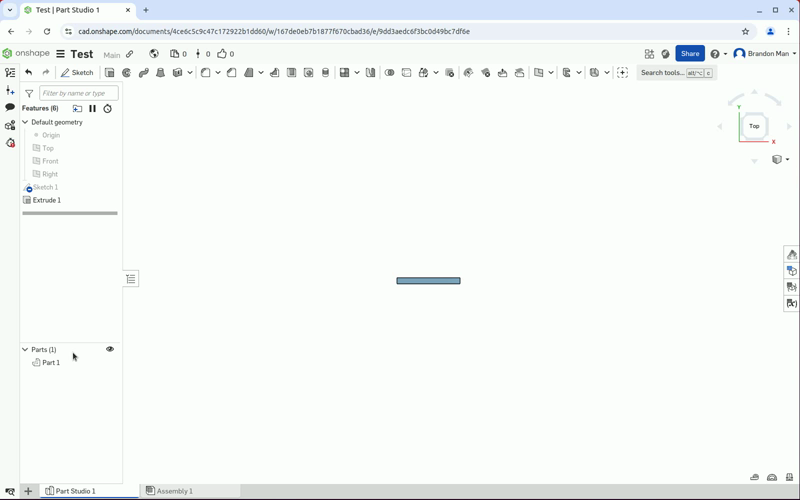
mouse_move(541, 75)
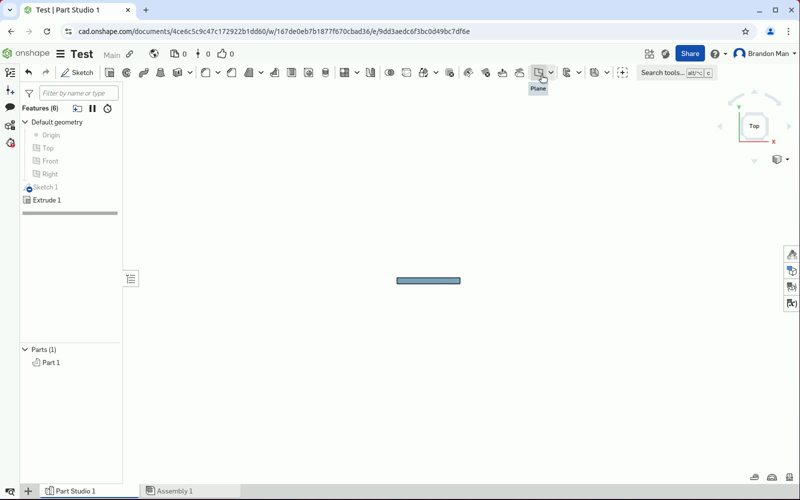
click(541, 75)
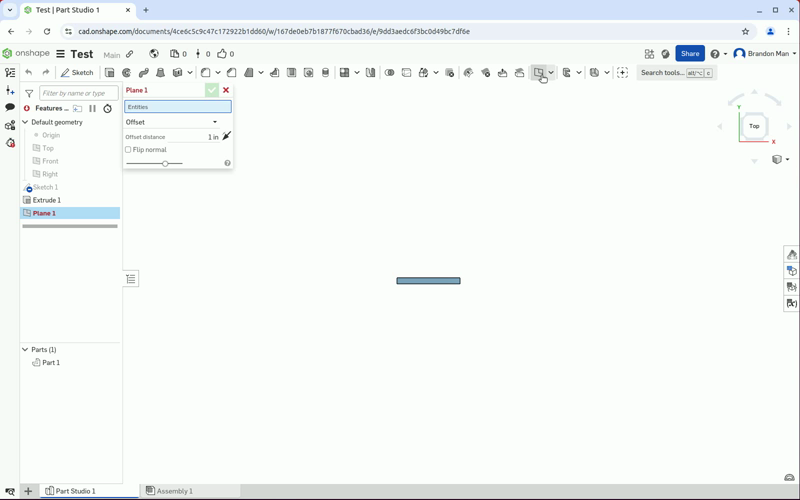
mouse_move(73, 150)
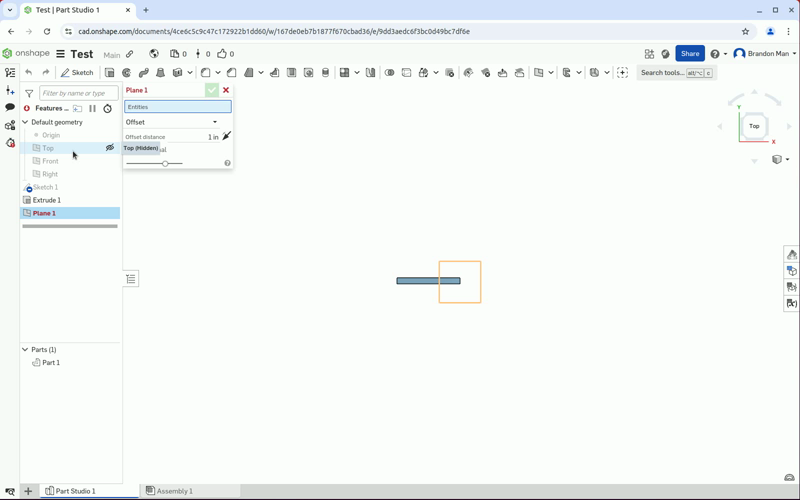
click(73, 150)
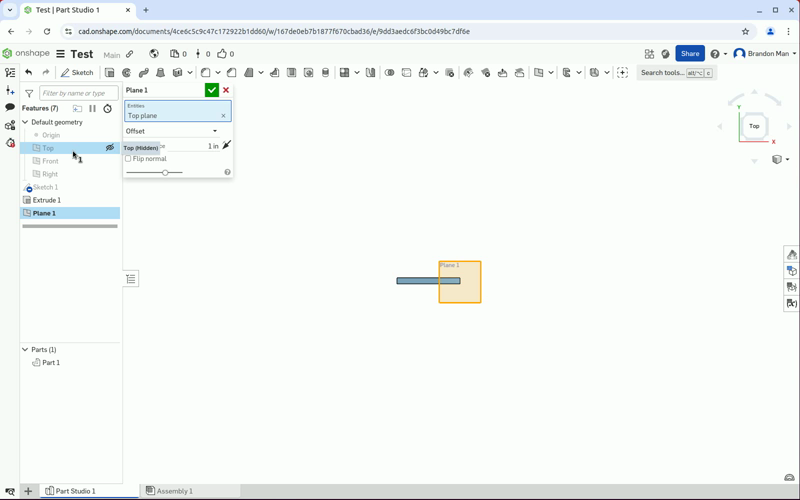
key(tab, 2)
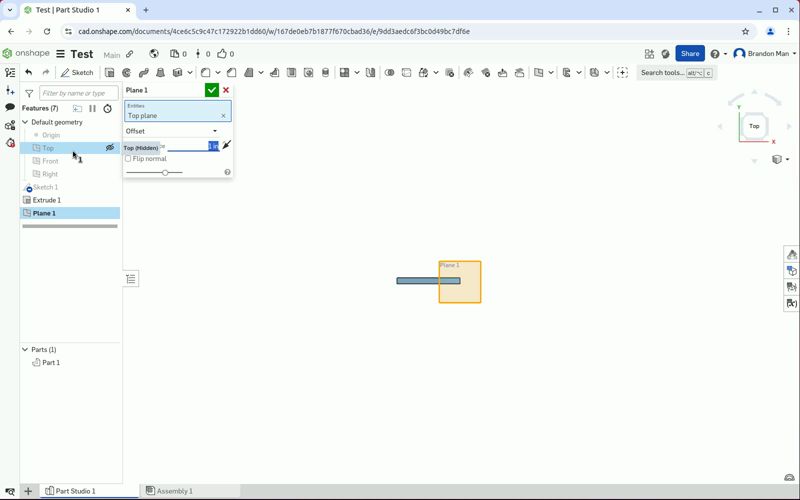
text(0.493)
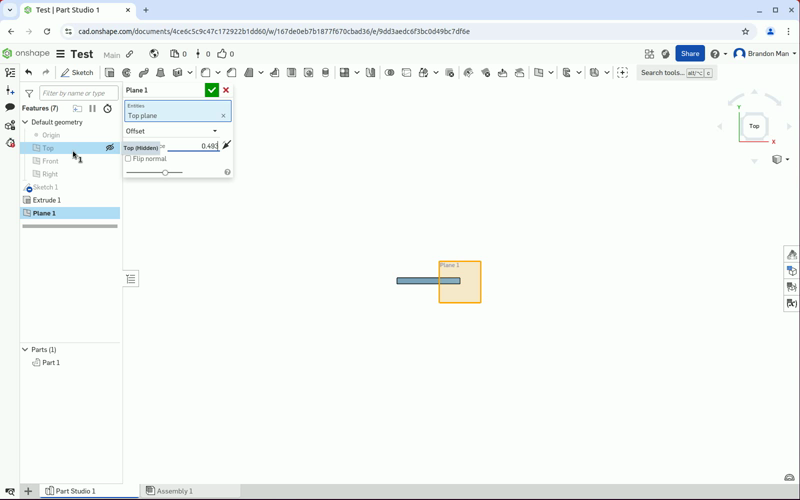
key(enter, 2)
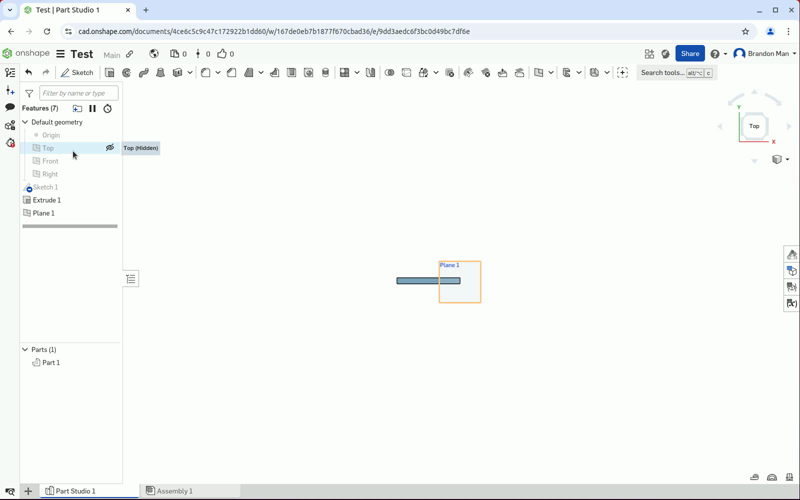
key(shift+s)
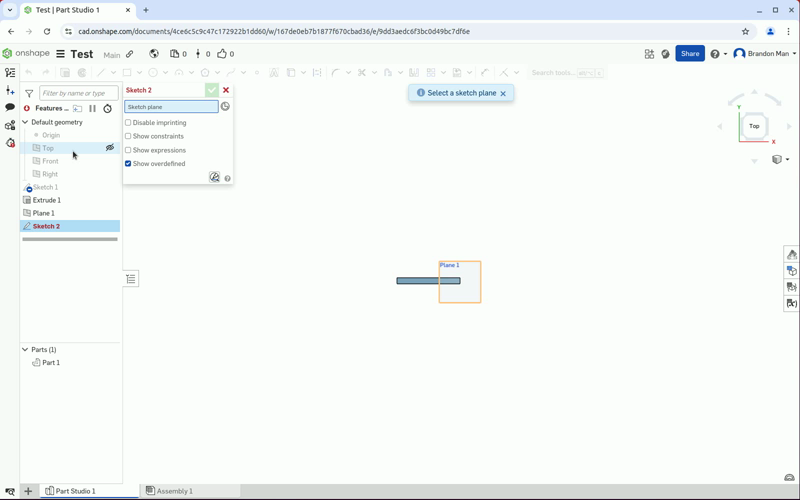
mouse_move(73, 215)
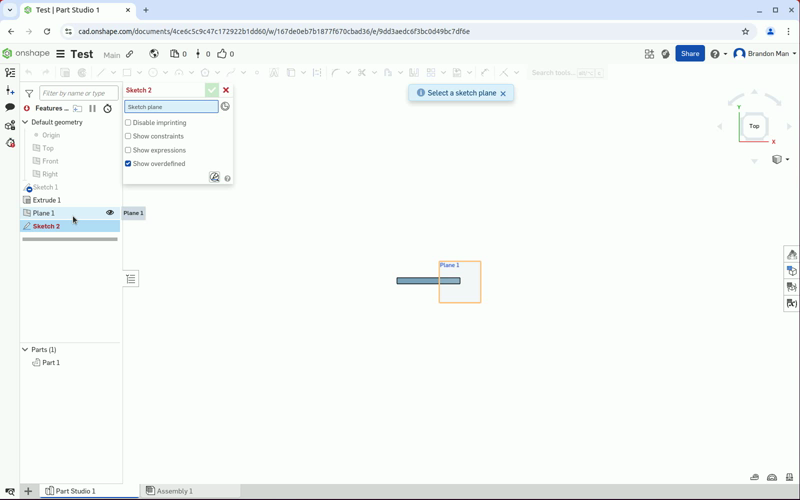
click(73, 215)
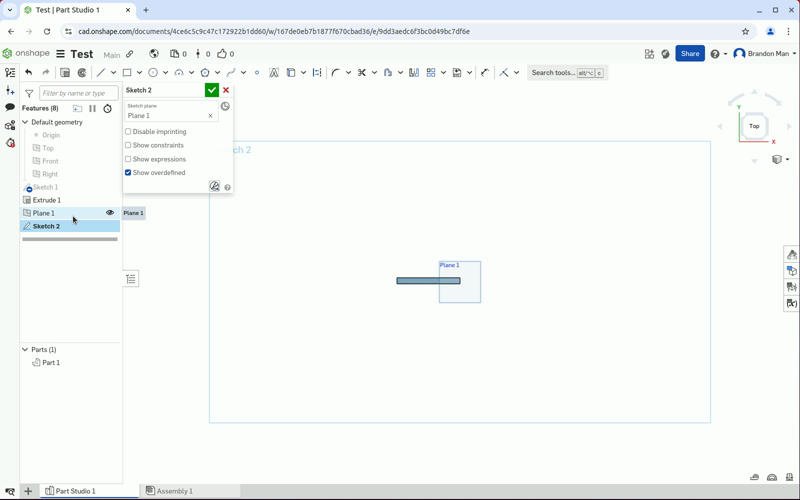
mouse_move(73, 352)
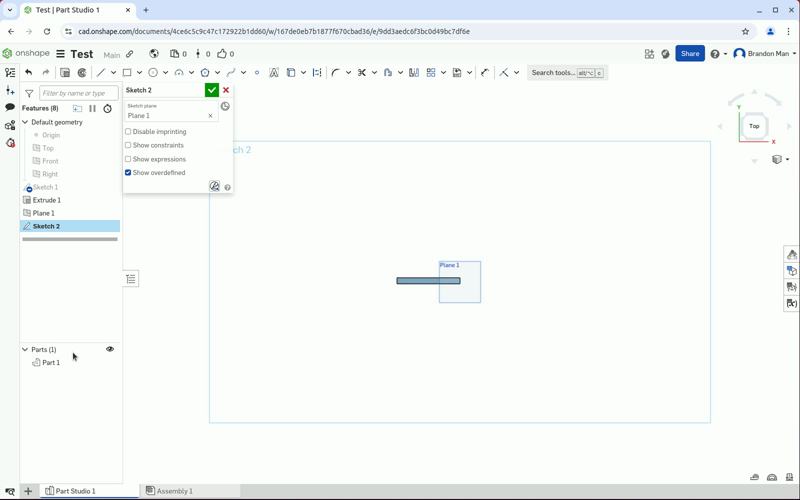
key(y)
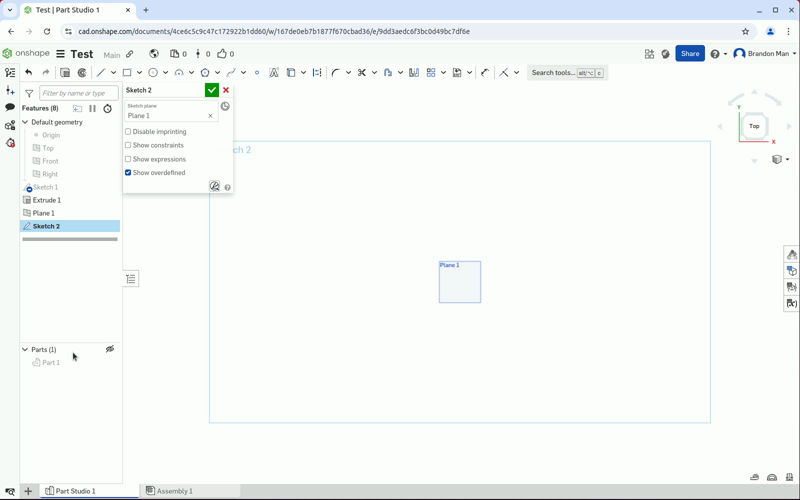
key(l)
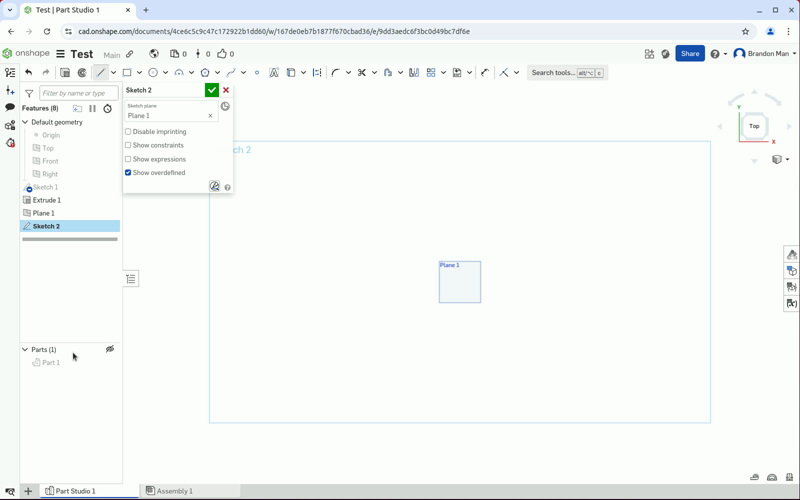
key_down(shift)
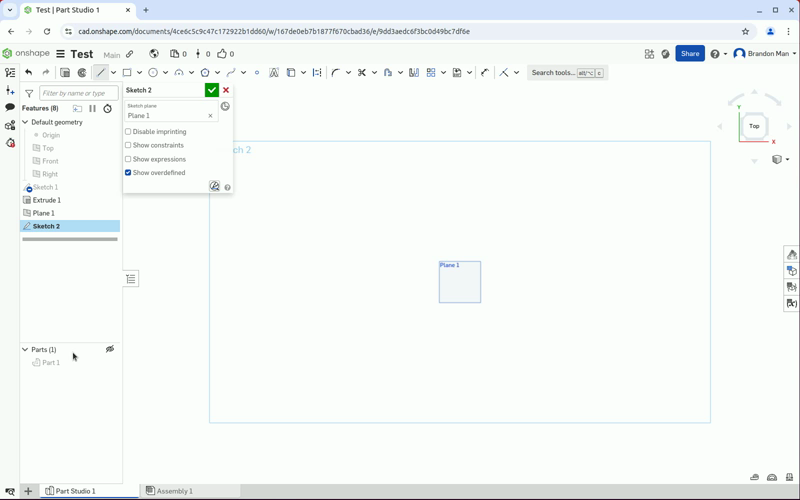
mouse_move(456, 285)
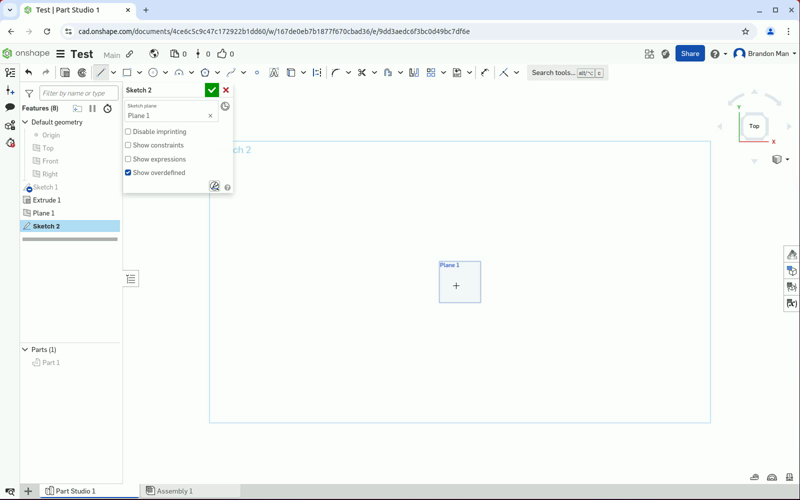
click(456, 285)
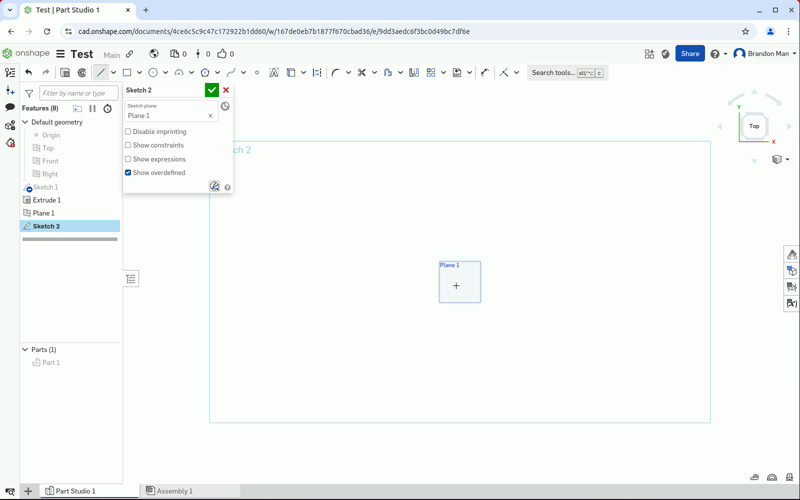
key_up(shift)
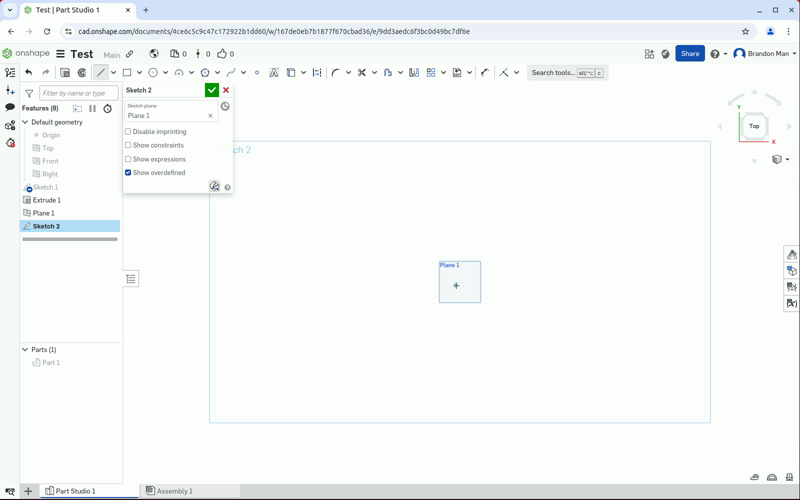
key_down(shift)
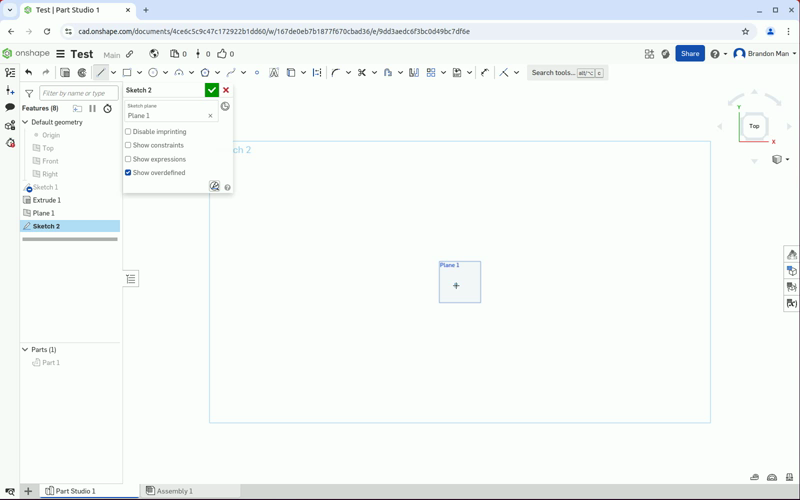
mouse_move(486, 285)
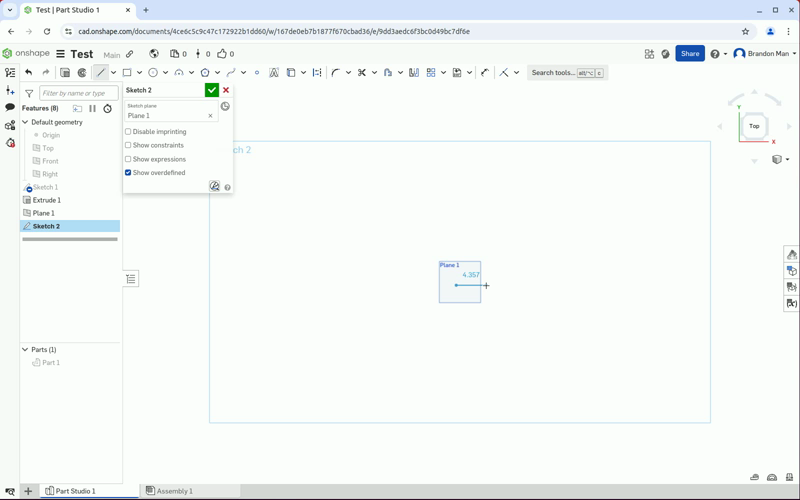
mouse_move(461, 285)
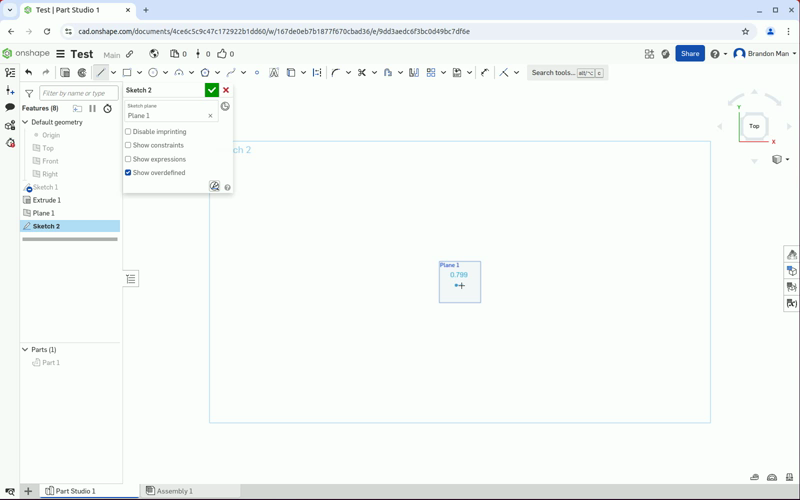
scroll(6)
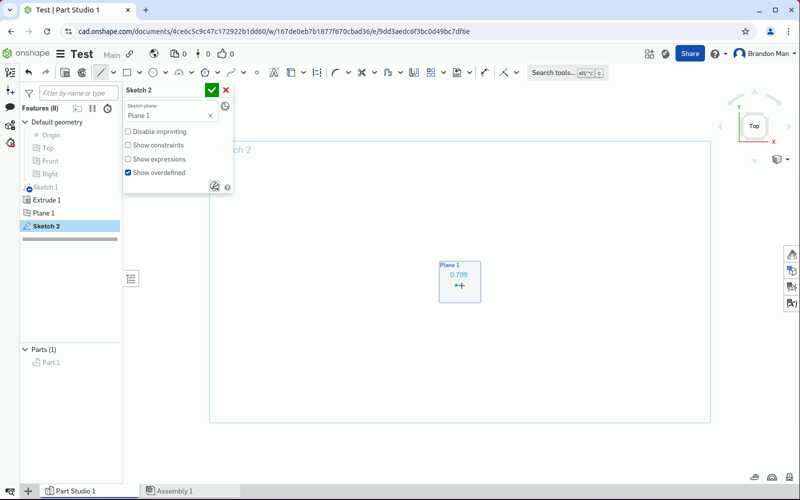
scroll(6)
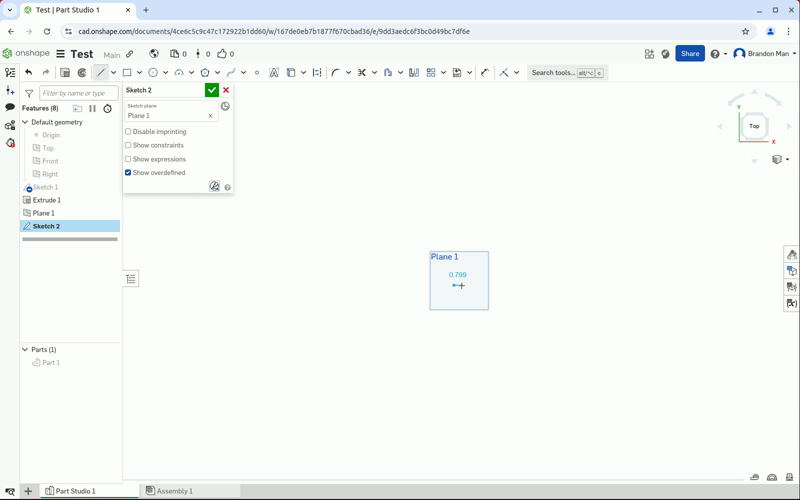
scroll(6)
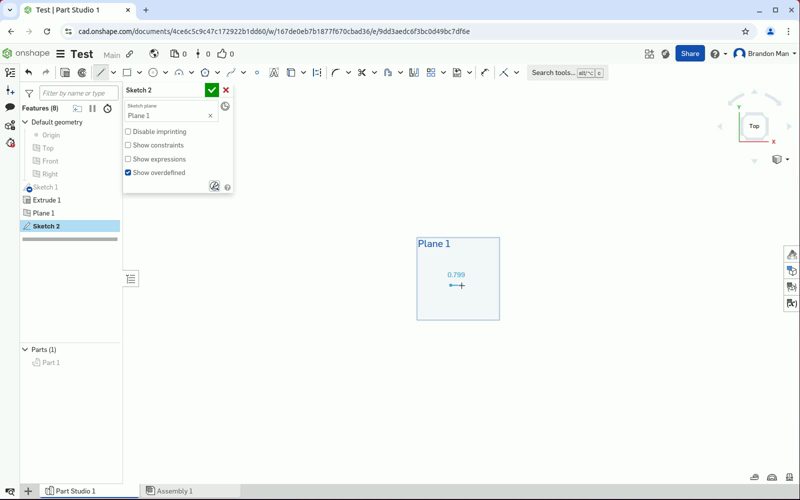
scroll(6)
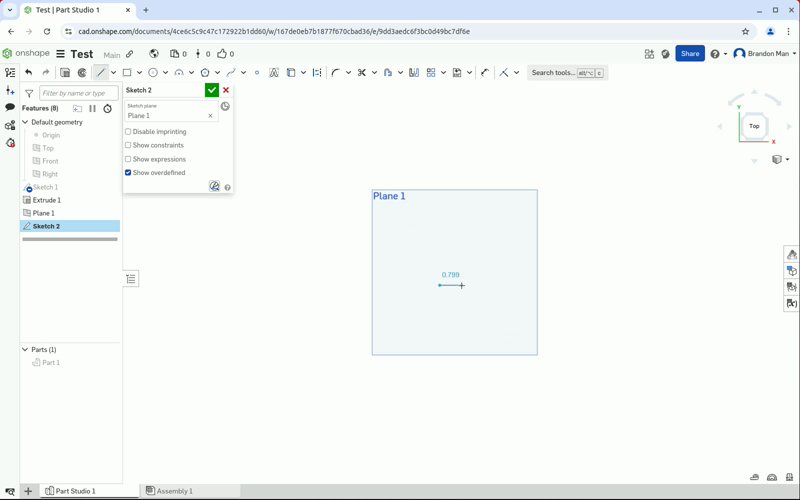
scroll(6)
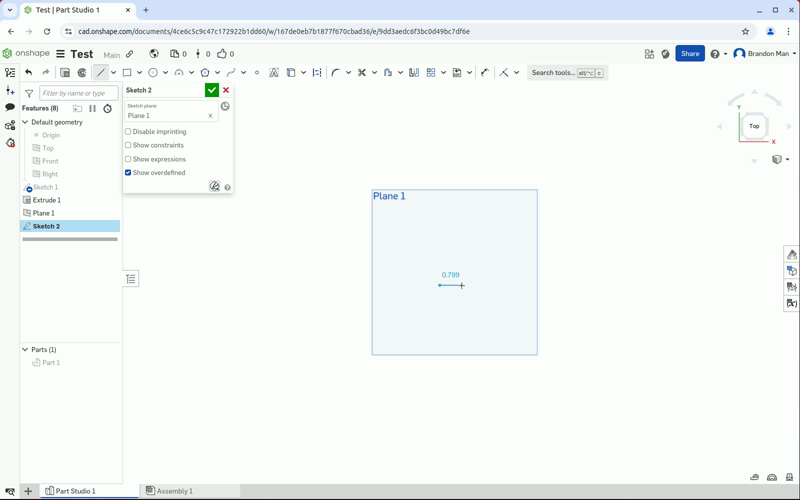
scroll(6)
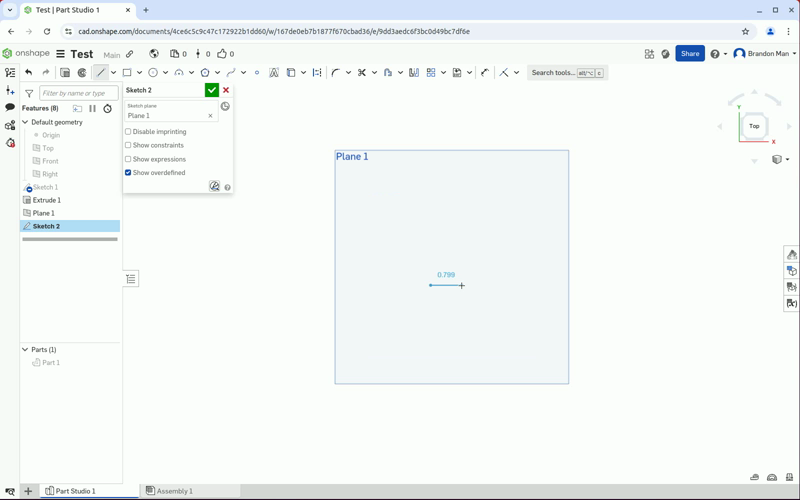
scroll(6)
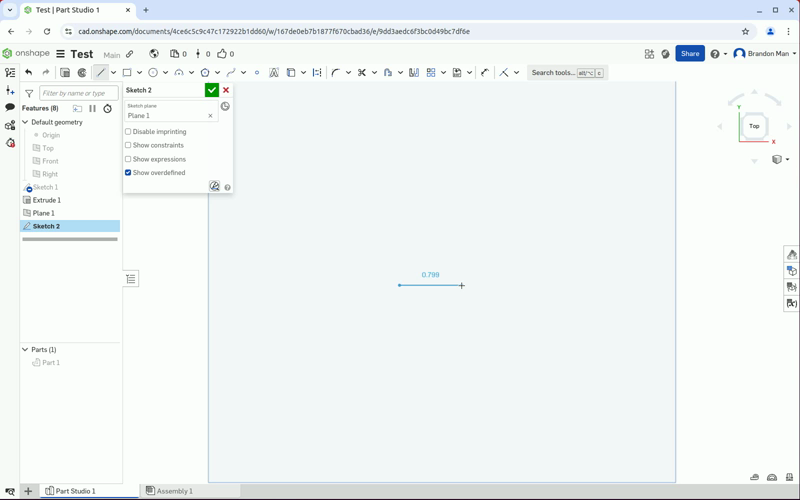
click(461, 285)
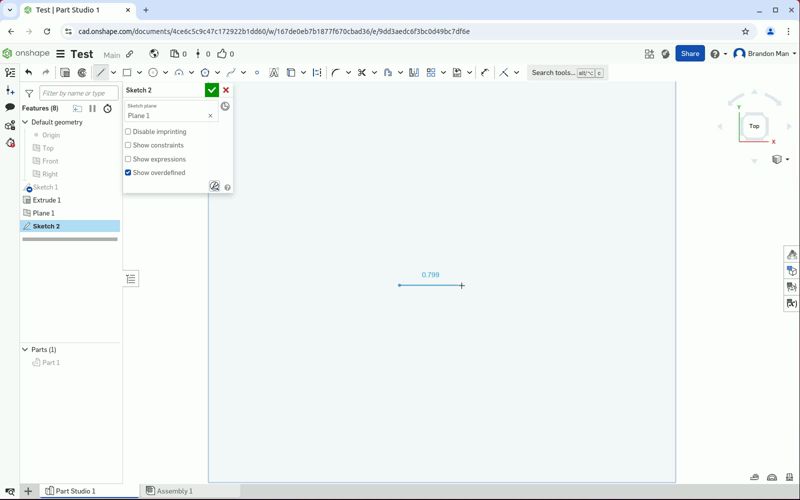
scroll(-6)
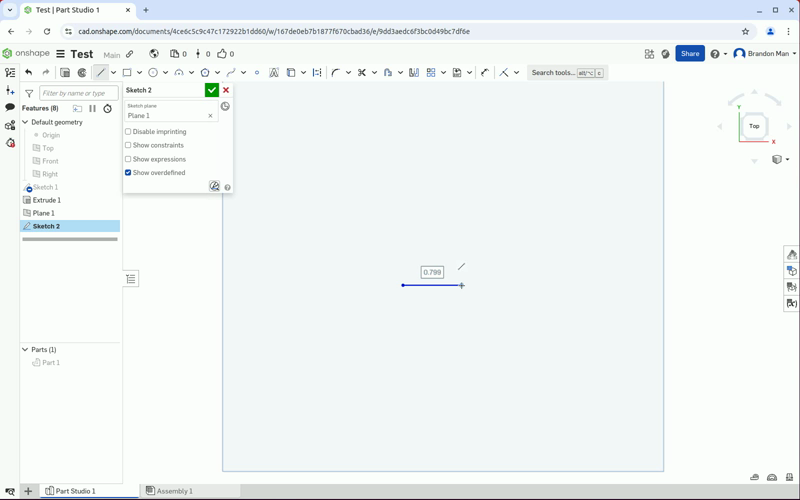
scroll(-6)
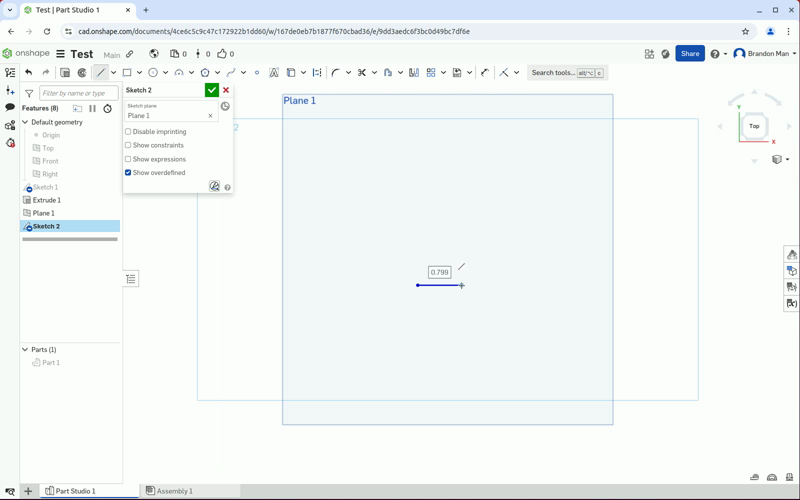
scroll(-6)
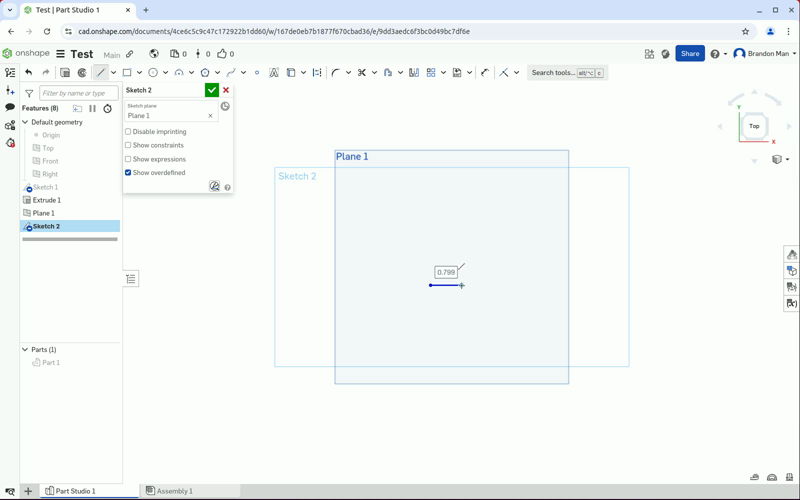
scroll(-6)
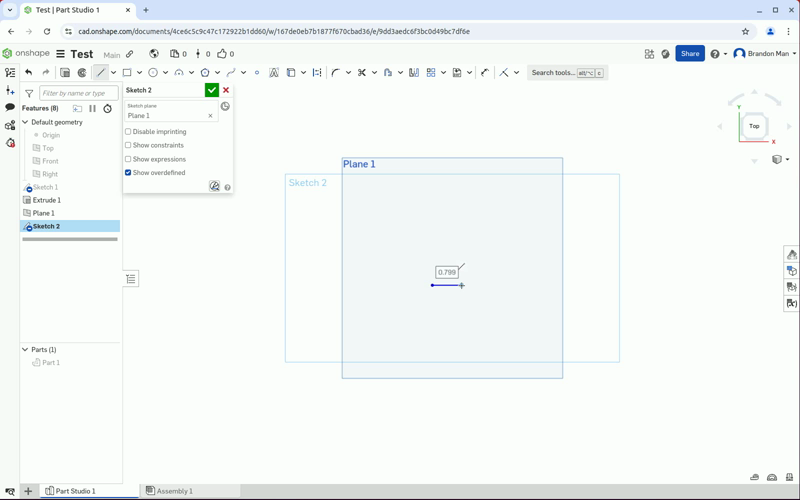
scroll(-6)
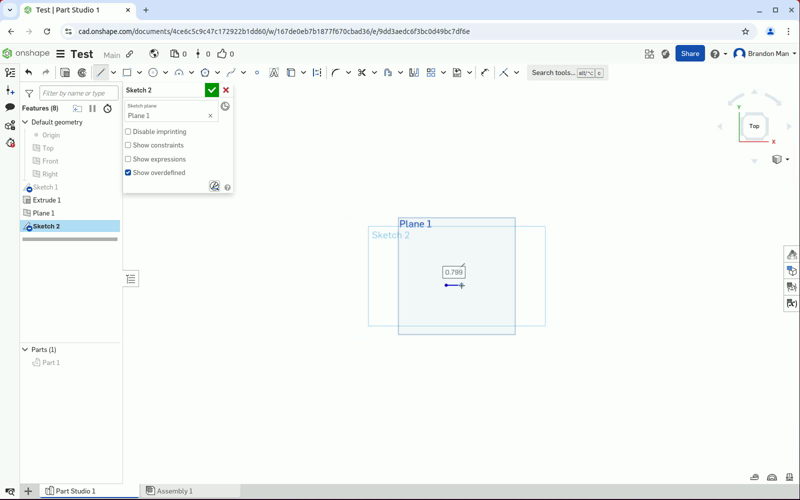
scroll(-6)
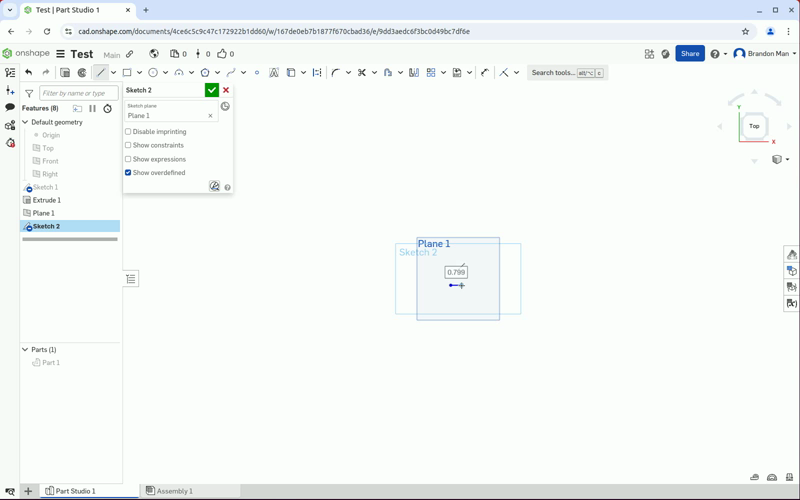
scroll(-6)
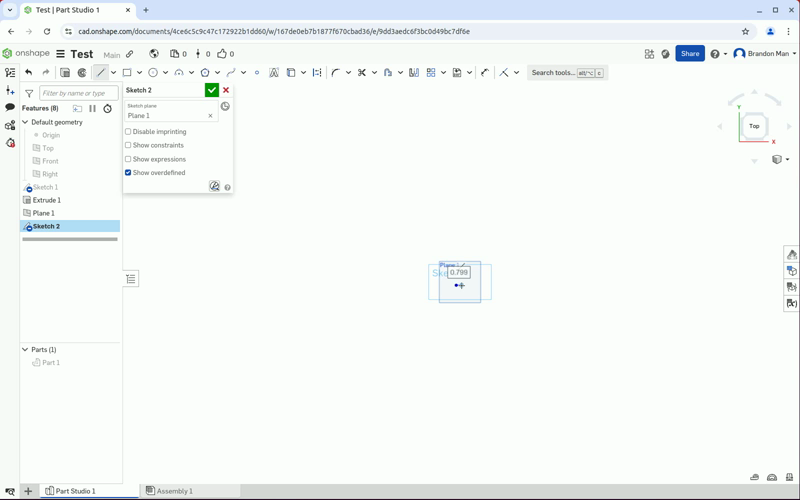
key_up(shift)
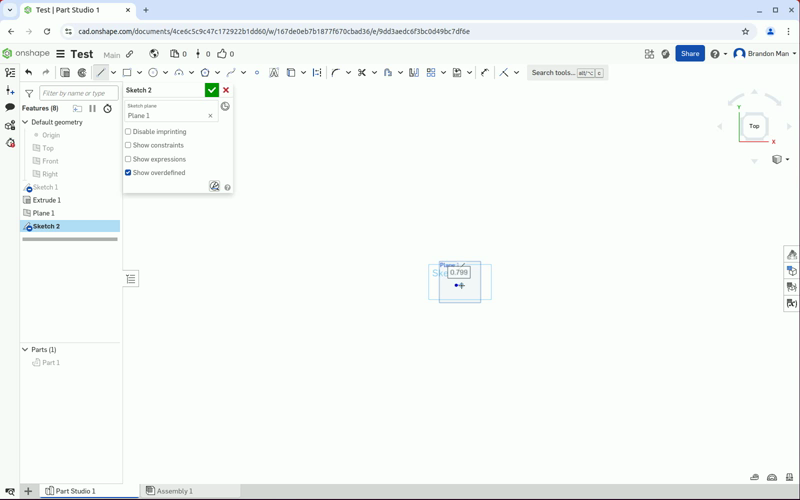
key_down(shift)
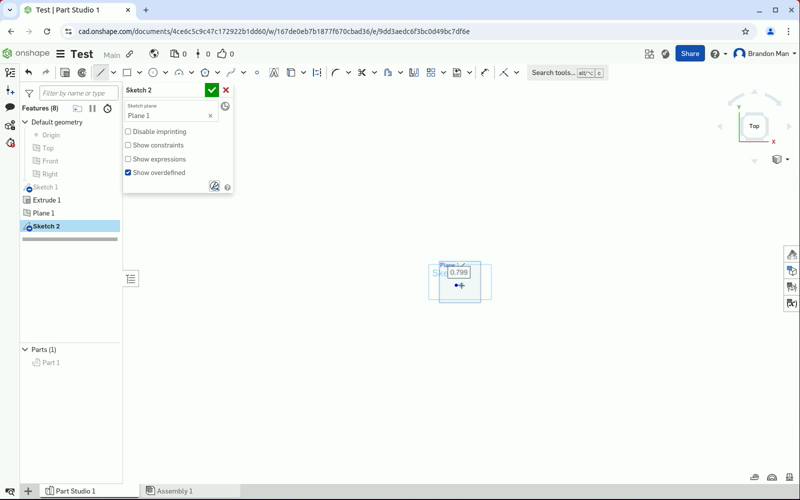
mouse_move(492, 285)
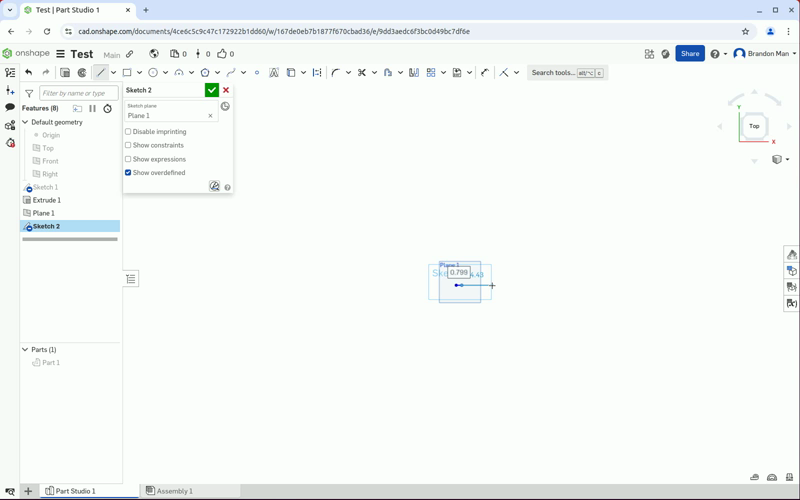
mouse_move(461, 279)
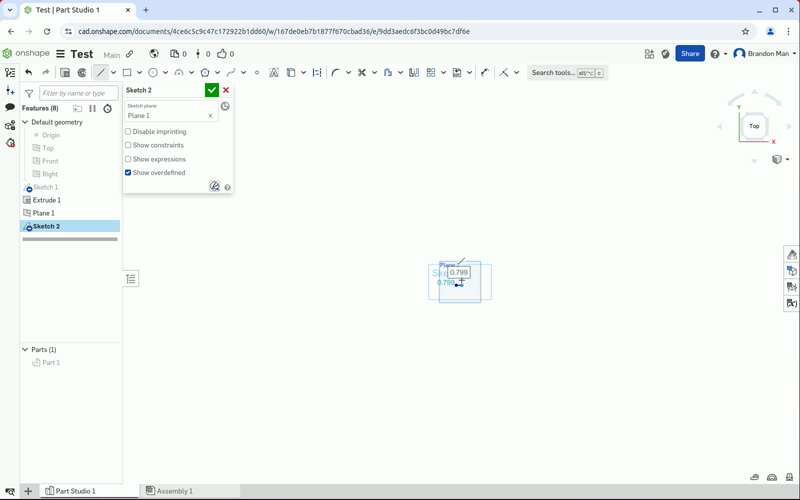
scroll(6)
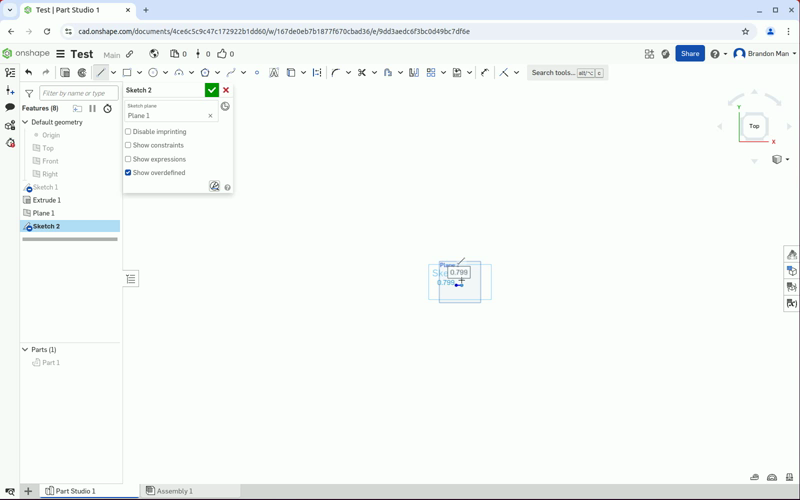
scroll(6)
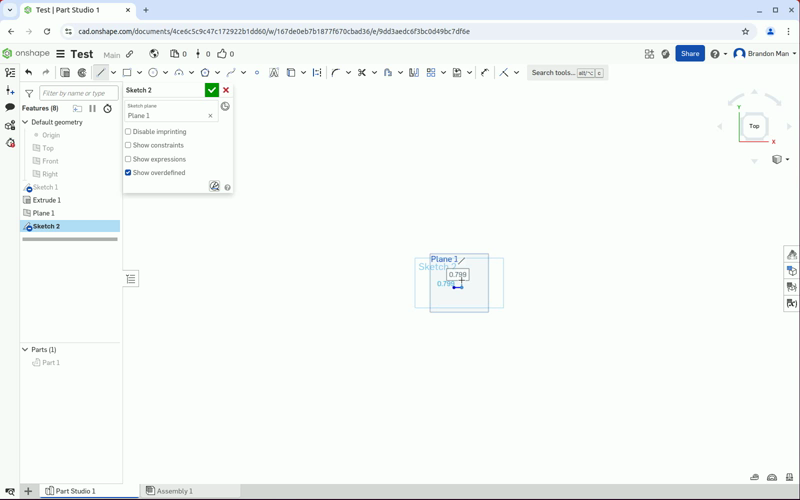
scroll(6)
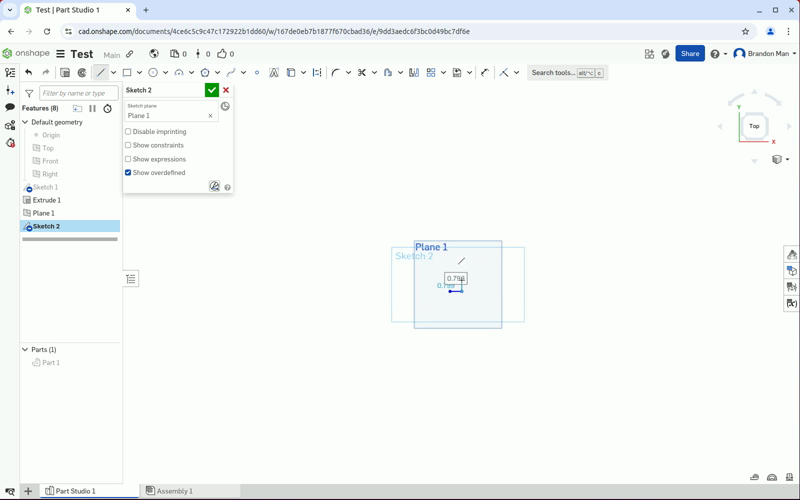
scroll(6)
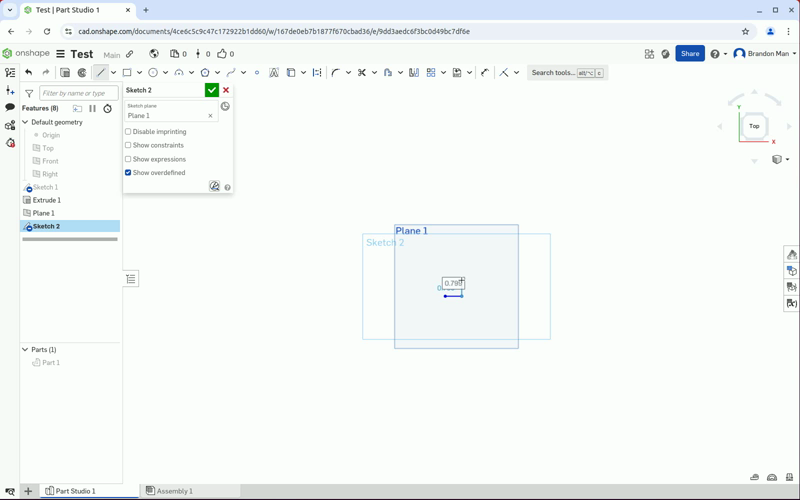
scroll(6)
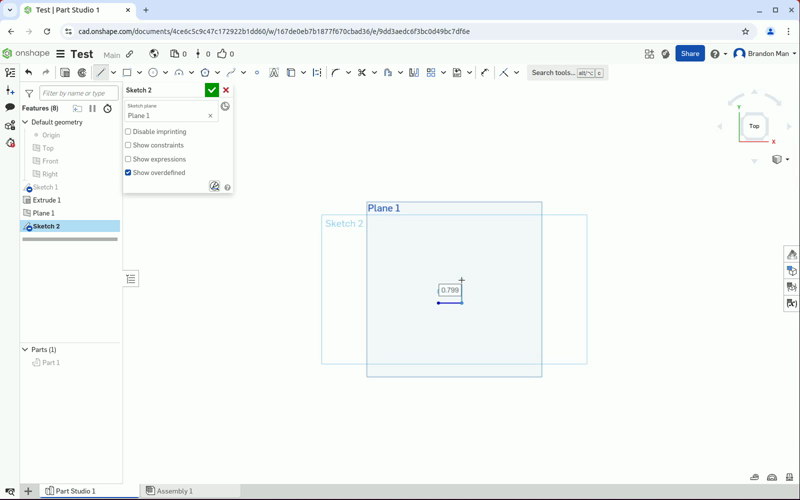
scroll(6)
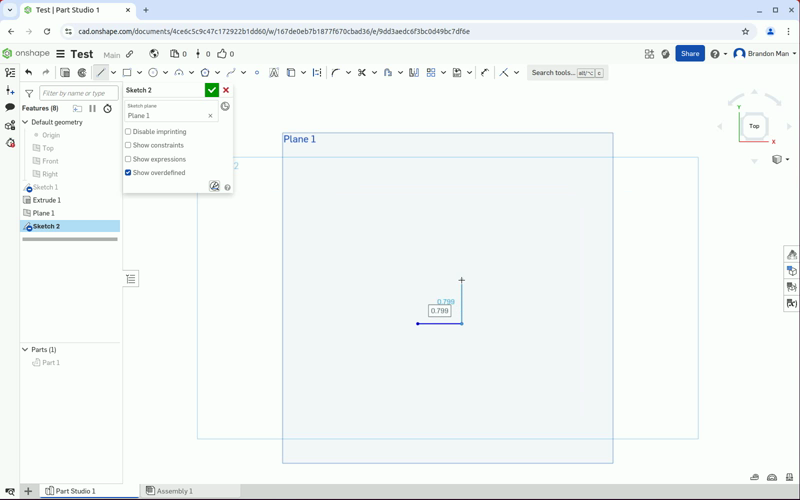
scroll(6)
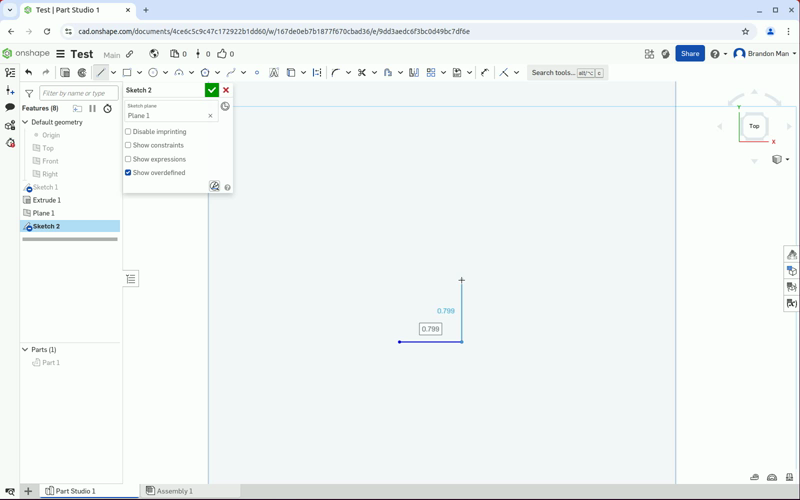
click(461, 279)
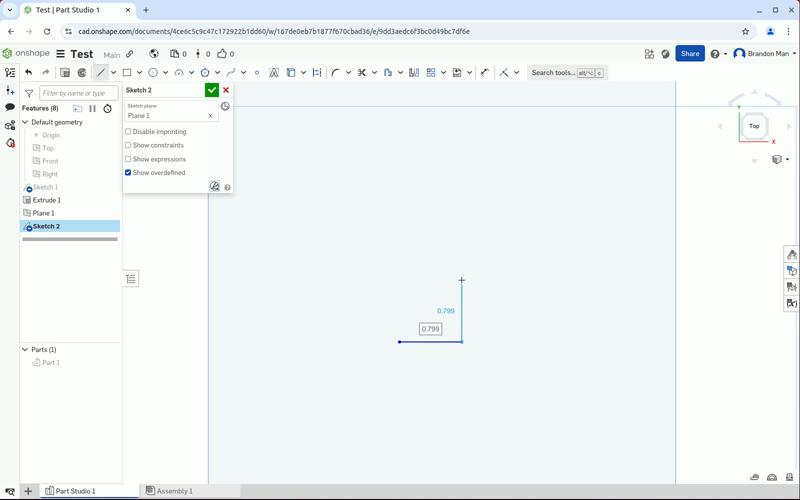
scroll(-6)
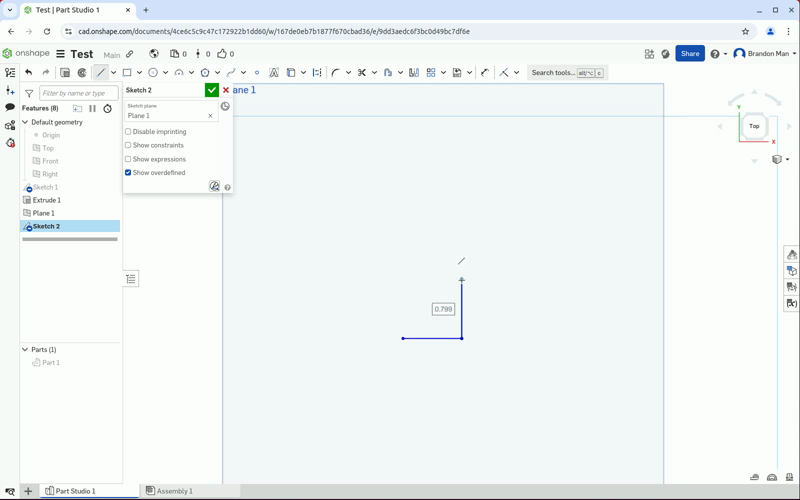
scroll(-6)
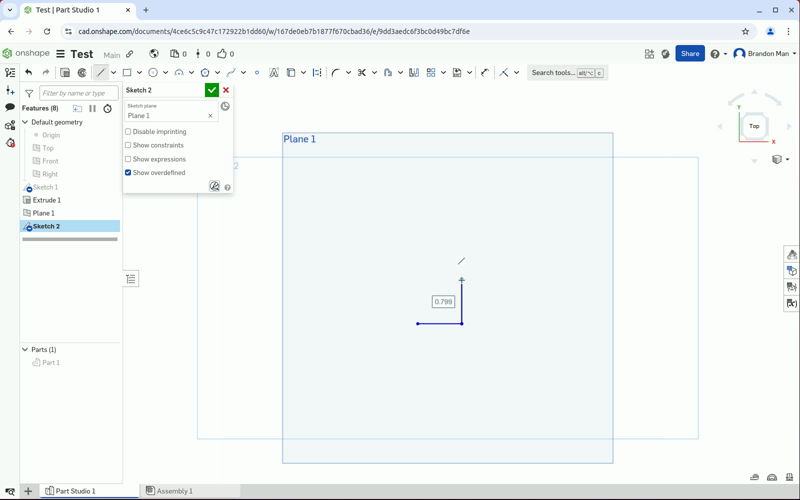
scroll(-6)
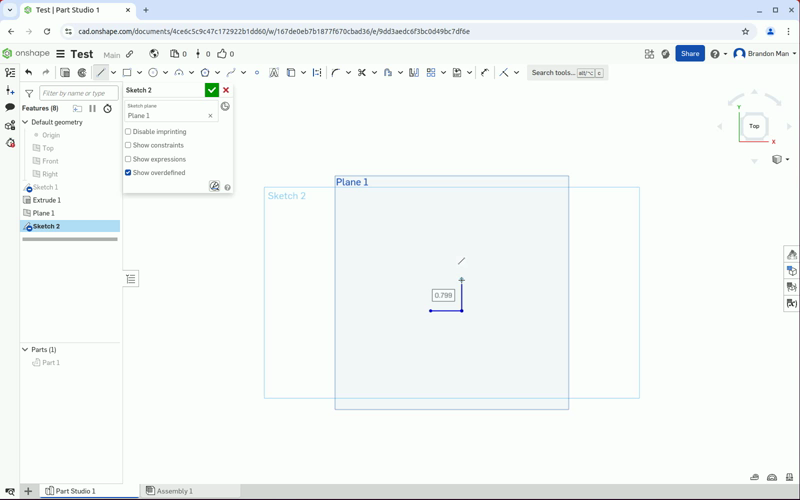
scroll(-6)
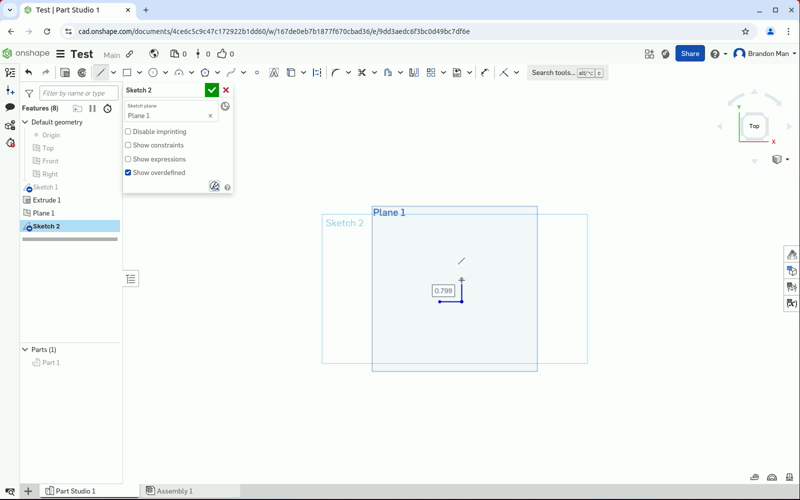
scroll(-6)
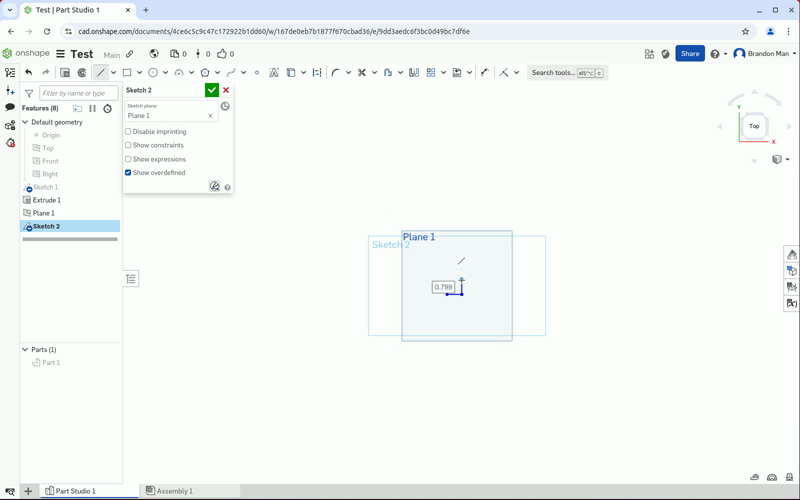
scroll(-6)
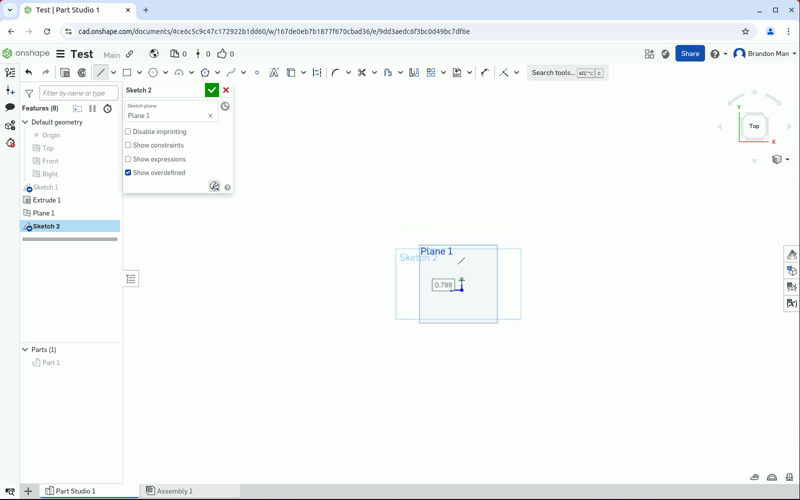
scroll(-6)
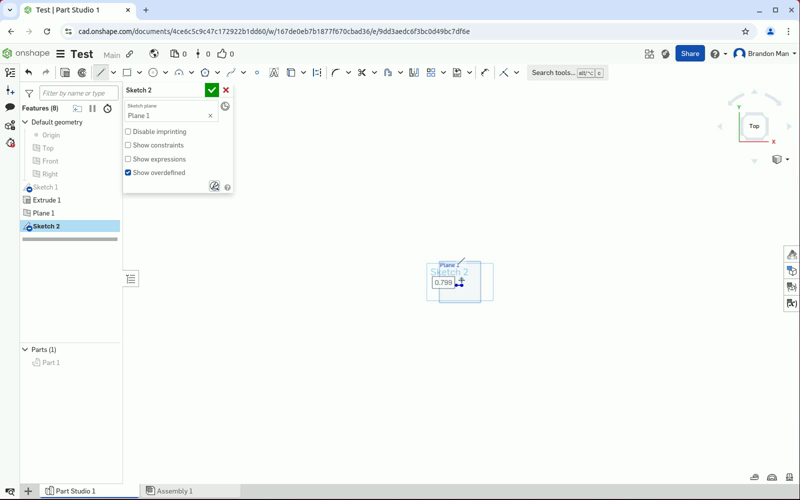
key_up(shift)
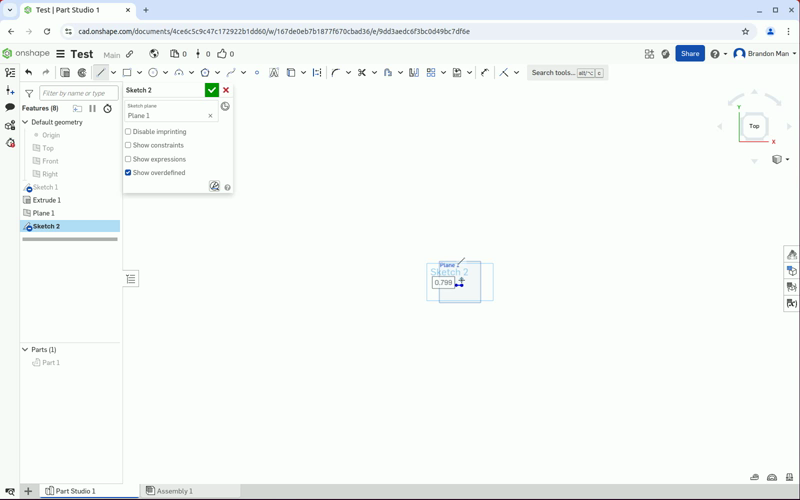
key_down(shift)
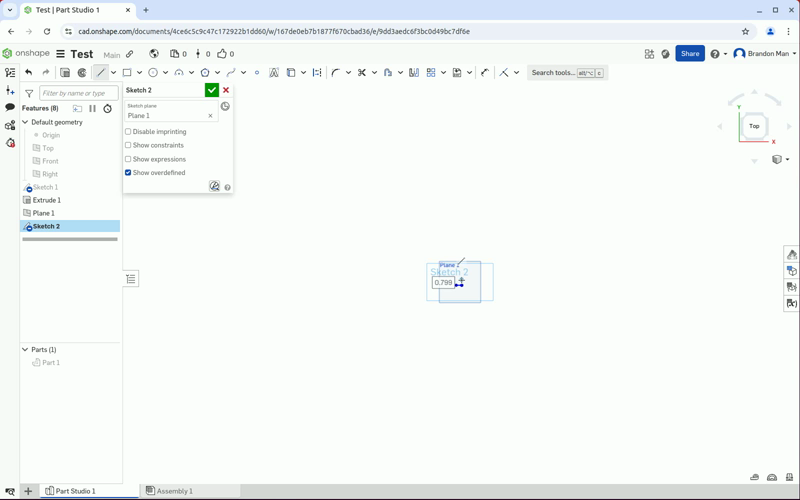
mouse_move(492, 279)
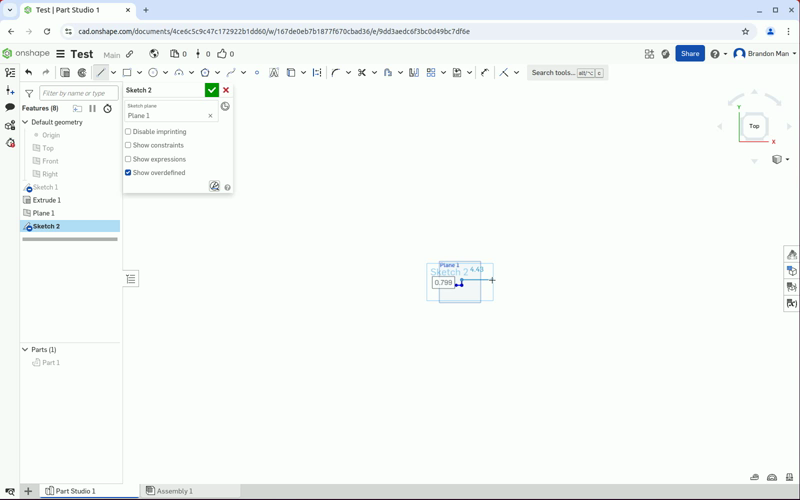
mouse_move(456, 279)
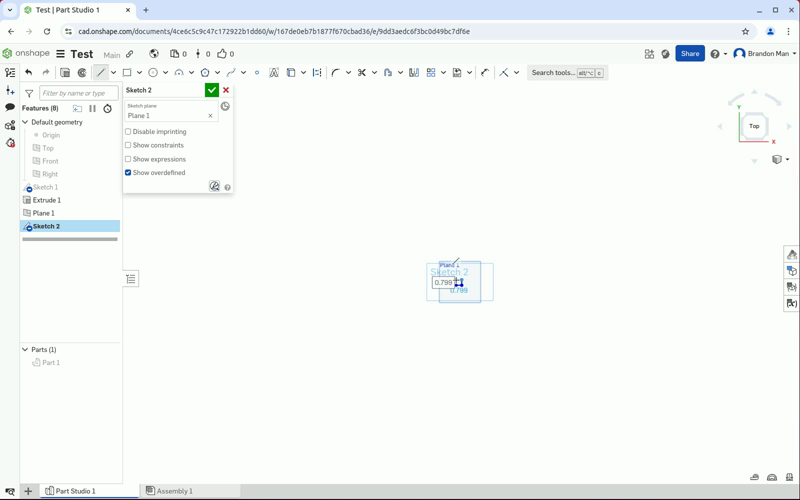
scroll(6)
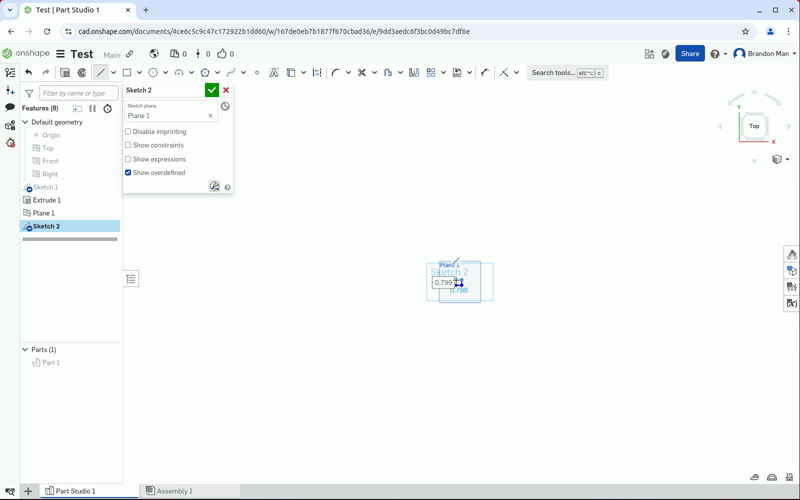
scroll(6)
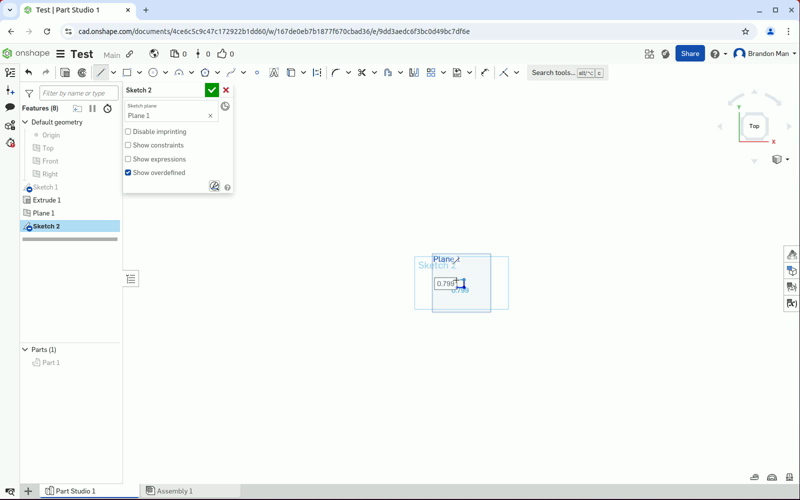
scroll(6)
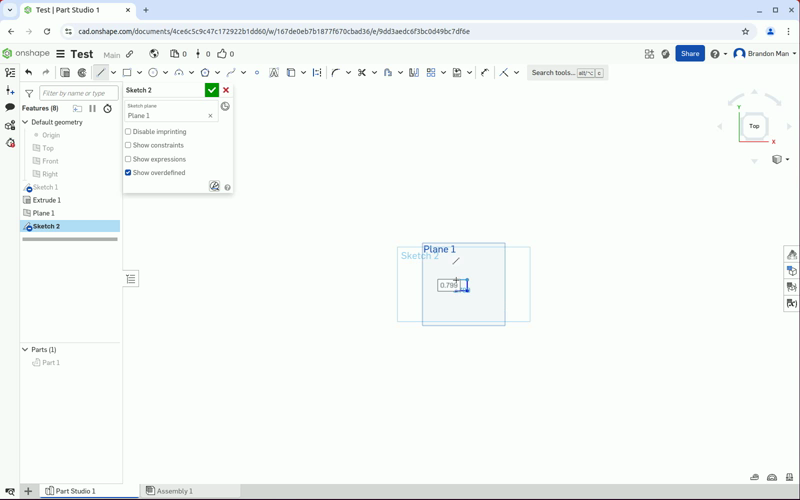
scroll(6)
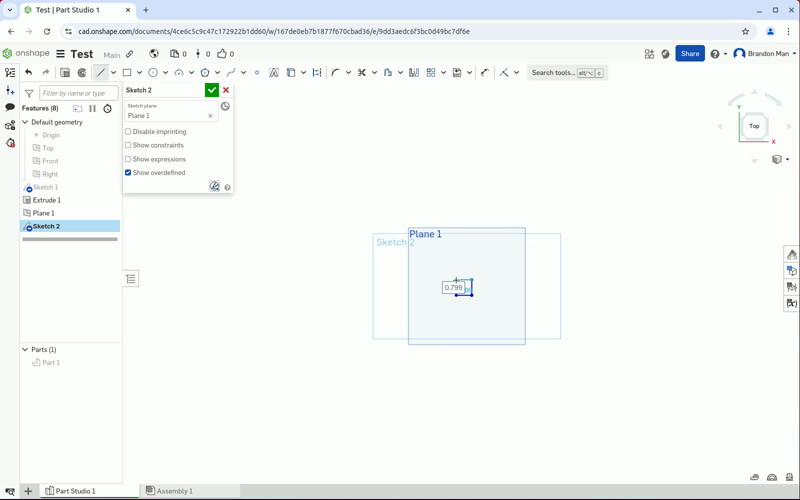
scroll(6)
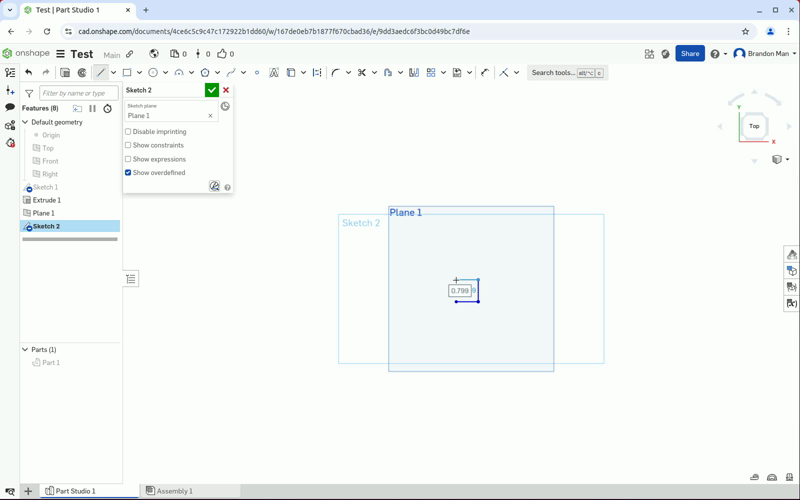
scroll(6)
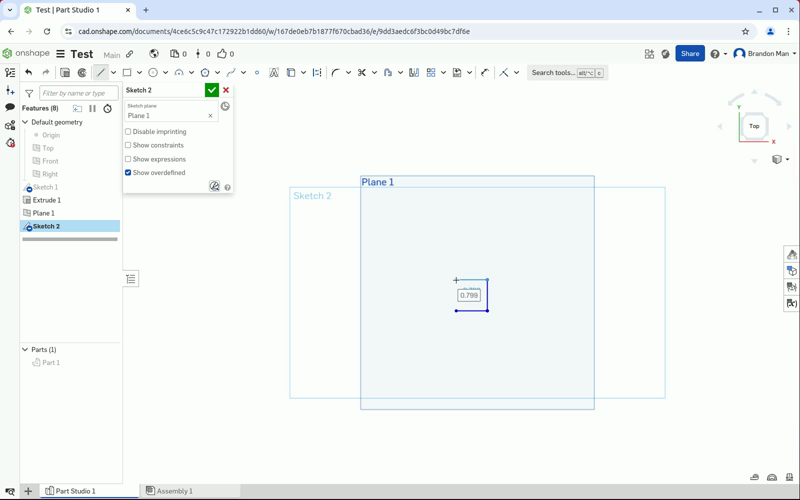
scroll(6)
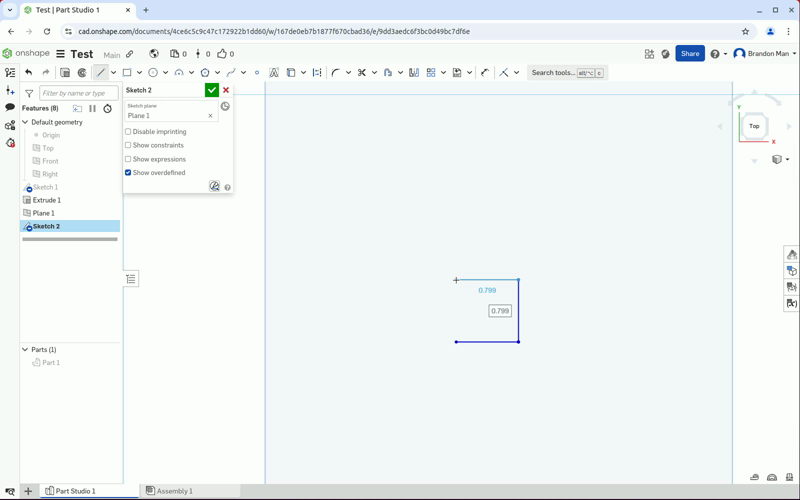
click(456, 279)
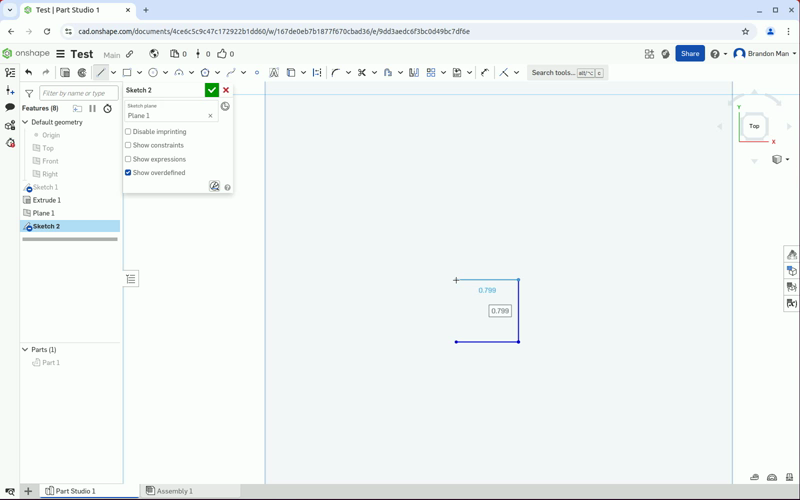
scroll(-6)
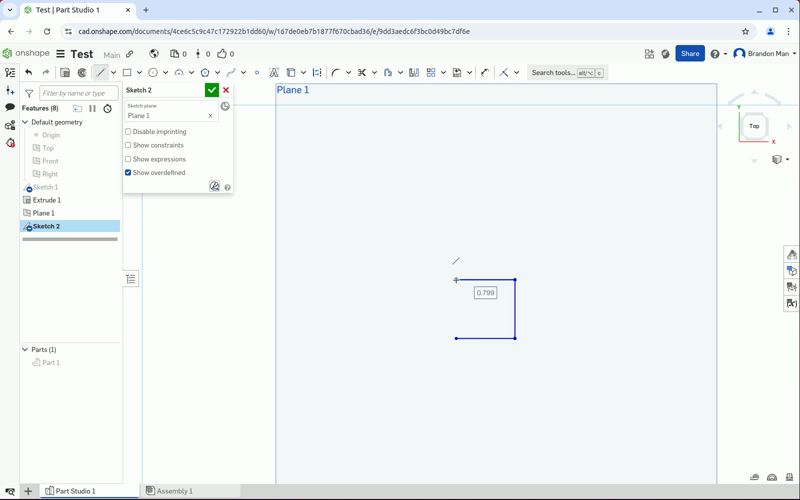
scroll(-6)
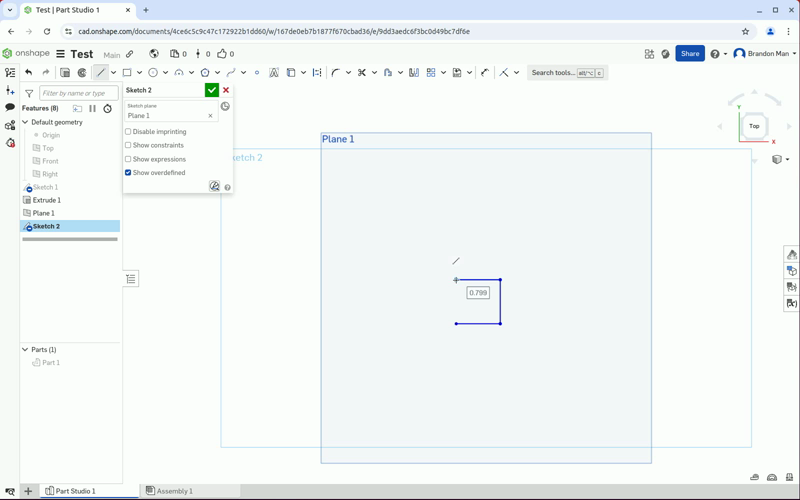
scroll(-6)
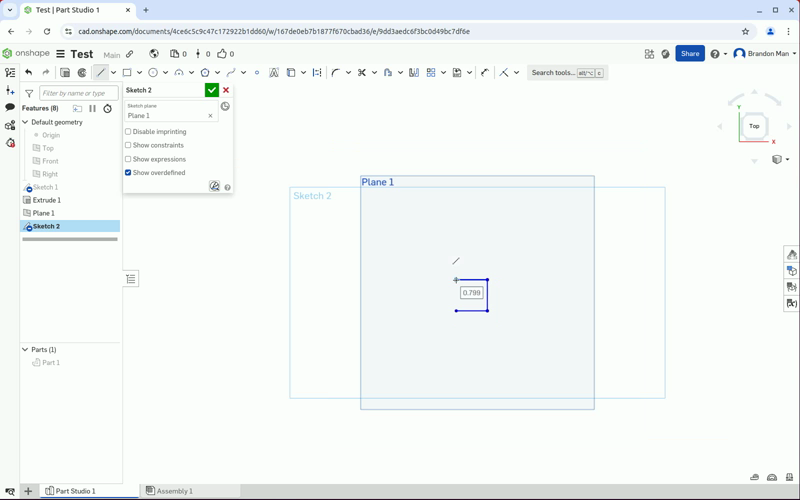
scroll(-6)
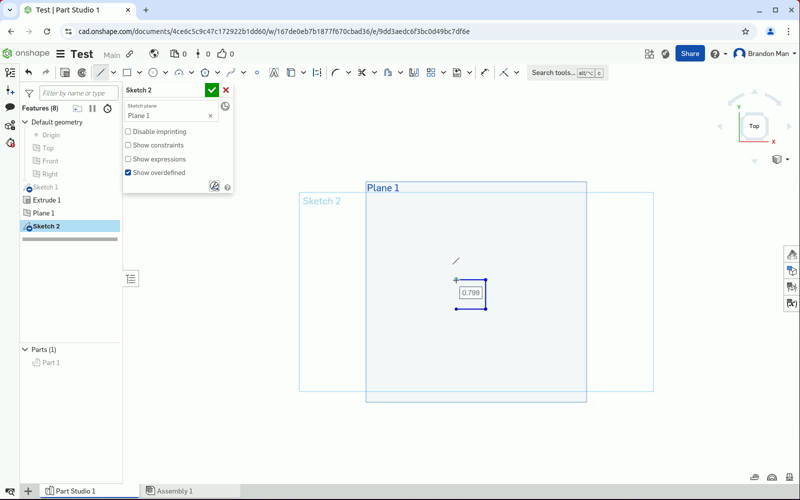
scroll(-6)
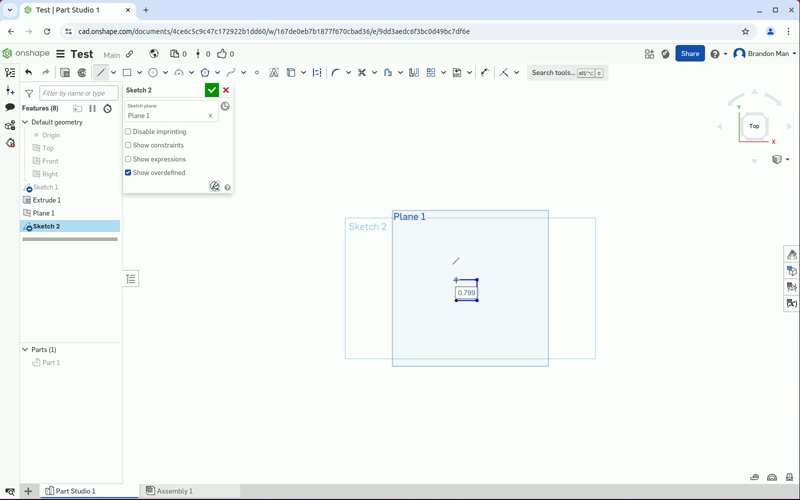
scroll(-6)
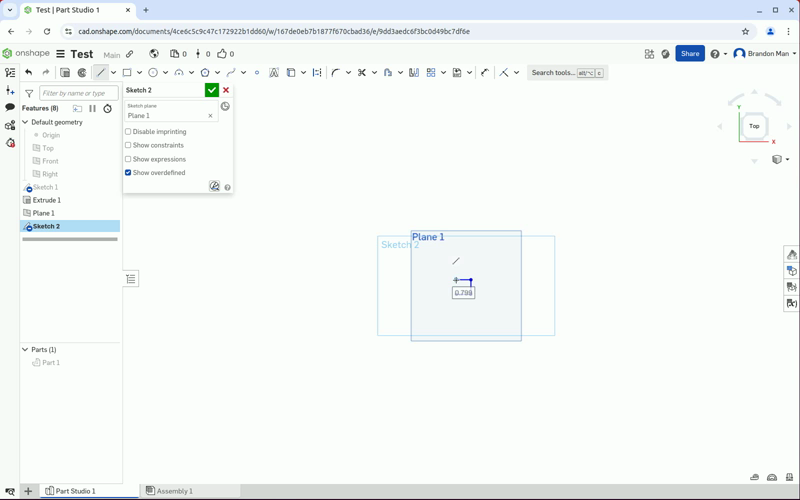
scroll(-6)
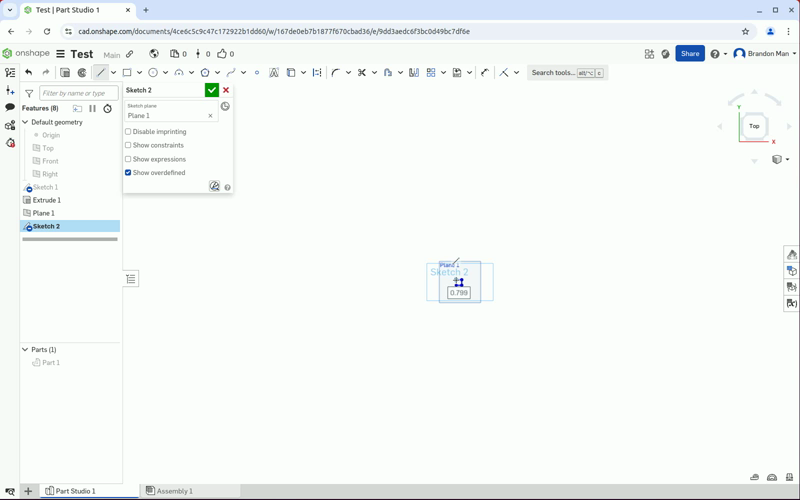
key_up(shift)
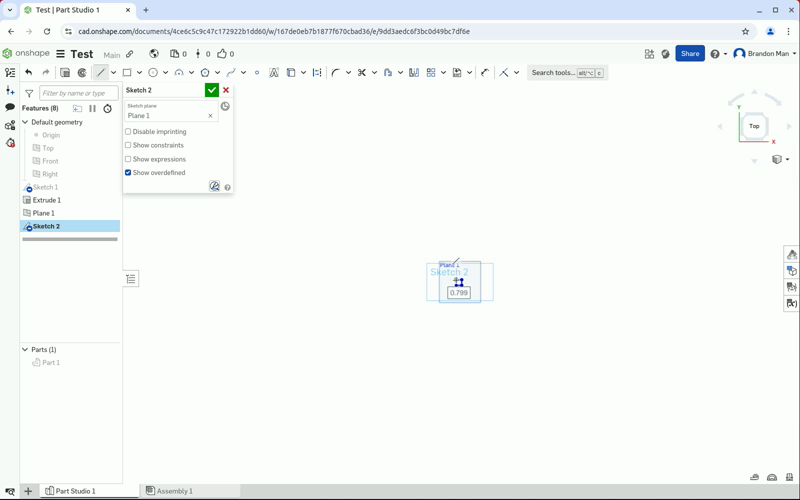
mouse_move(486, 279)
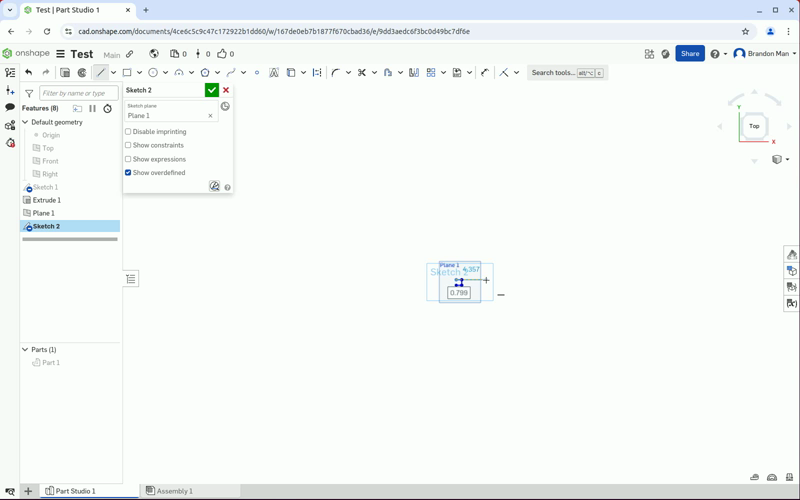
key_down(shift)
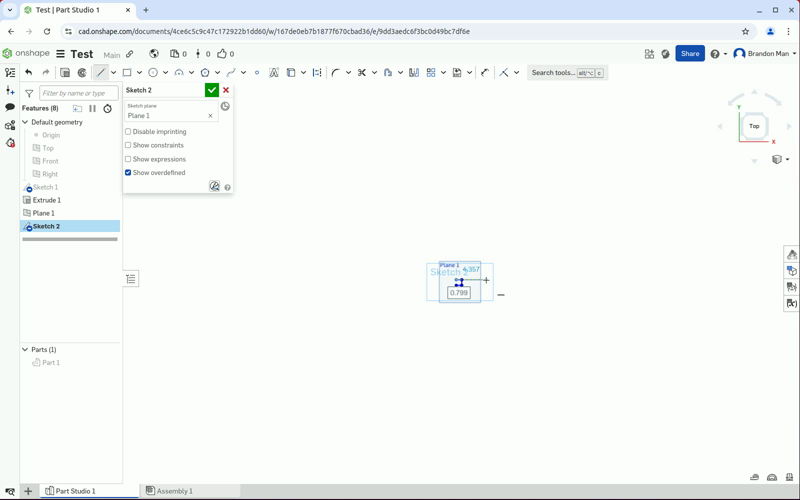
mouse_move(456, 285)
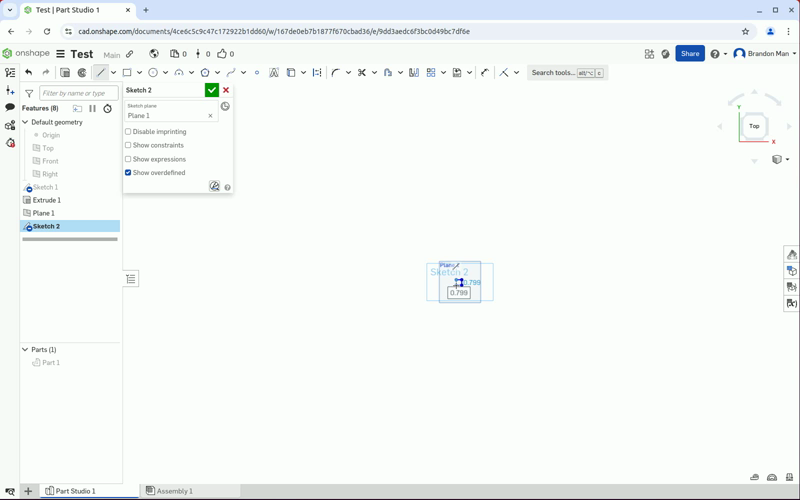
scroll(6)
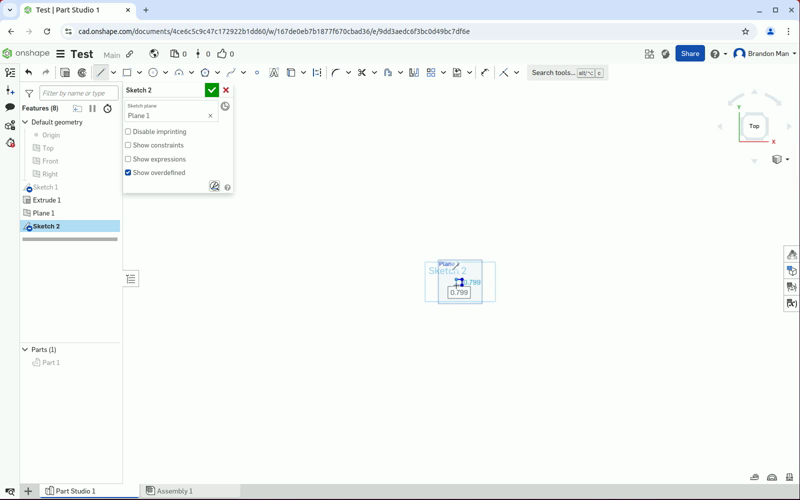
scroll(6)
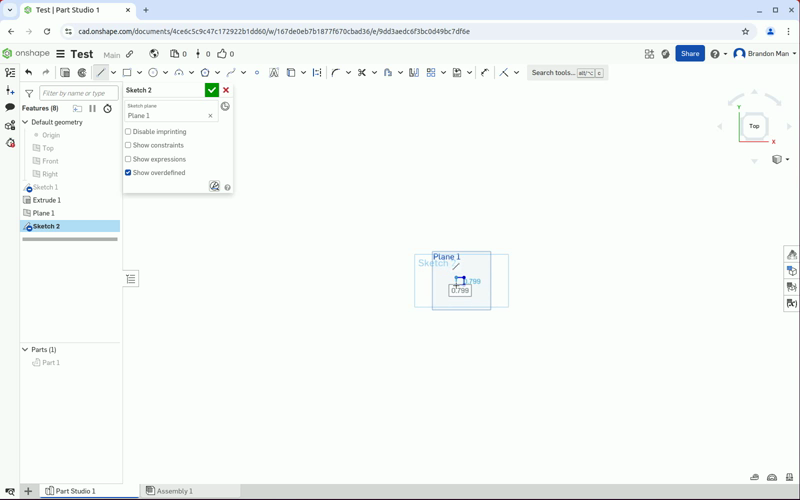
scroll(6)
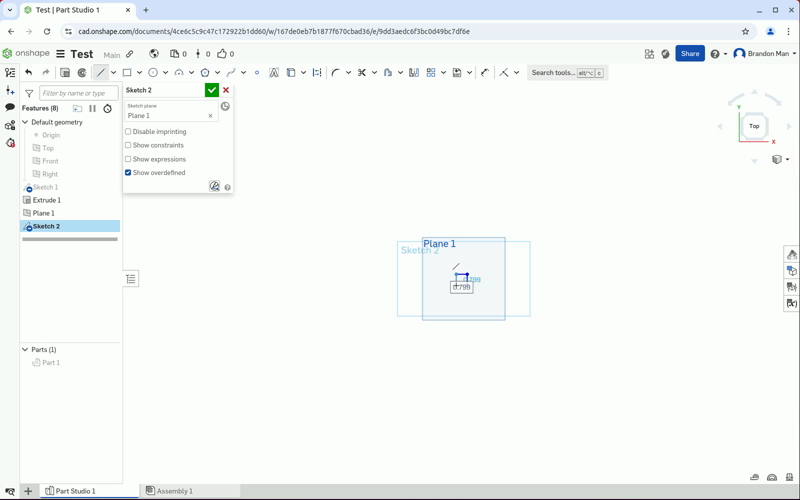
scroll(6)
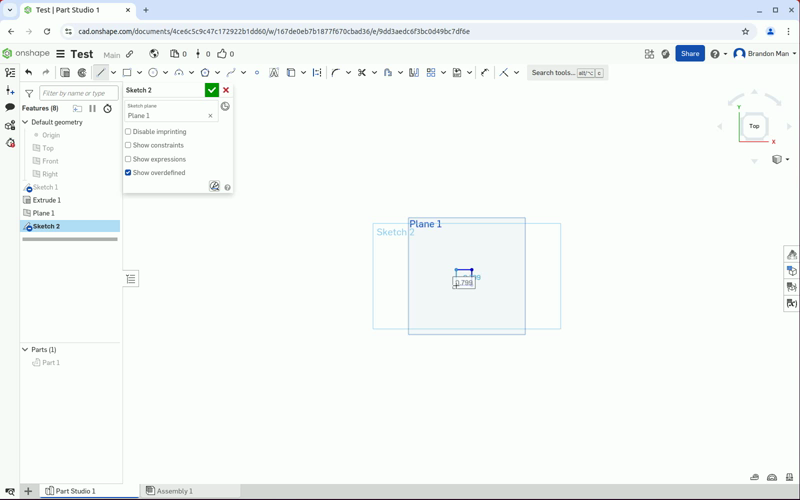
scroll(6)
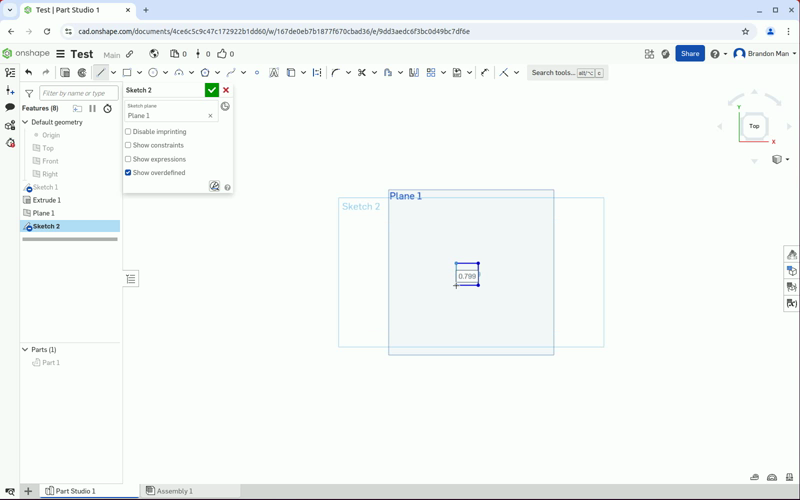
scroll(6)
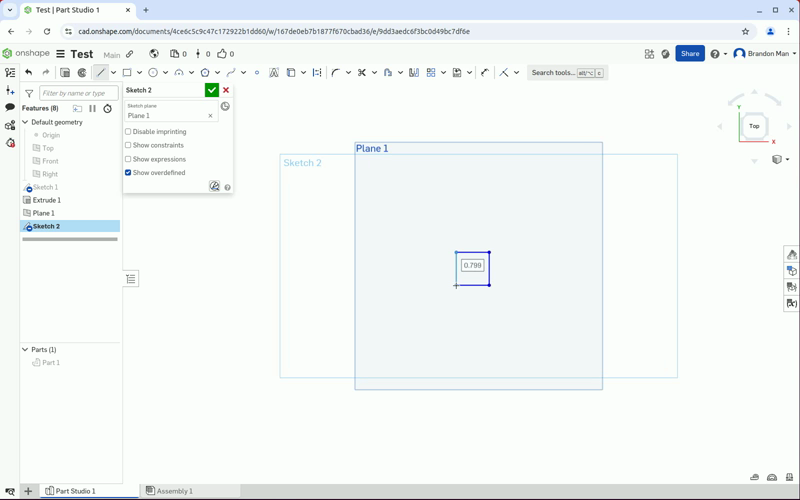
scroll(6)
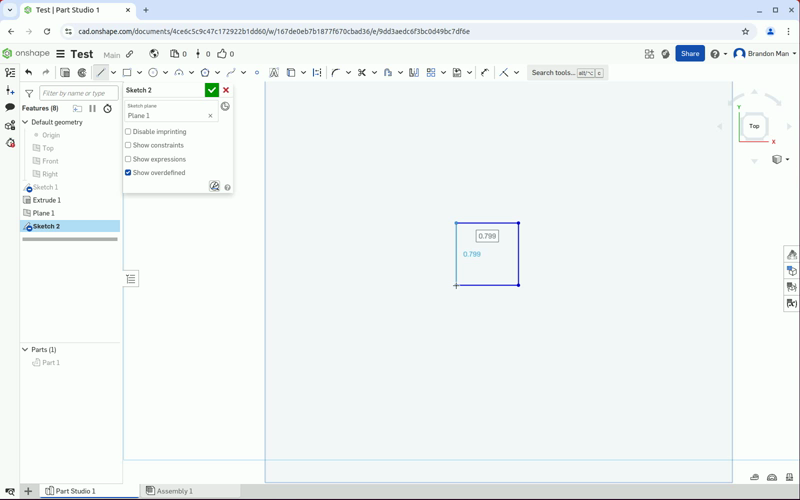
key_up(shift)
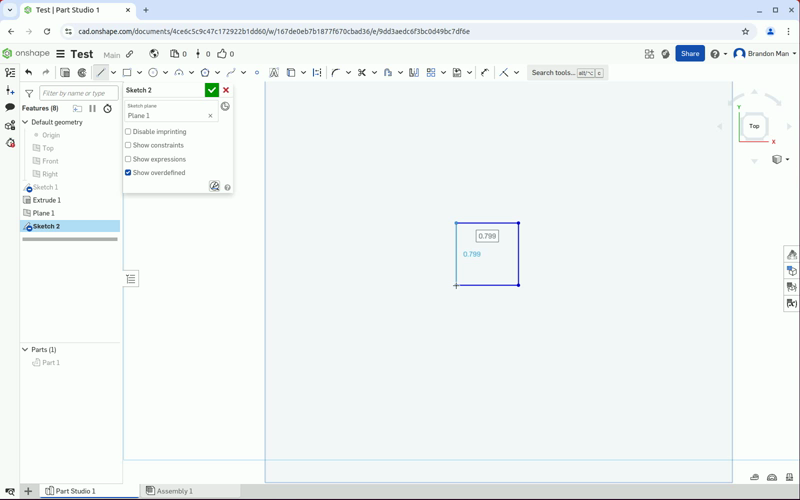
click(456, 285)
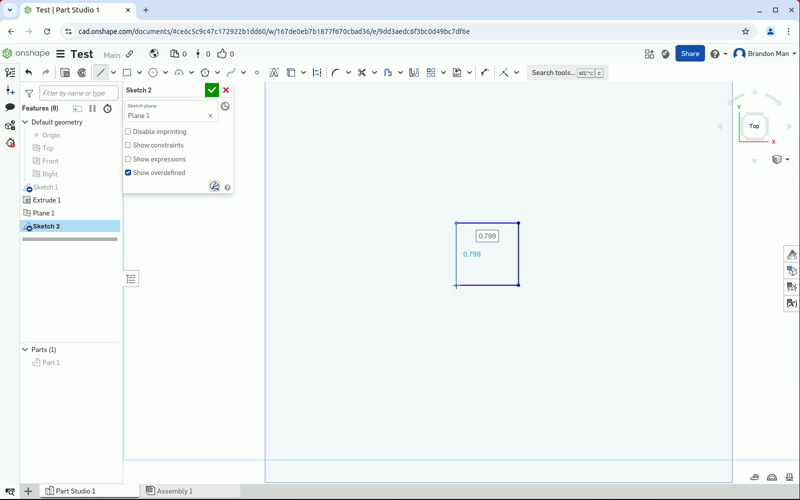
scroll(-6)
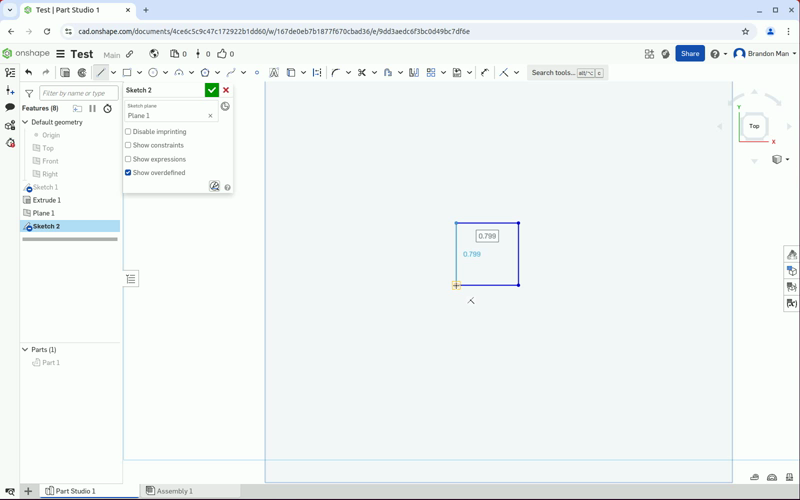
scroll(-6)
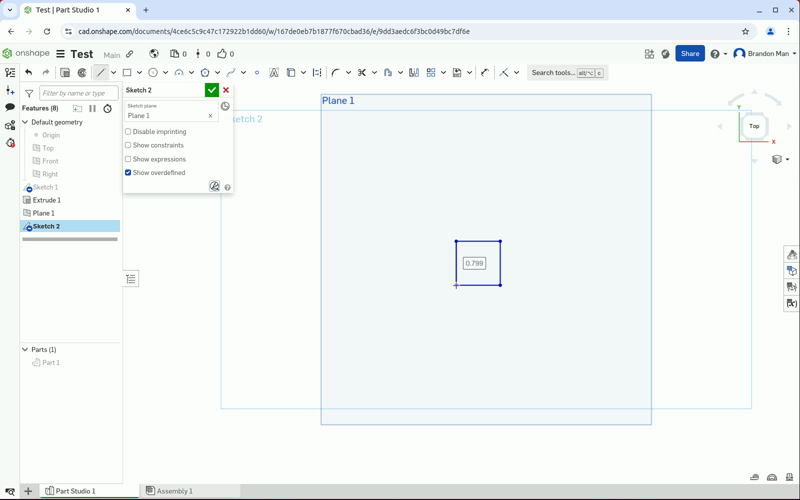
scroll(-6)
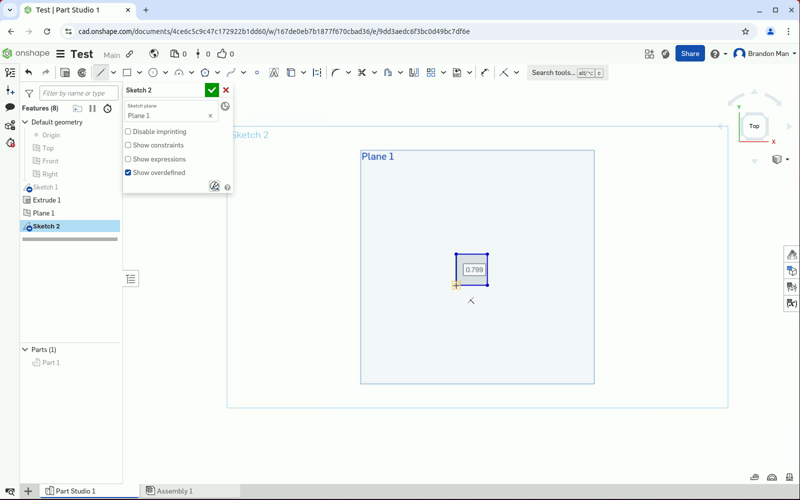
scroll(-6)
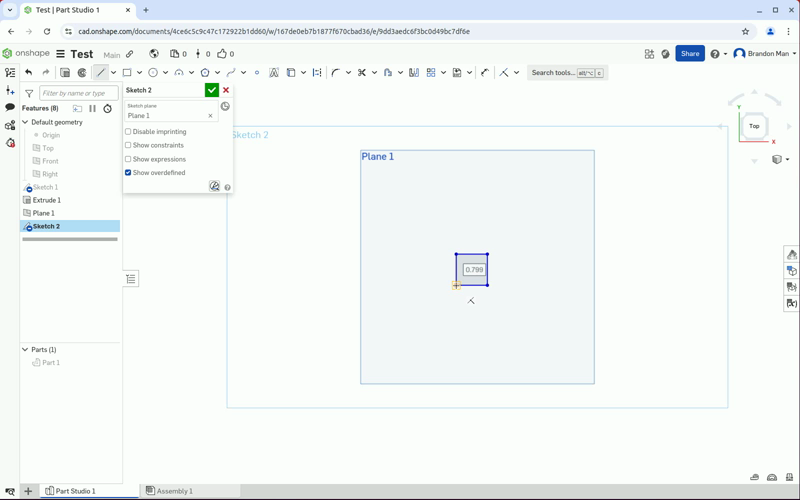
scroll(-6)
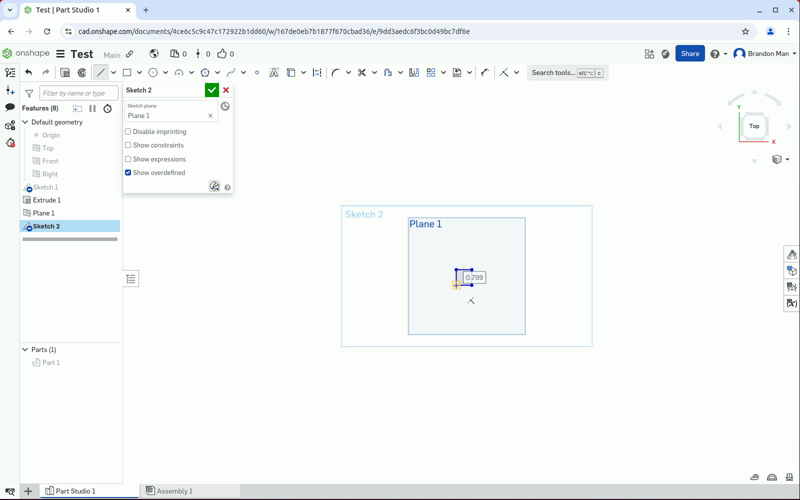
scroll(-6)
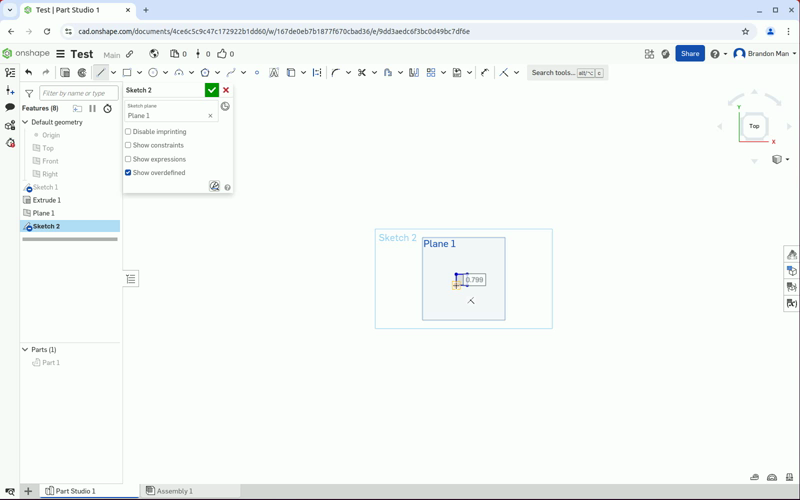
scroll(-6)
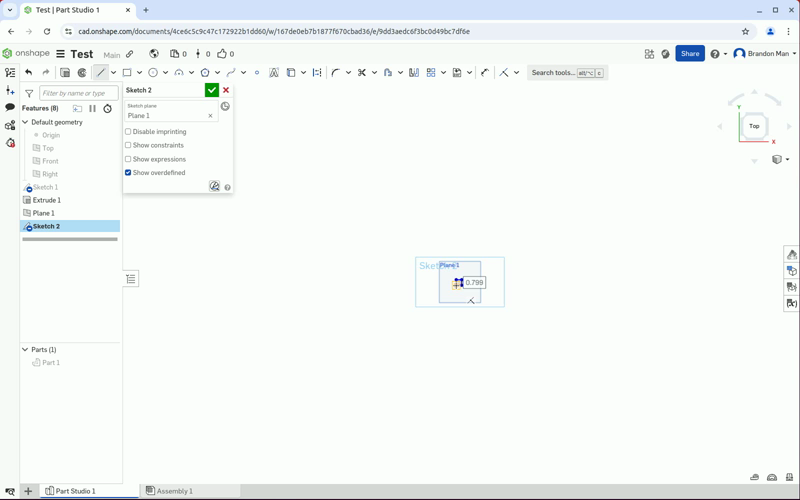
key(esc)
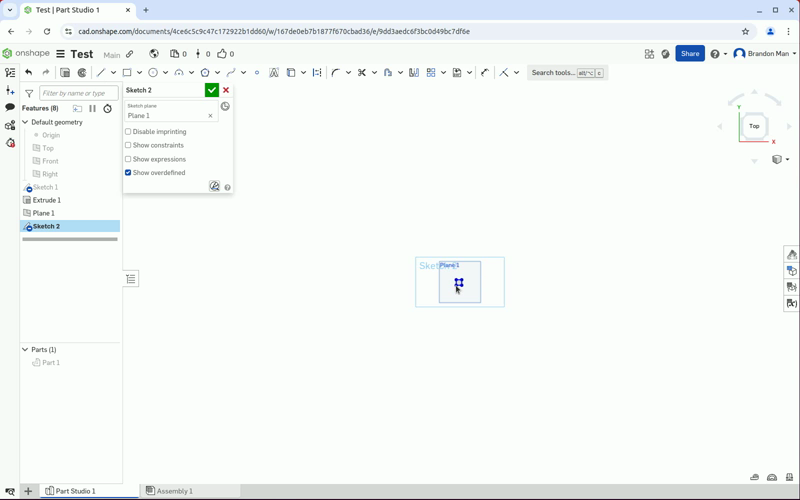
key(l)
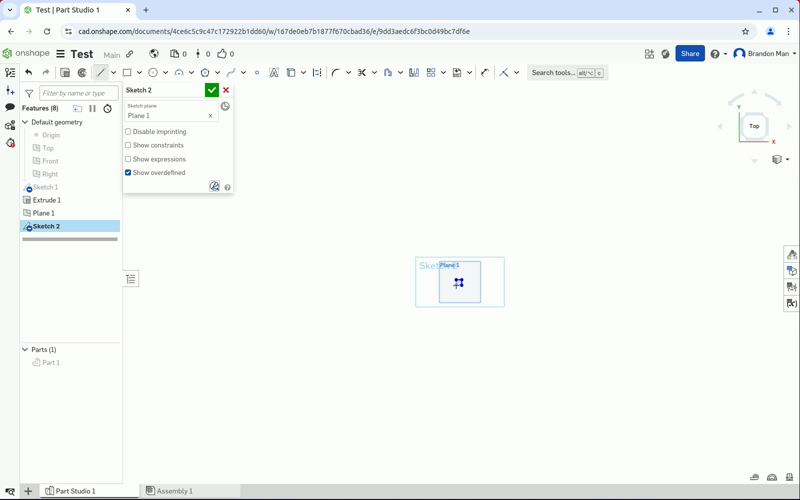
key_down(shift)
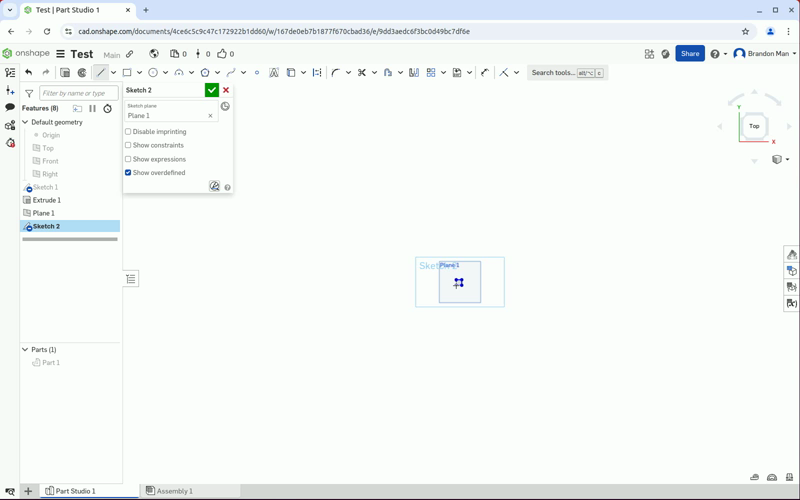
mouse_move(456, 284)
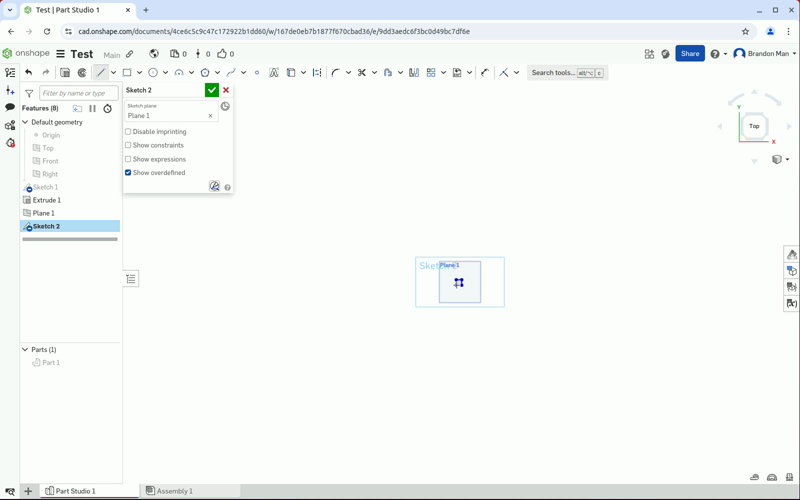
scroll(6)
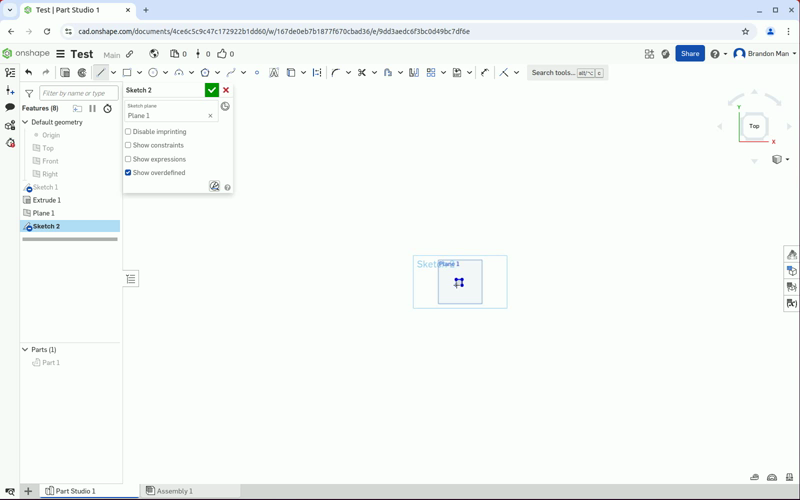
scroll(6)
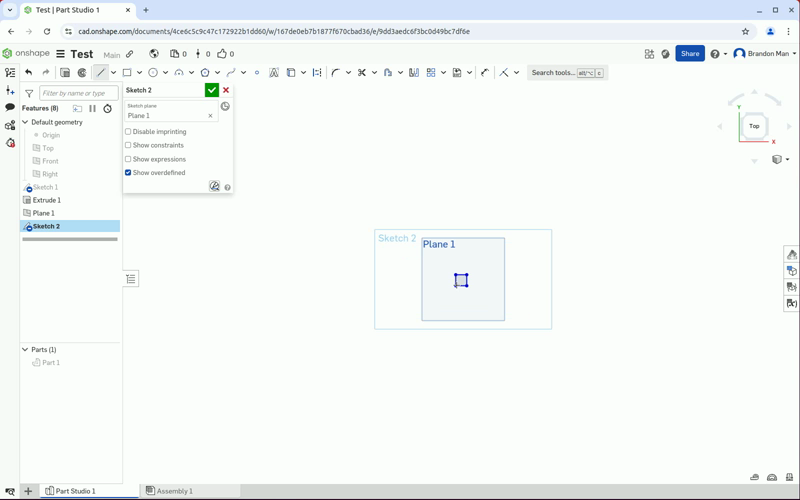
scroll(6)
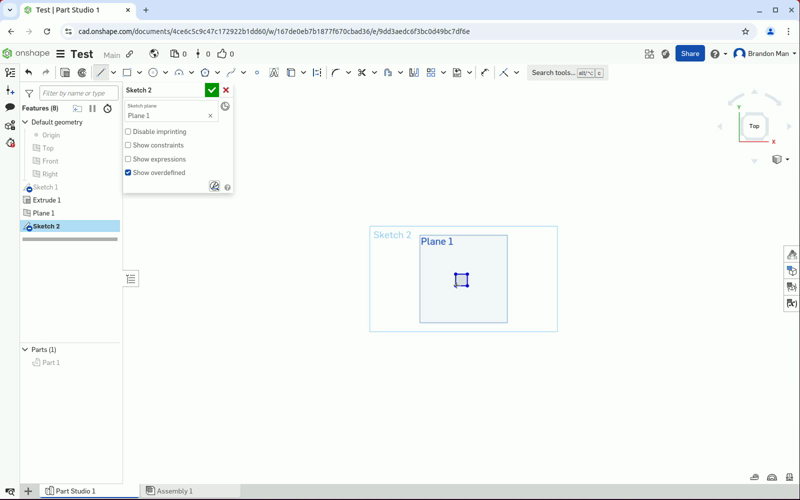
scroll(6)
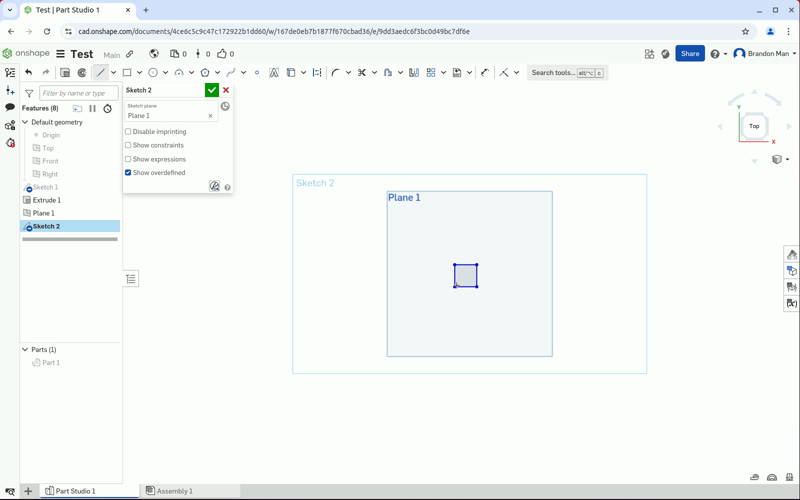
scroll(6)
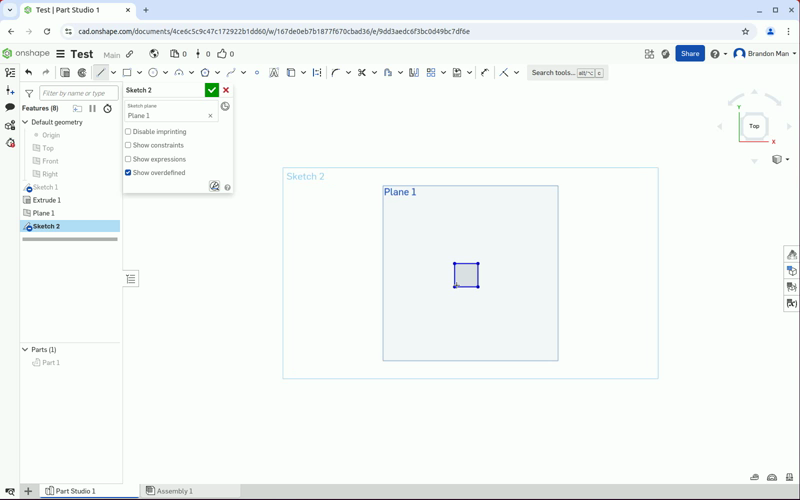
scroll(6)
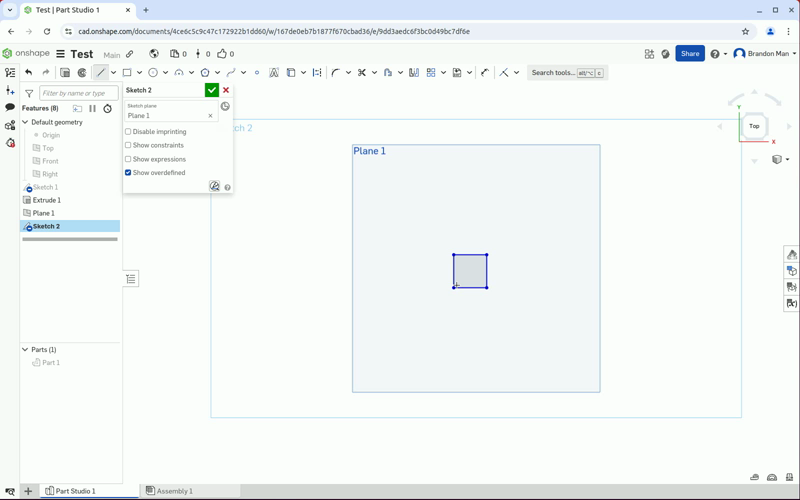
scroll(6)
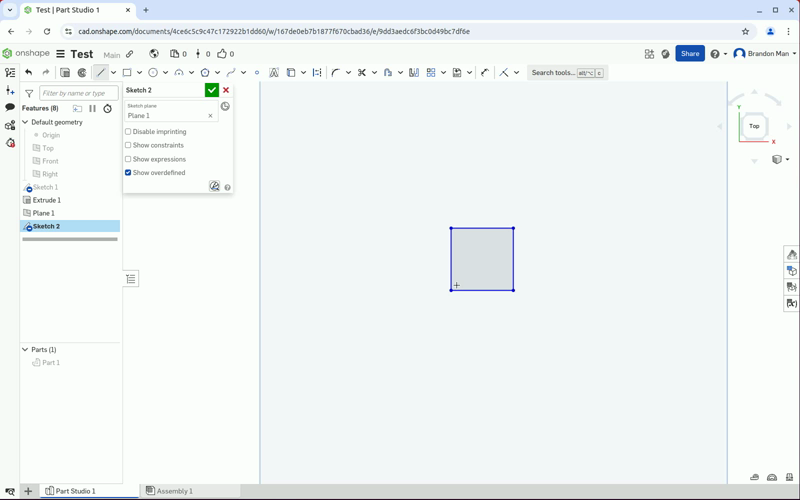
click(456, 284)
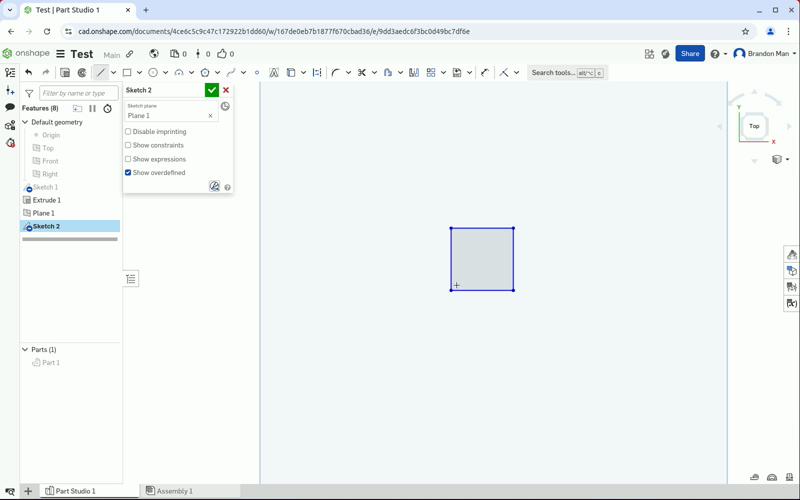
scroll(-6)
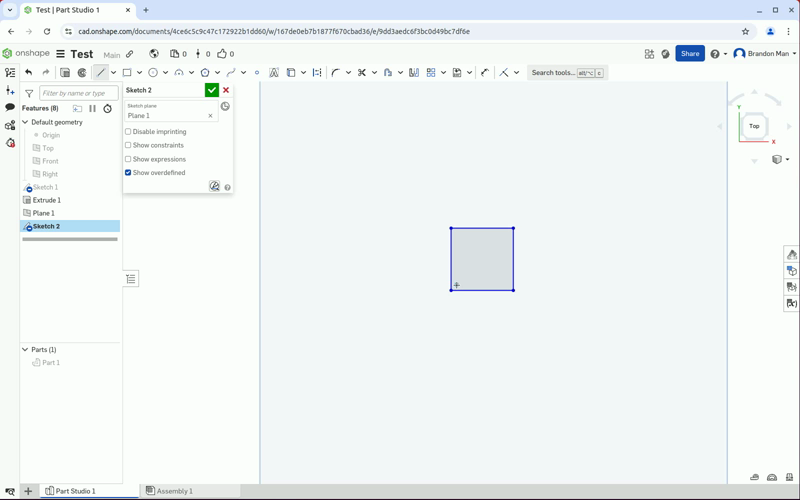
scroll(-6)
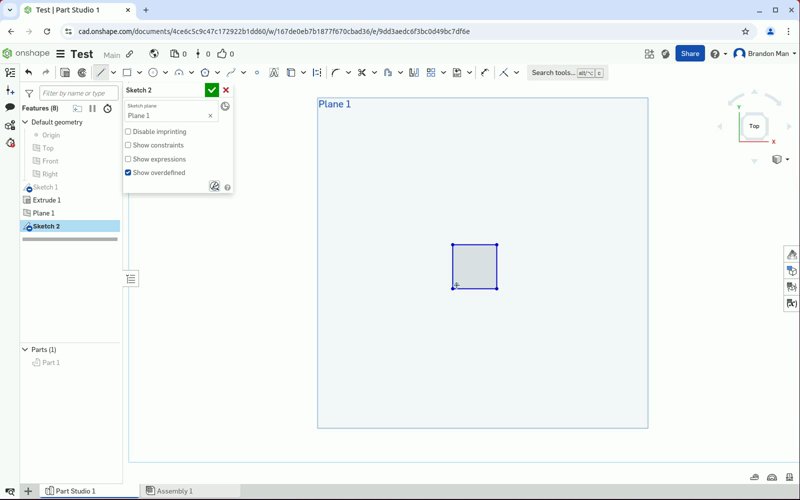
scroll(-6)
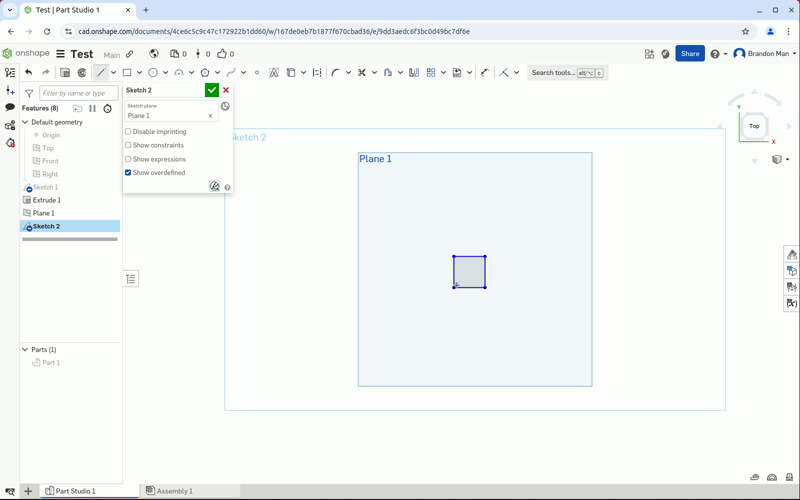
scroll(-6)
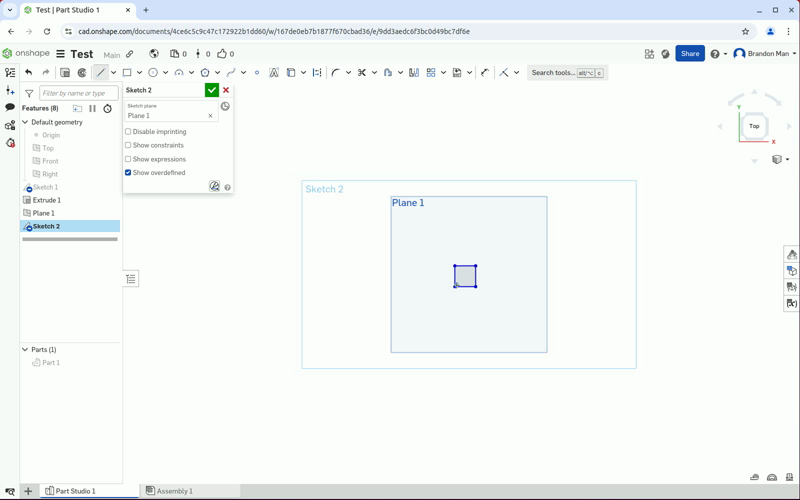
scroll(-6)
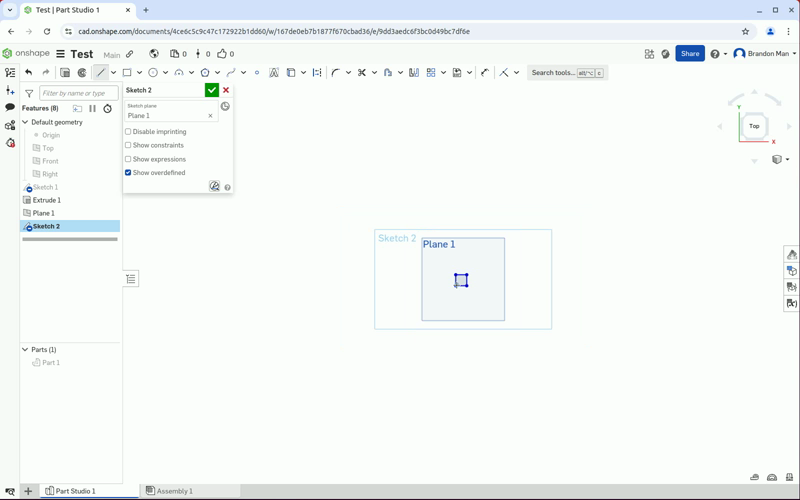
scroll(-6)
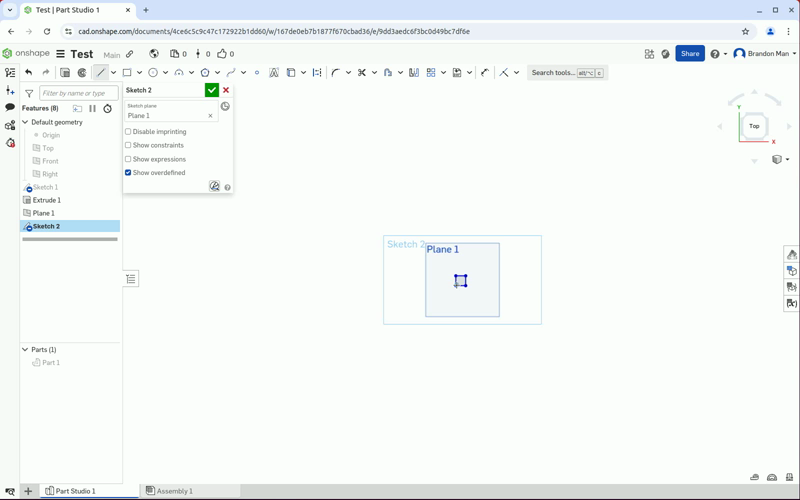
scroll(-6)
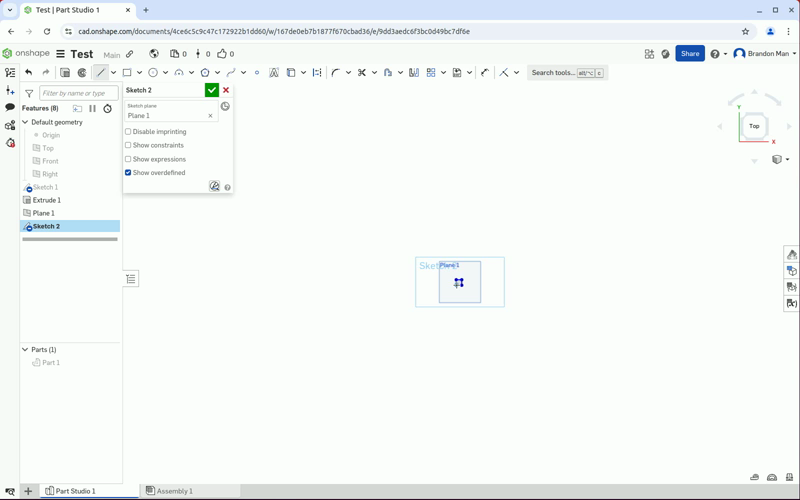
key_up(shift)
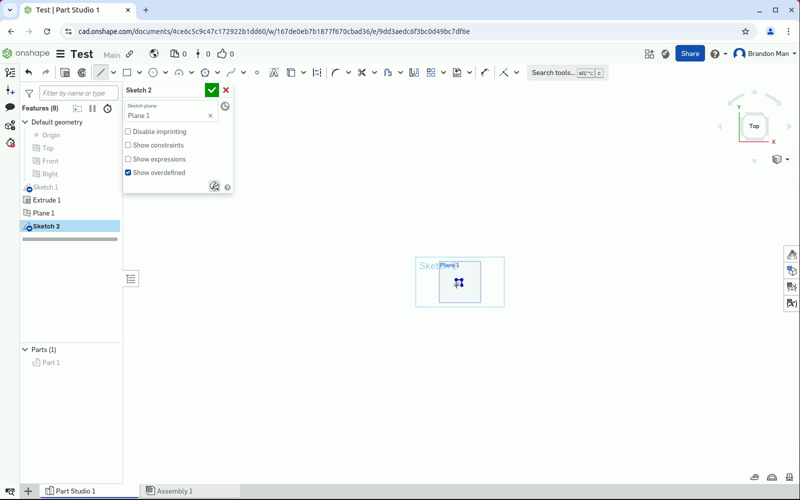
key_down(shift)
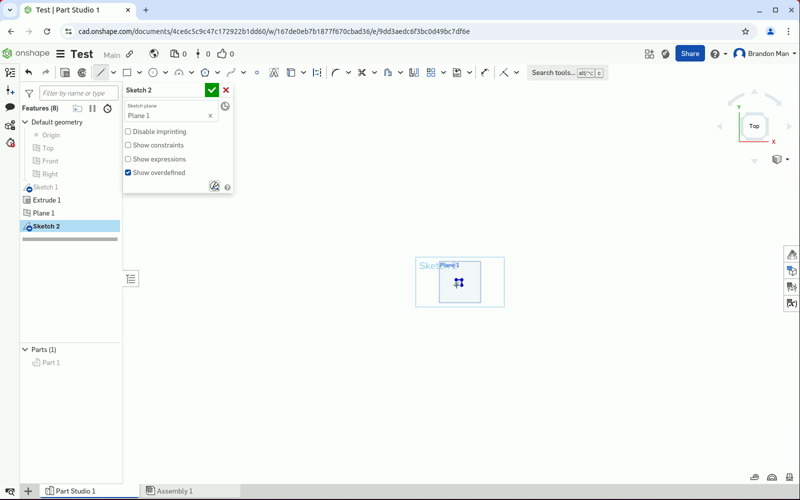
mouse_move(486, 284)
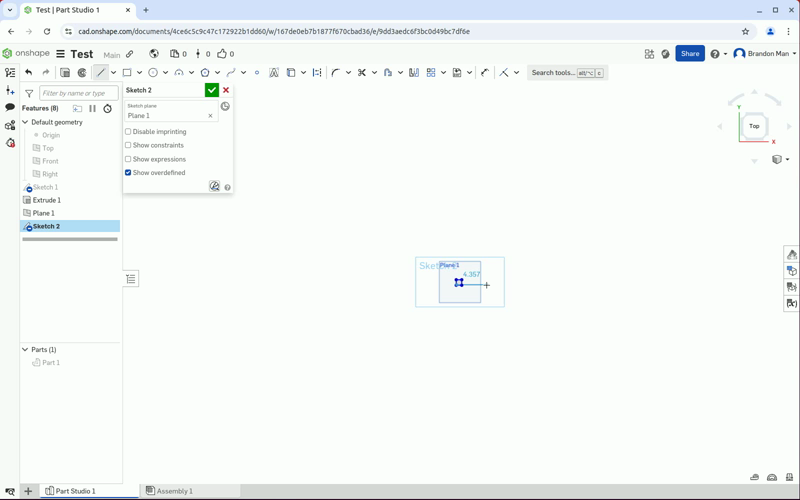
mouse_move(461, 284)
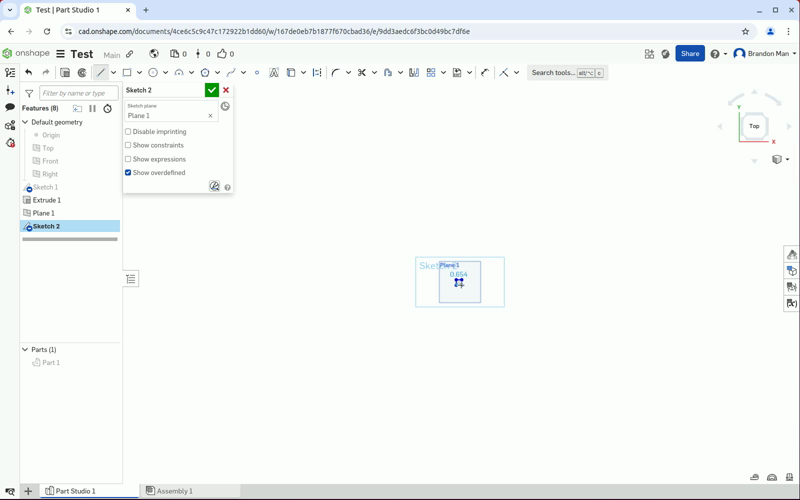
scroll(6)
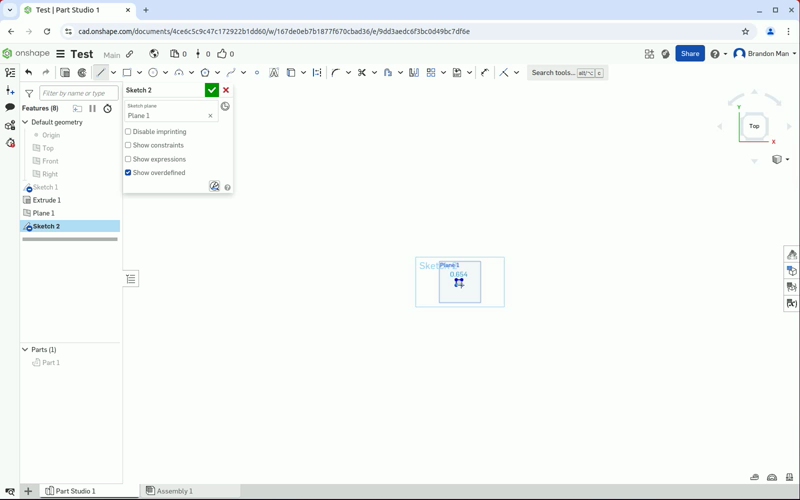
scroll(6)
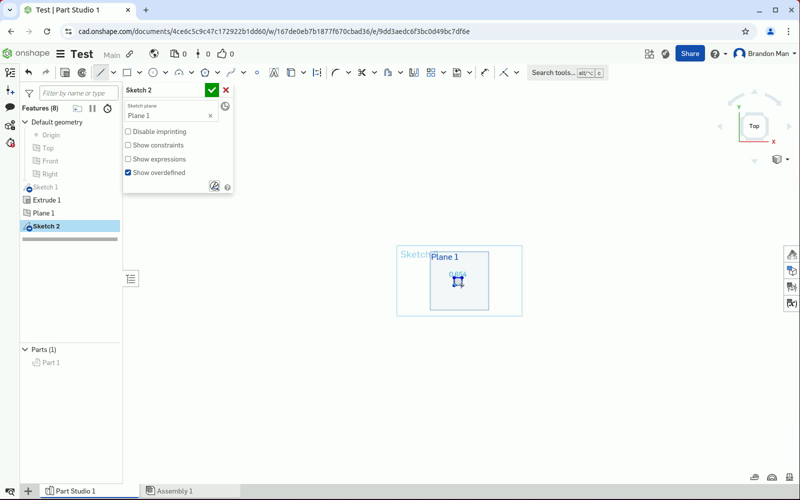
scroll(6)
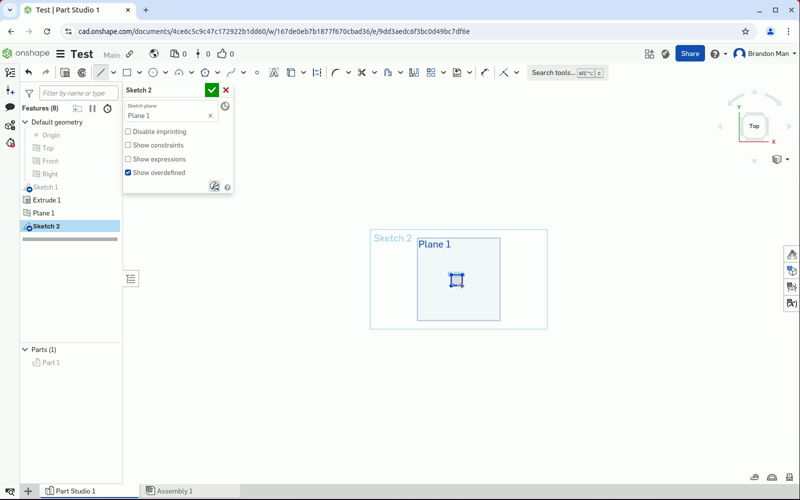
scroll(6)
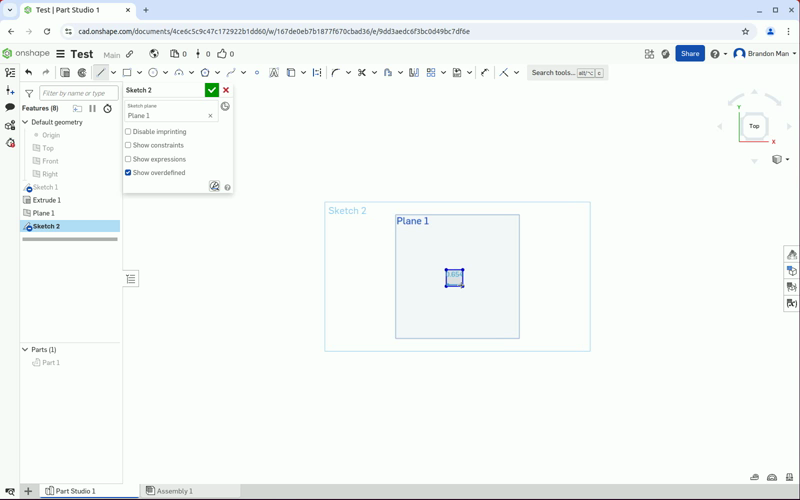
scroll(6)
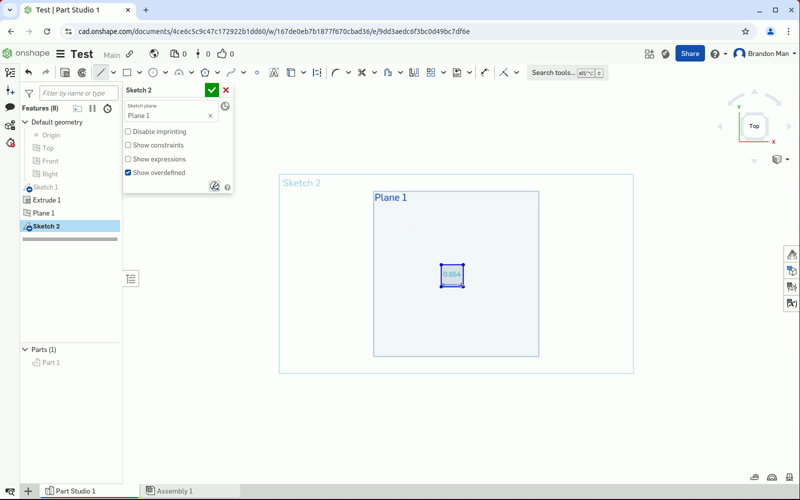
scroll(6)
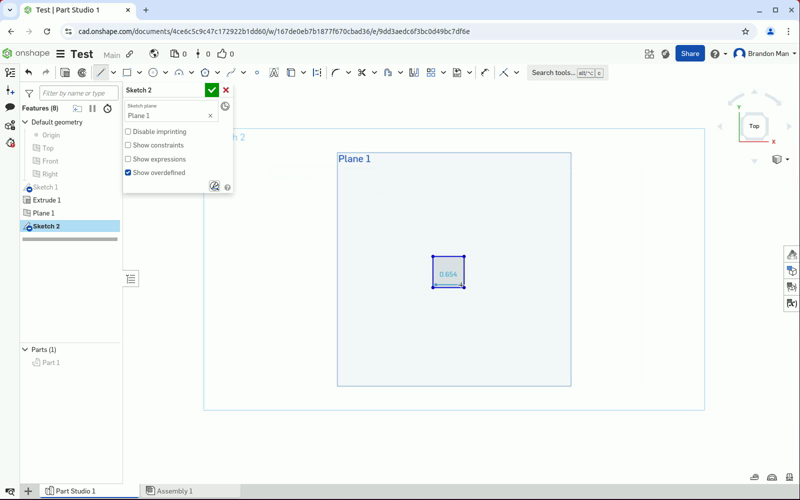
scroll(6)
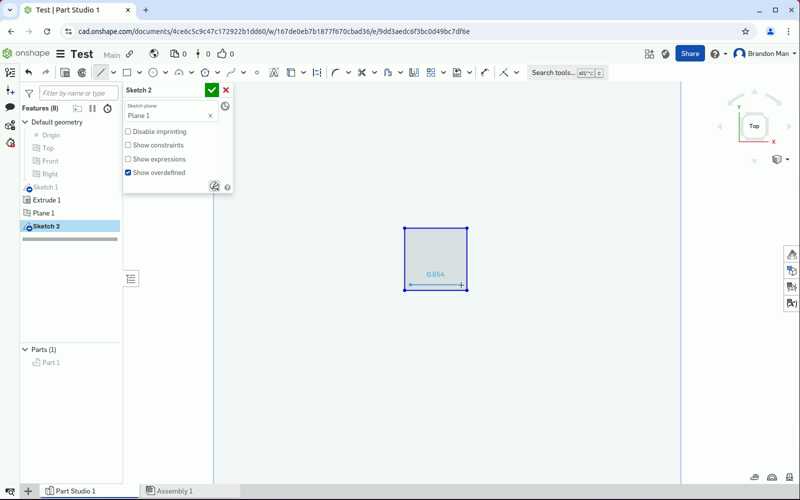
click(461, 284)
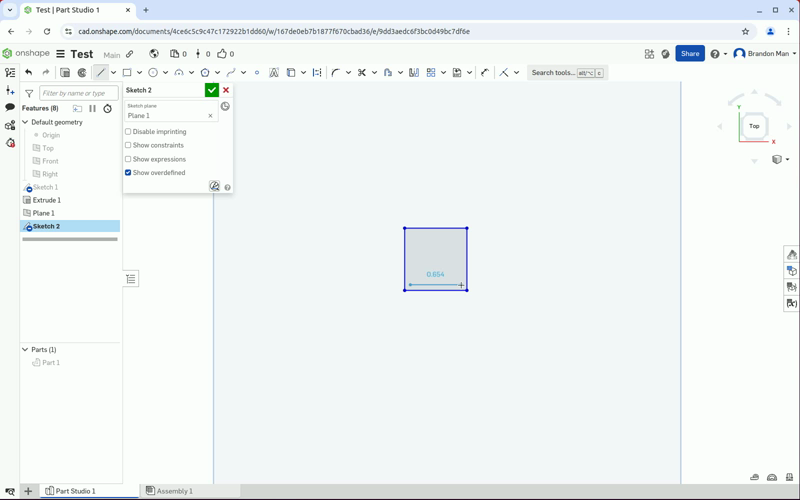
scroll(-6)
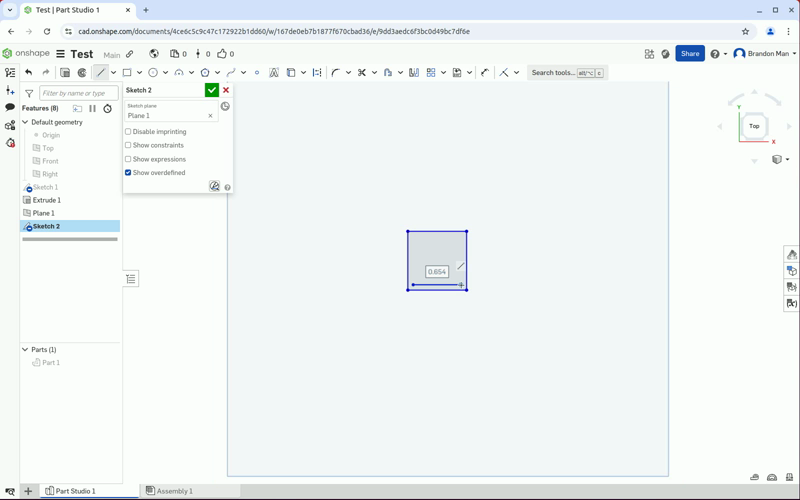
scroll(-6)
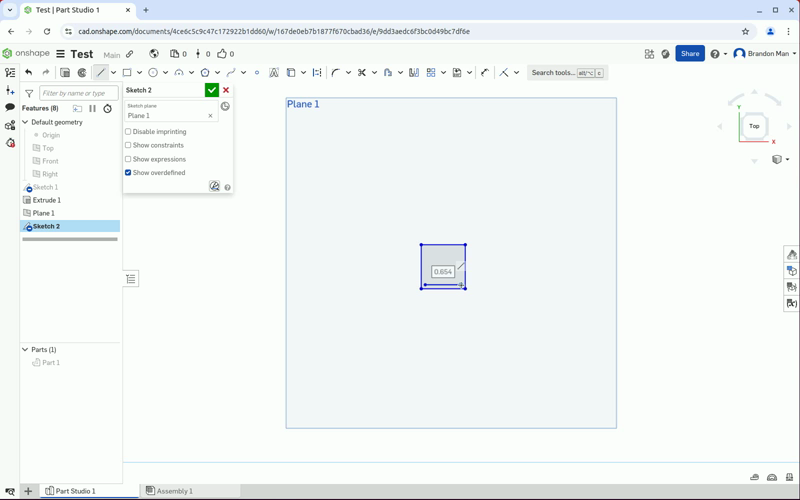
scroll(-6)
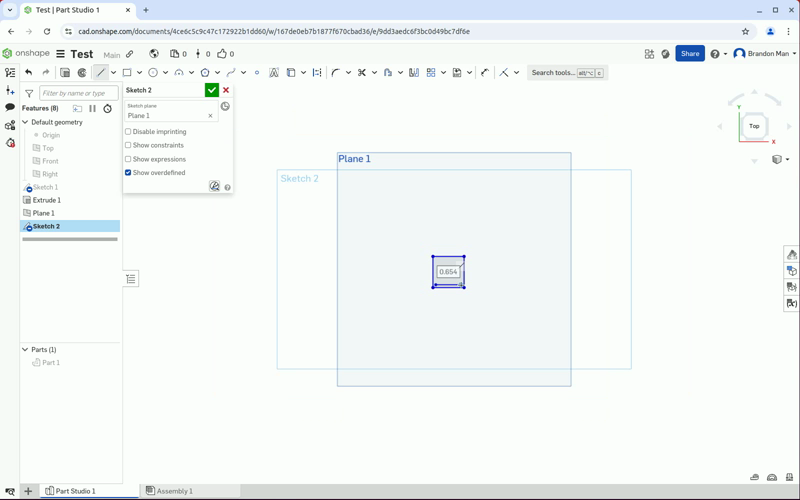
scroll(-6)
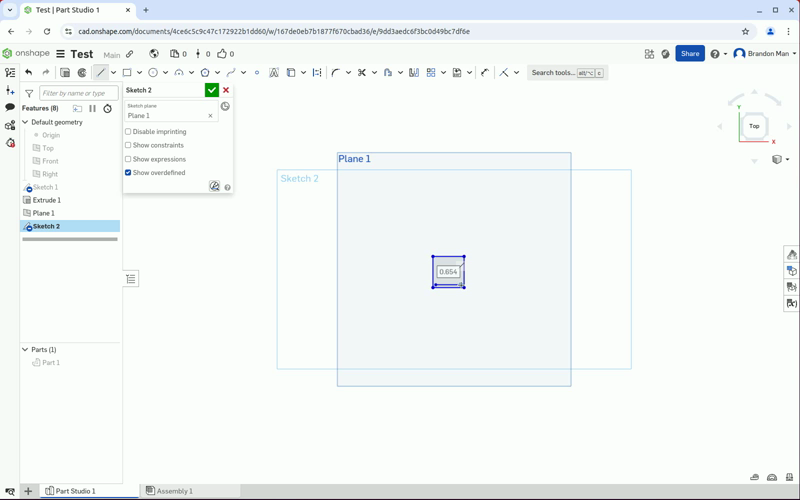
scroll(-6)
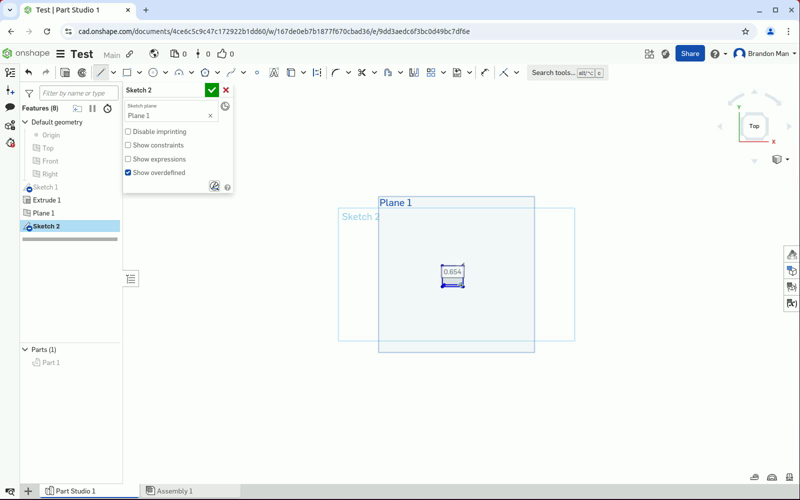
scroll(-6)
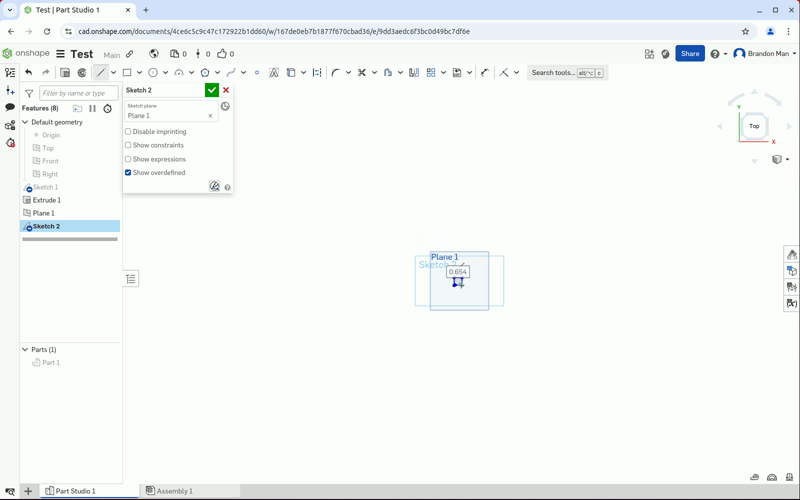
scroll(-6)
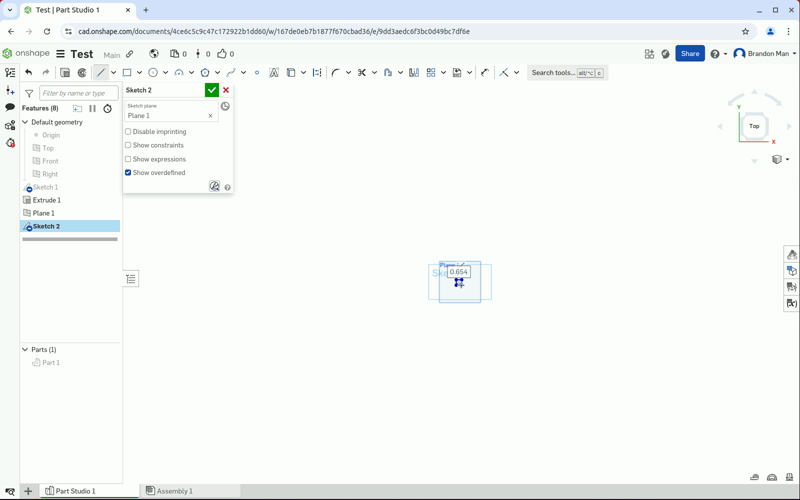
key_up(shift)
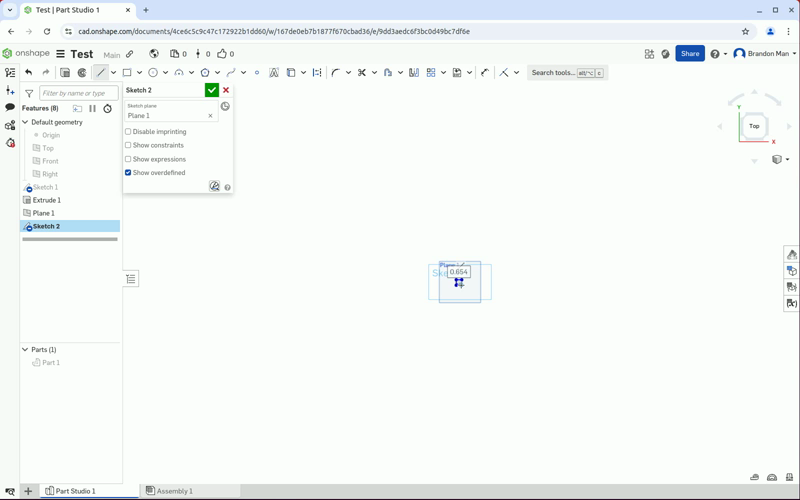
key_down(shift)
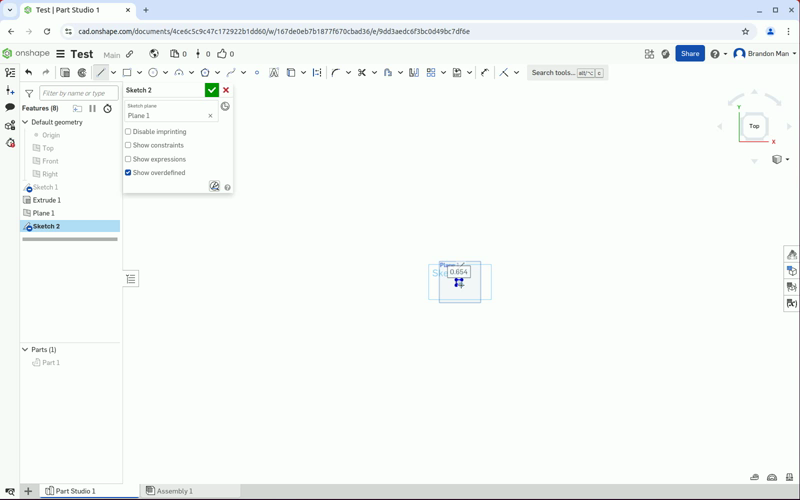
mouse_move(491, 284)
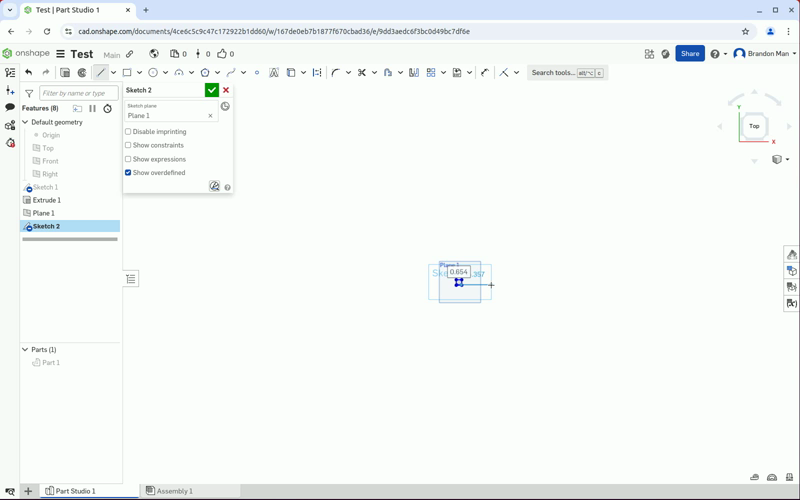
mouse_move(461, 279)
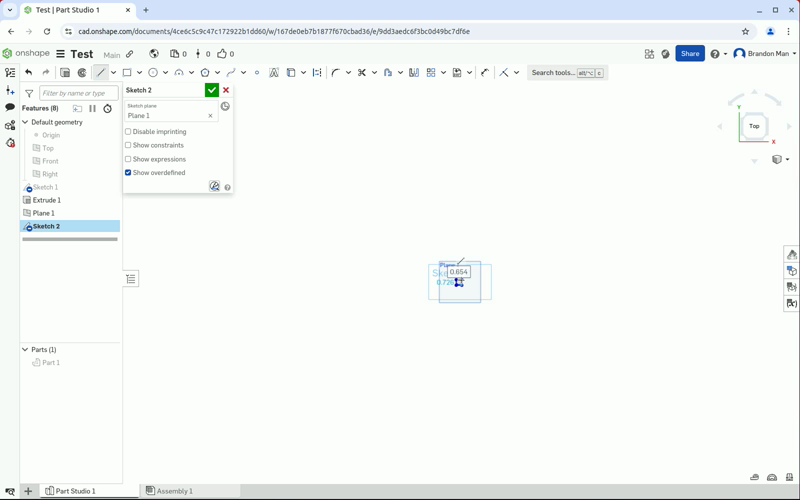
scroll(6)
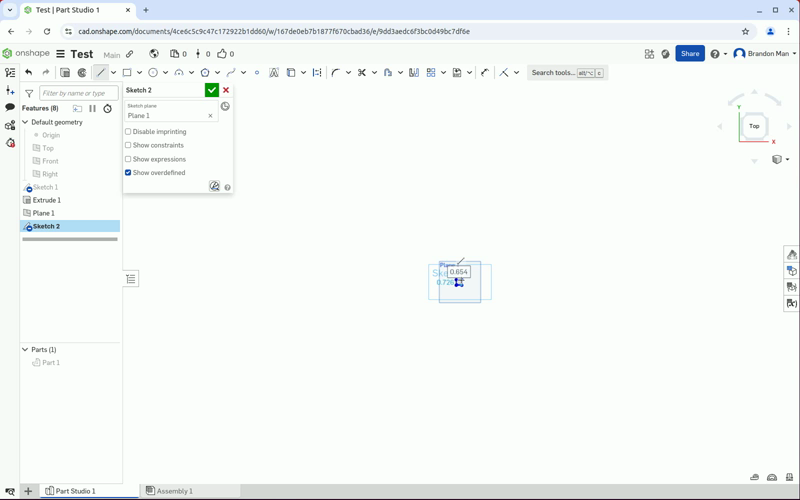
scroll(6)
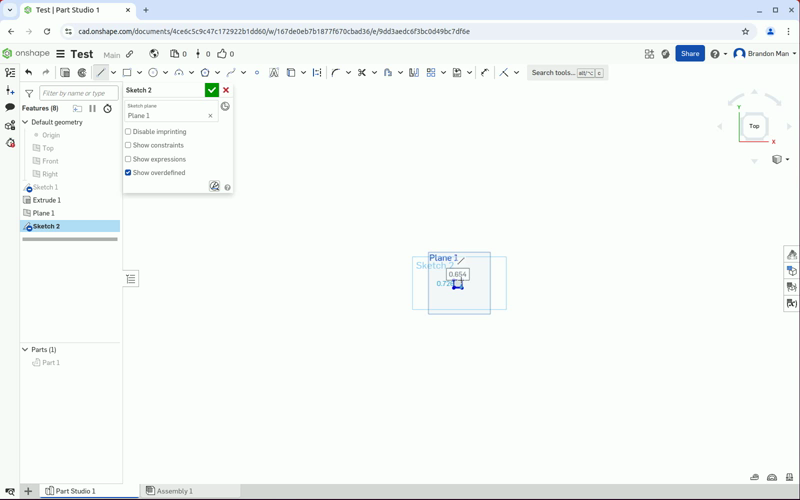
scroll(6)
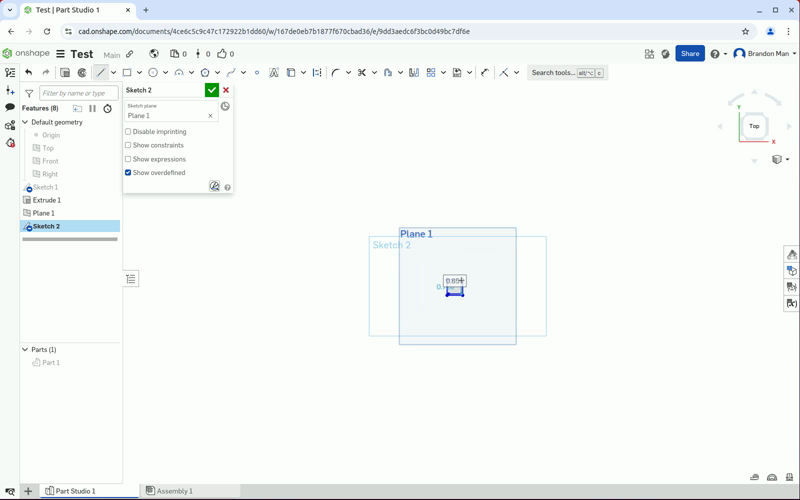
scroll(6)
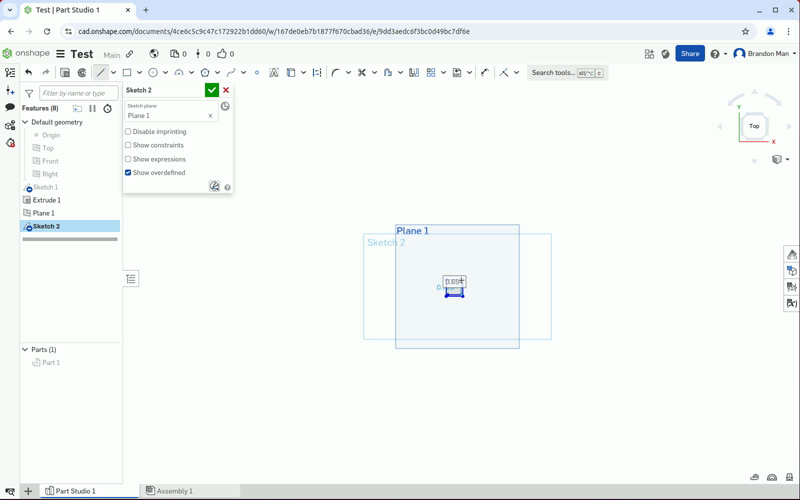
scroll(6)
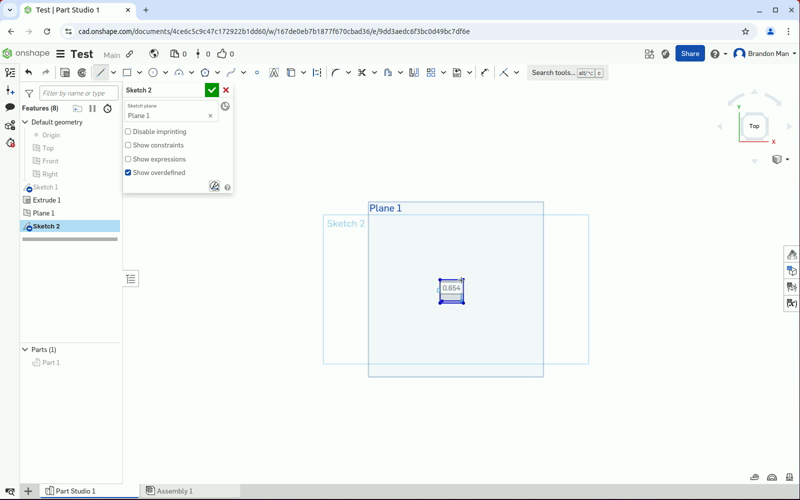
scroll(6)
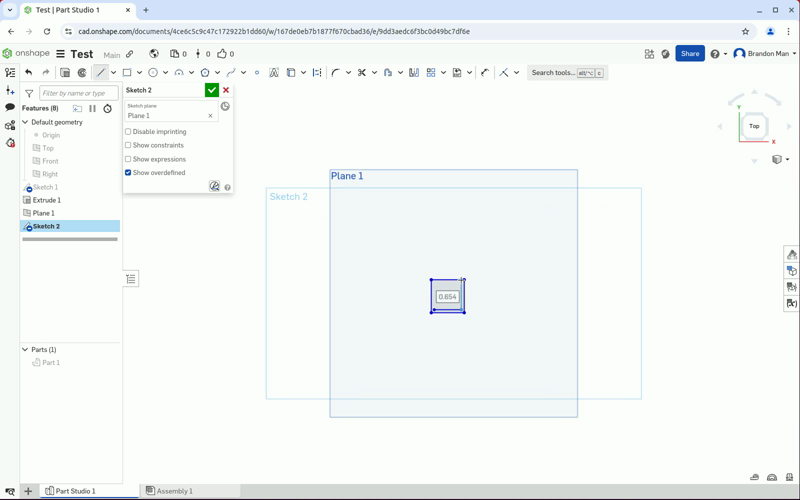
scroll(6)
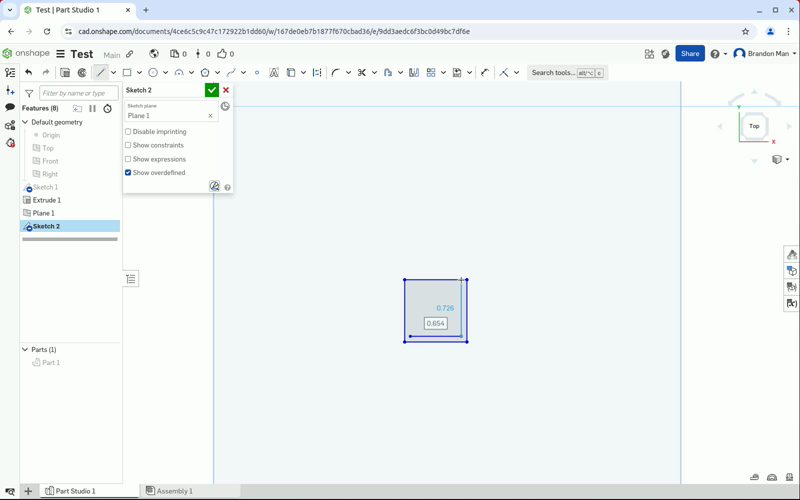
click(461, 279)
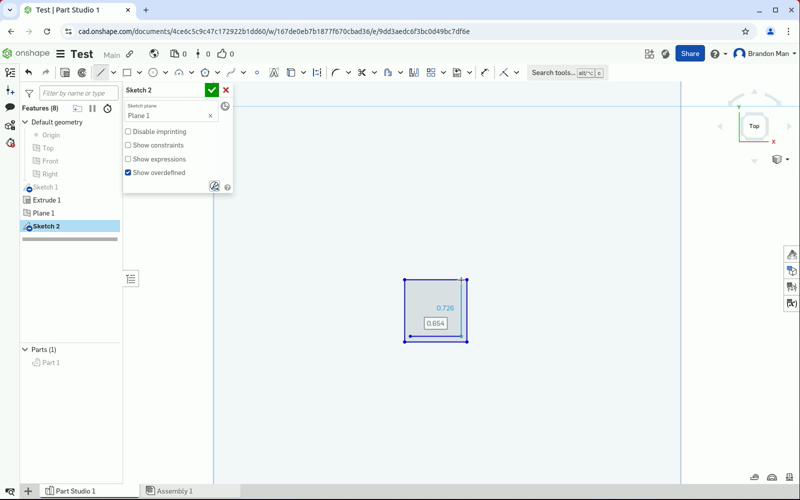
scroll(-6)
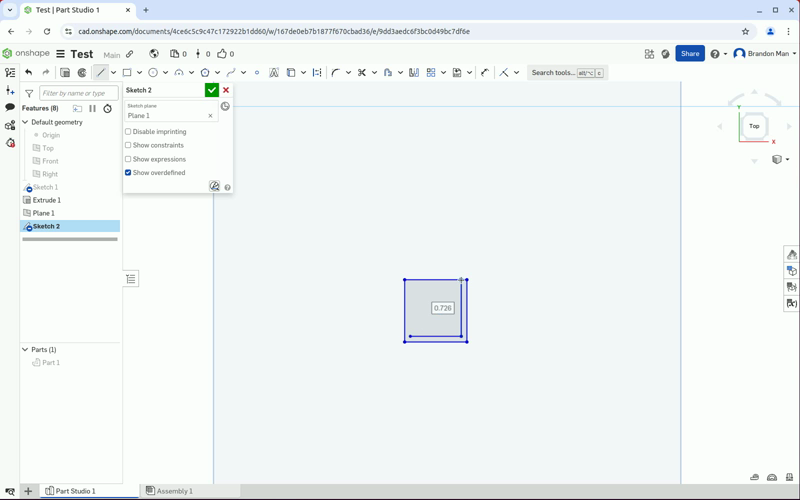
scroll(-6)
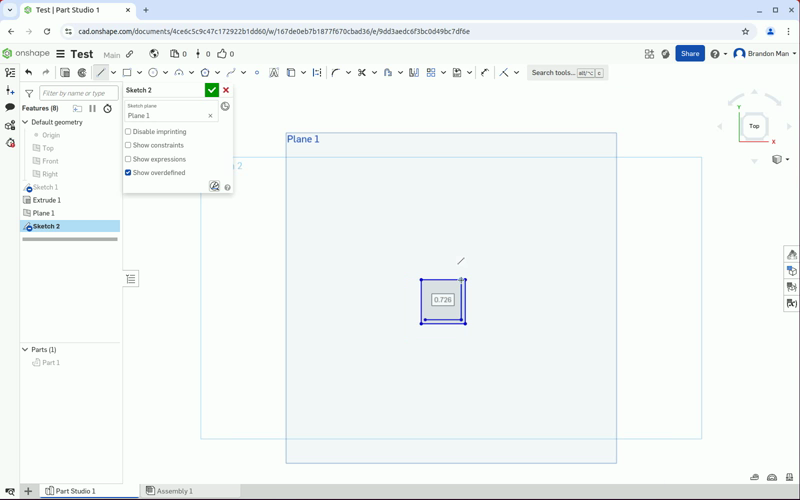
scroll(-6)
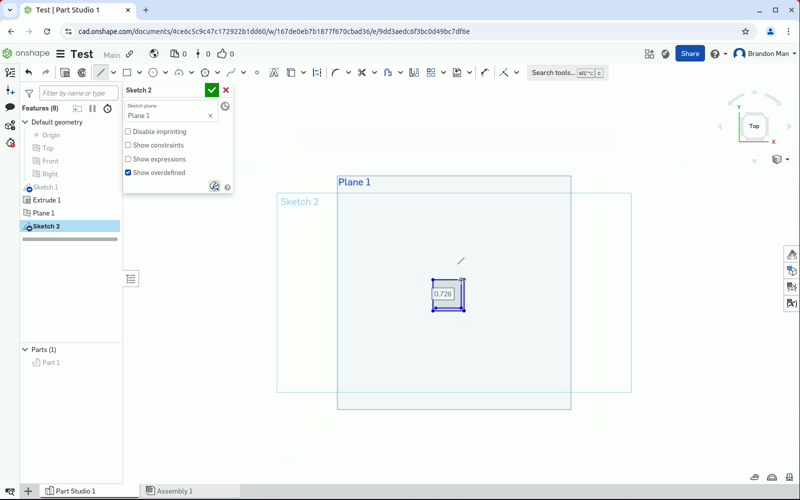
scroll(-6)
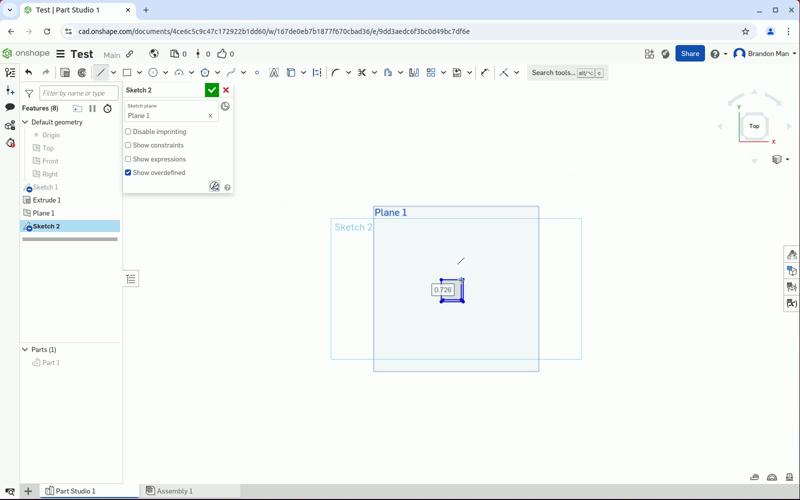
scroll(-6)
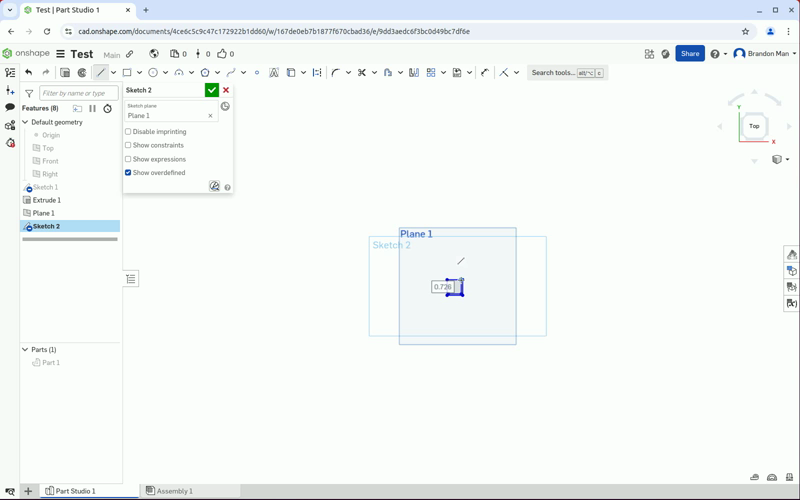
scroll(-6)
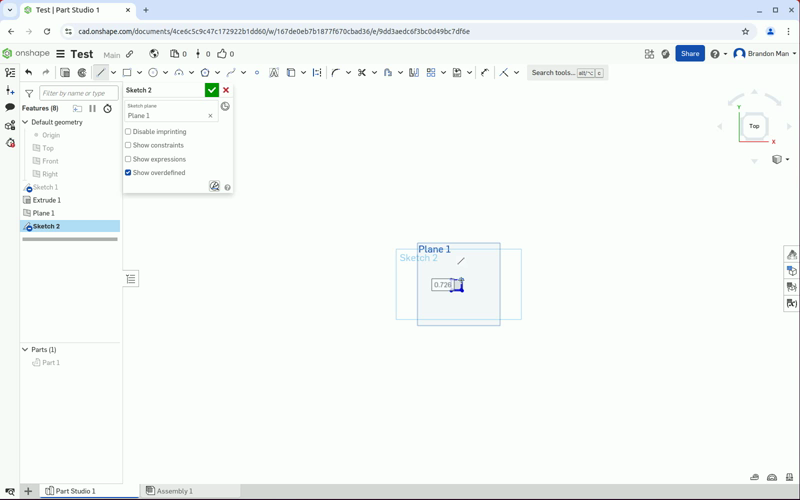
scroll(-6)
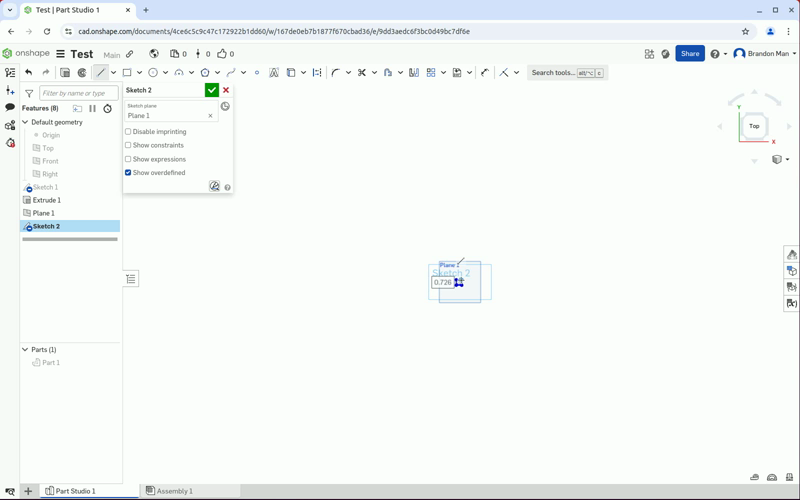
key_up(shift)
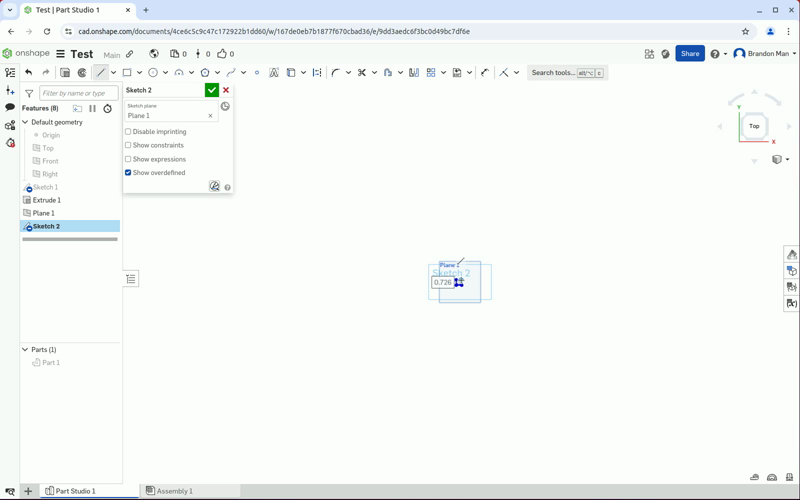
key_down(shift)
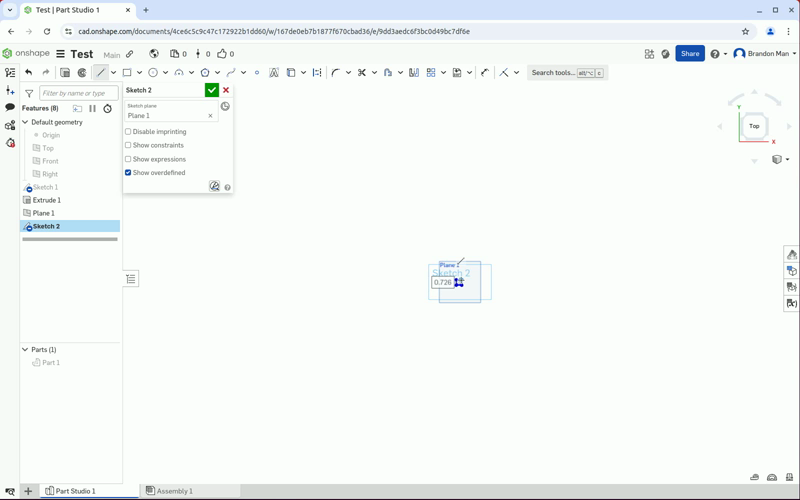
mouse_move(491, 279)
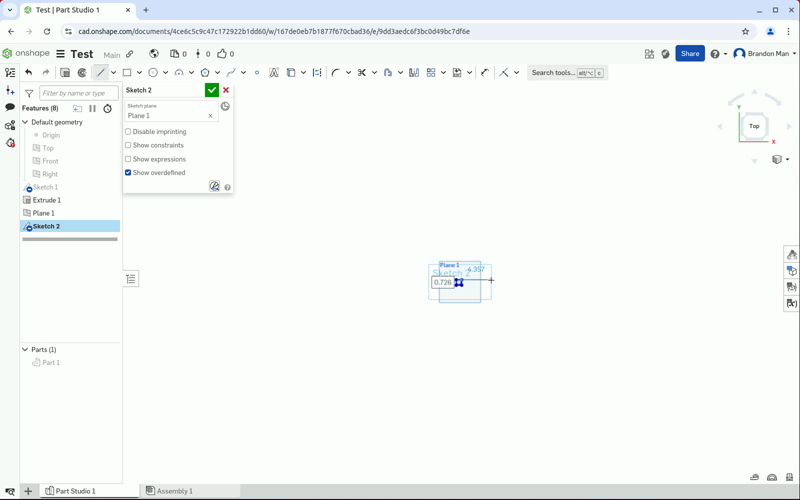
mouse_move(456, 279)
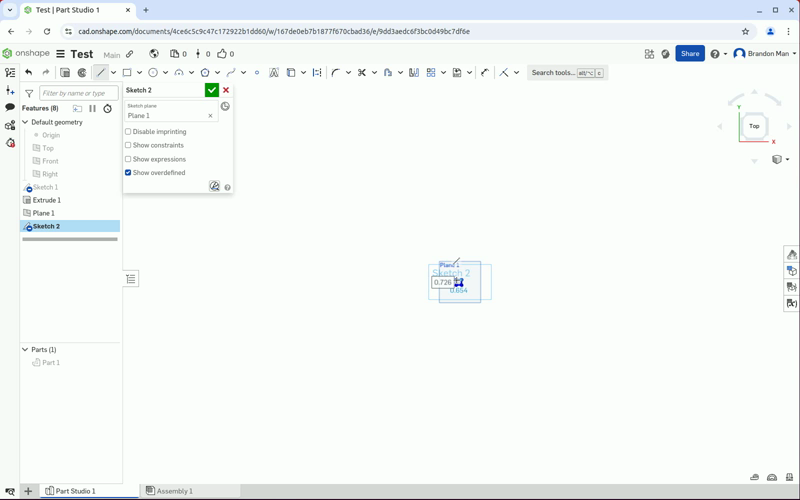
scroll(6)
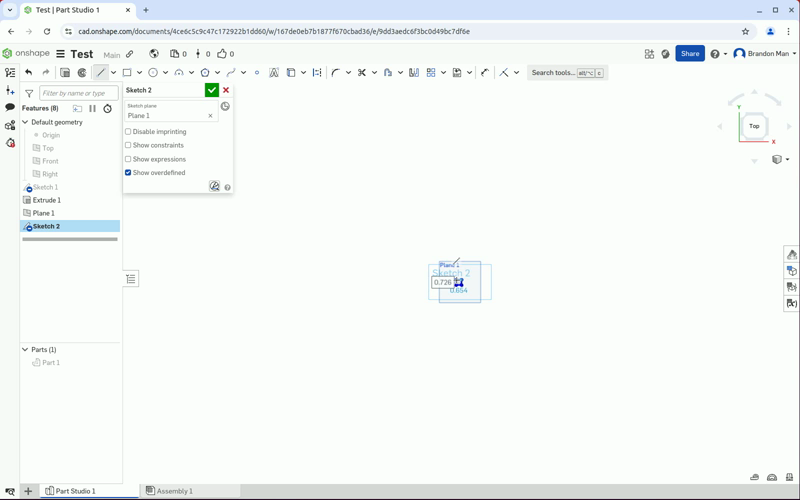
scroll(6)
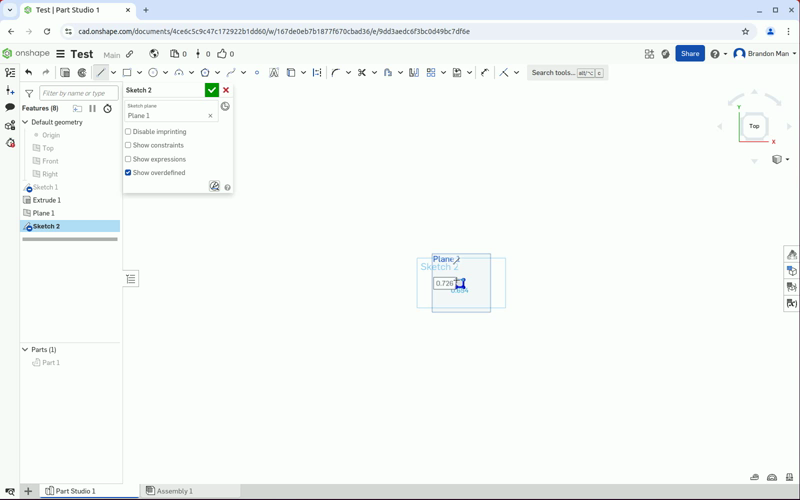
scroll(6)
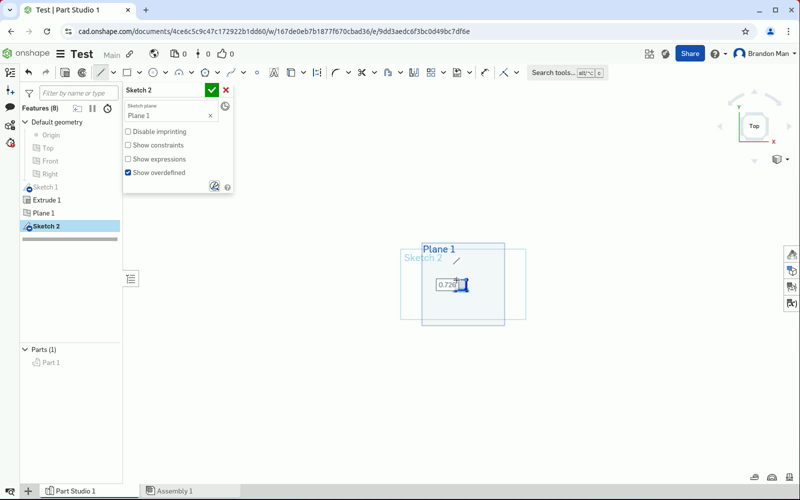
scroll(6)
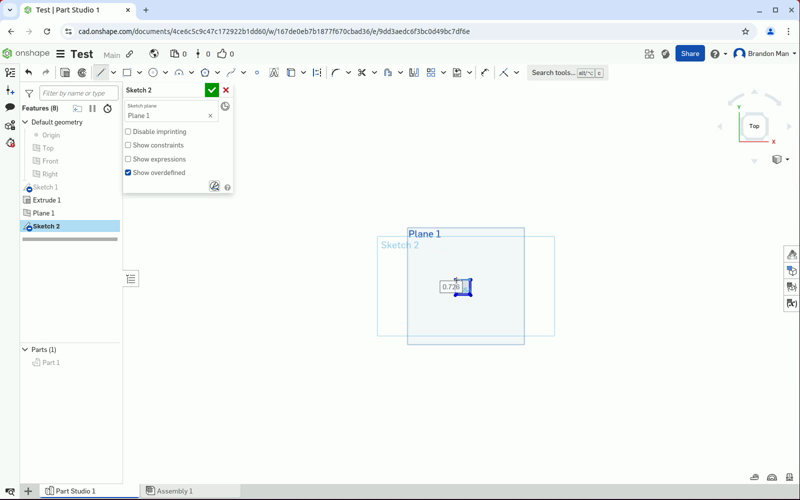
scroll(6)
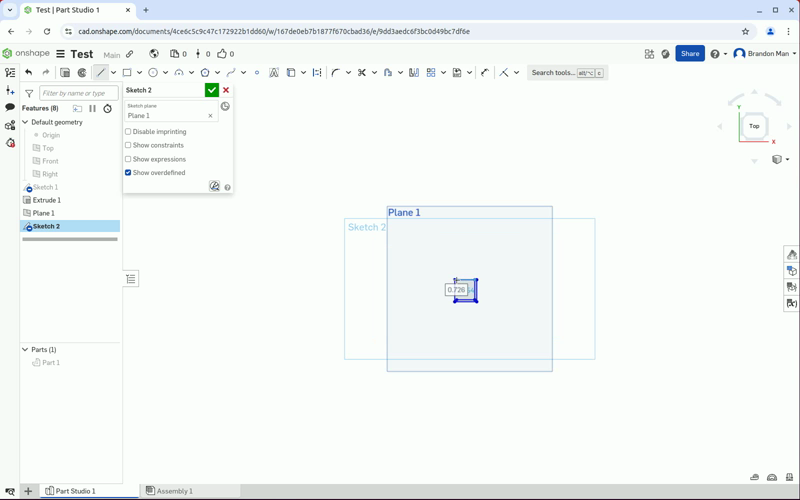
scroll(6)
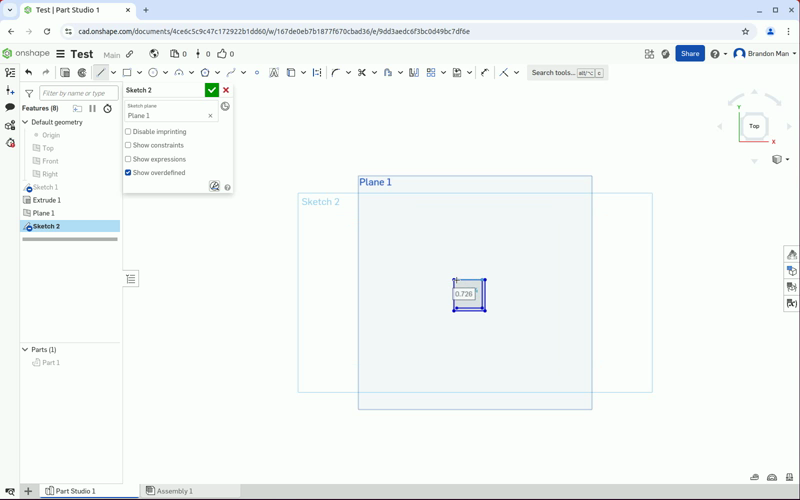
scroll(6)
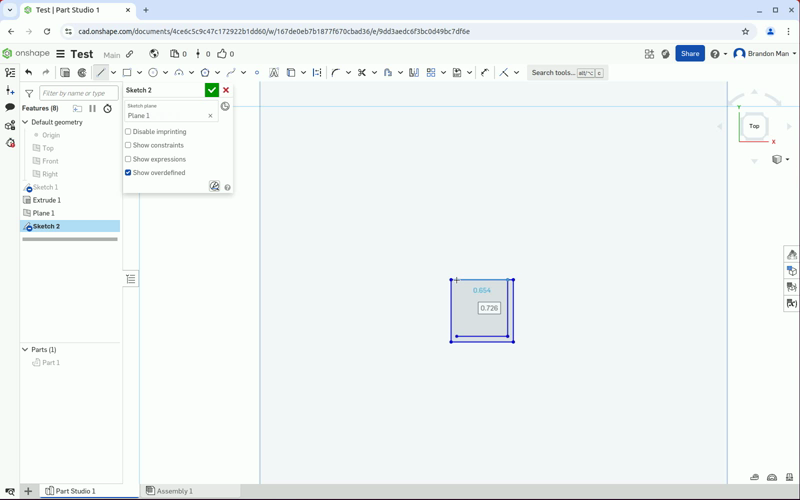
click(456, 279)
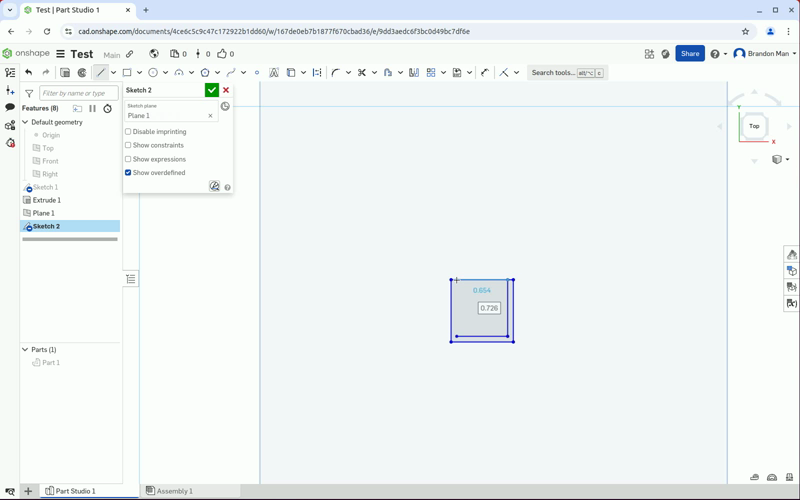
scroll(-6)
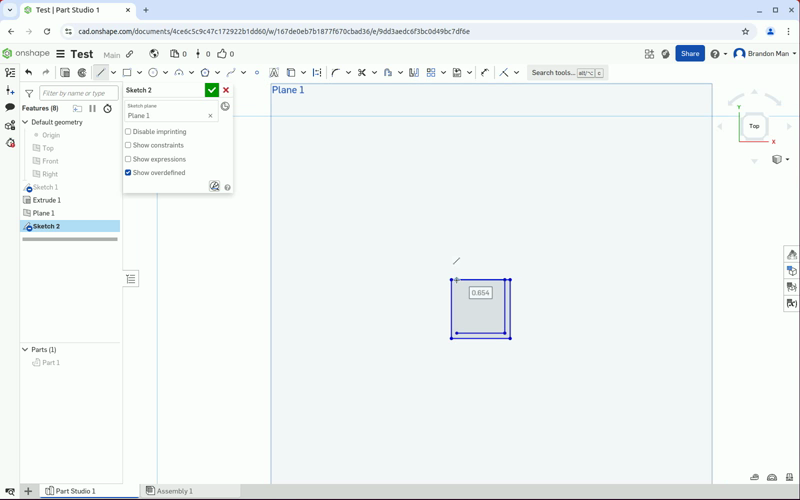
scroll(-6)
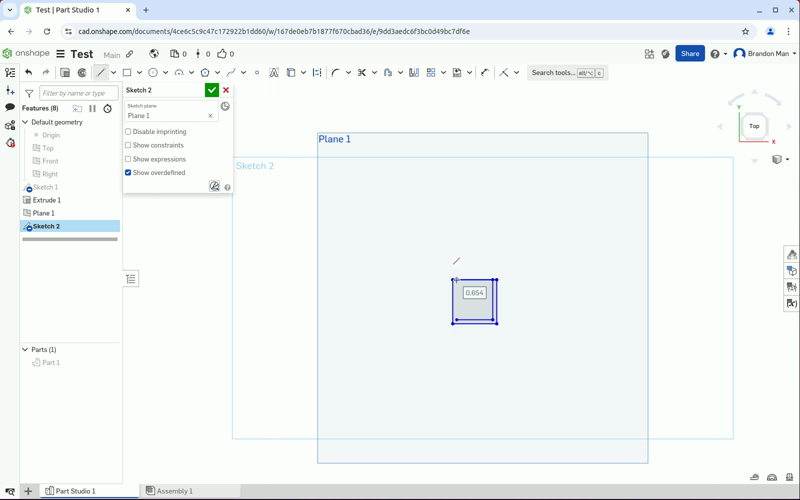
scroll(-6)
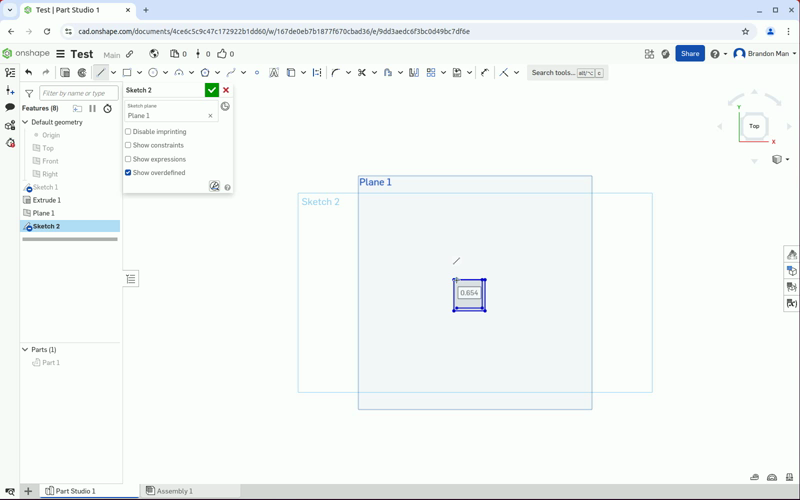
scroll(-6)
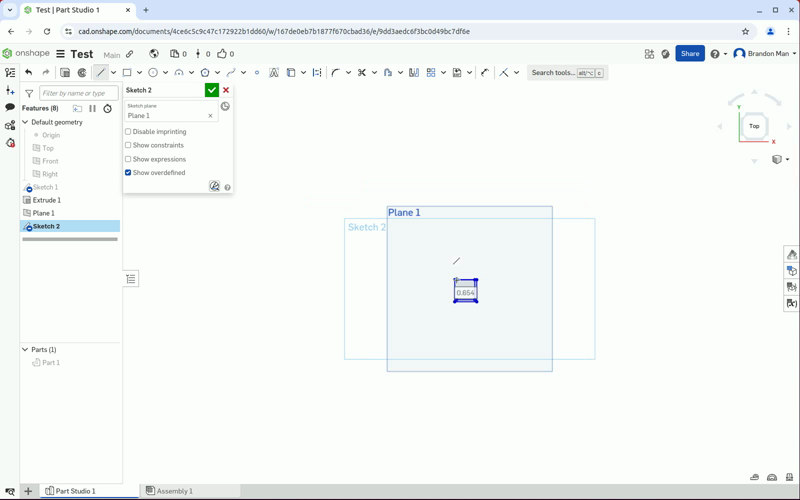
scroll(-6)
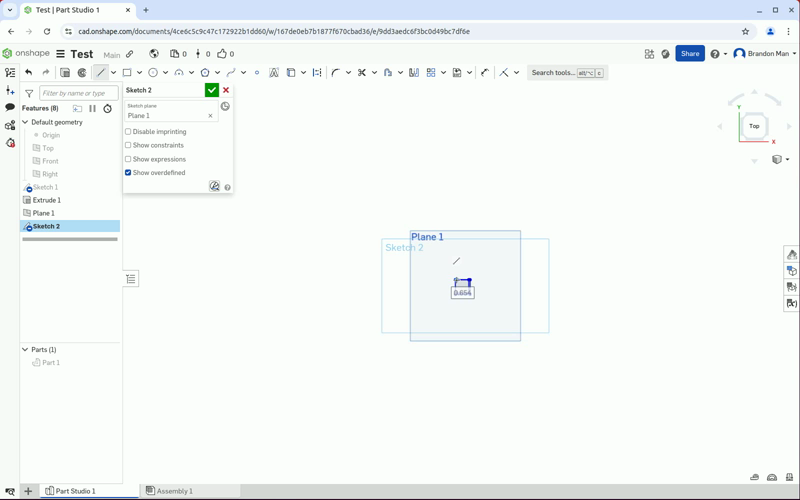
scroll(-6)
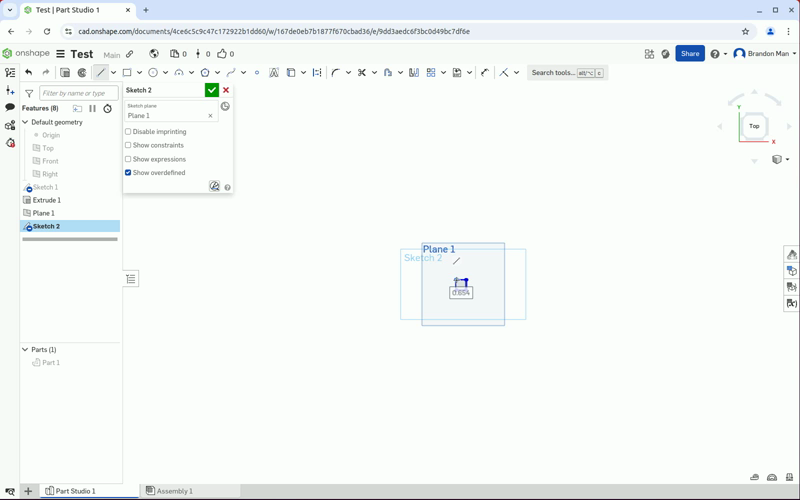
scroll(-6)
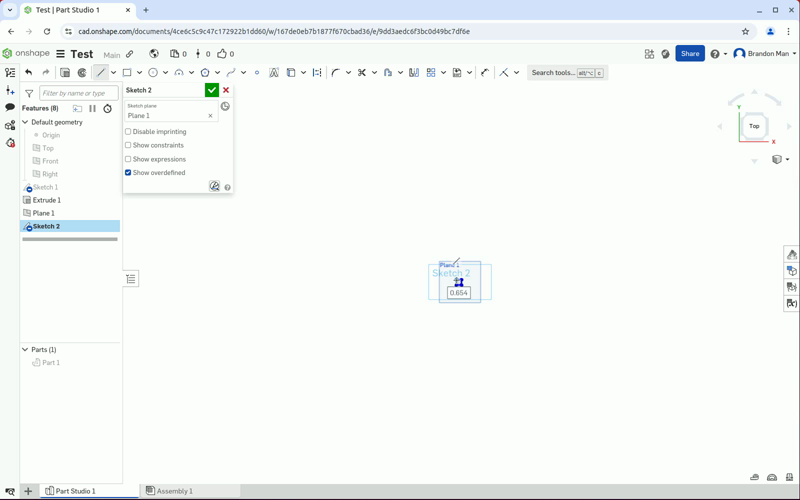
key_up(shift)
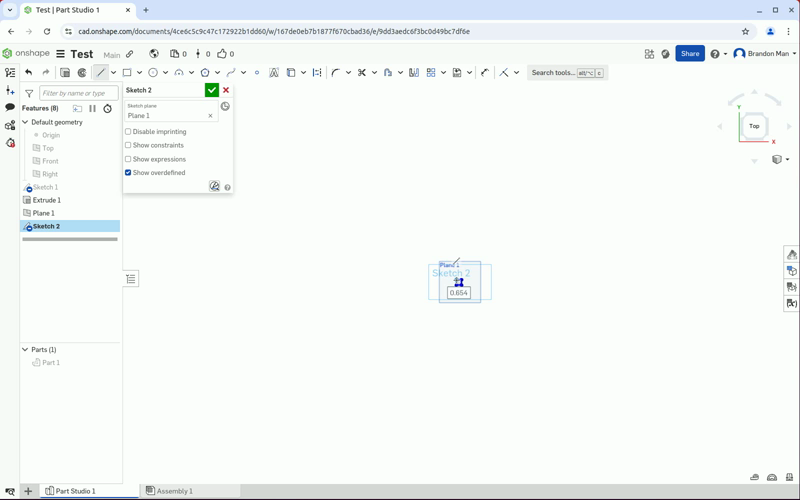
mouse_move(486, 279)
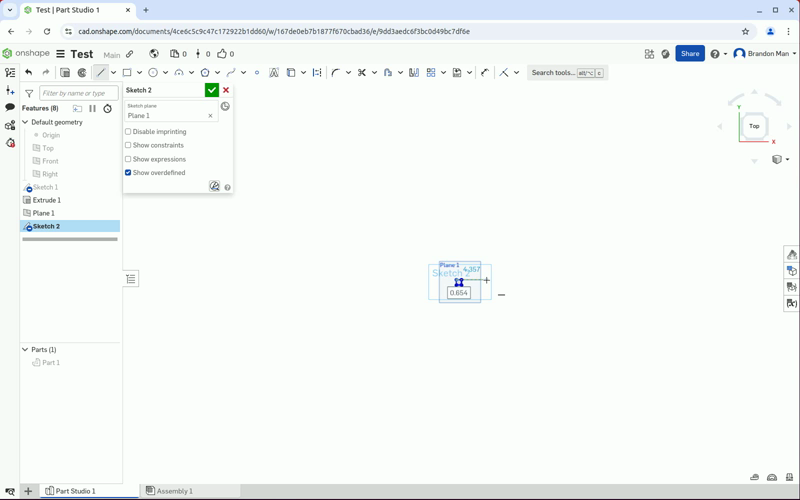
key_down(shift)
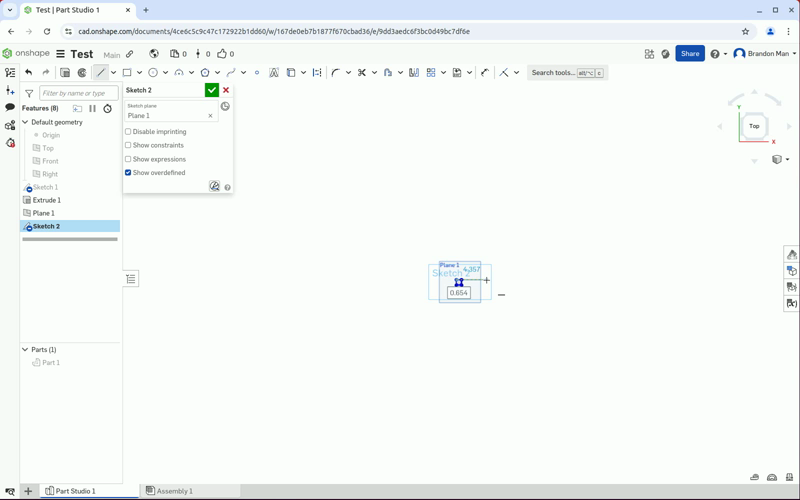
mouse_move(456, 284)
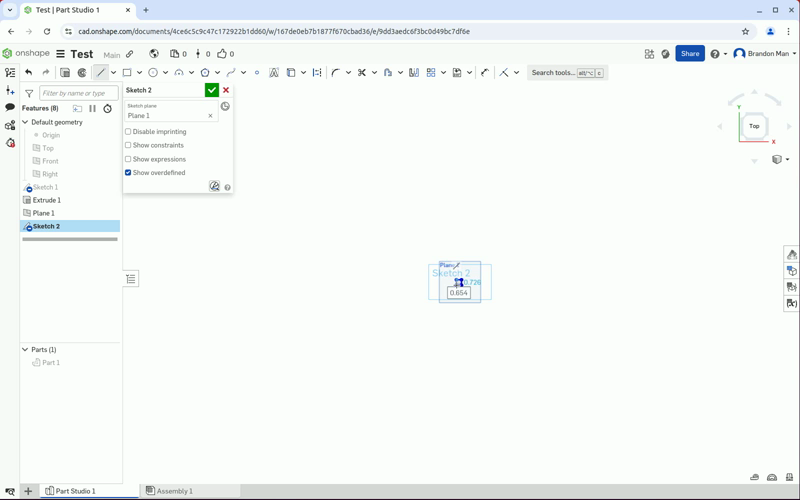
scroll(6)
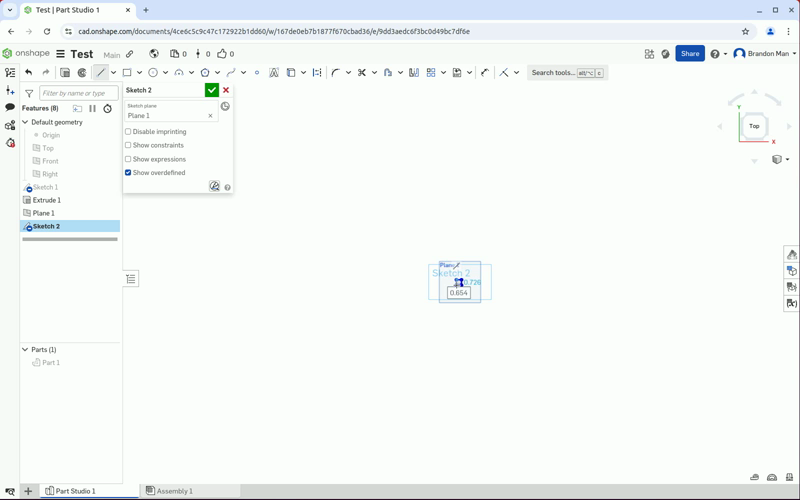
scroll(6)
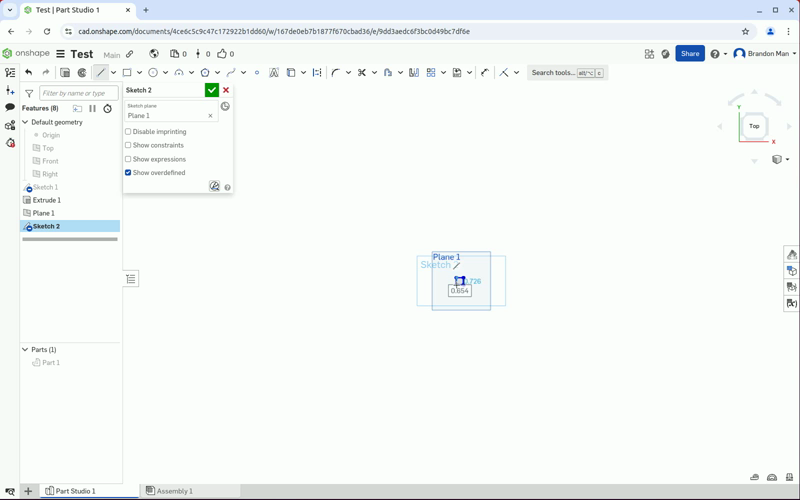
scroll(6)
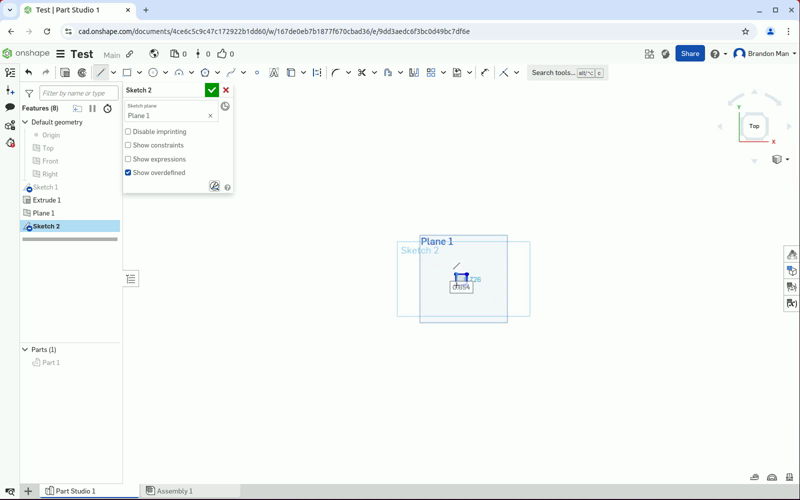
scroll(6)
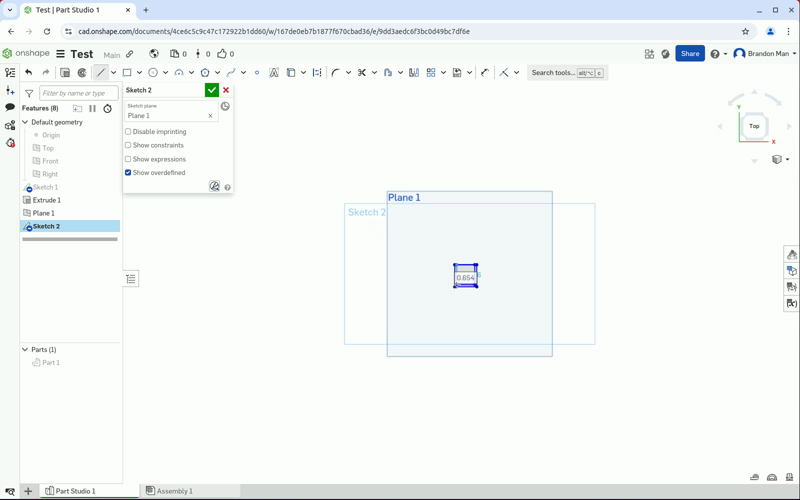
scroll(6)
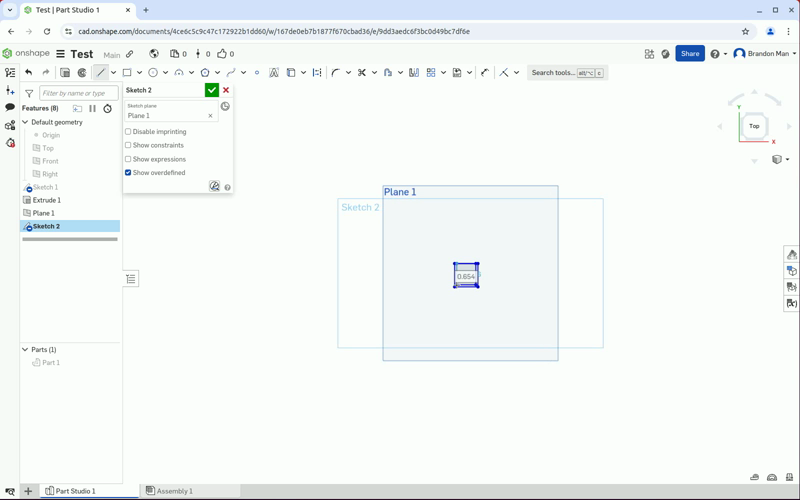
scroll(6)
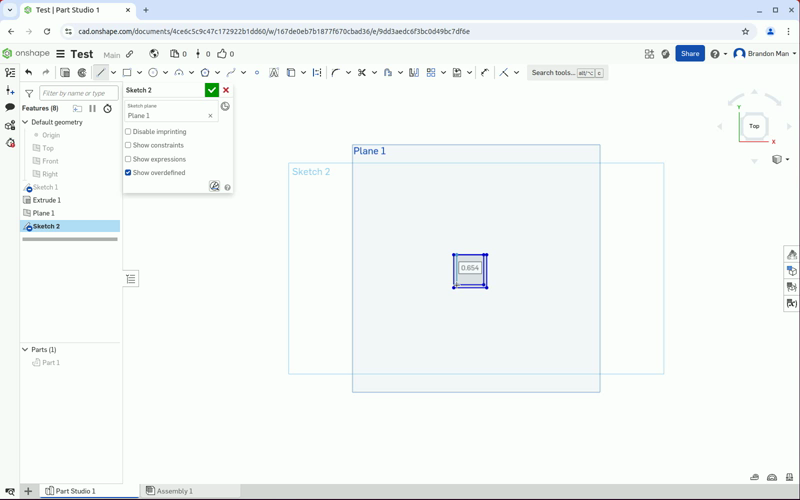
scroll(6)
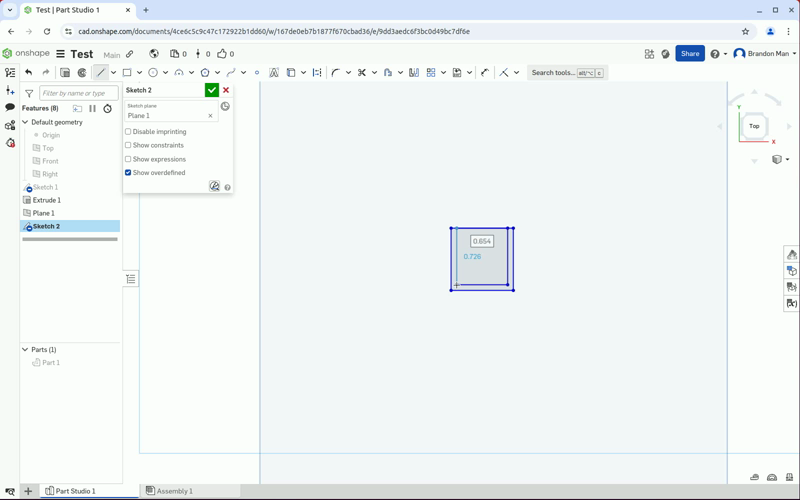
key_up(shift)
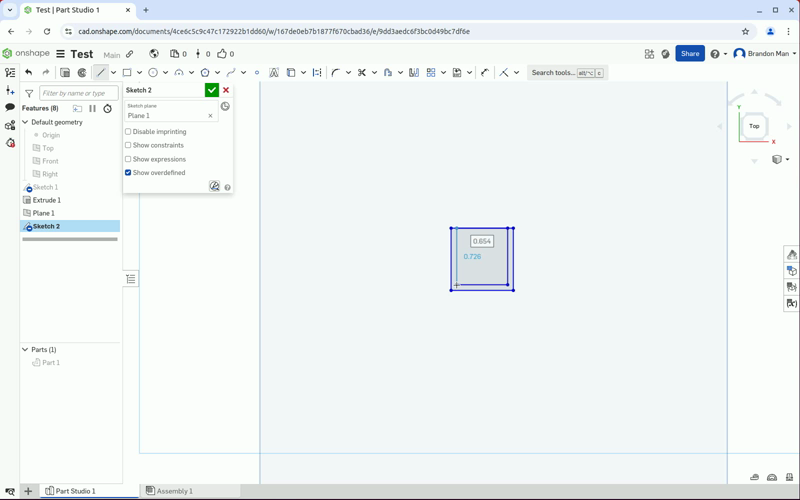
click(456, 284)
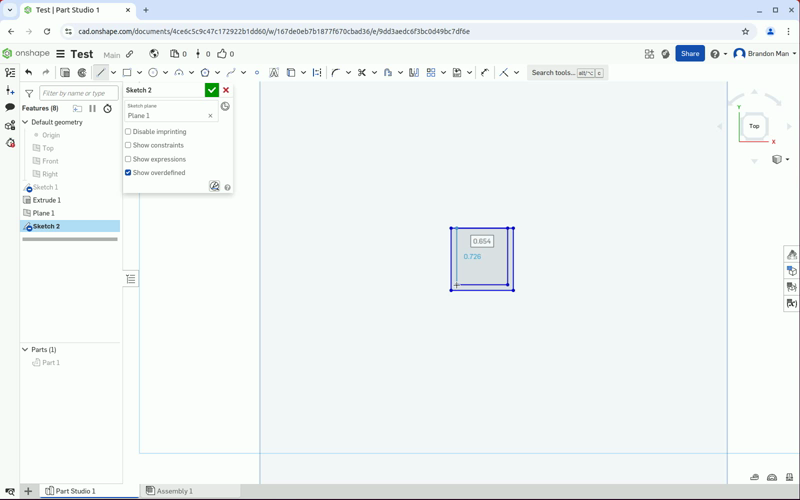
scroll(-6)
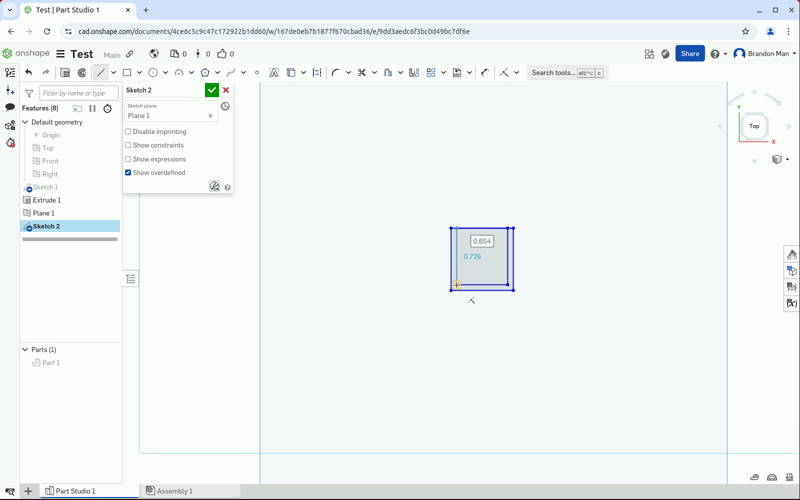
scroll(-6)
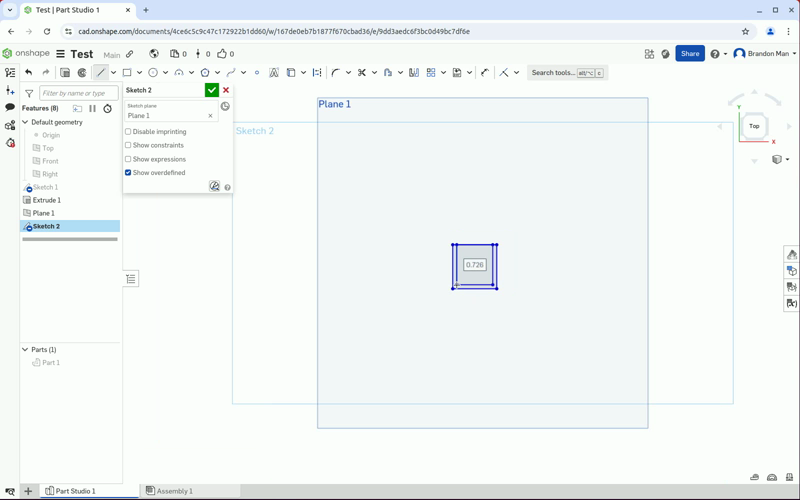
scroll(-6)
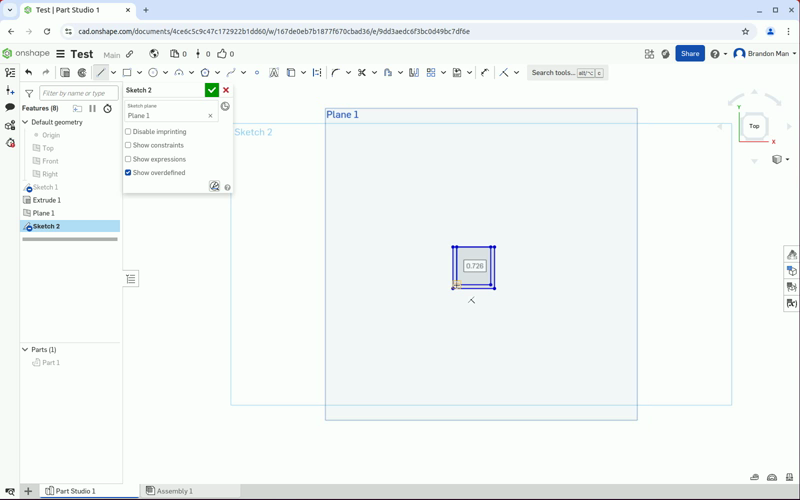
scroll(-6)
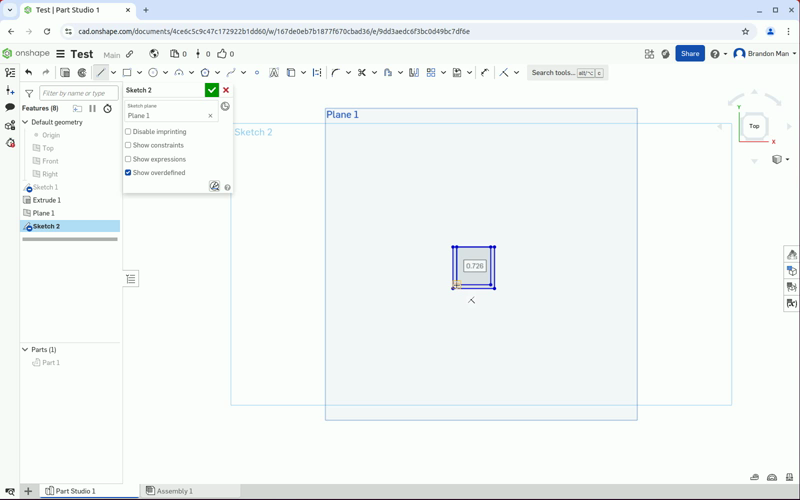
scroll(-6)
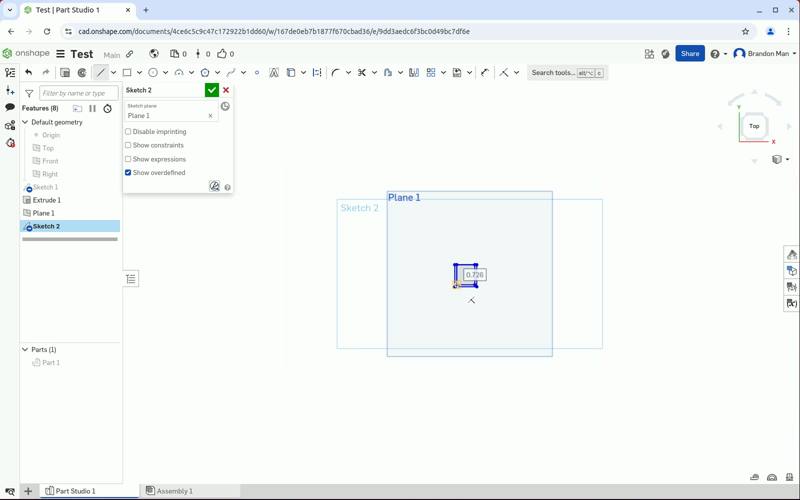
scroll(-6)
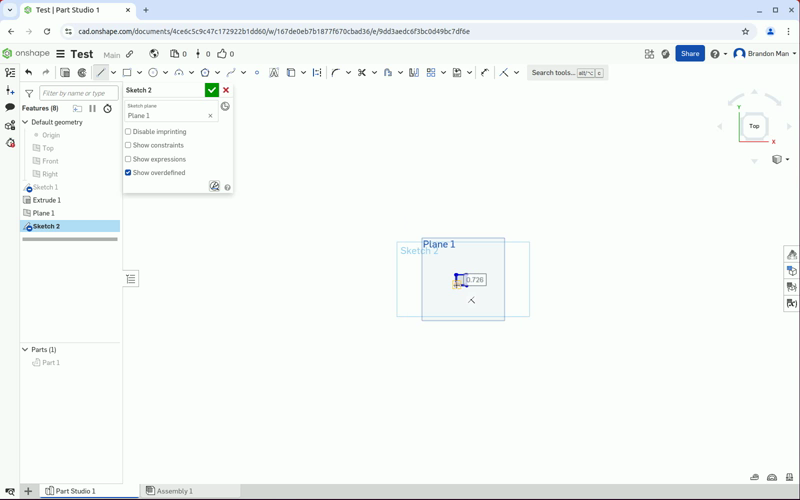
scroll(-6)
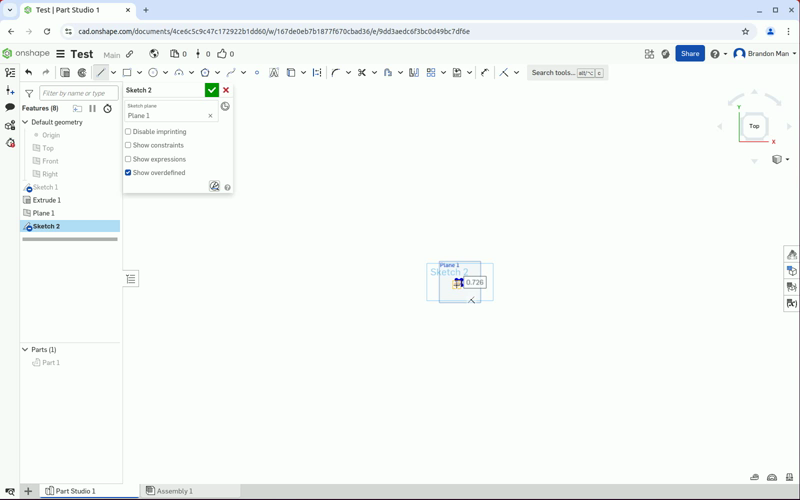
key(esc)
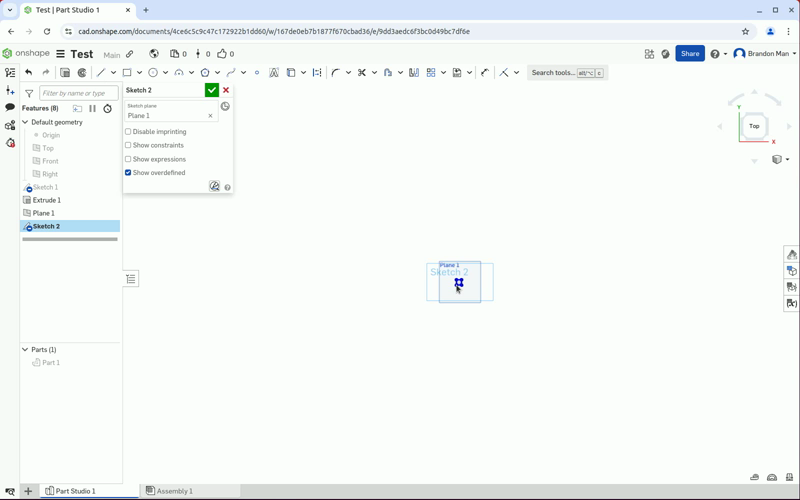
mouse_move(460, 279)
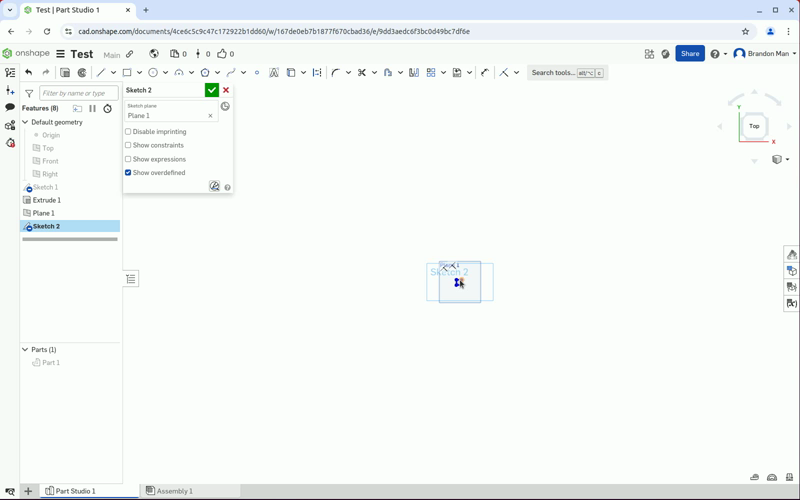
scroll(6)
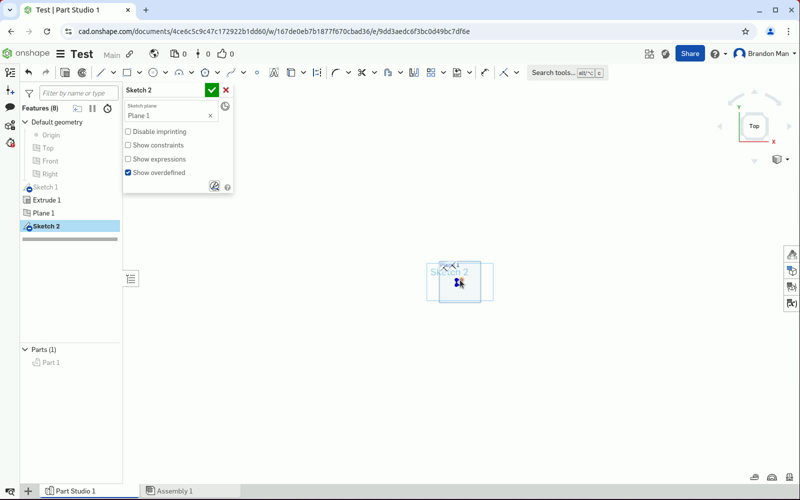
scroll(6)
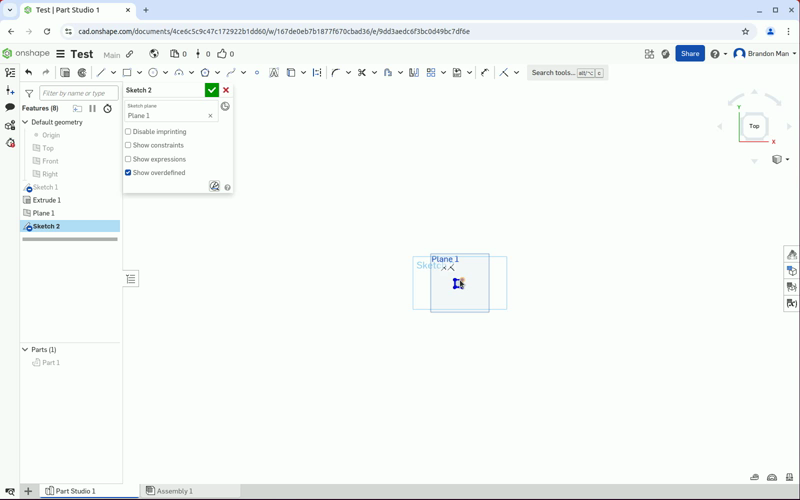
scroll(6)
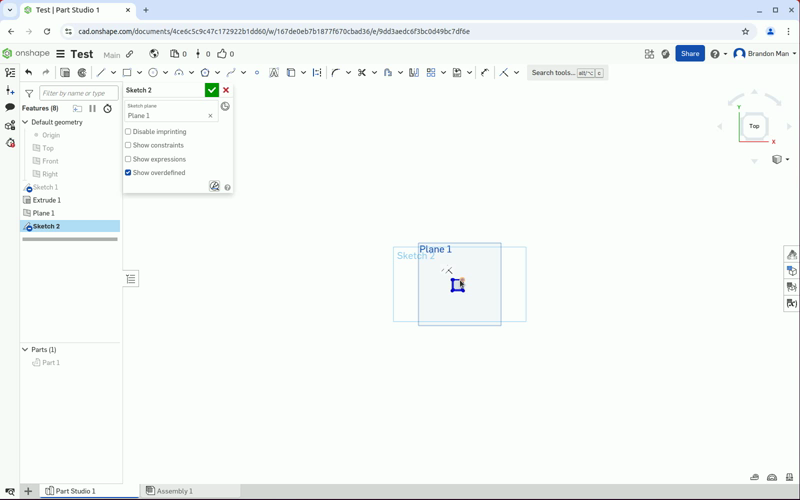
scroll(6)
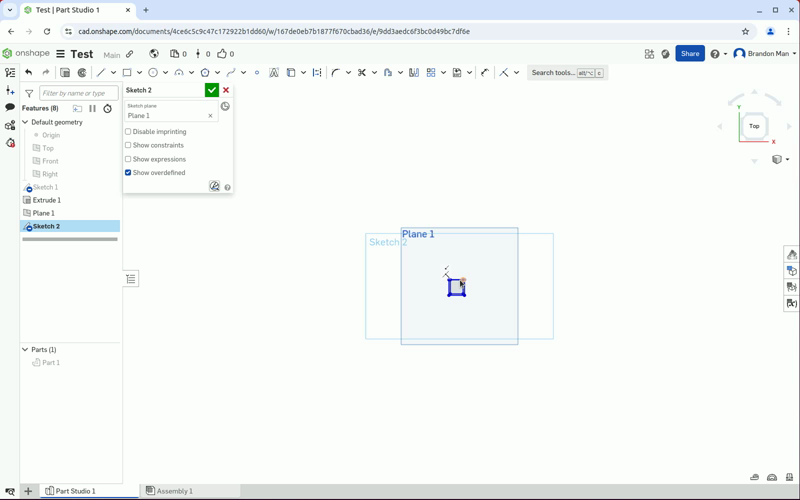
scroll(6)
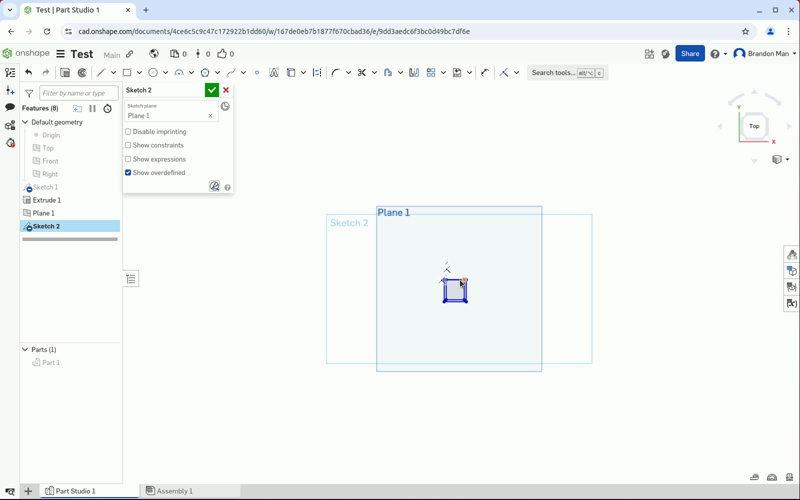
scroll(6)
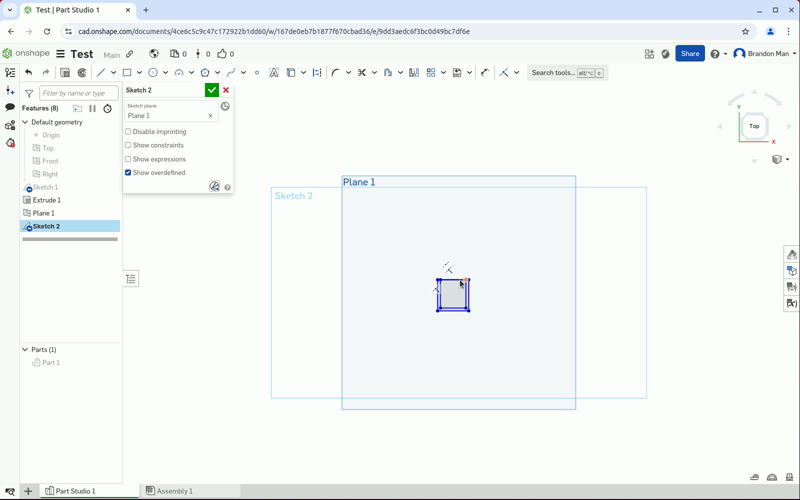
scroll(6)
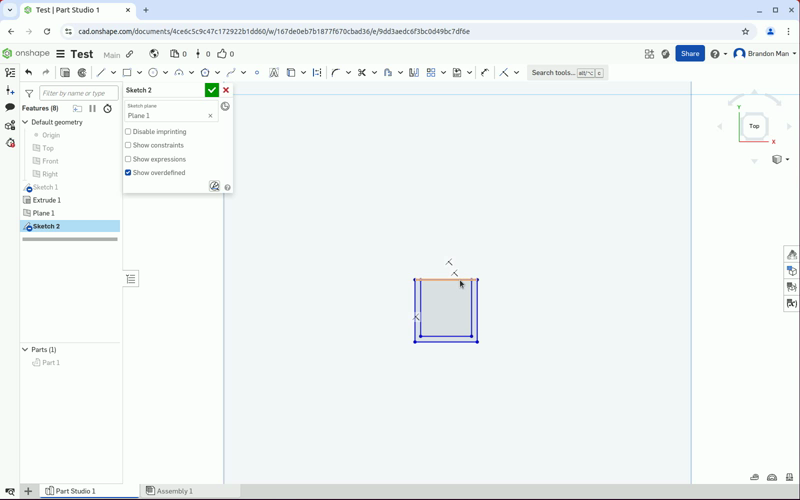
click(460, 279)
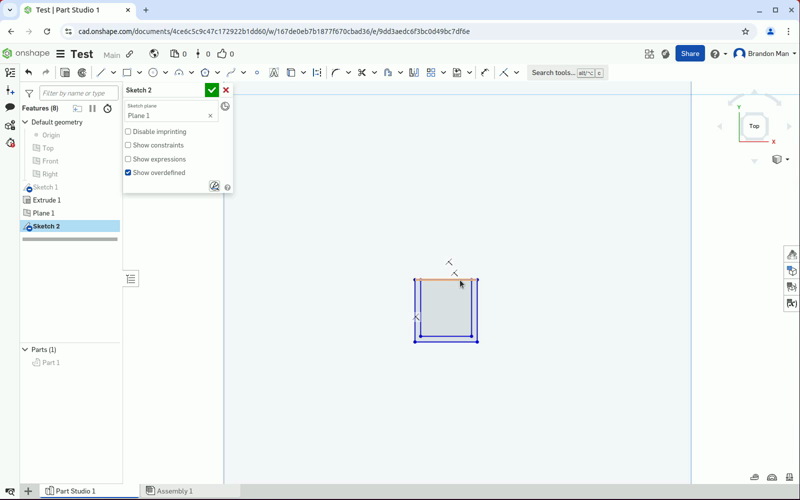
scroll(-6)
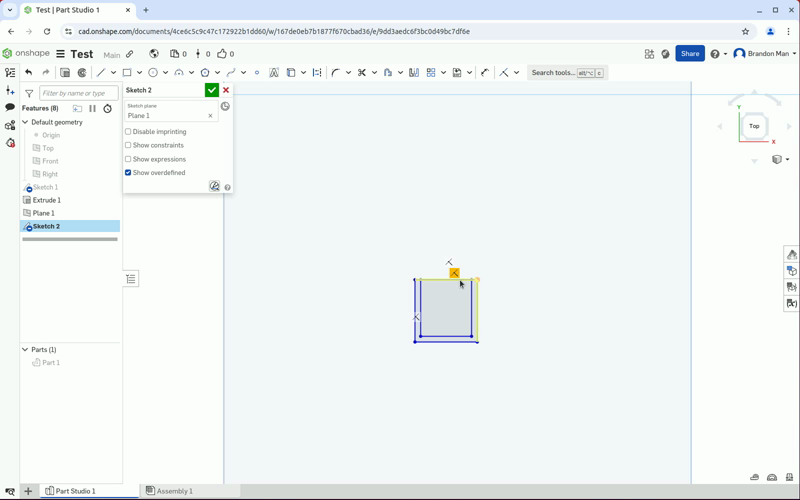
scroll(-6)
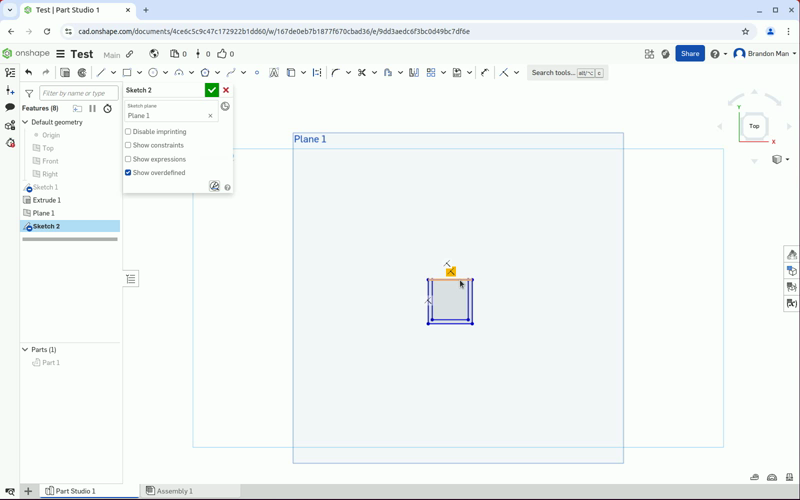
scroll(-6)
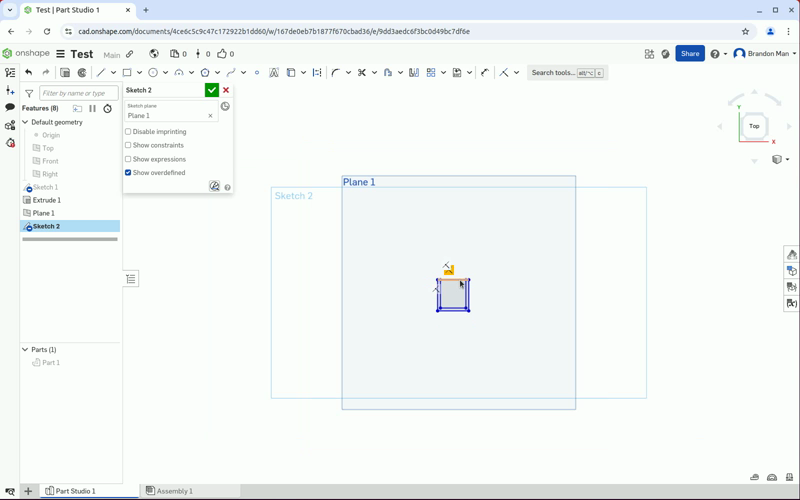
scroll(-6)
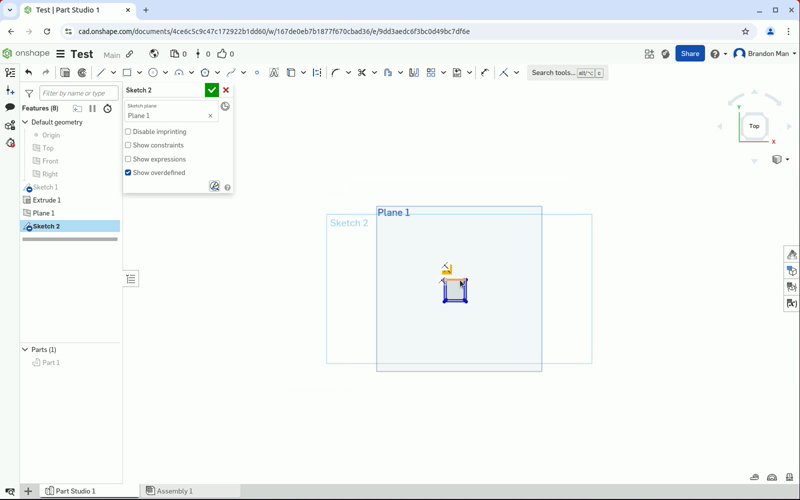
scroll(-6)
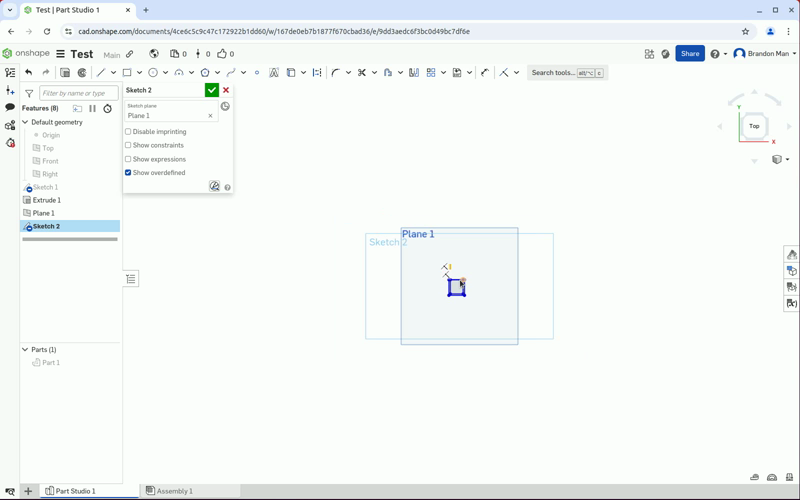
scroll(-6)
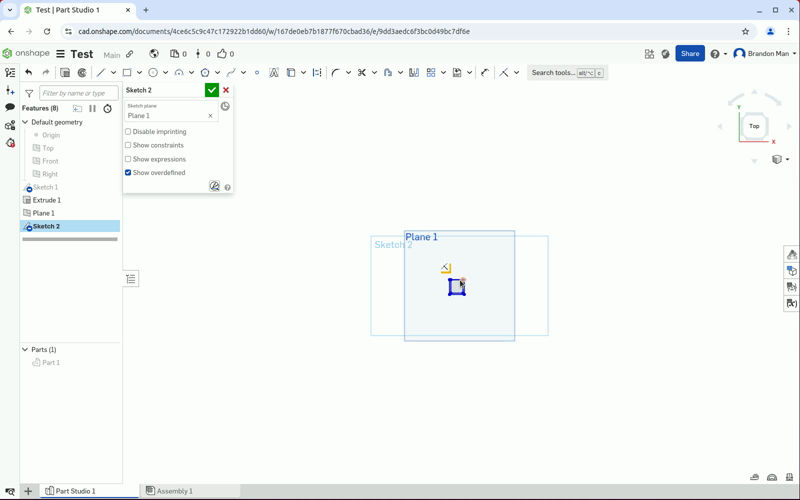
scroll(-6)
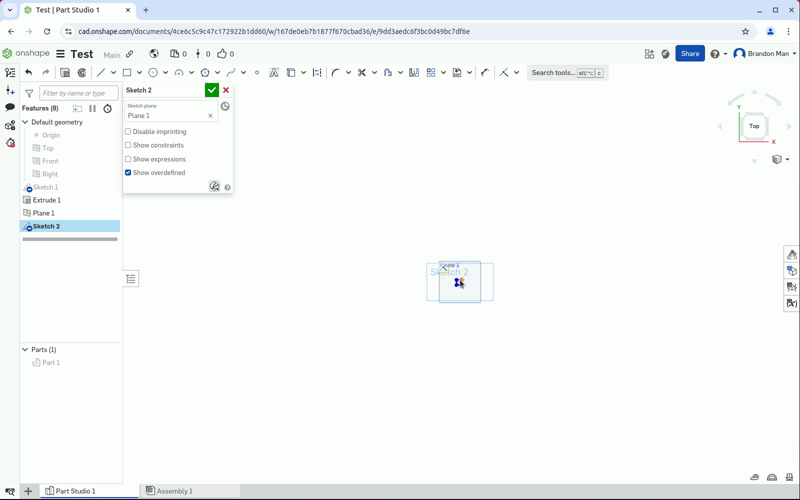
mouse_move(73, 352)
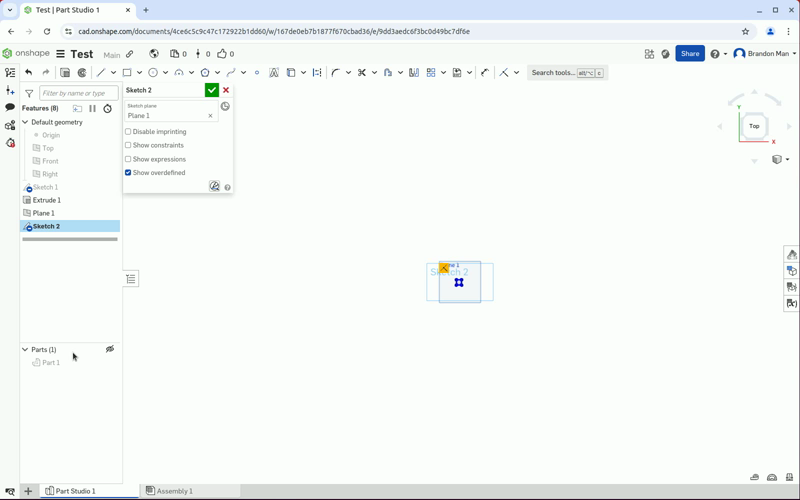
key(shift+y)
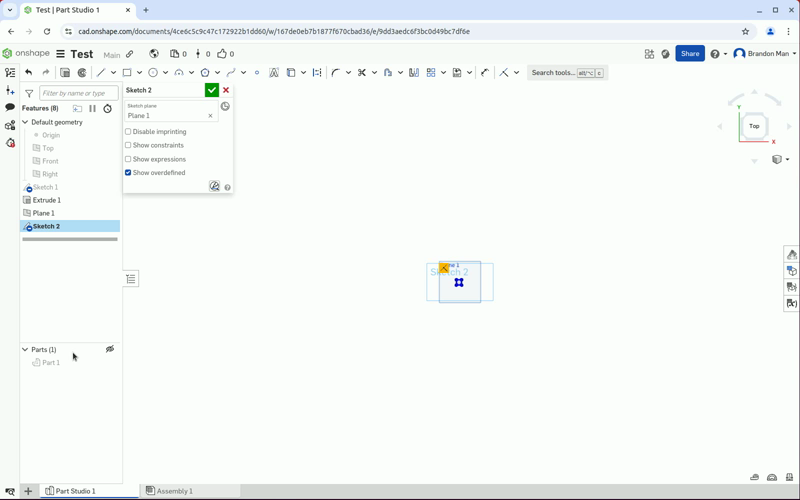
key(shift+e)
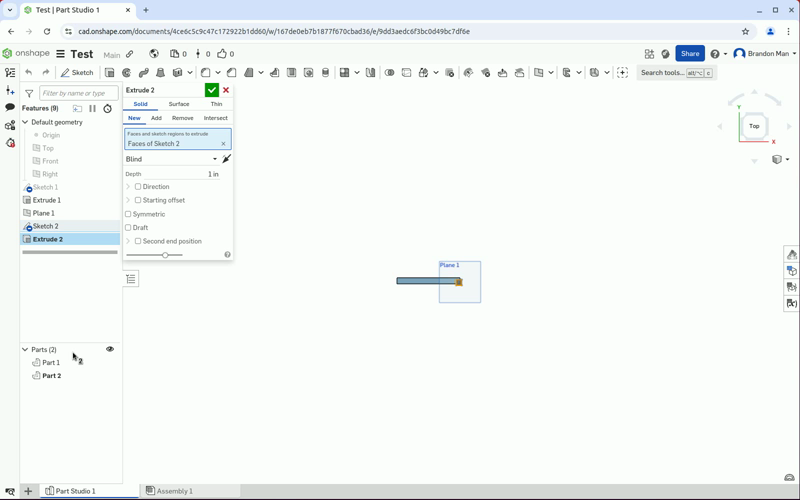
mouse_move(143, 106)
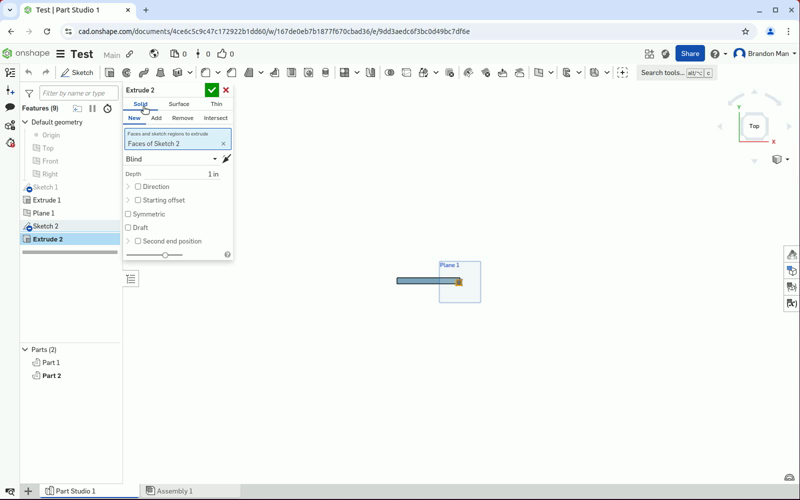
click(143, 106)
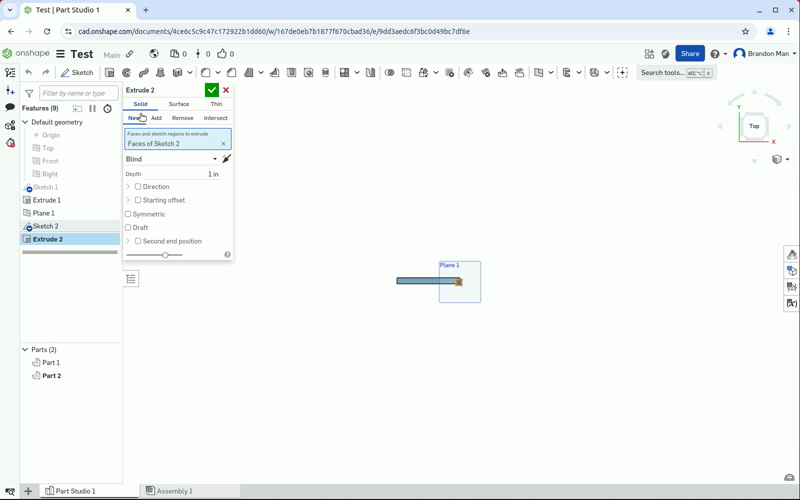
mouse_move(137, 120)
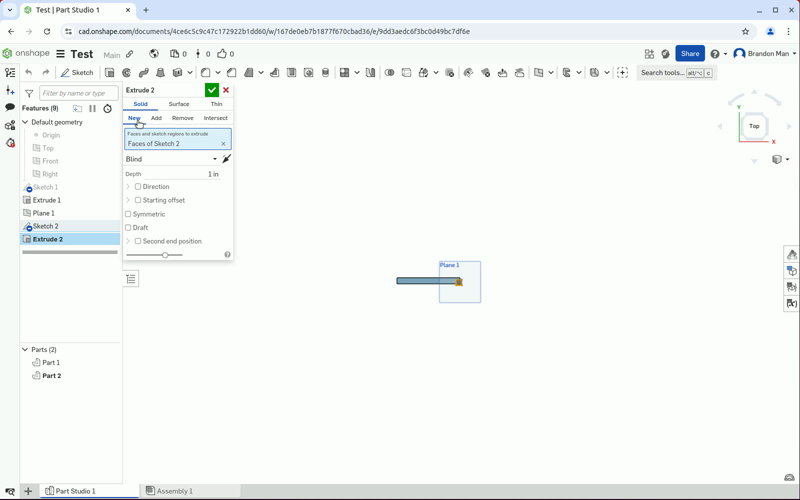
click(137, 120)
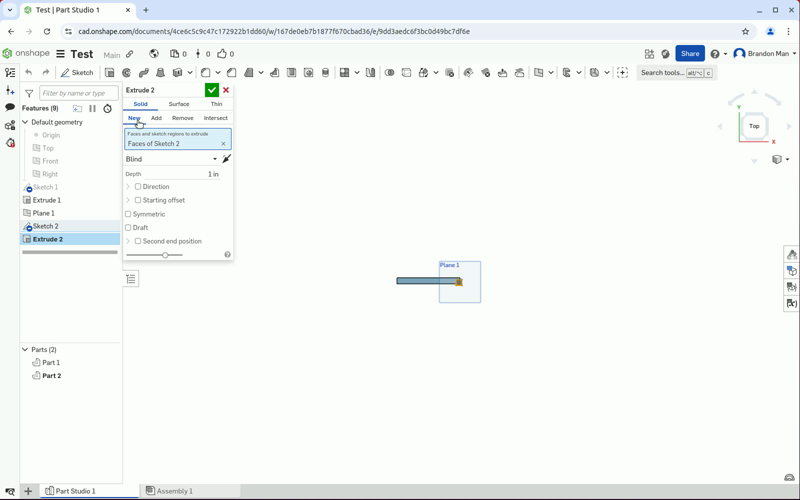
key(tab, 4)
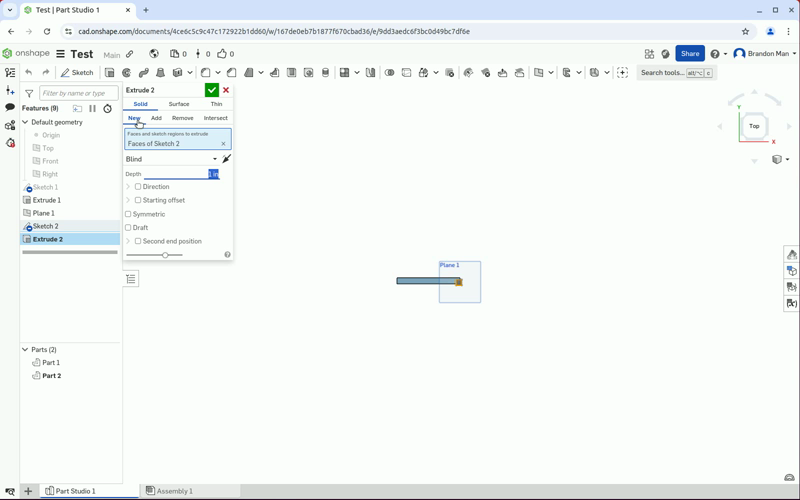
text(22.627)
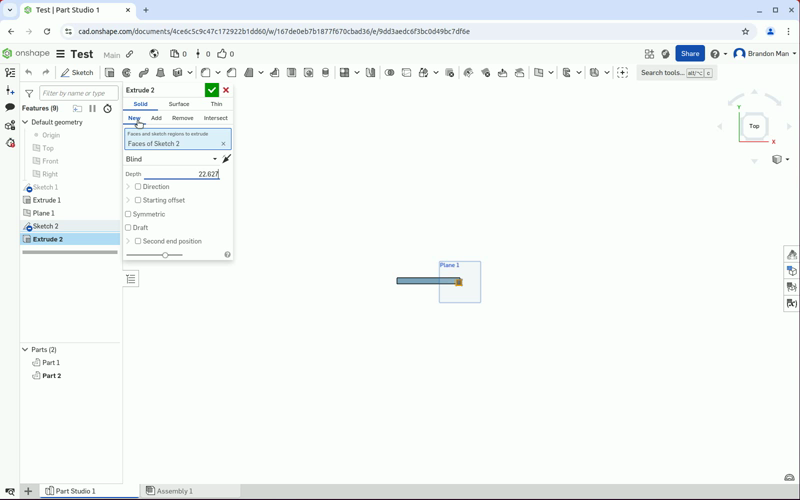
key(enter)
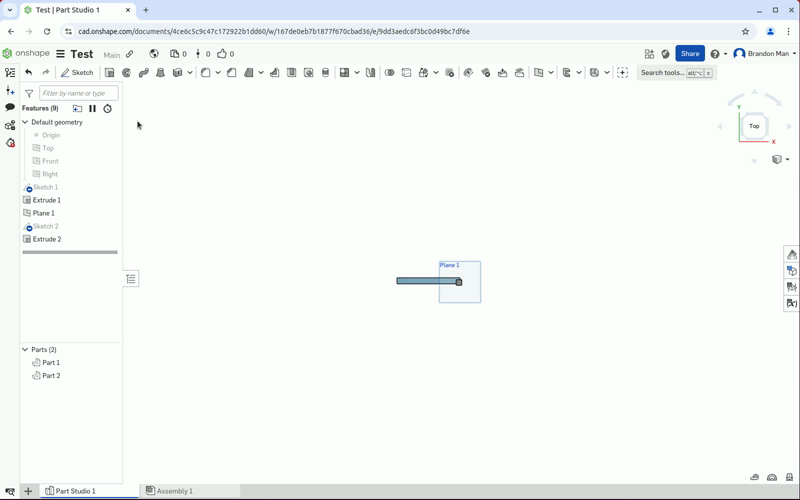
key(shift+h)
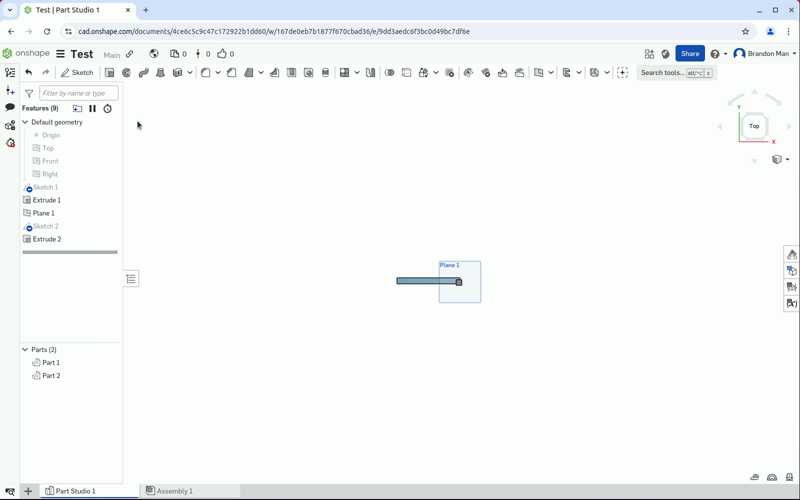
key(shift+h)
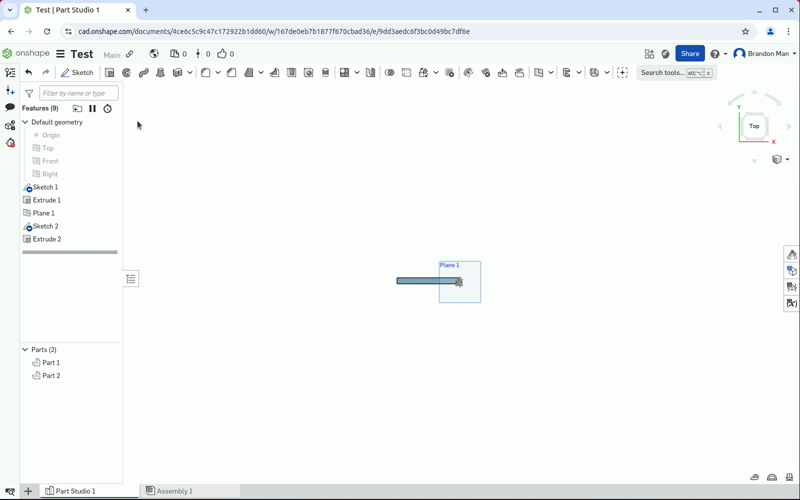
key(shift+7)
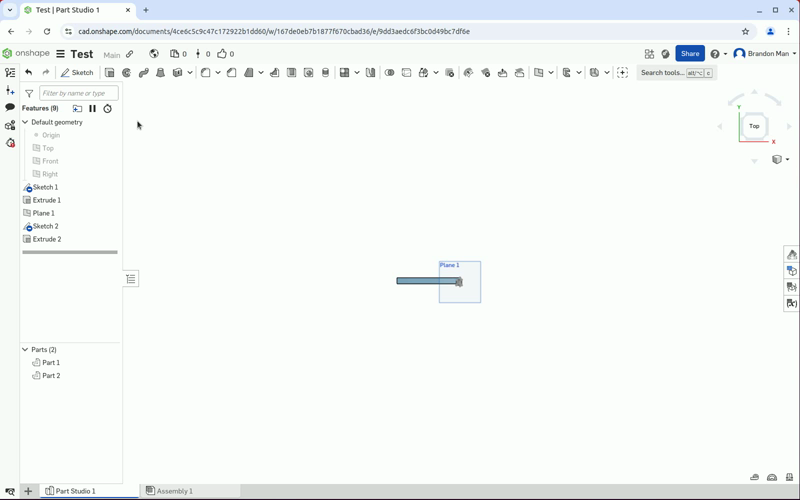
key(up, 3)
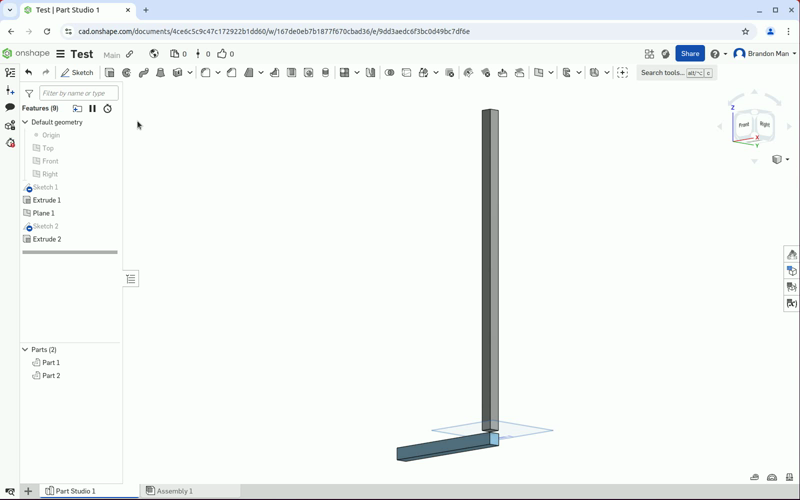
key(left, 3)
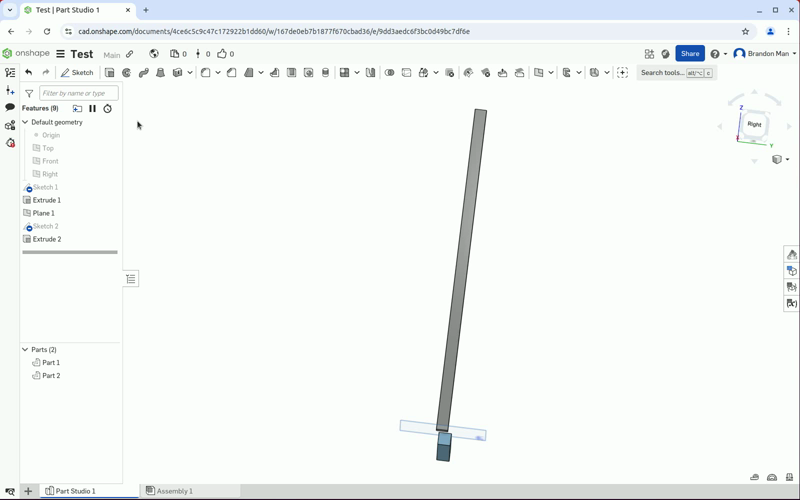
key(right, 3)
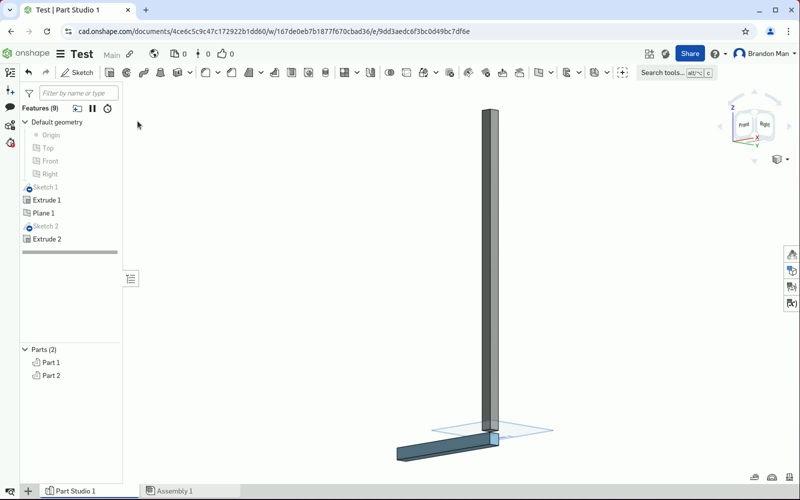
key(down, 3)
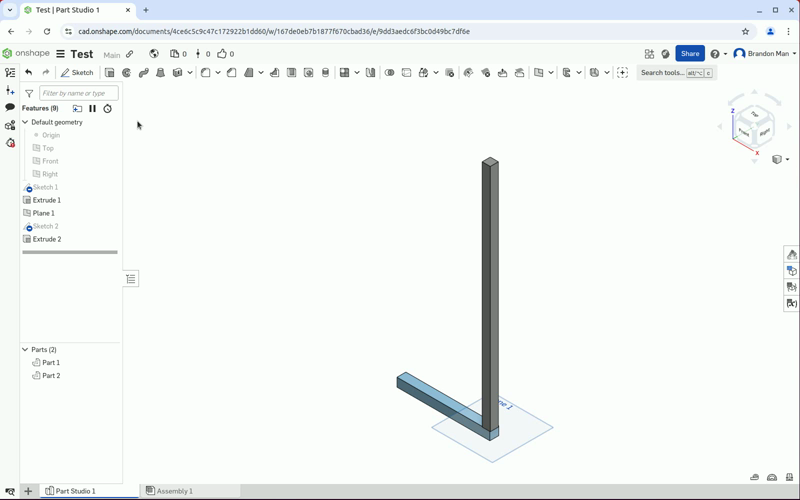
mouse_move(73, 189)
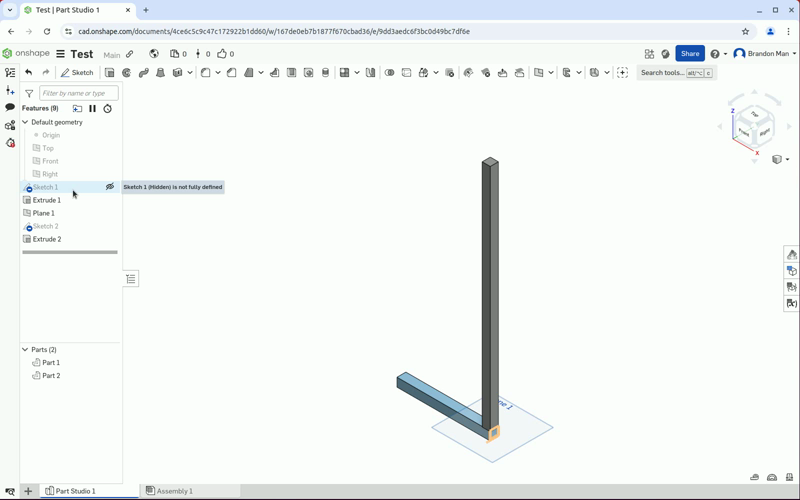
click(73, 189)